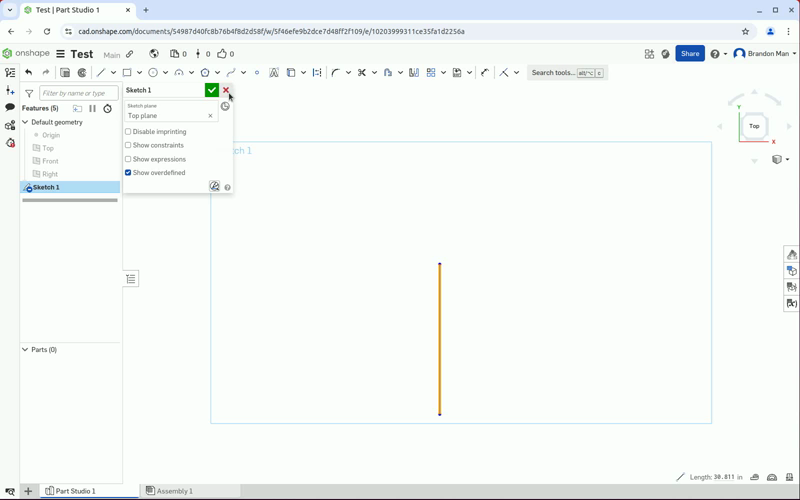
key(shift+h)
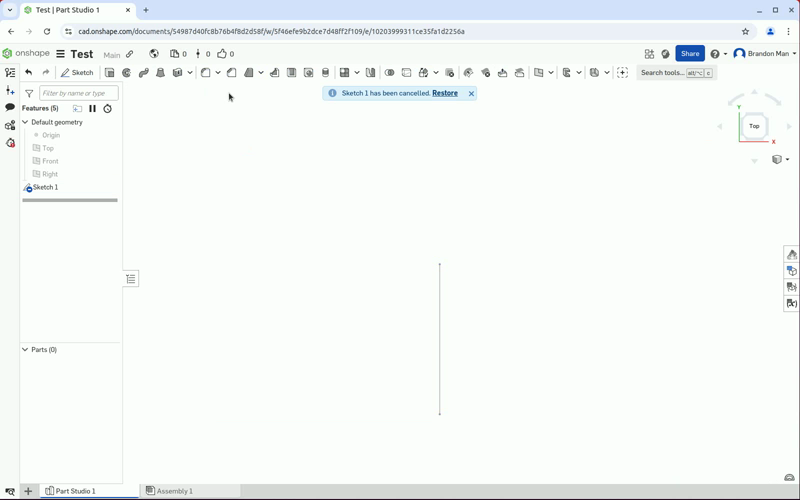
key(shift+s)
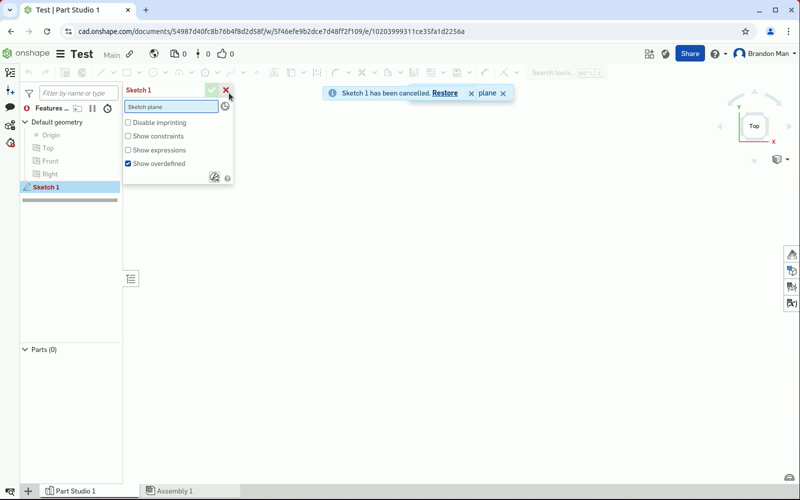
mouse_move(73, 150)
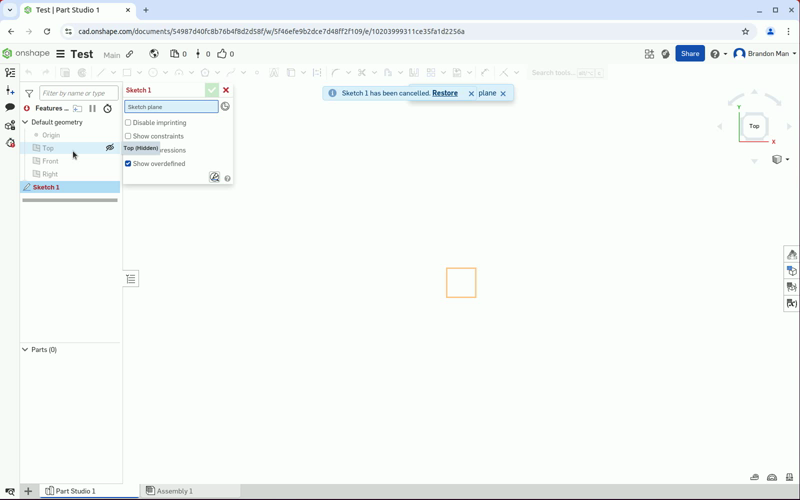
click(73, 150)
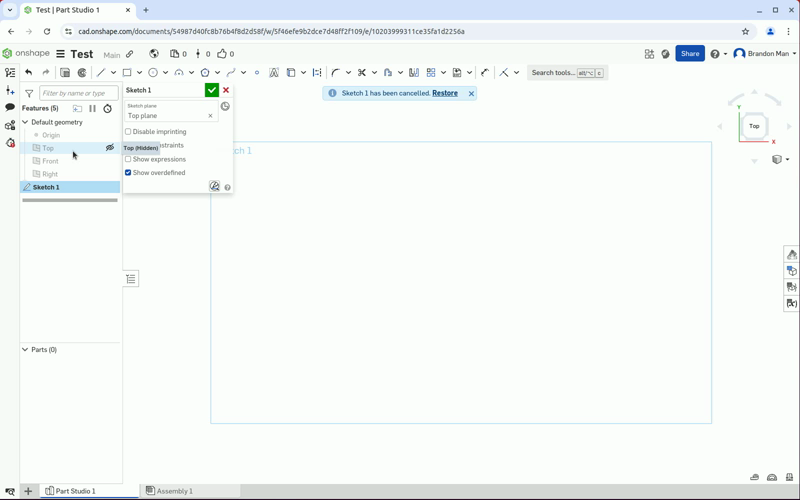
mouse_move(73, 352)
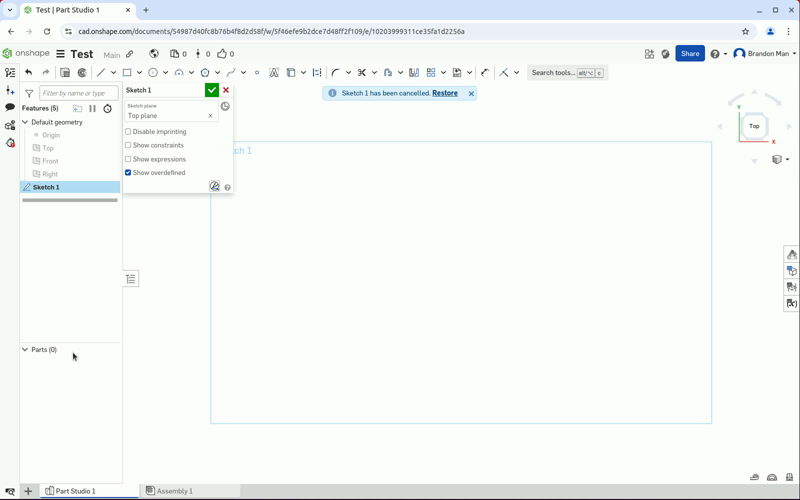
key(y)
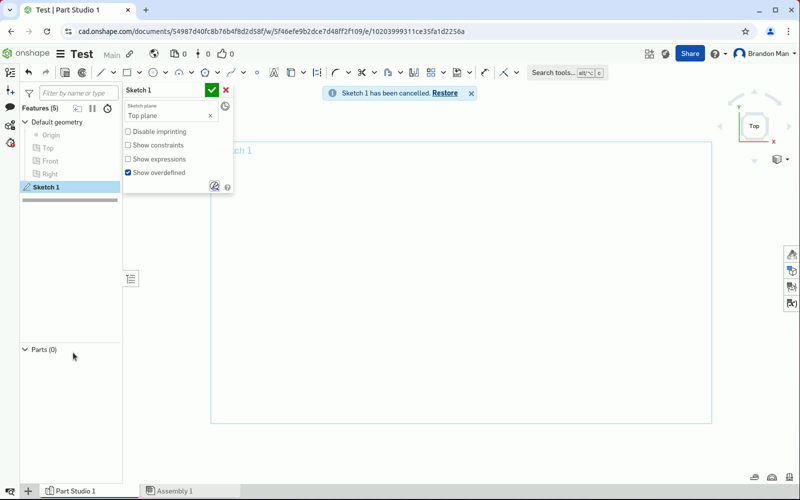
key(l)
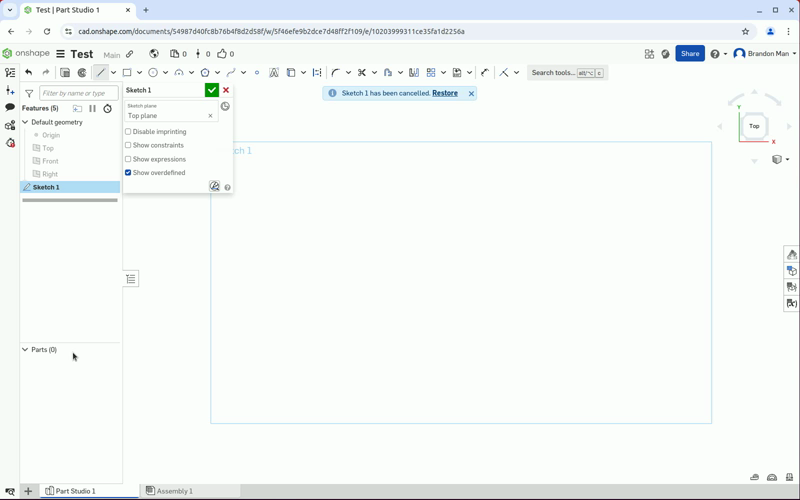
key_down(shift)
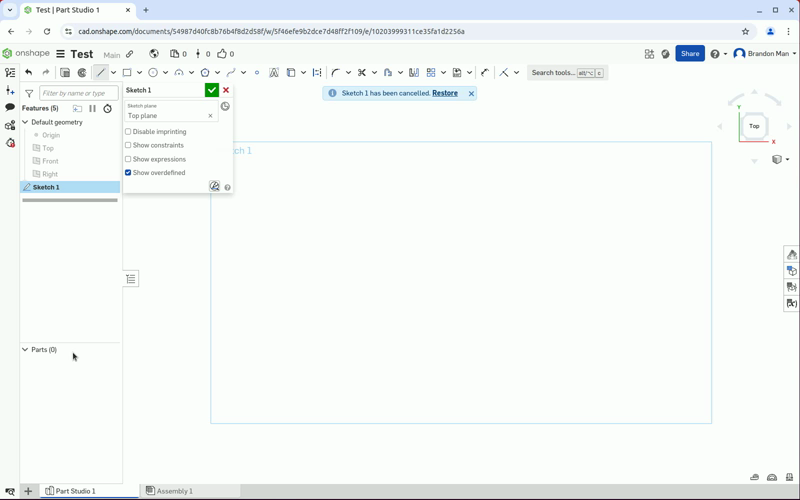
mouse_move(498, 395)
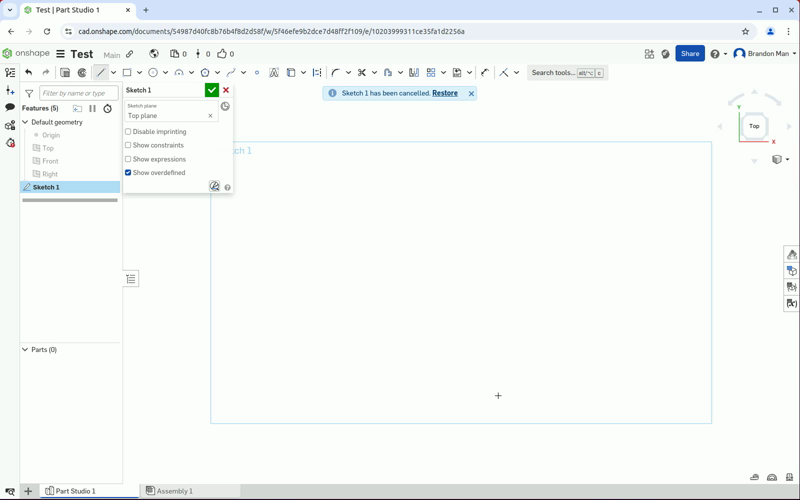
click(498, 395)
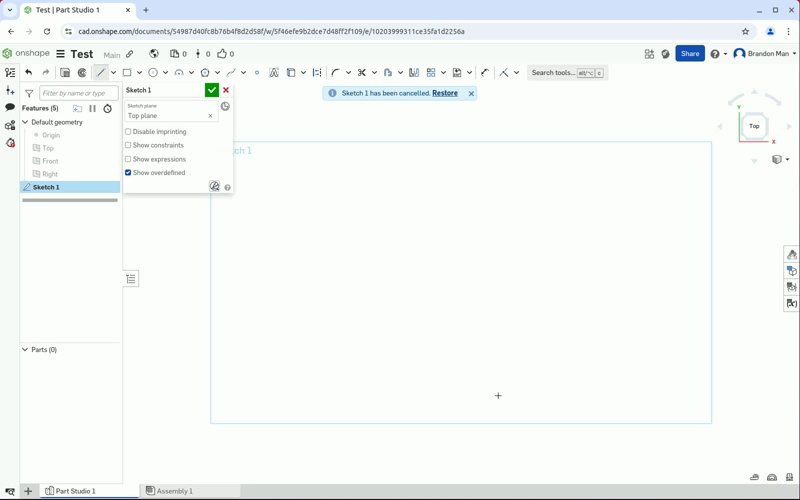
key_up(shift)
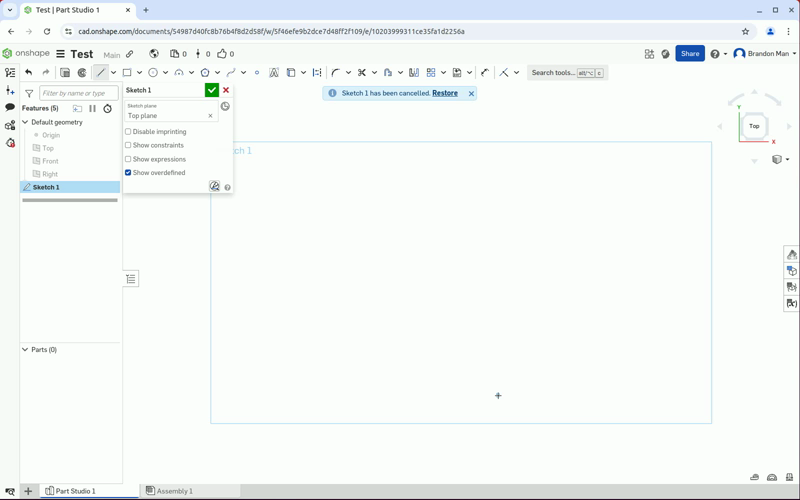
key_down(shift)
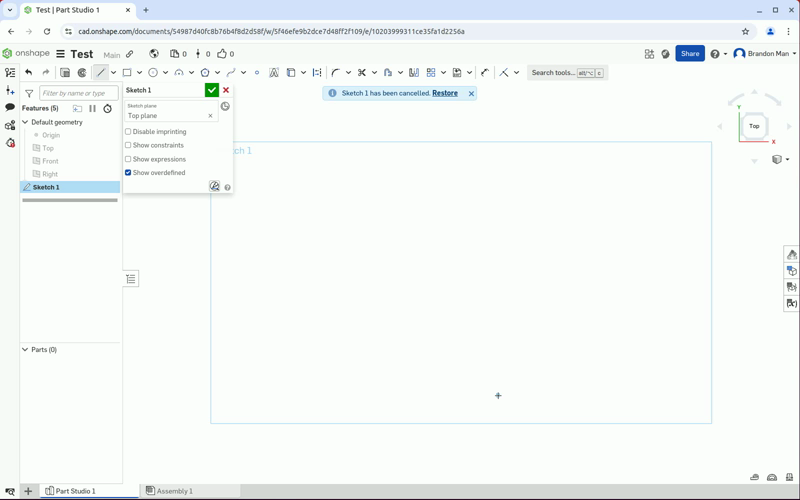
mouse_move(573, 395)
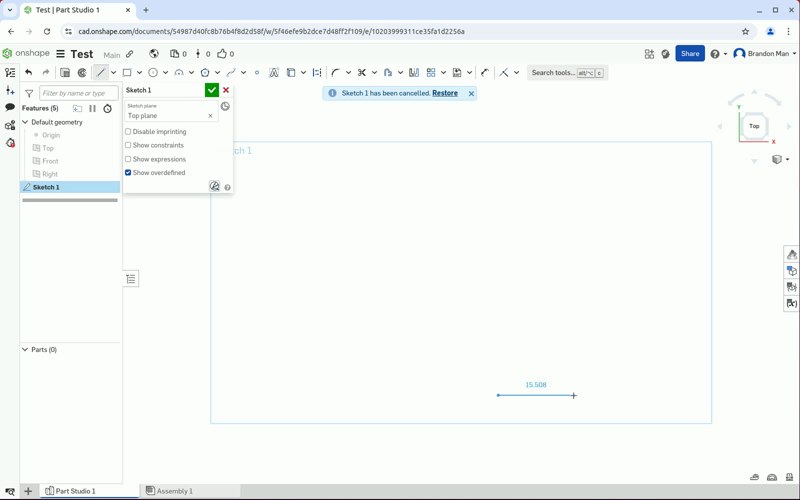
click(573, 395)
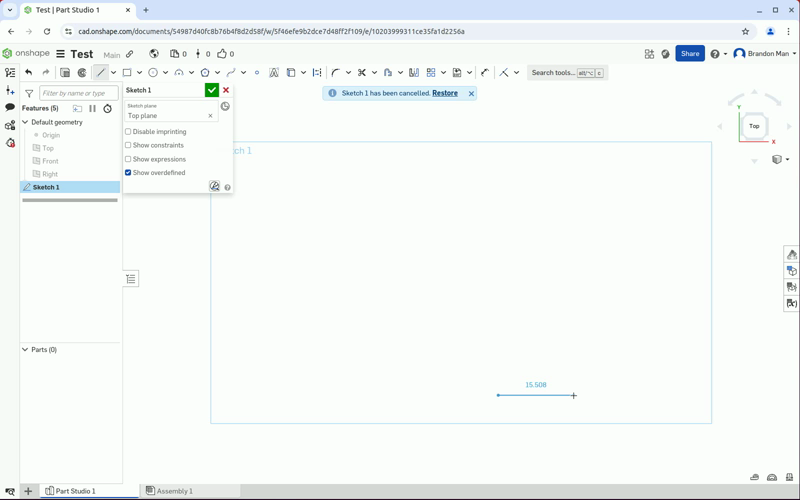
key_up(shift)
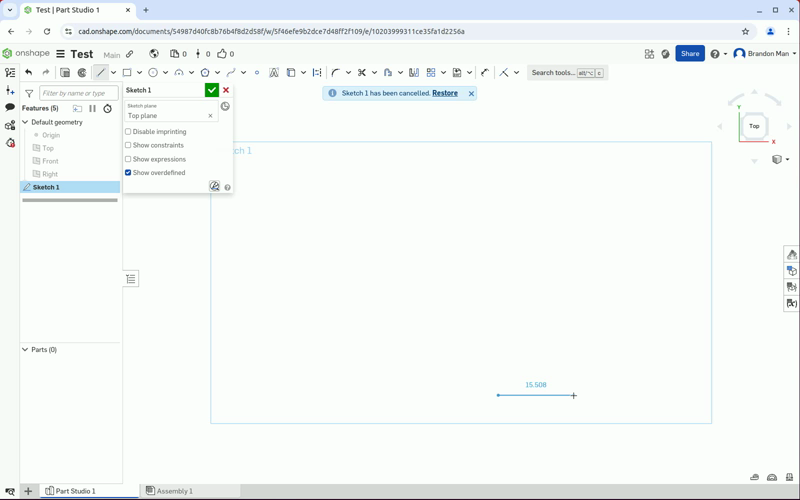
key_down(shift)
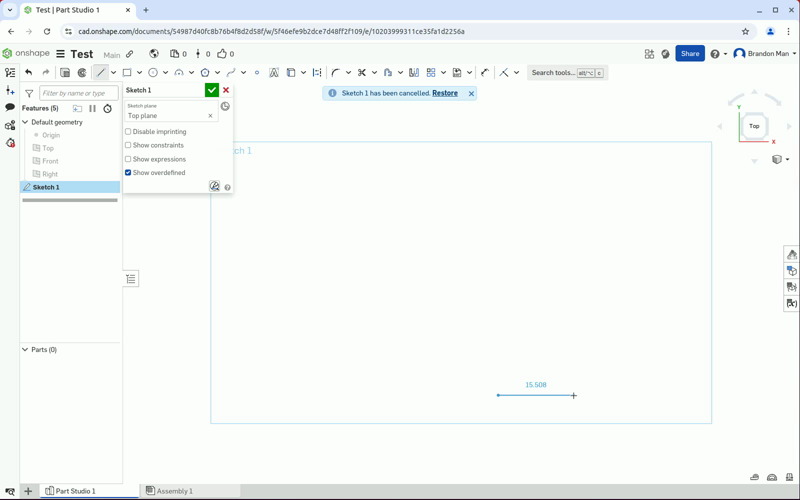
mouse_move(589, 395)
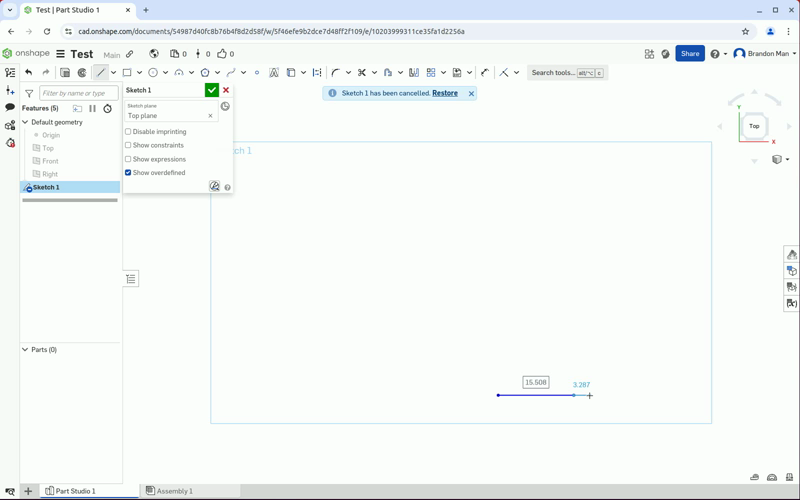
mouse_move(573, 357)
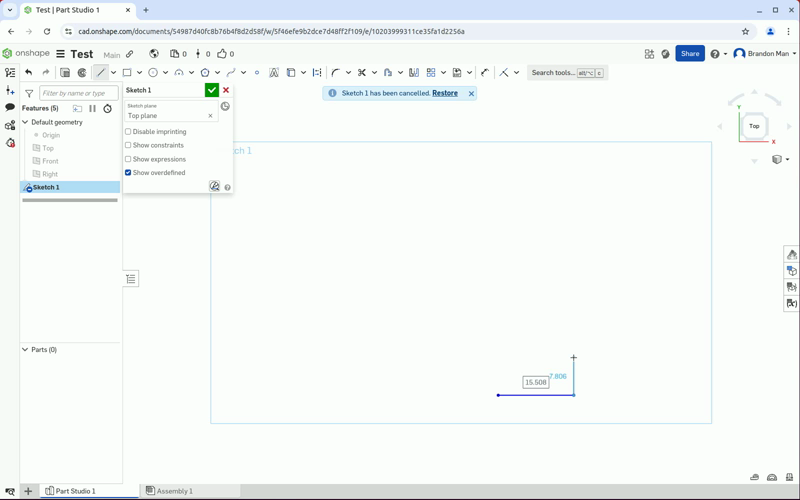
click(573, 357)
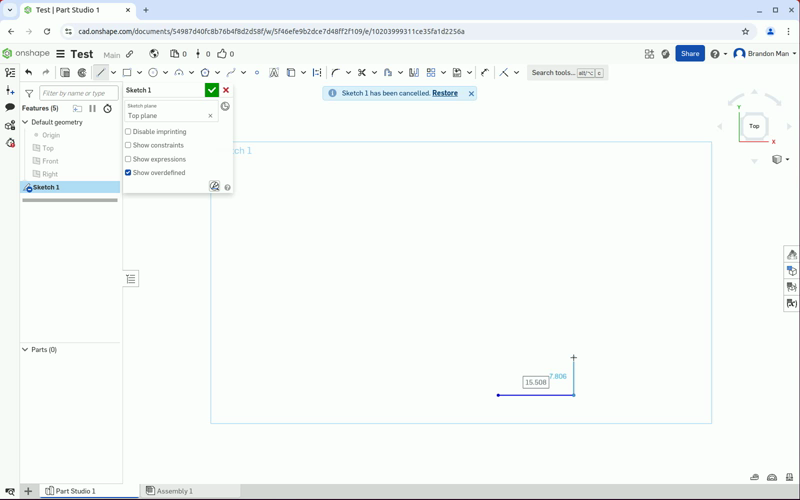
key_up(shift)
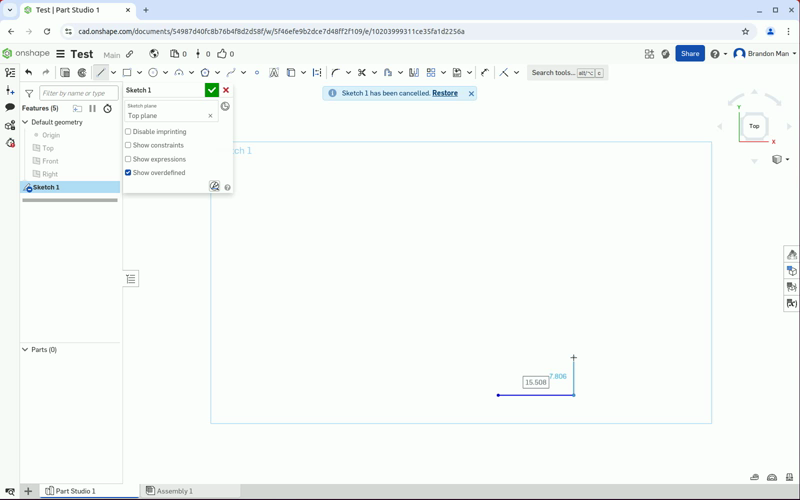
key_down(shift)
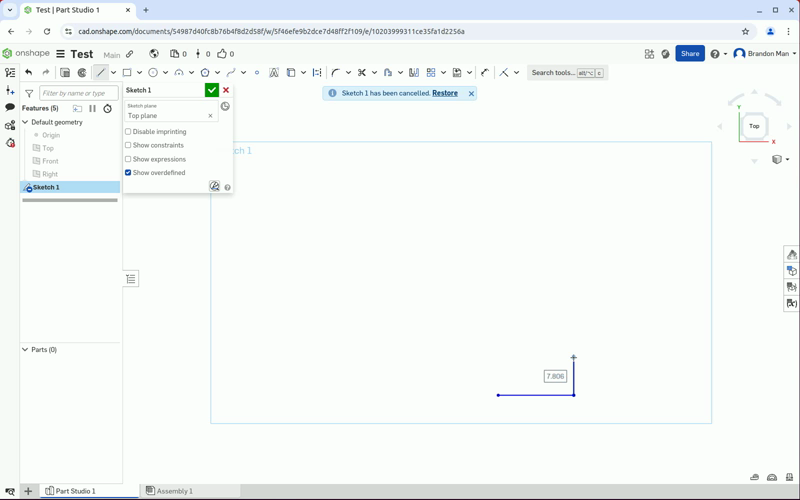
mouse_move(498, 357)
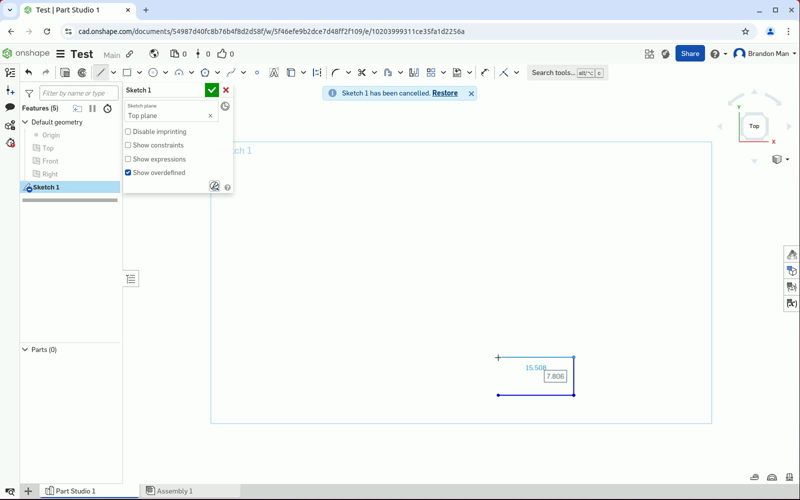
click(498, 357)
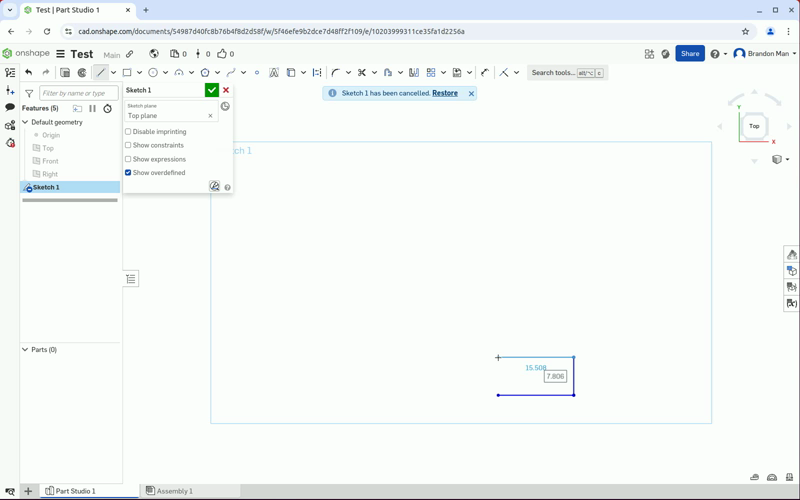
key_up(shift)
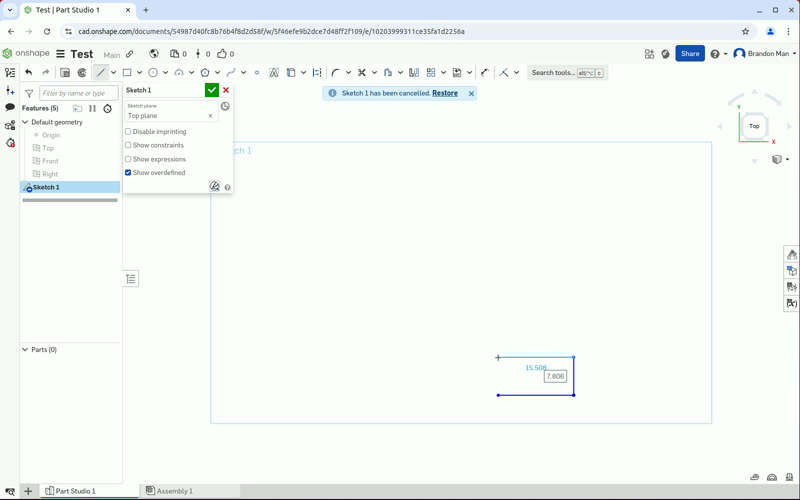
mouse_move(528, 357)
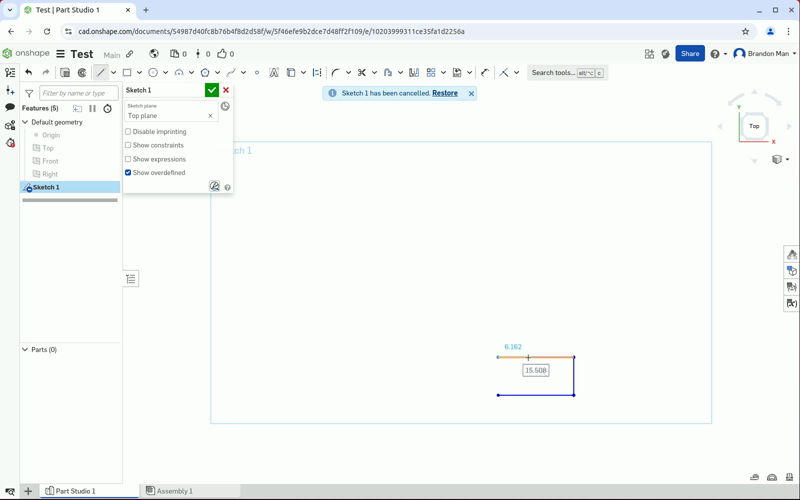
key_down(shift)
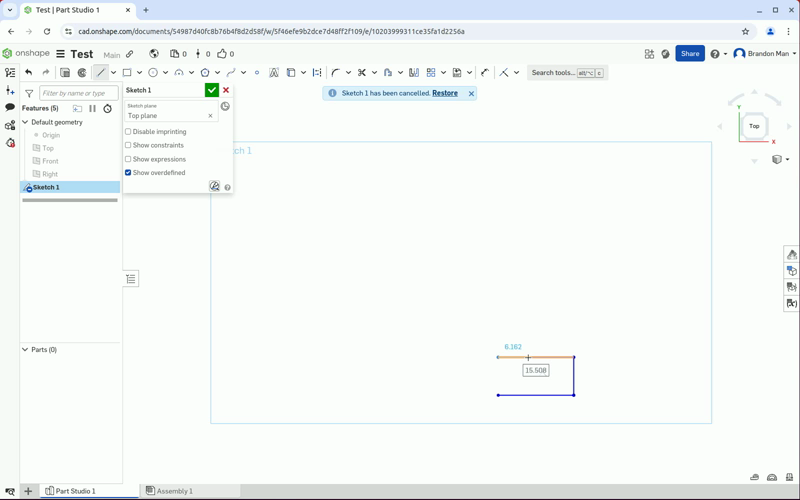
mouse_move(498, 395)
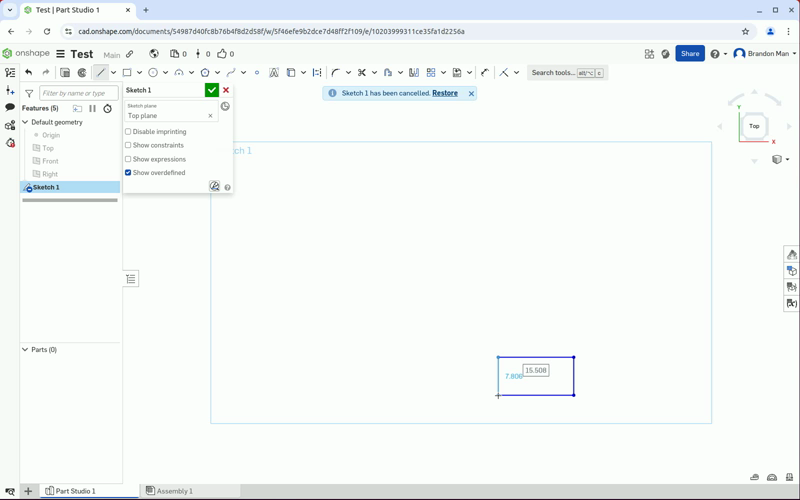
key_up(shift)
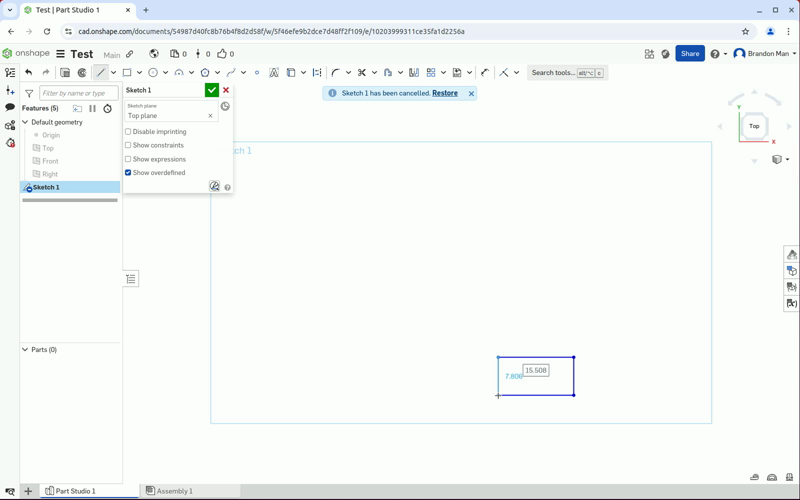
click(498, 395)
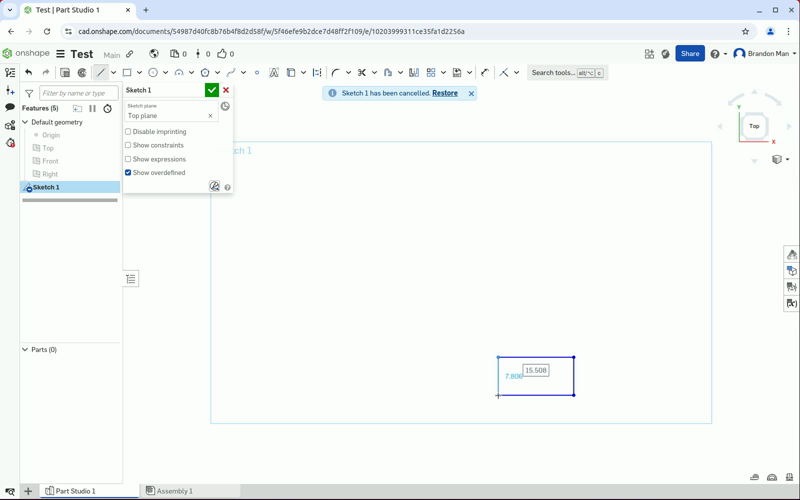
key(esc)
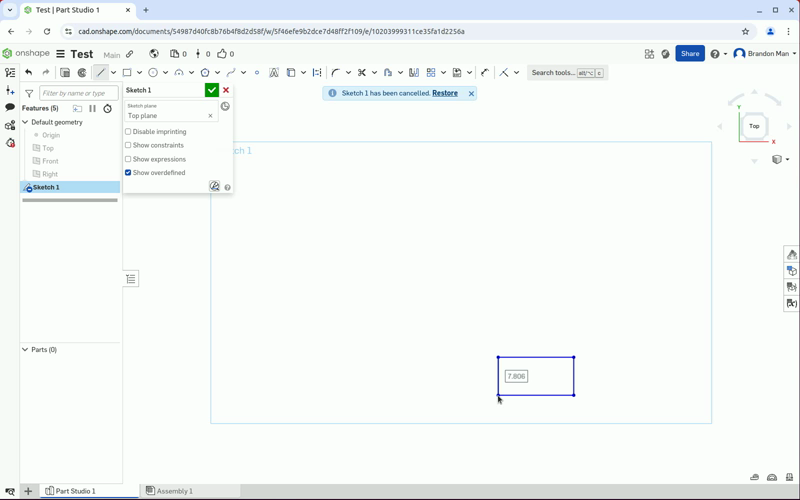
mouse_move(566, 365)
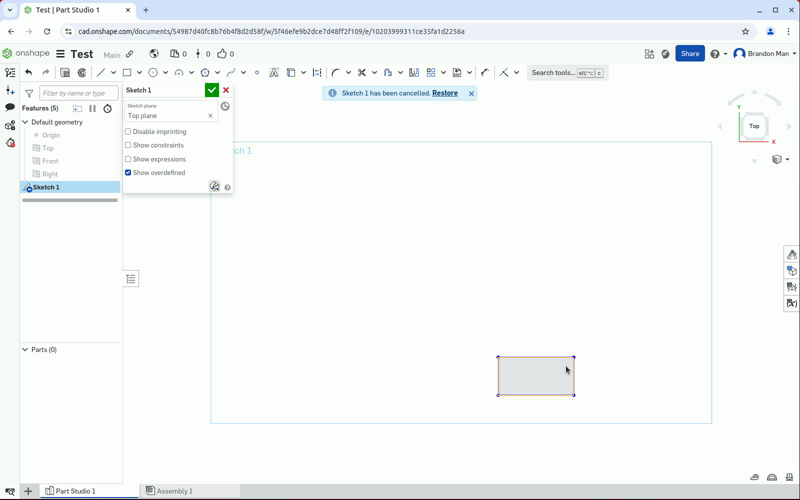
click(566, 365)
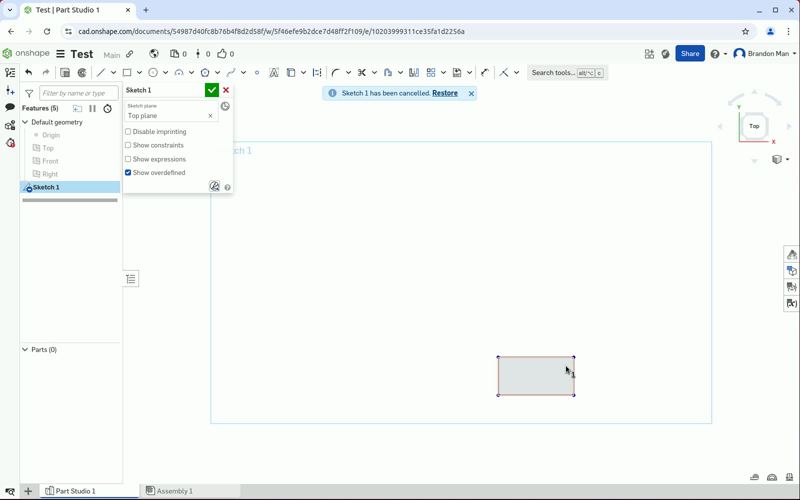
mouse_move(73, 352)
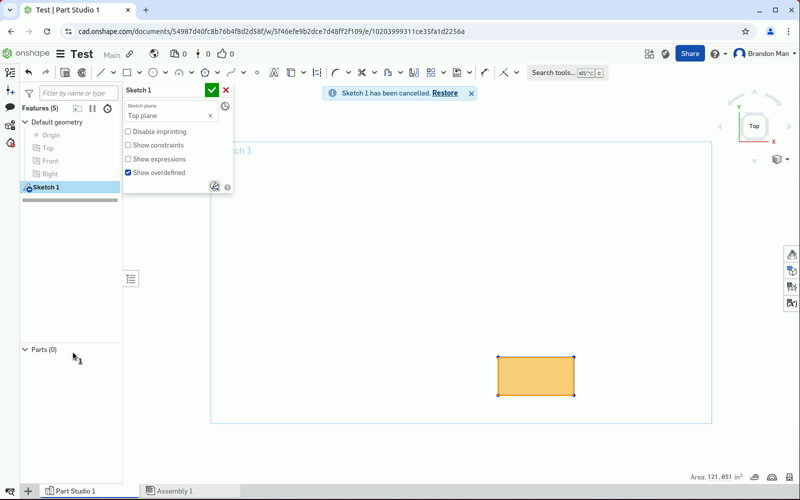
key(shift+y)
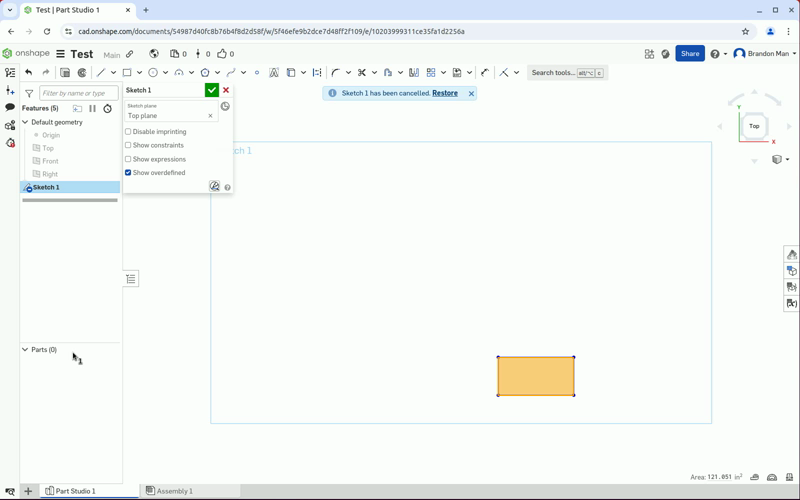
key(shift+e)
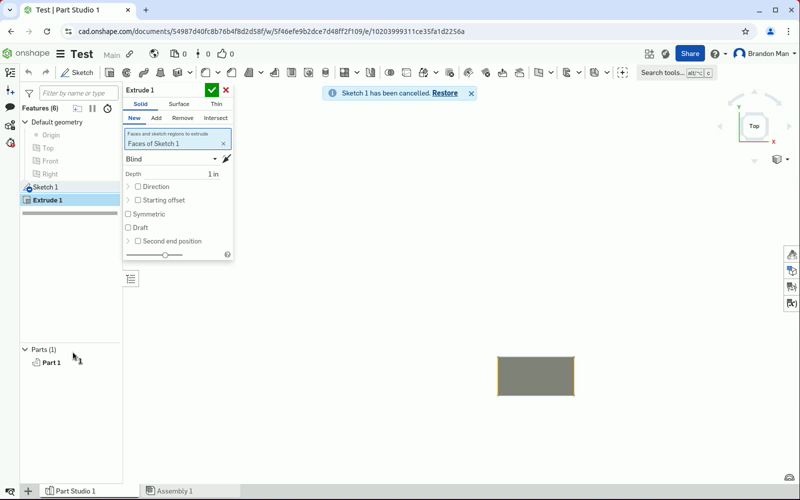
mouse_move(143, 106)
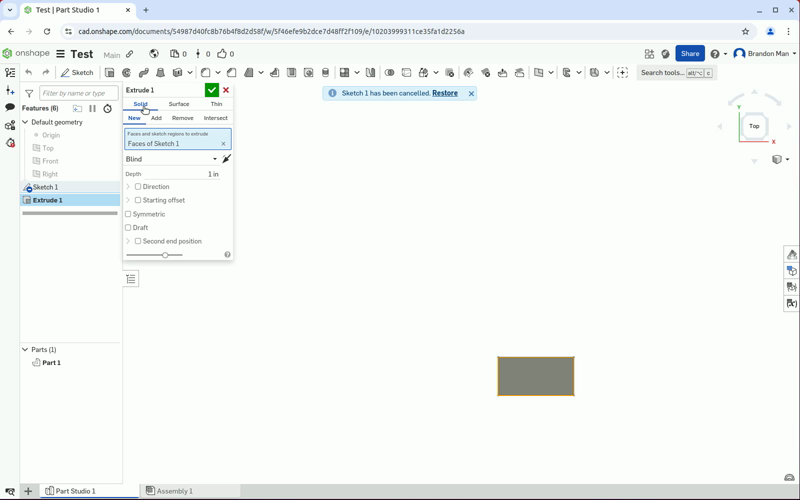
click(143, 106)
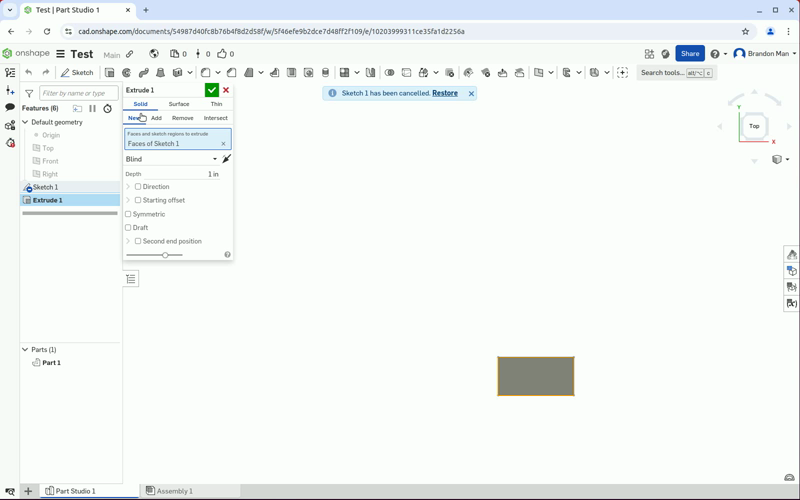
mouse_move(137, 120)
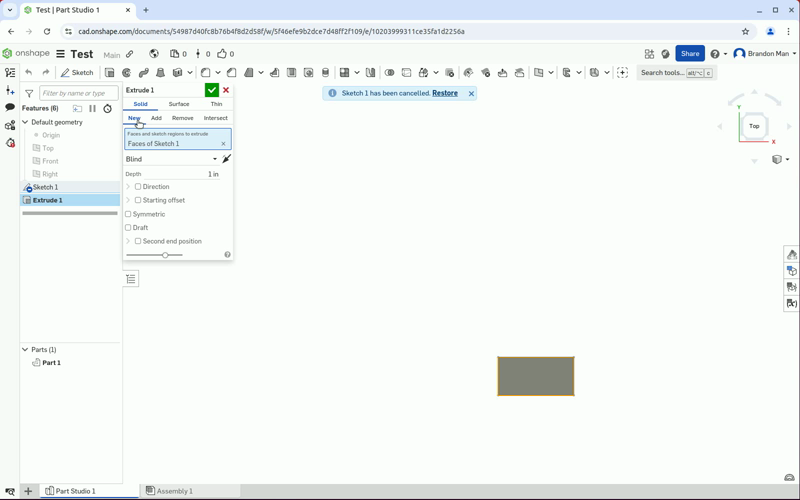
click(137, 120)
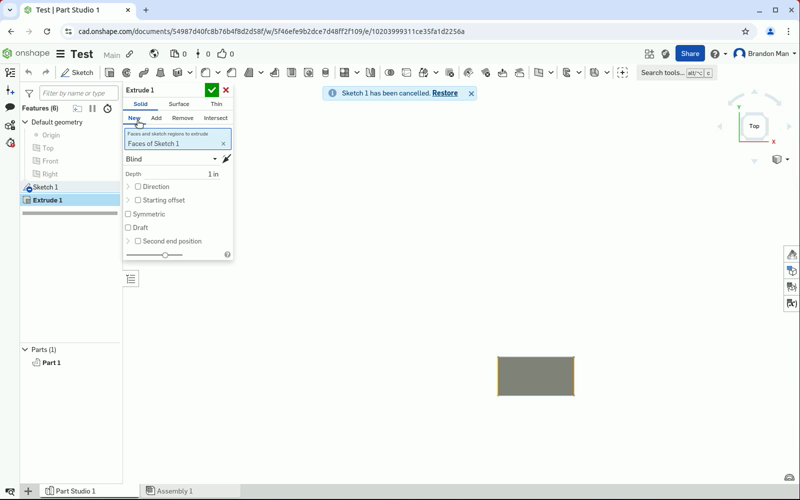
key(tab, 4)
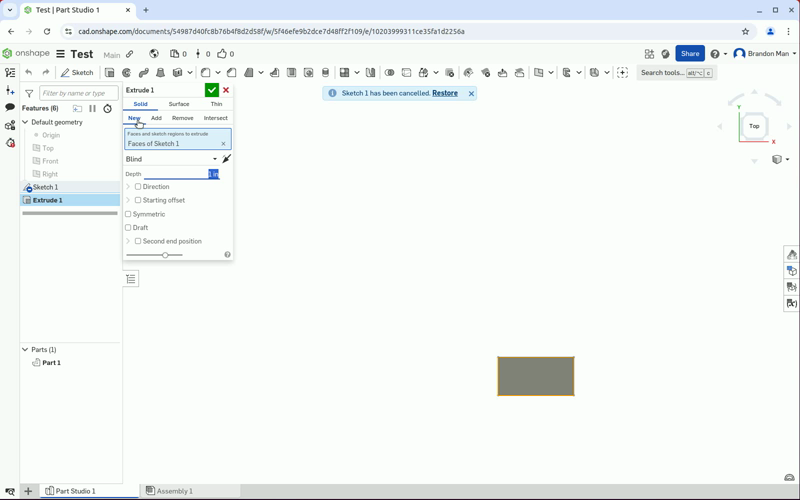
text(7.703)
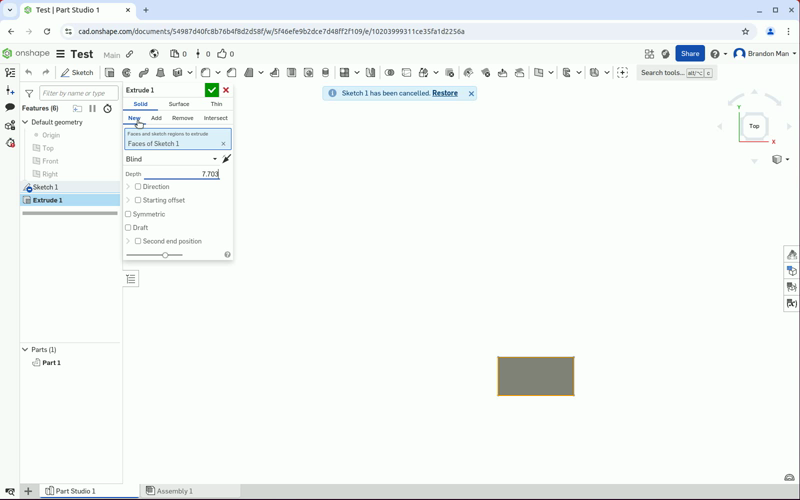
key(enter)
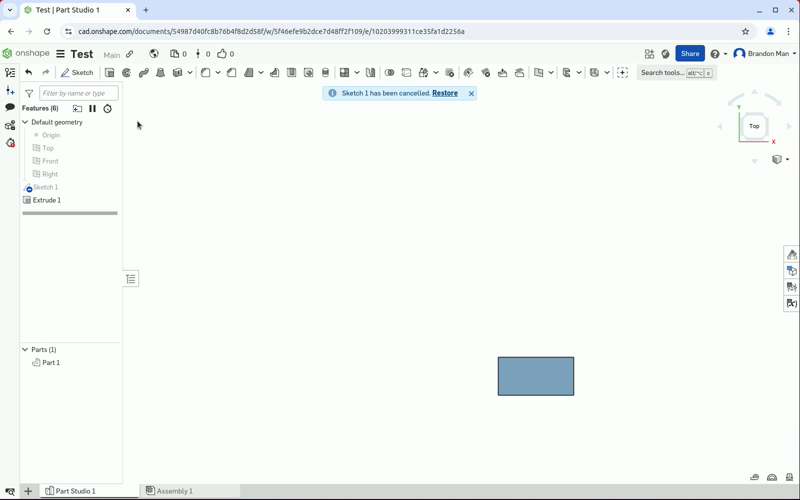
key(shift+h)
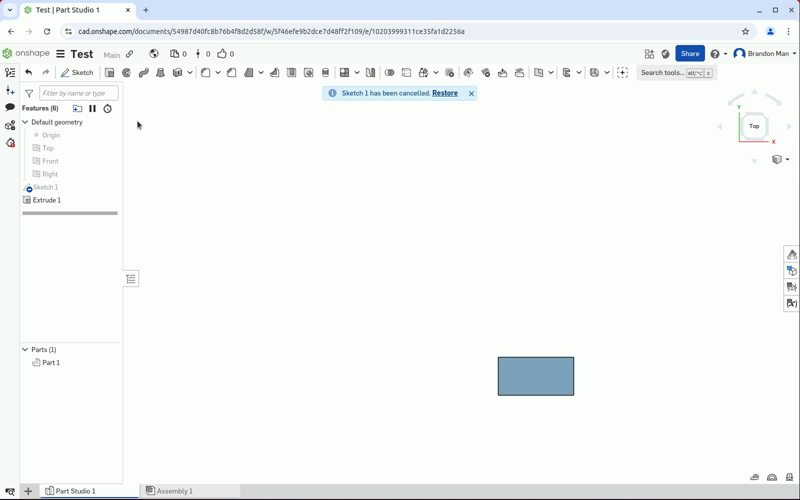
key(shift+h)
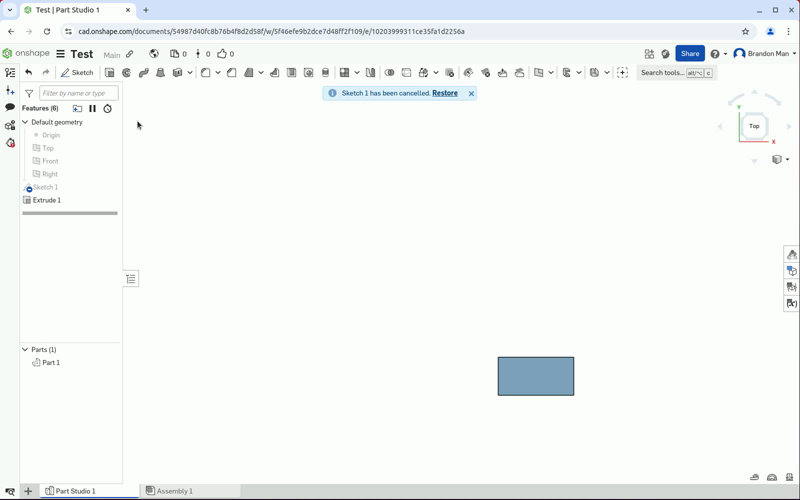
mouse_move(73, 189)
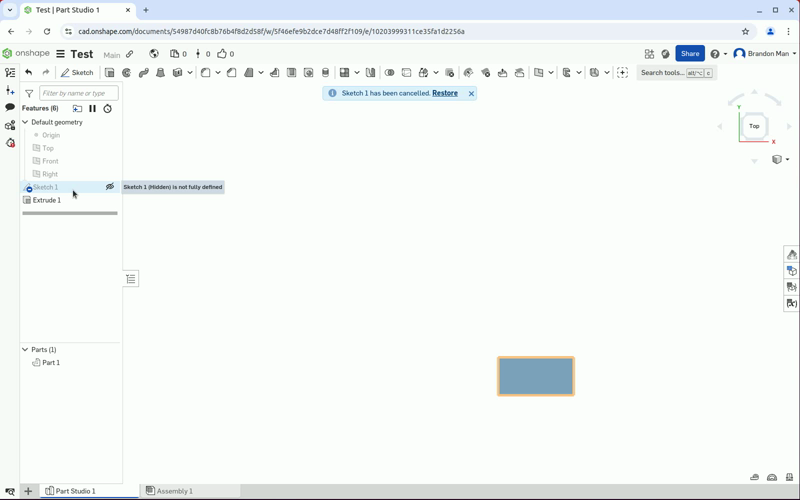
click(73, 189)
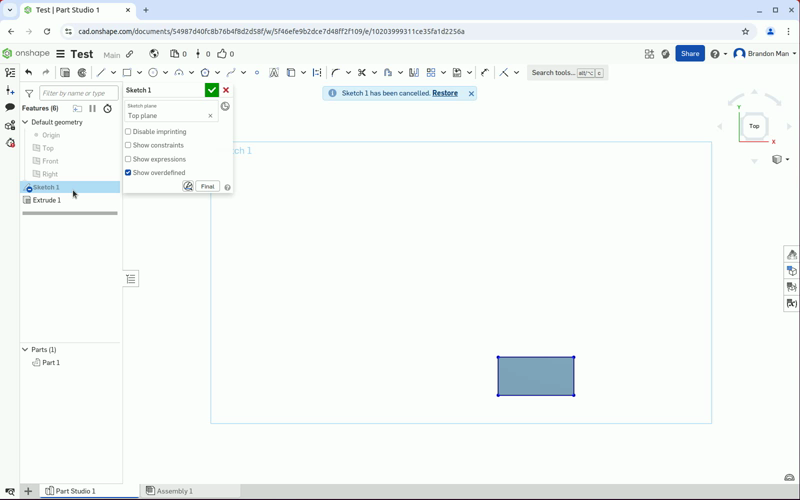
mouse_move(229, 92)
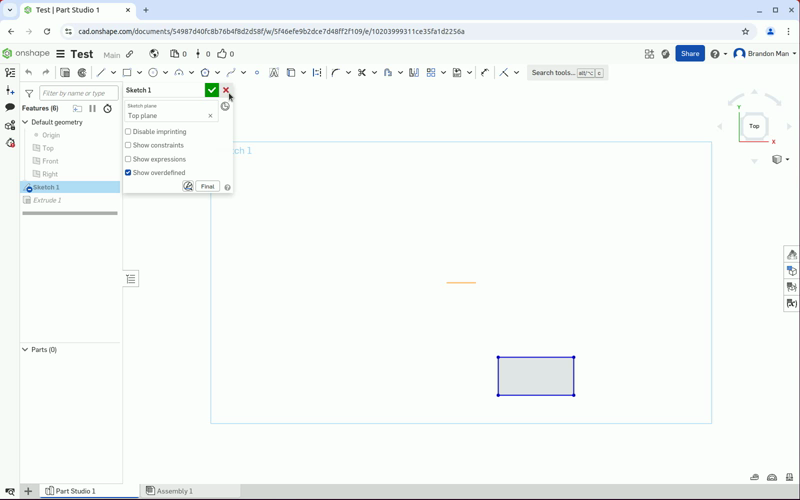
click(229, 92)
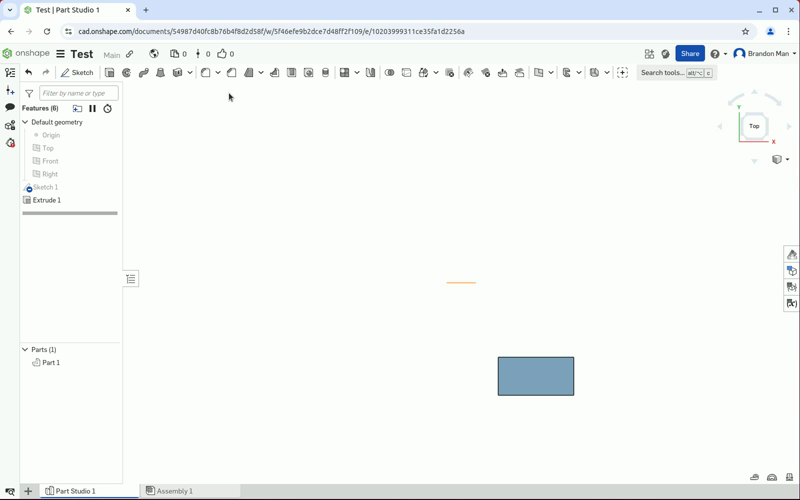
mouse_move(541, 75)
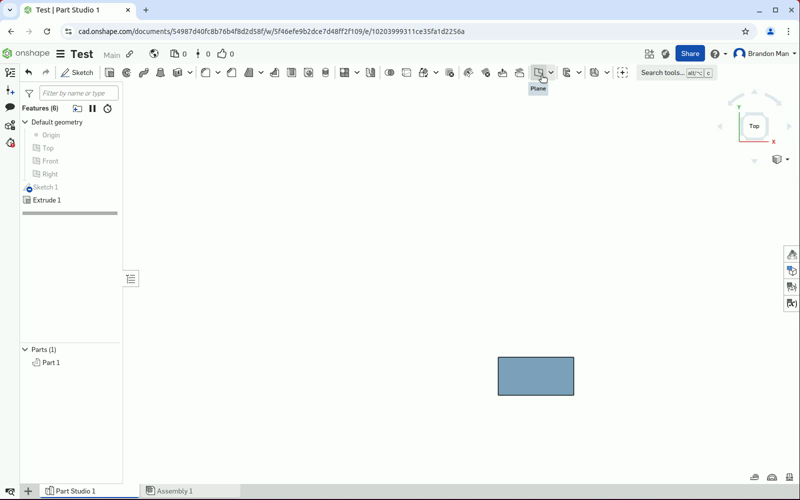
click(541, 75)
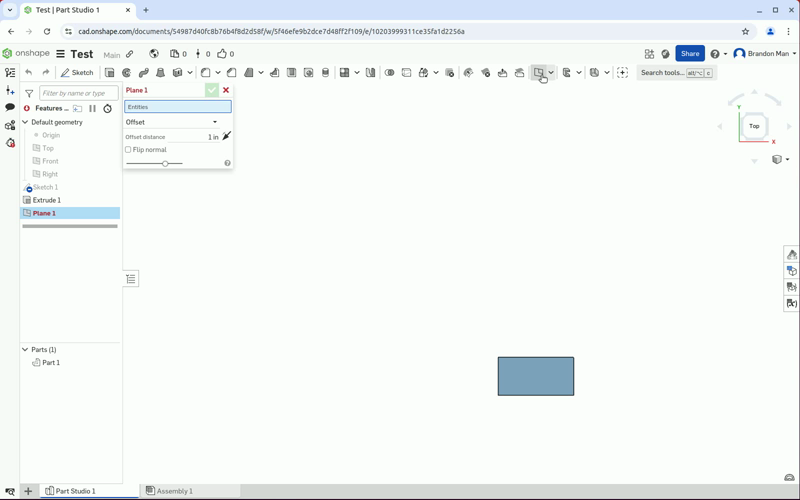
mouse_move(73, 150)
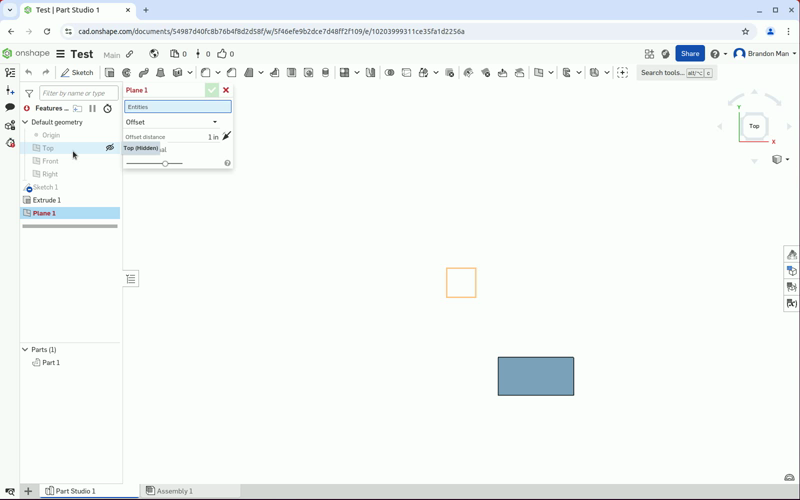
click(73, 150)
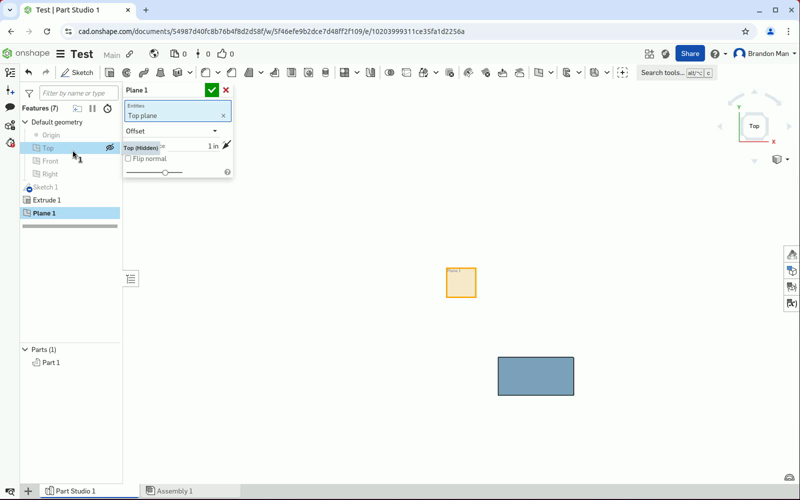
key(tab, 2)
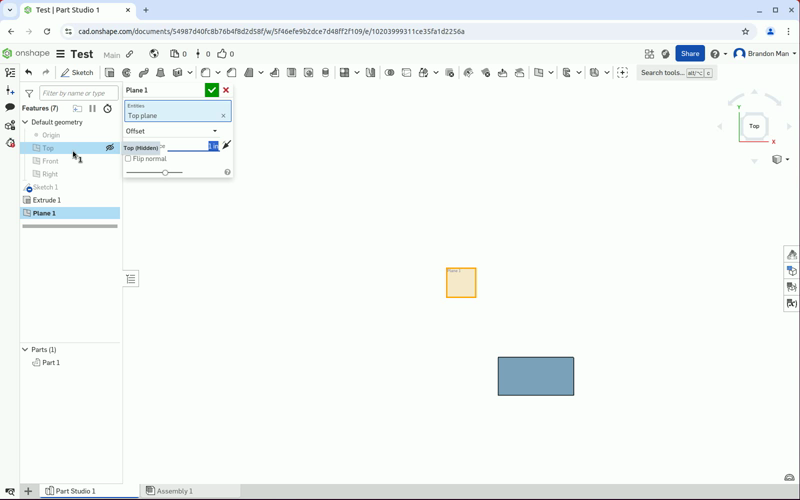
text(7.703)
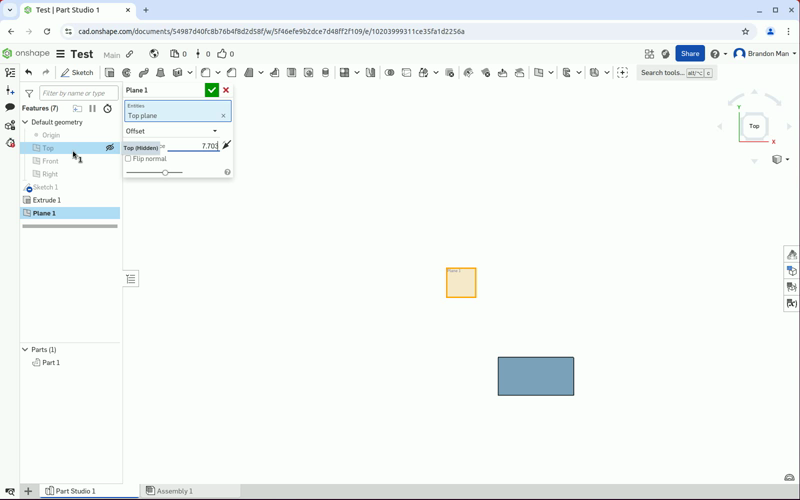
key(enter, 2)
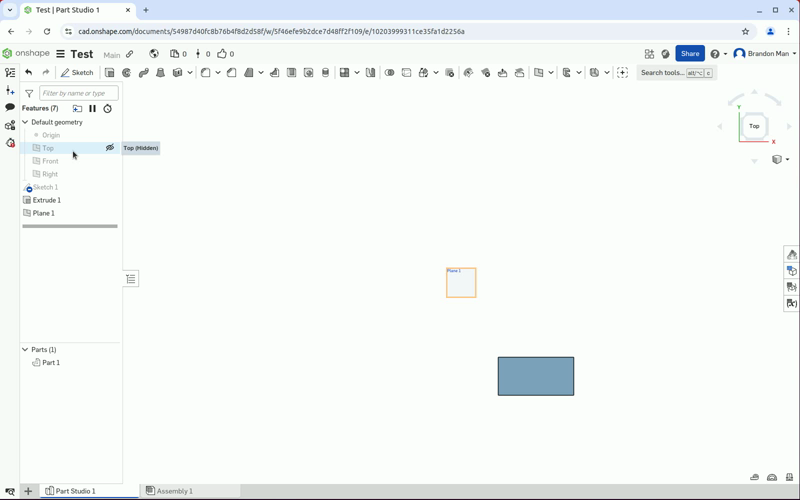
key(shift+s)
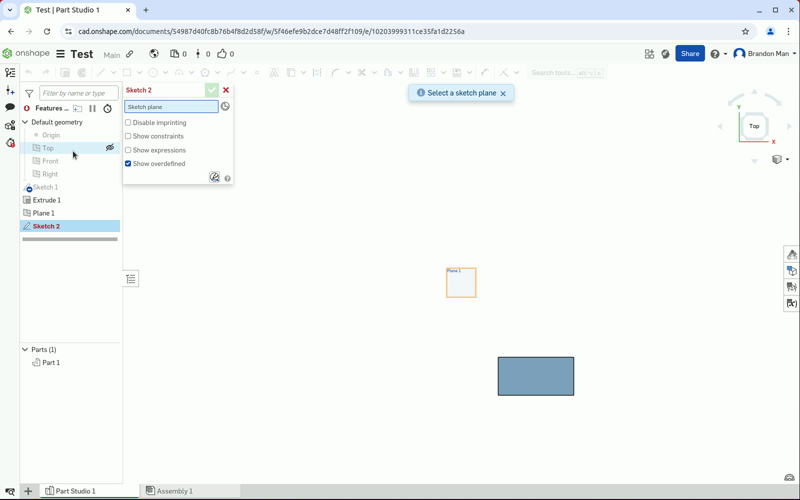
mouse_move(73, 215)
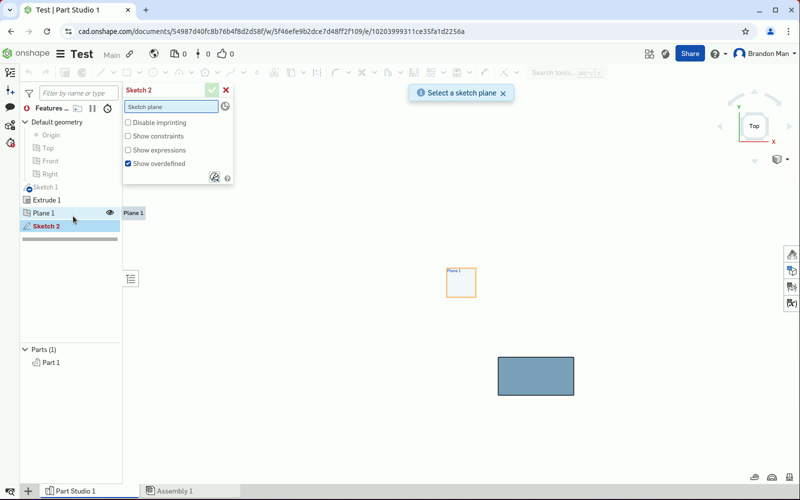
click(73, 215)
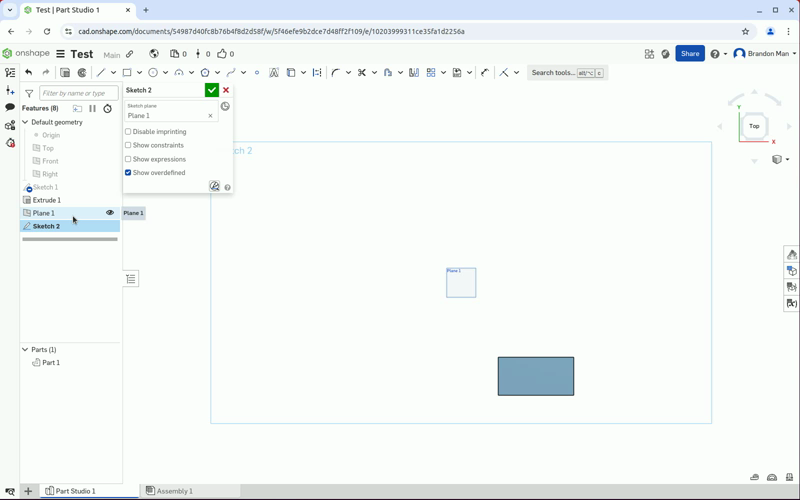
mouse_move(73, 352)
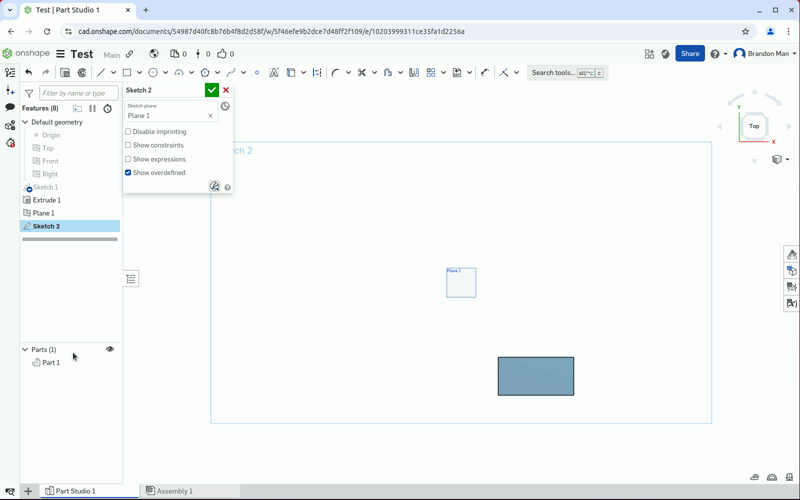
key(y)
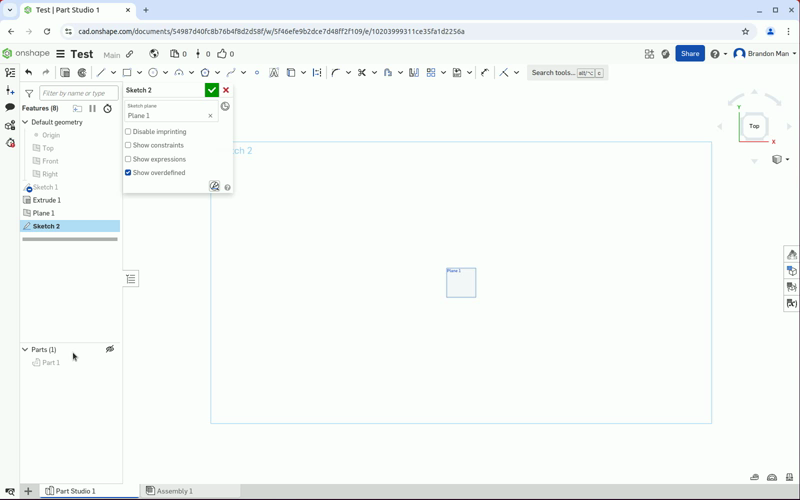
key(l)
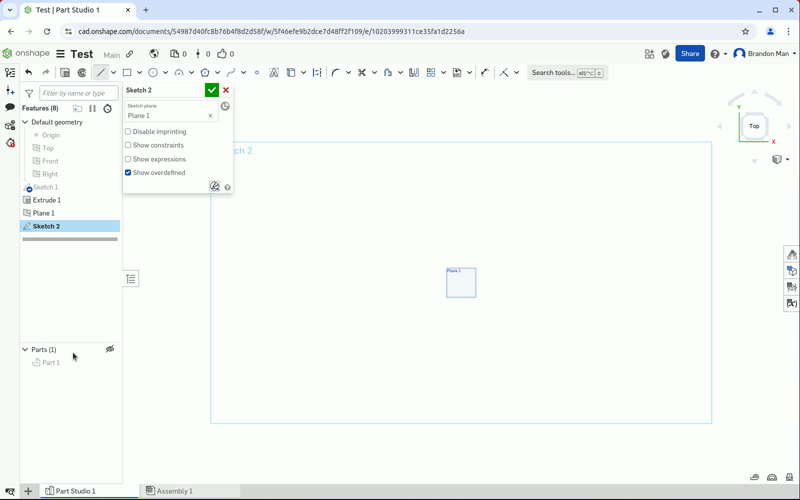
key_down(shift)
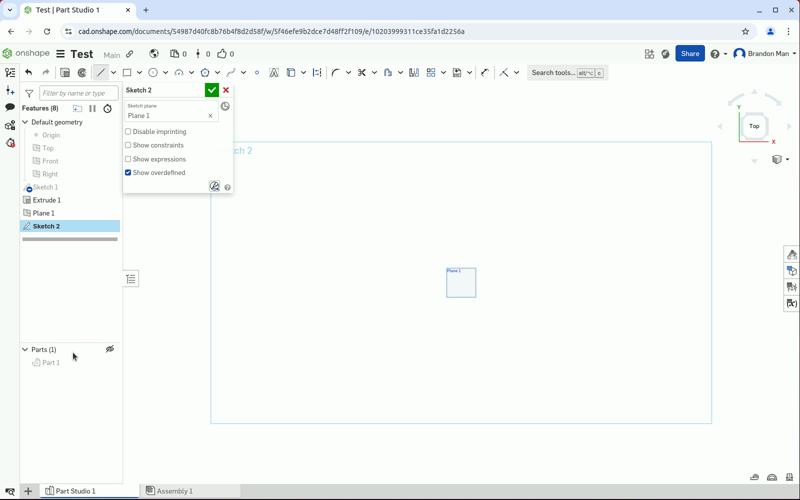
mouse_move(535, 357)
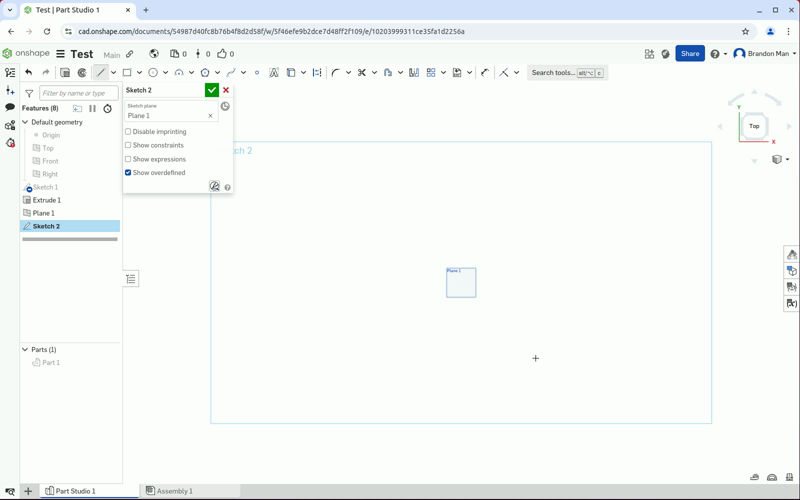
click(535, 357)
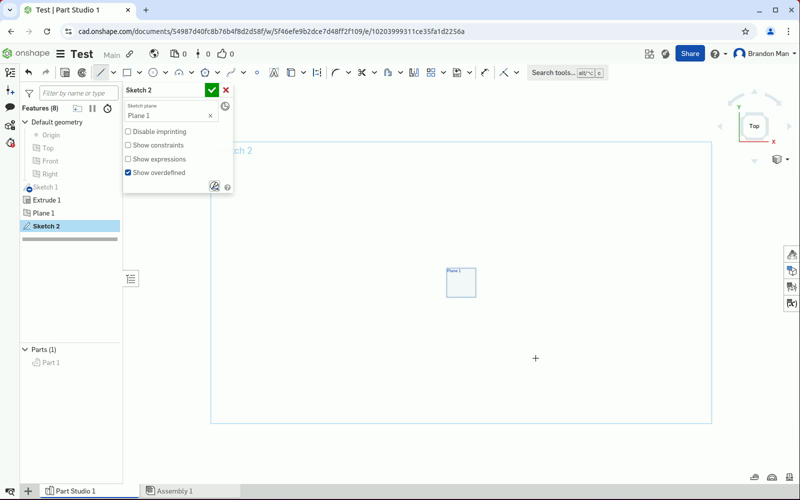
key_up(shift)
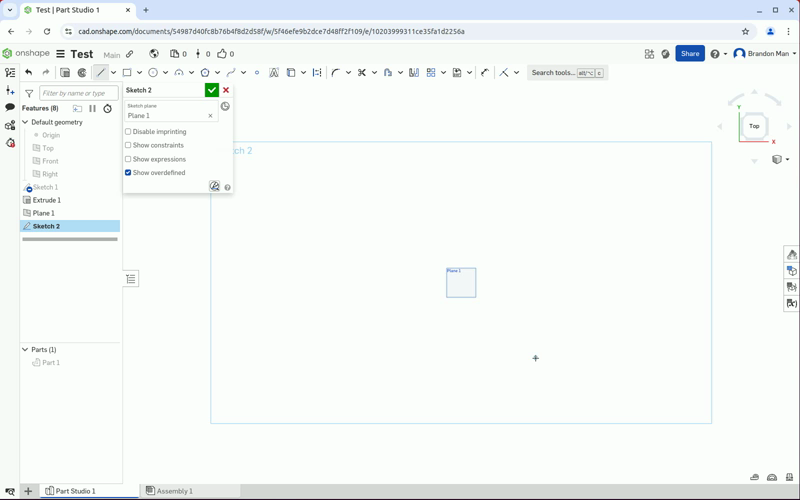
key_down(shift)
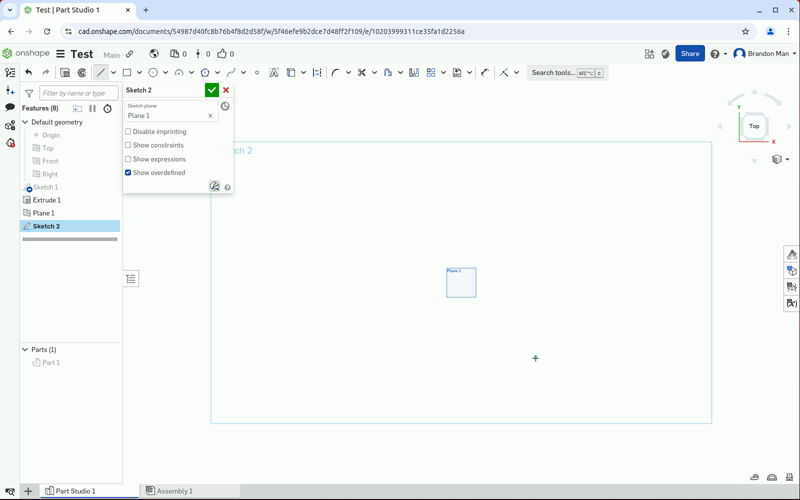
mouse_move(565, 357)
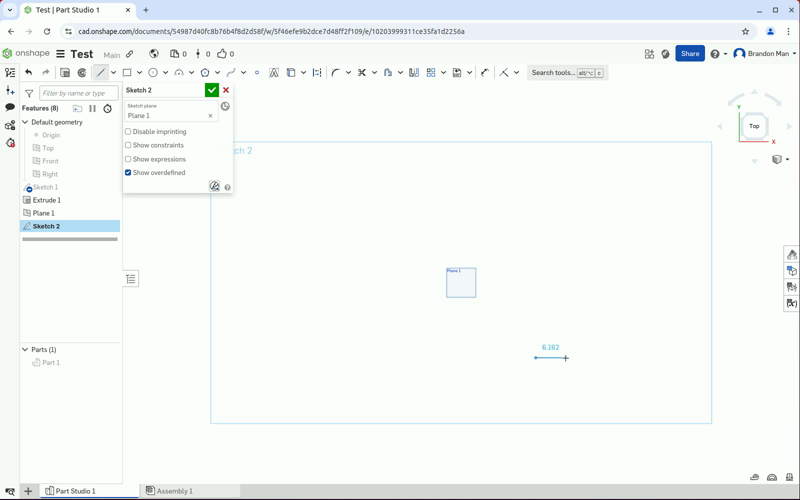
mouse_move(574, 357)
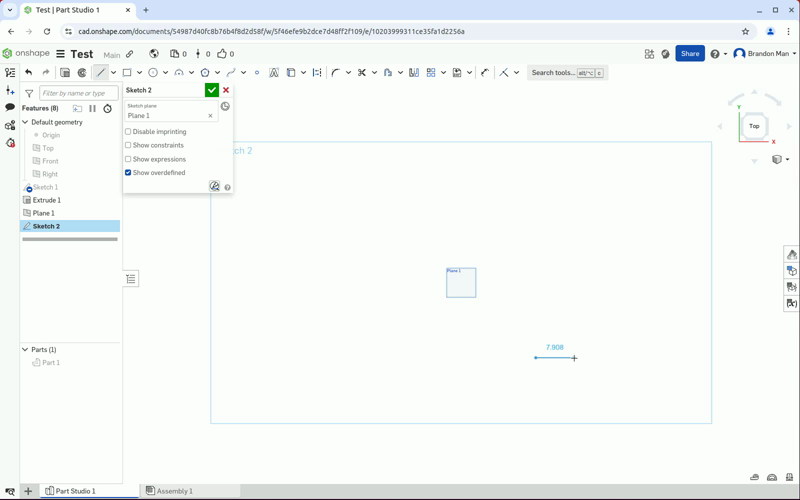
click(574, 357)
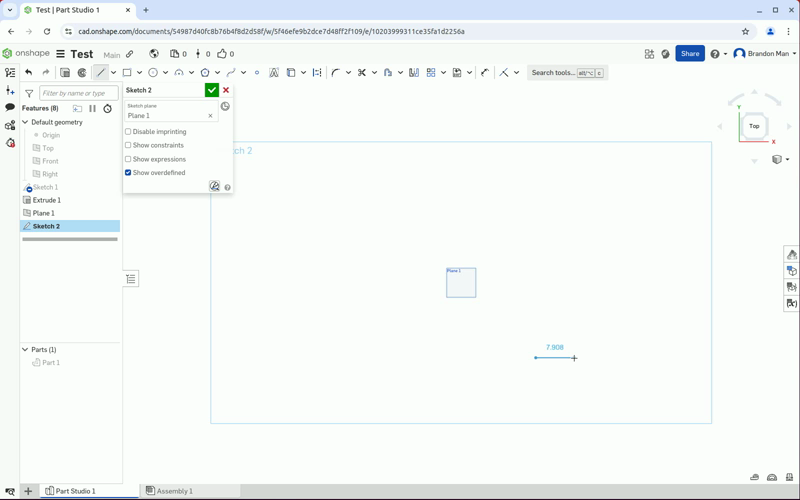
key_up(shift)
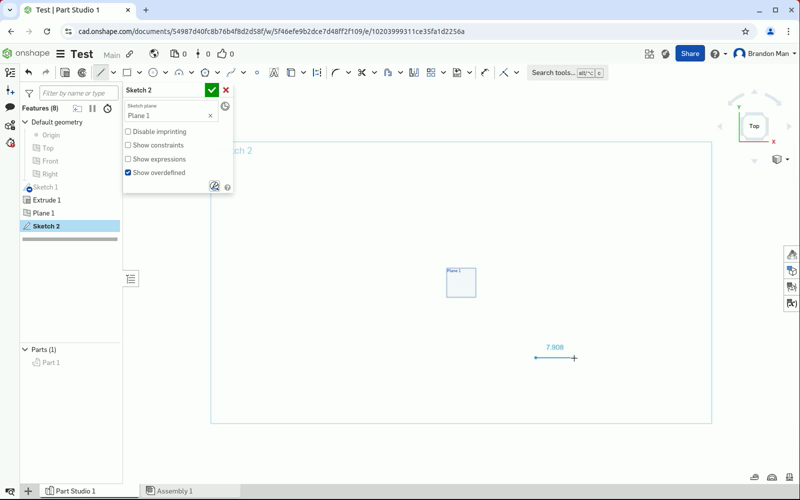
key_down(shift)
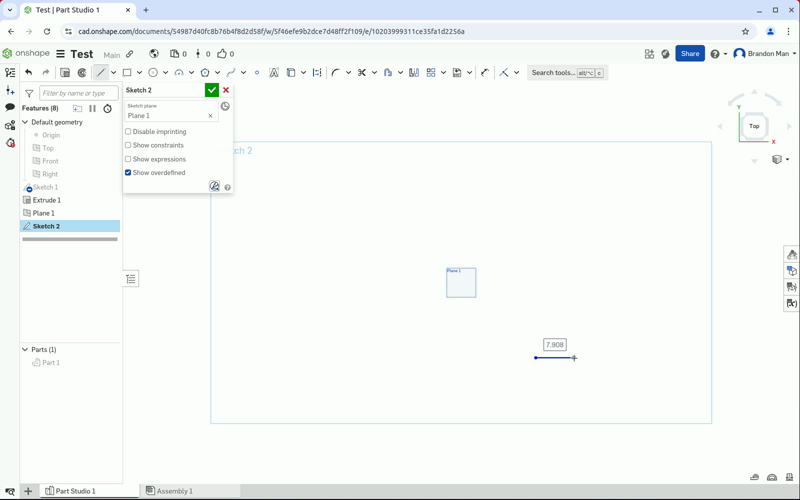
mouse_move(589, 357)
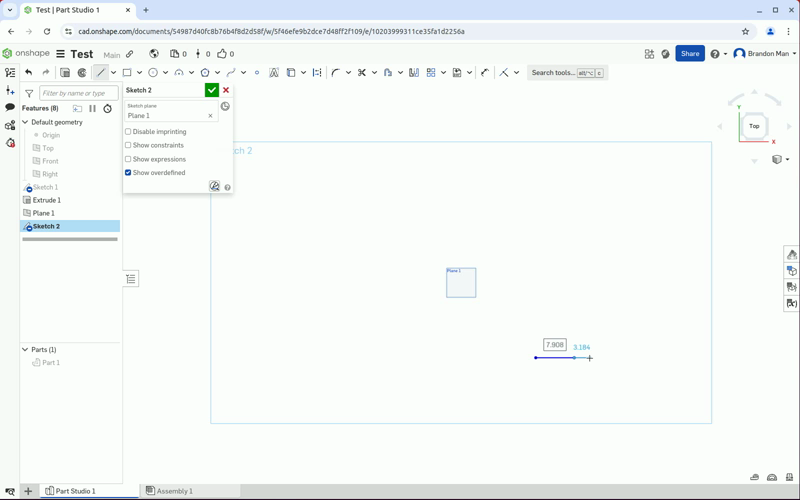
mouse_move(574, 319)
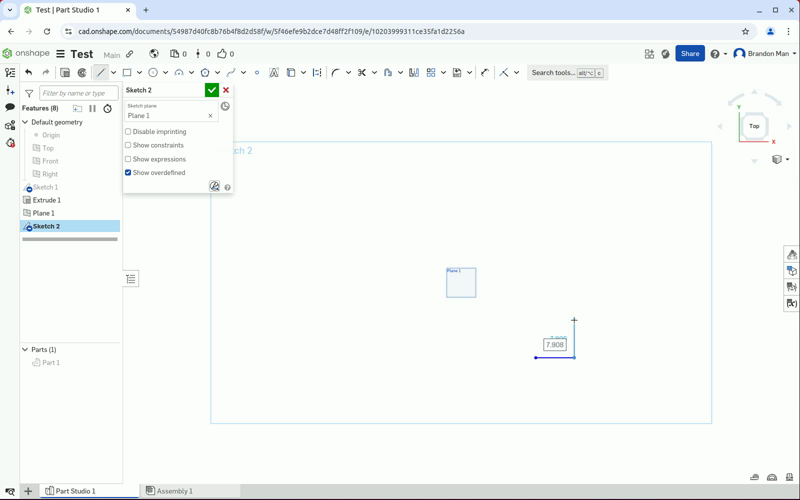
click(574, 319)
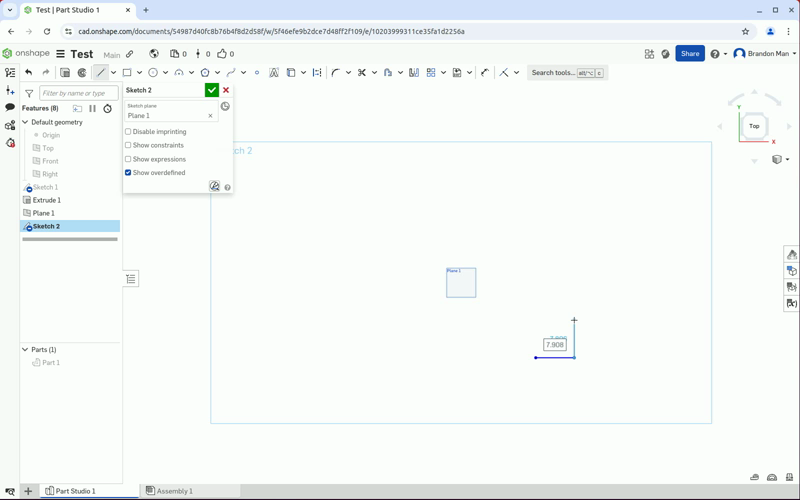
key_up(shift)
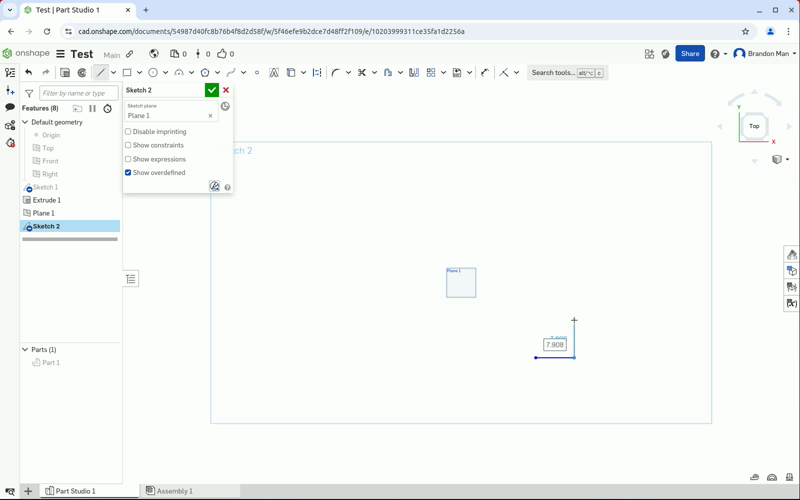
key_down(shift)
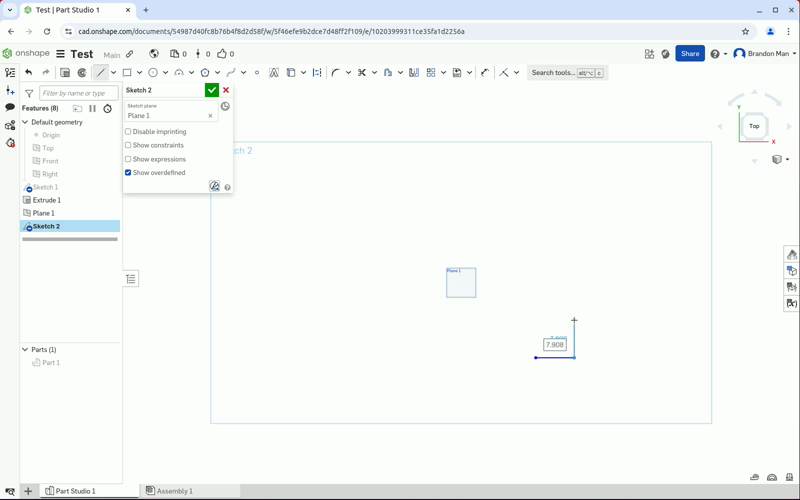
mouse_move(589, 319)
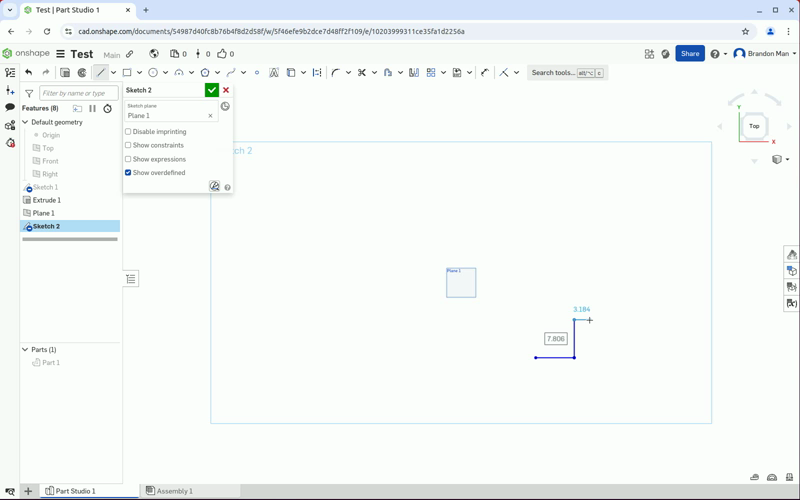
mouse_move(535, 319)
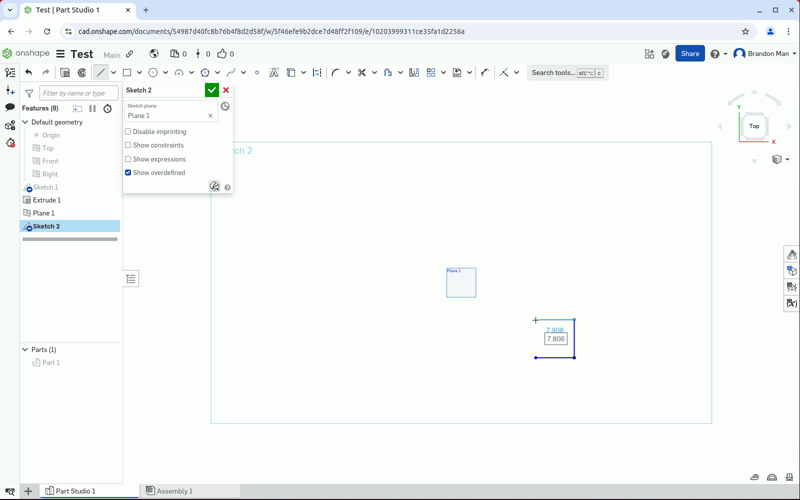
click(535, 319)
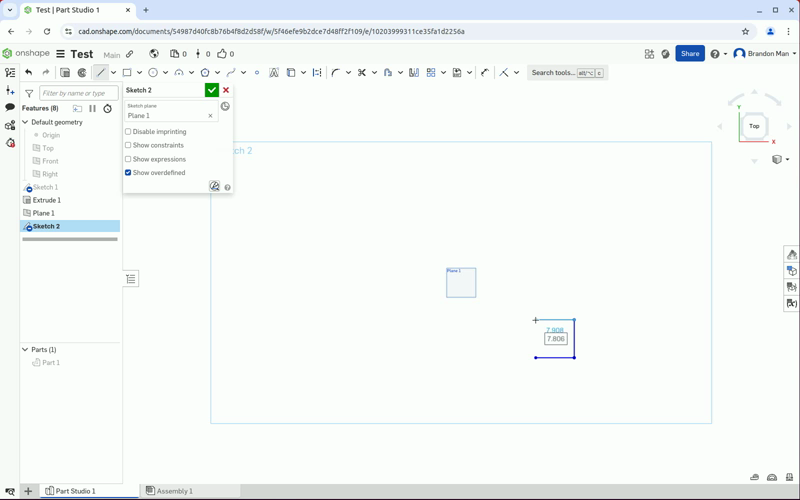
key_up(shift)
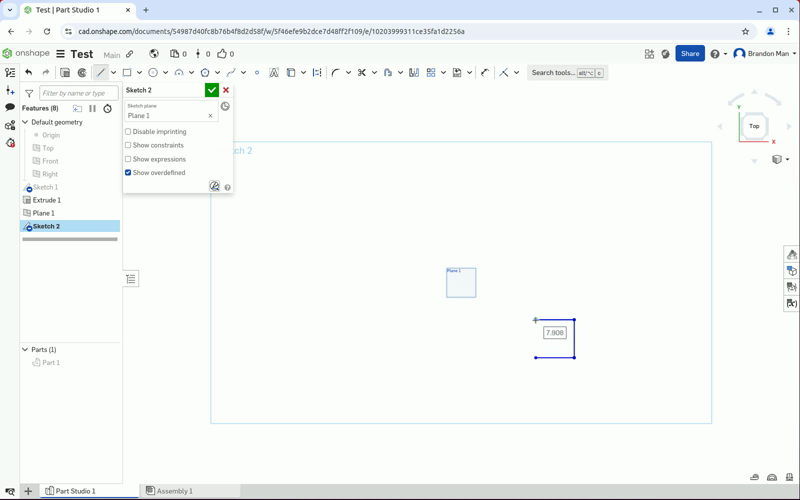
mouse_move(565, 319)
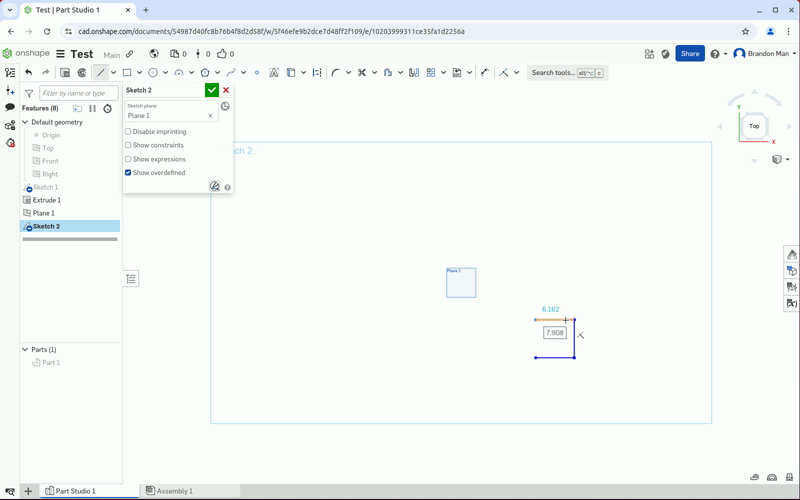
key_down(shift)
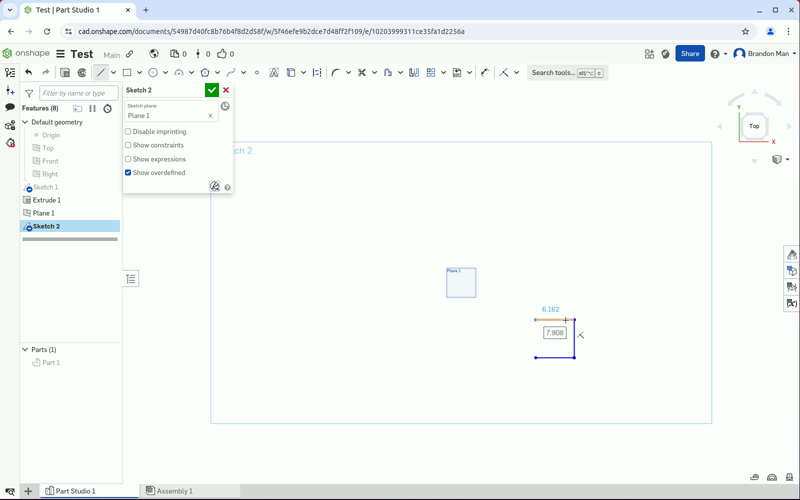
mouse_move(535, 357)
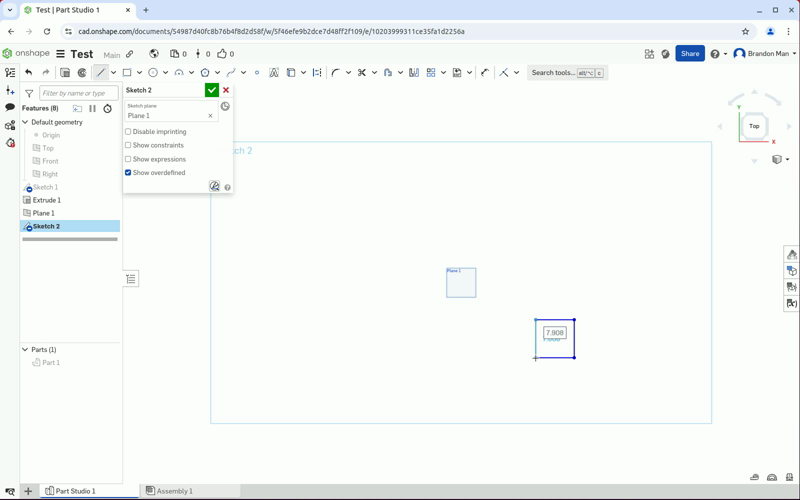
key_up(shift)
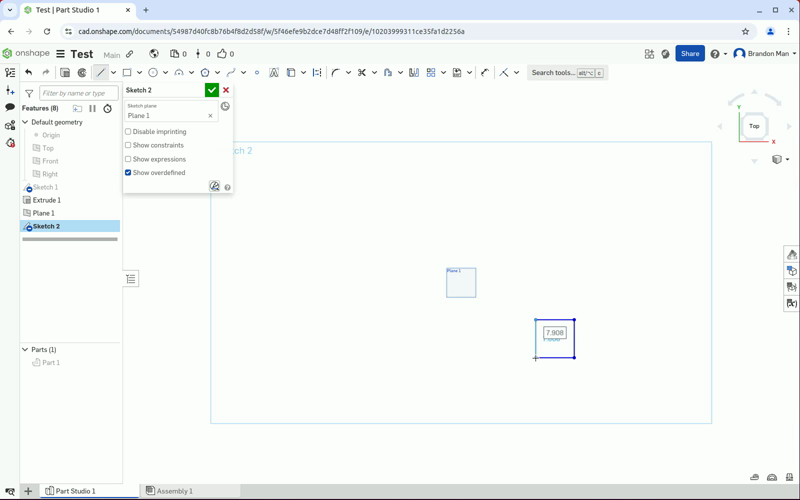
click(535, 357)
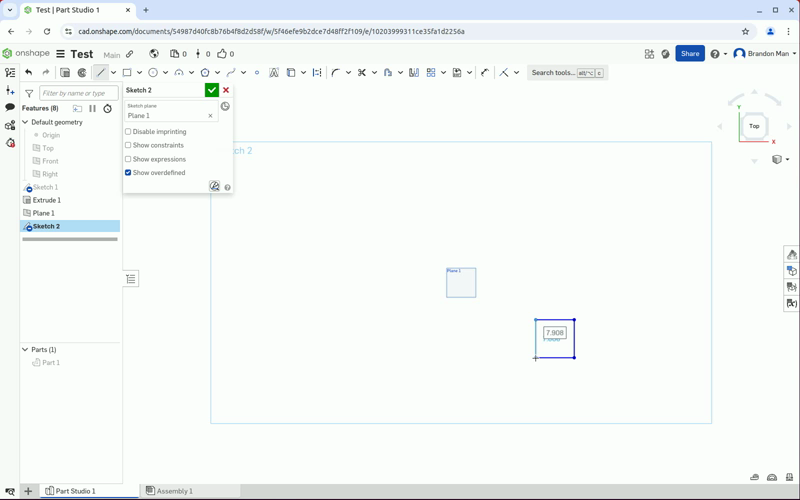
key(esc)
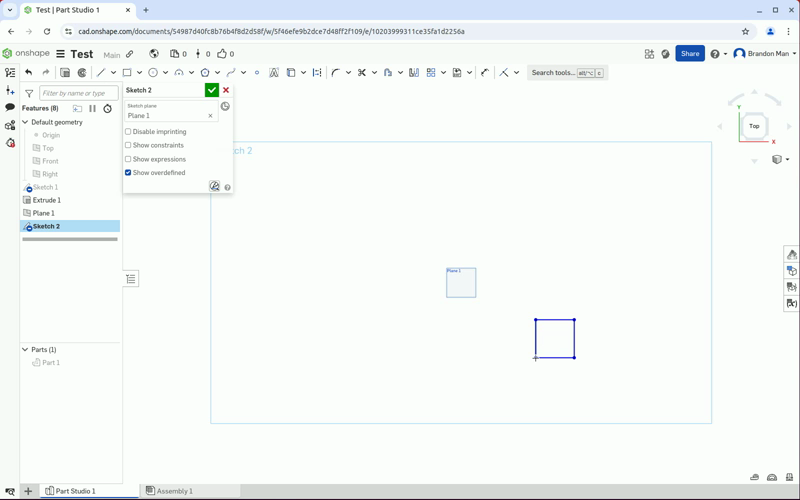
mouse_move(556, 346)
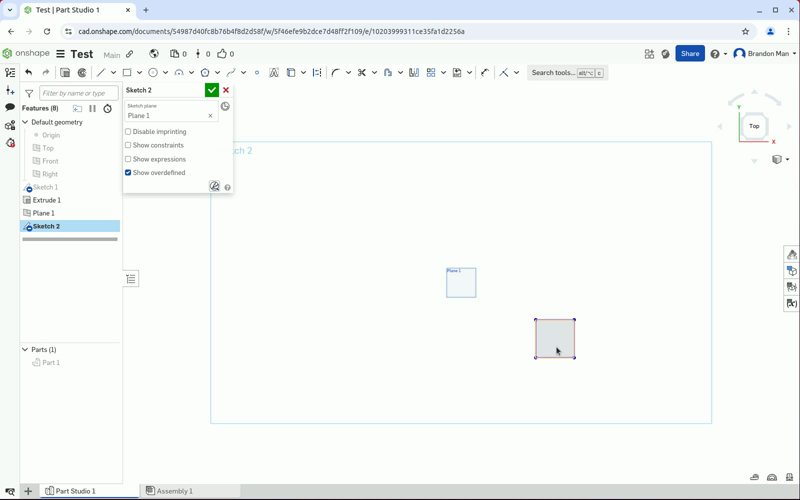
scroll(6)
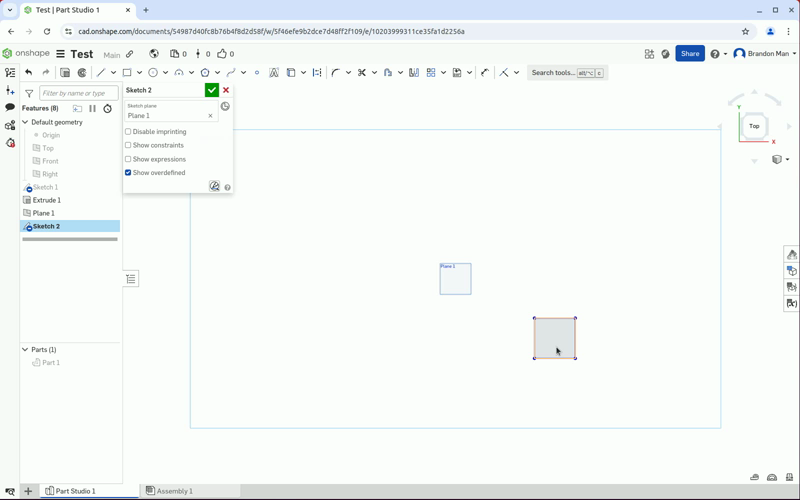
scroll(6)
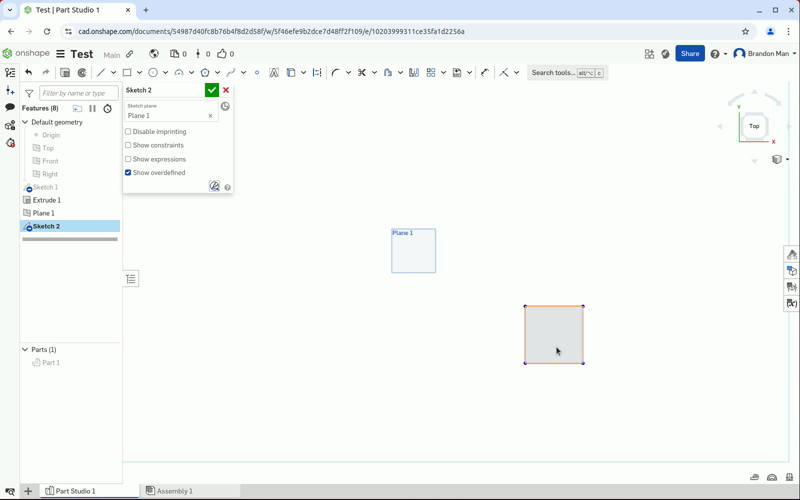
scroll(6)
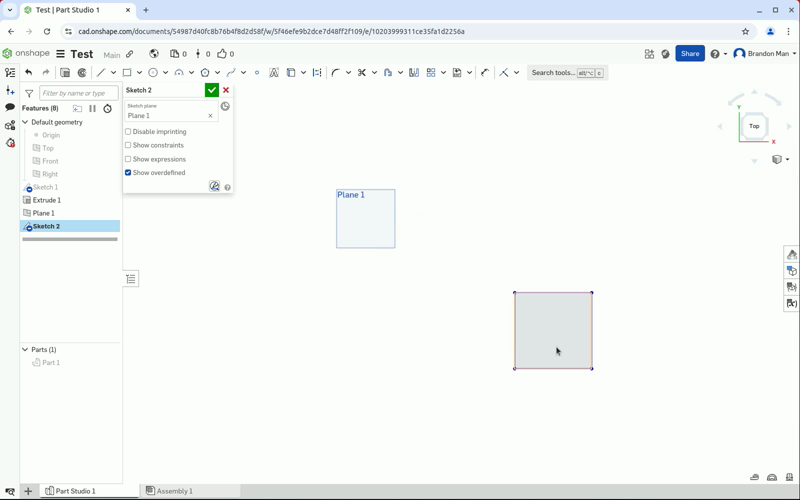
scroll(6)
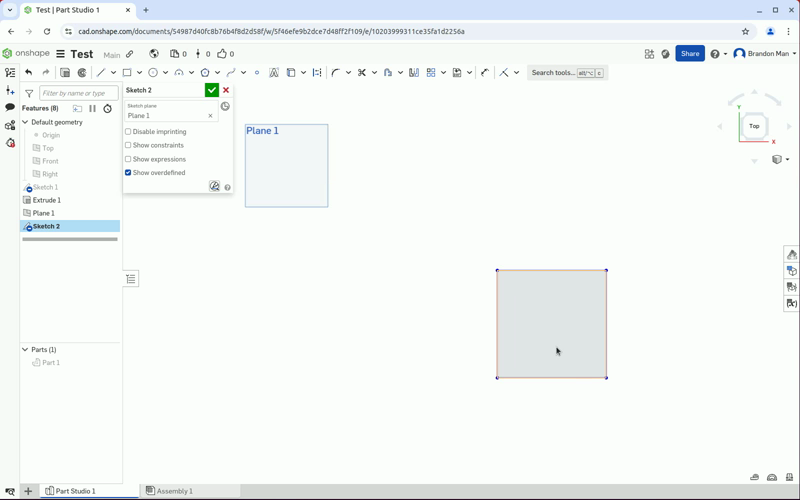
scroll(6)
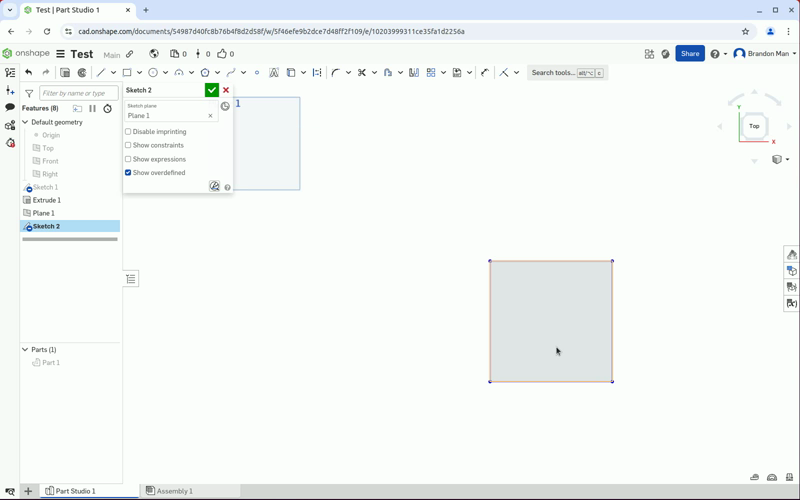
scroll(6)
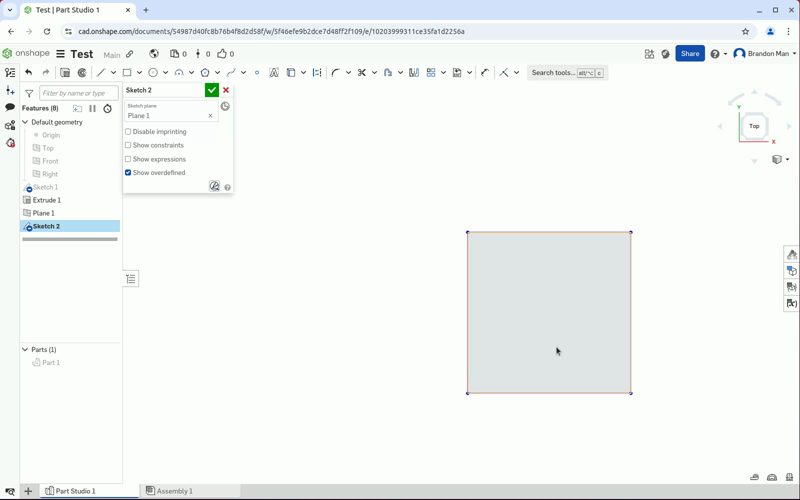
scroll(6)
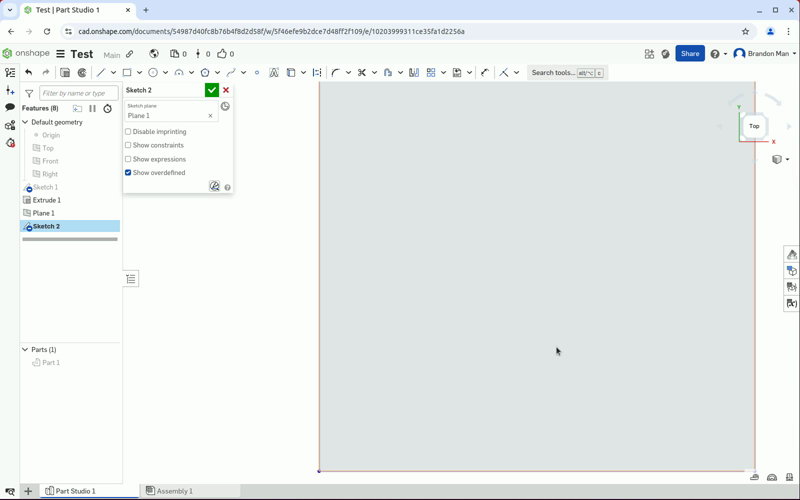
click(556, 346)
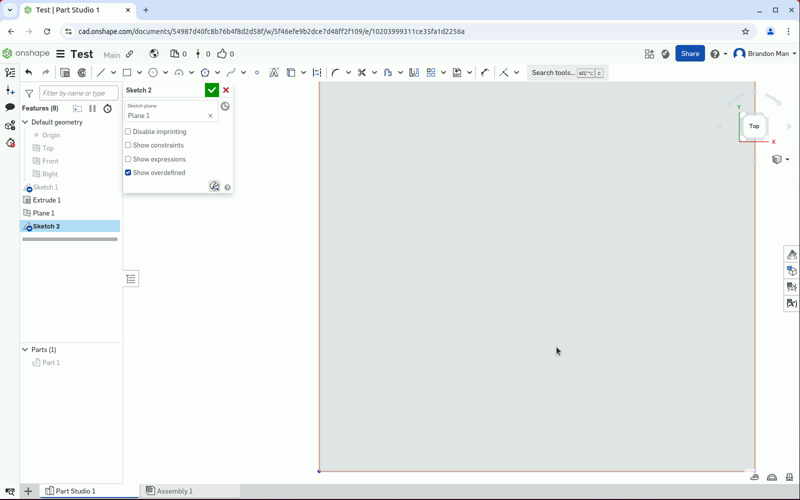
scroll(-6)
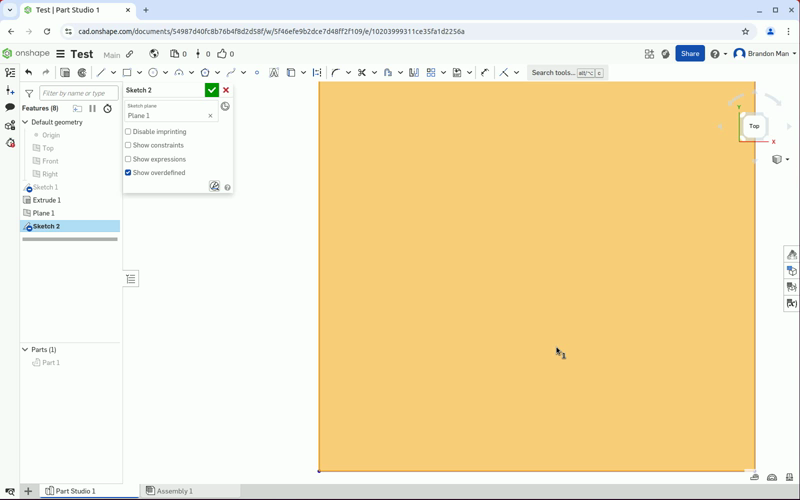
scroll(-6)
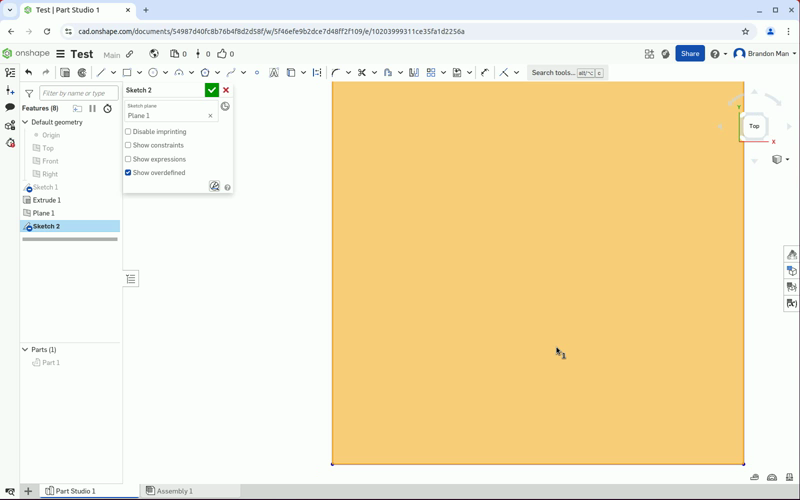
scroll(-6)
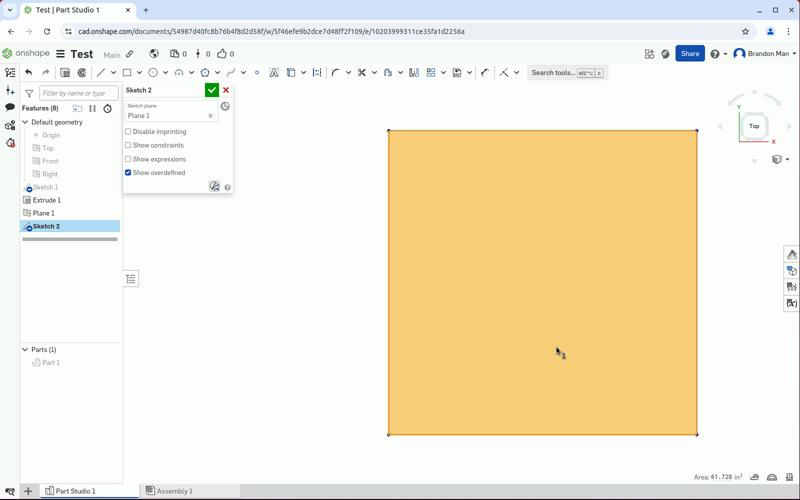
scroll(-6)
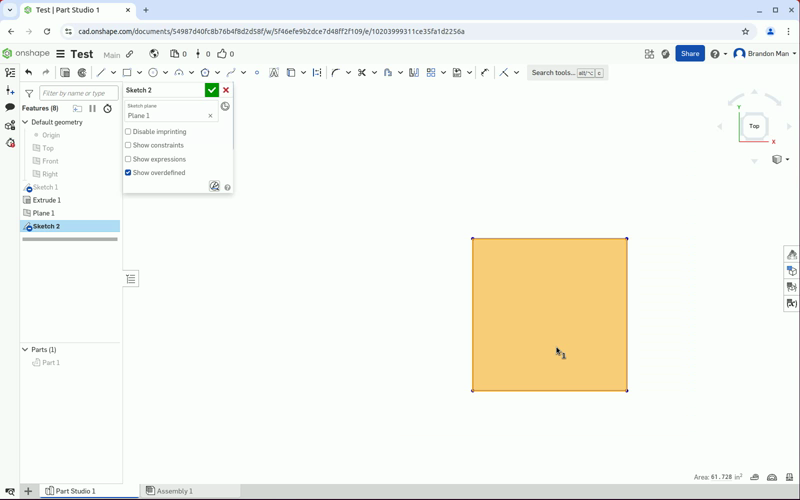
scroll(-6)
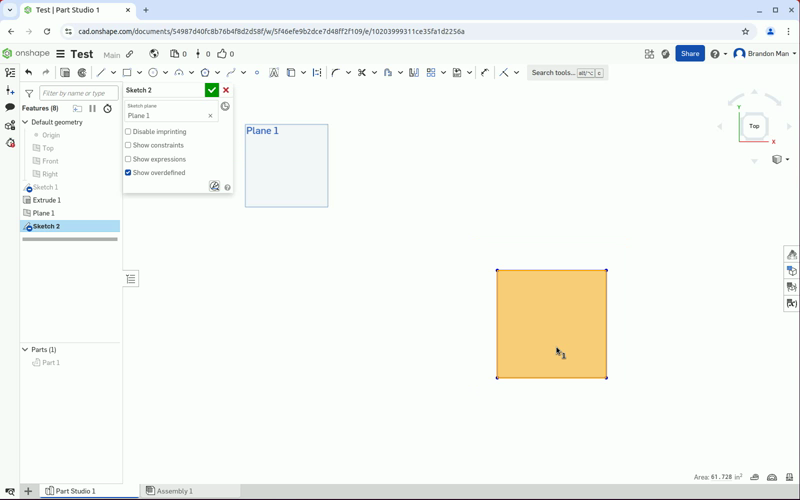
scroll(-6)
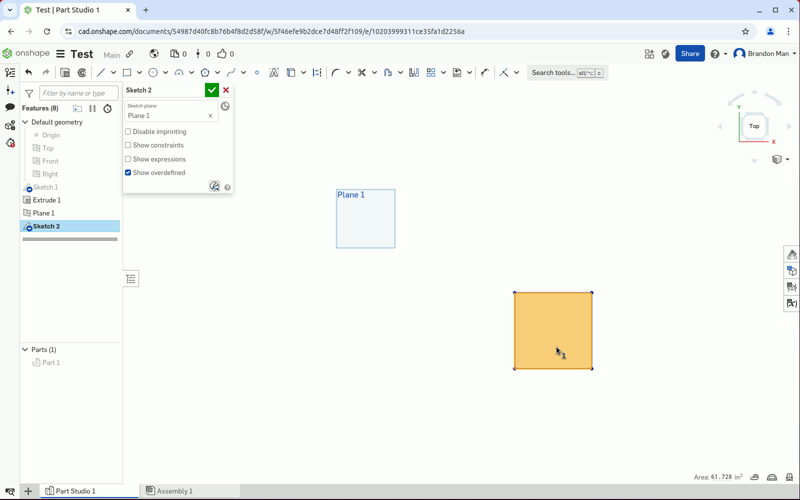
scroll(-6)
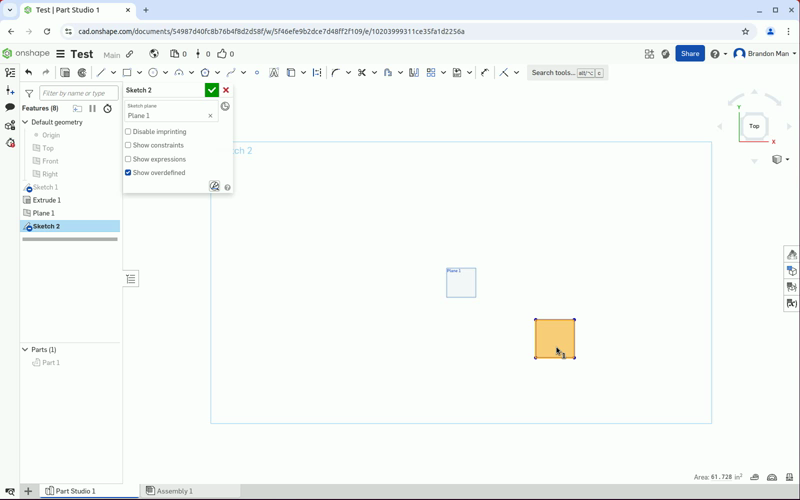
mouse_move(73, 352)
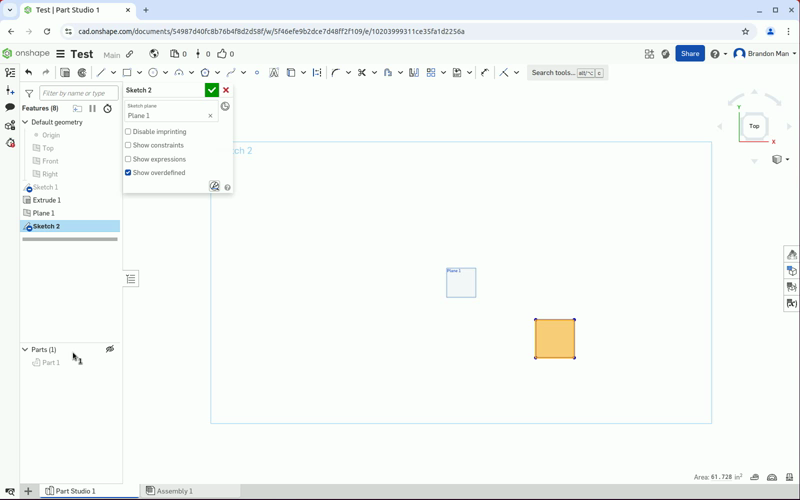
key(shift+y)
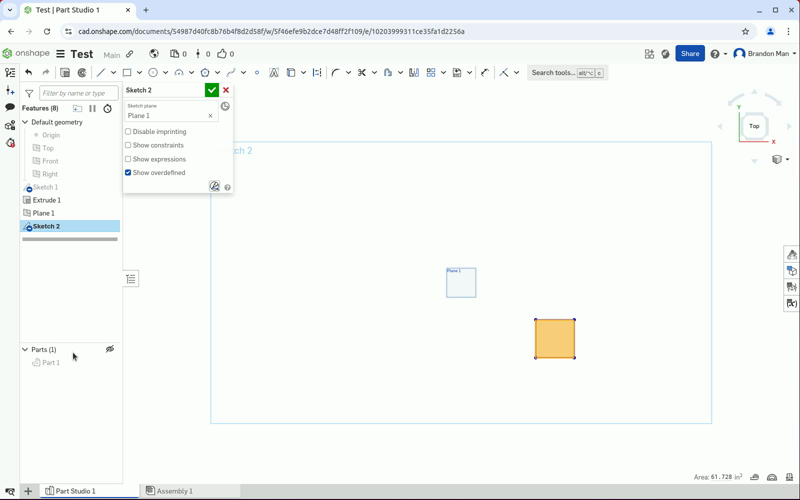
key(shift+e)
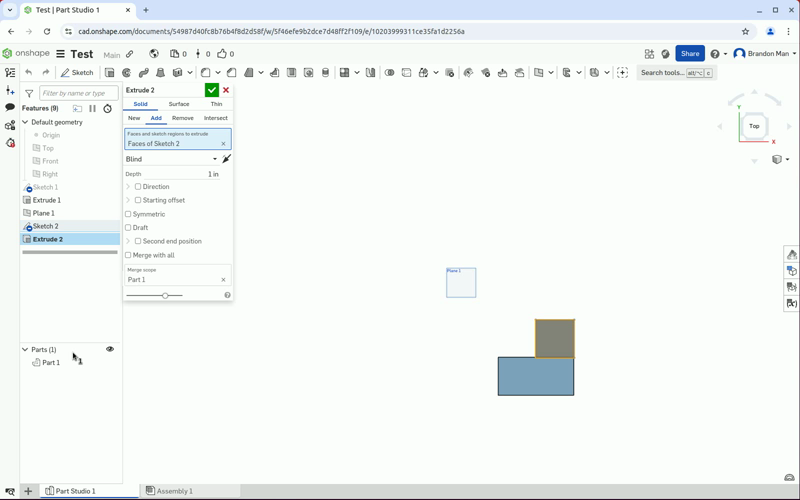
mouse_move(143, 106)
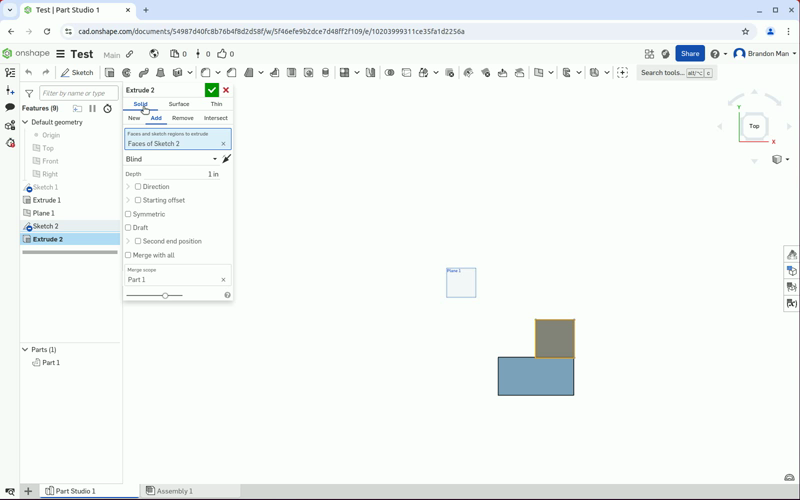
click(143, 106)
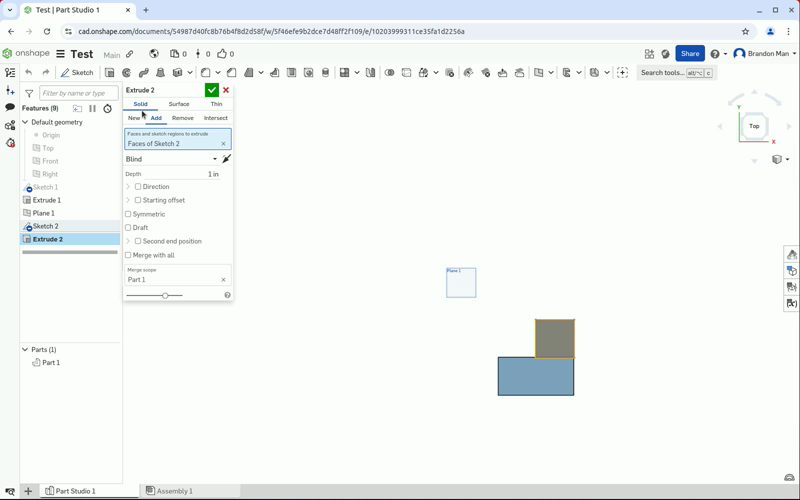
mouse_move(137, 120)
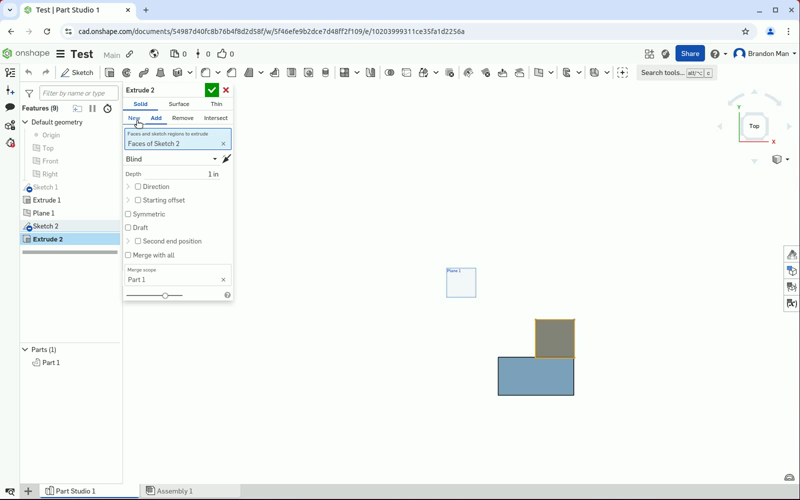
click(137, 120)
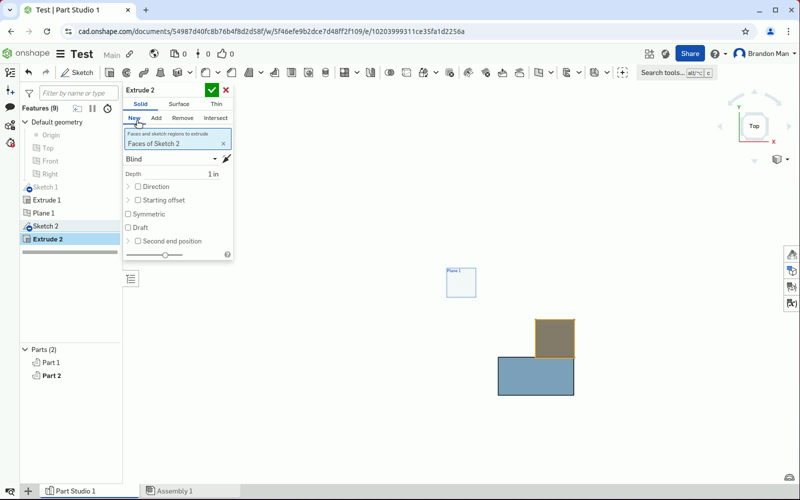
key(tab, 4)
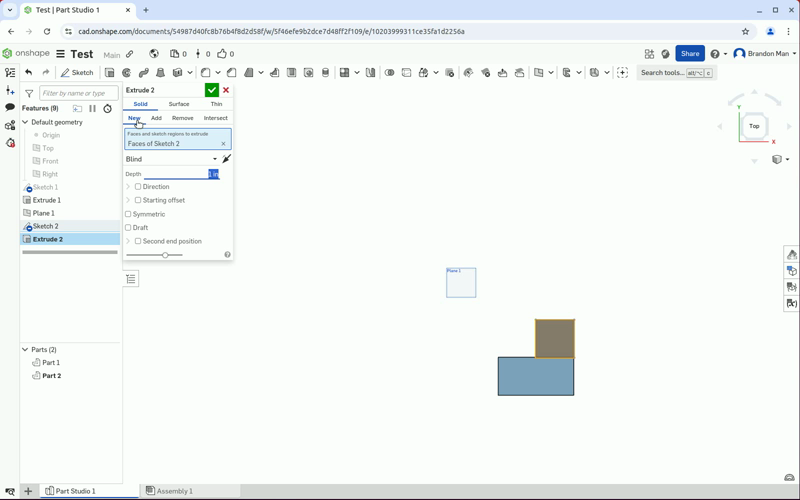
text(7.703)
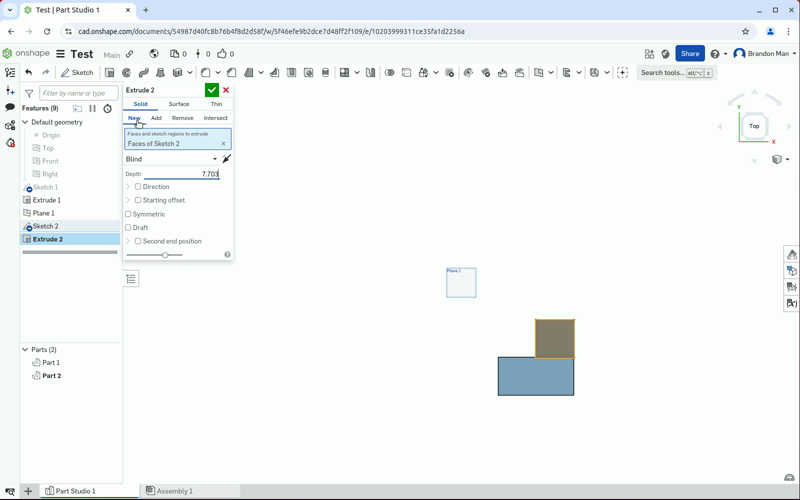
key(enter)
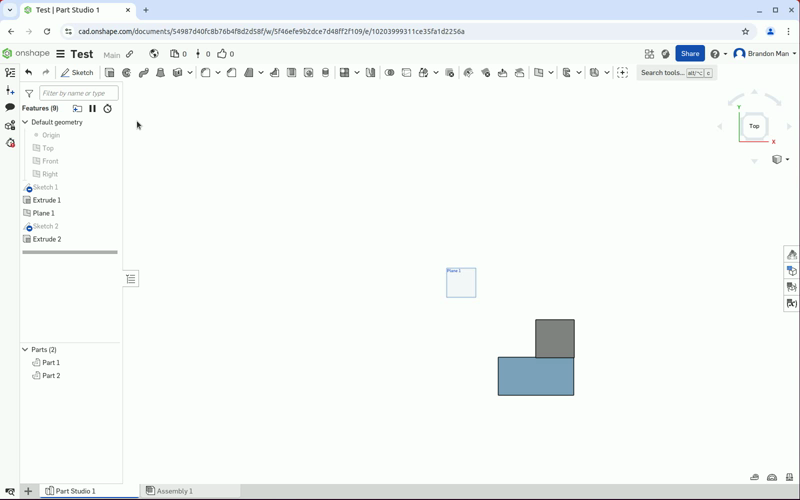
key(shift+h)
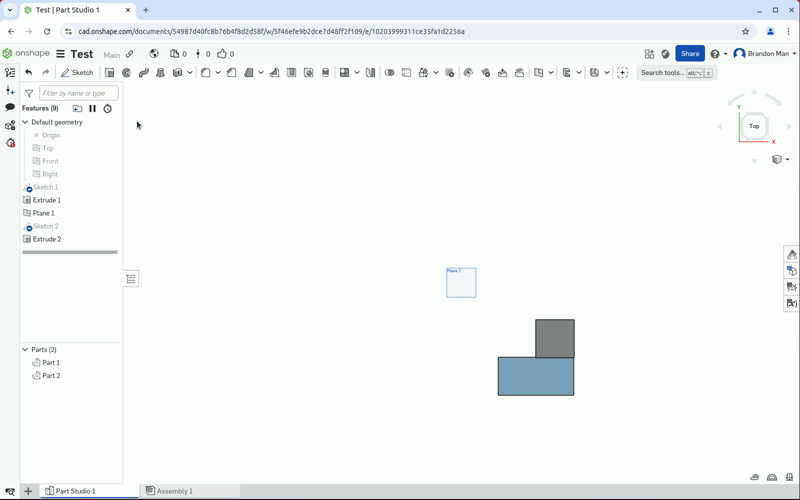
key(shift+h)
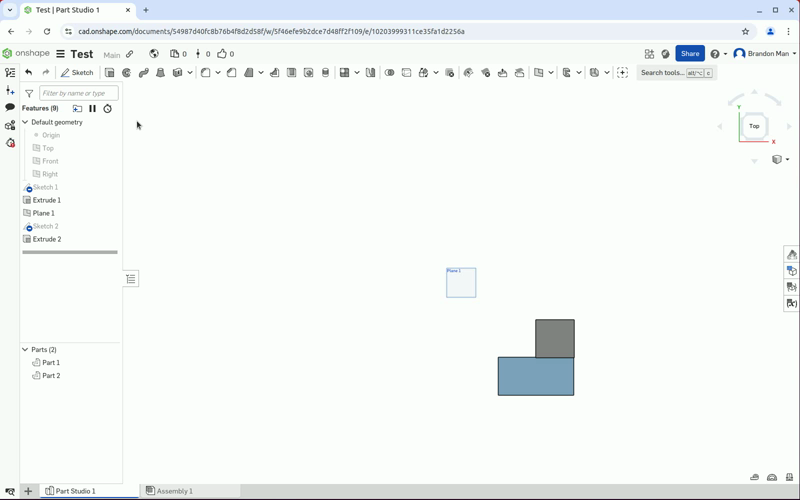
mouse_move(73, 189)
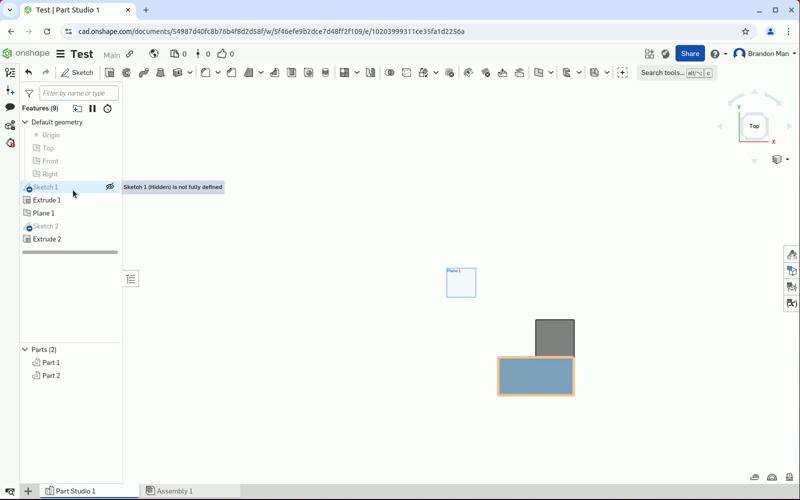
click(73, 189)
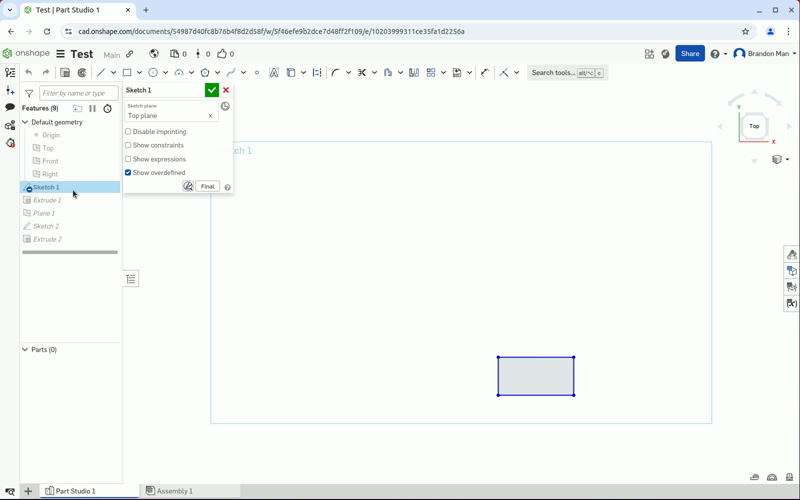
mouse_move(229, 92)
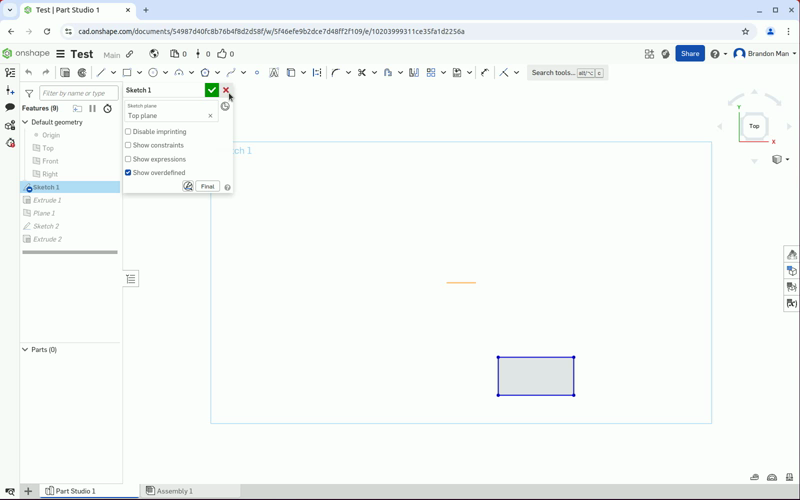
click(229, 92)
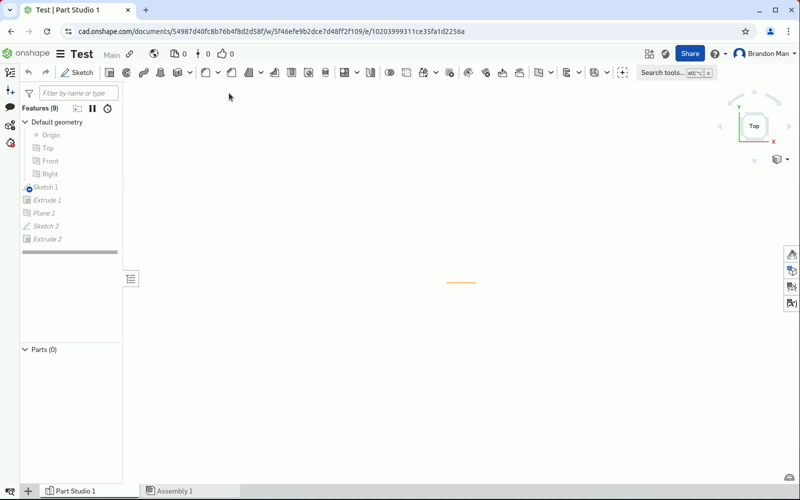
key(shift+s)
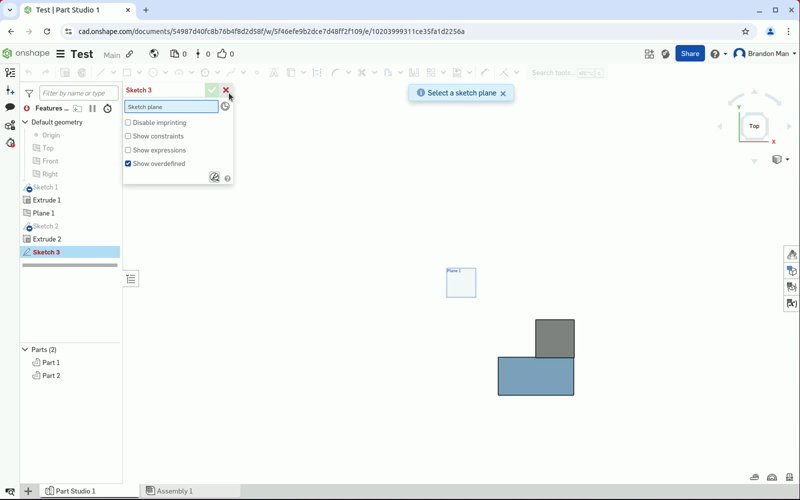
mouse_move(73, 215)
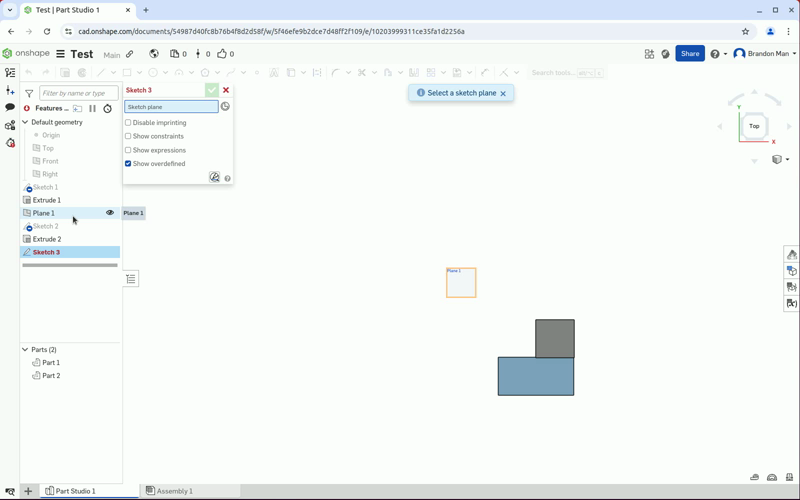
click(73, 215)
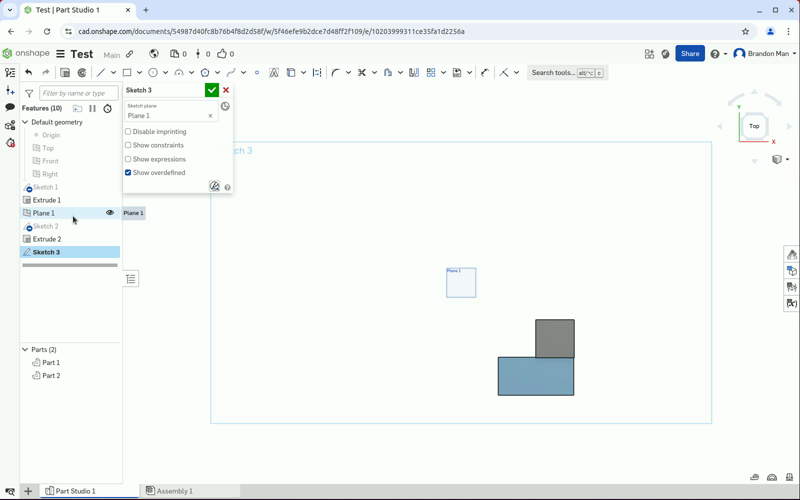
mouse_move(73, 352)
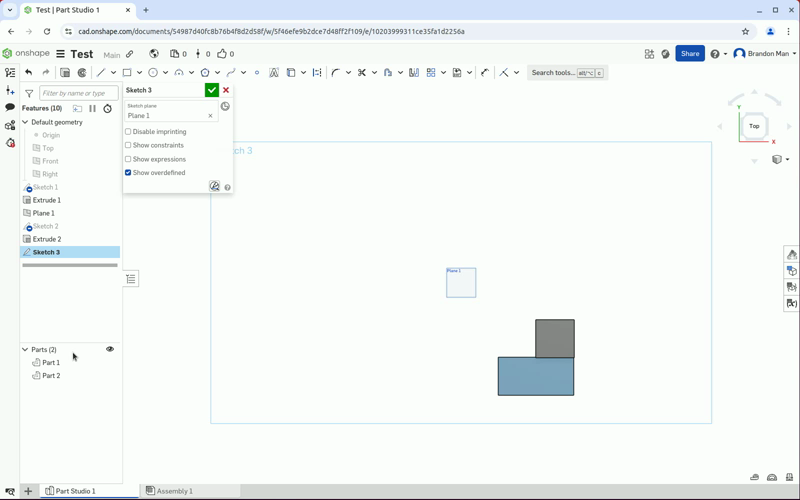
key(y)
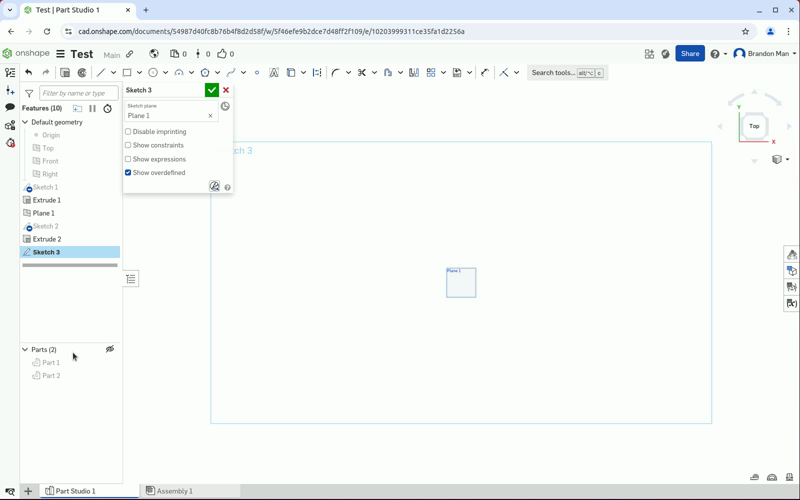
key(l)
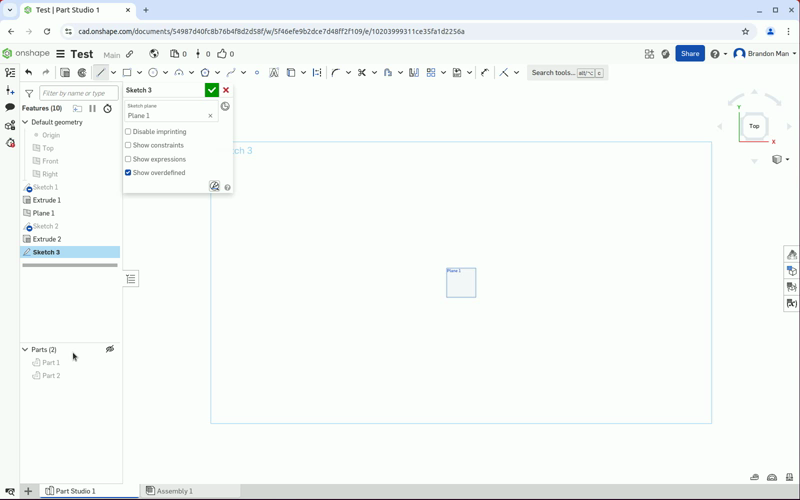
key_down(shift)
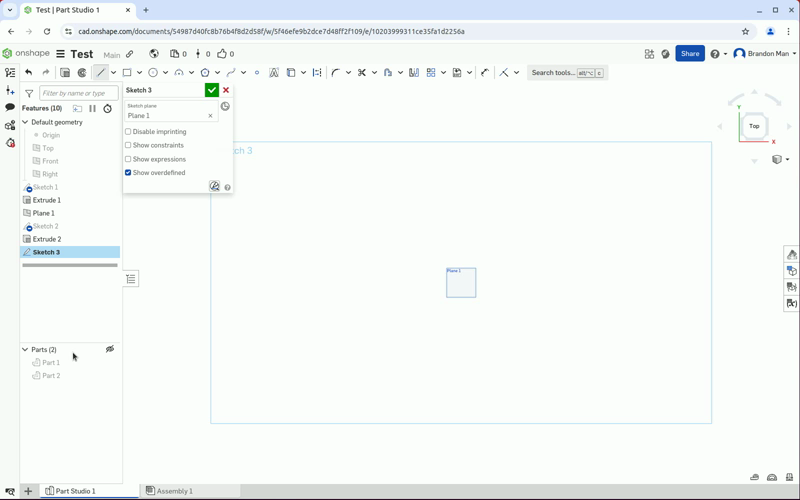
mouse_move(535, 395)
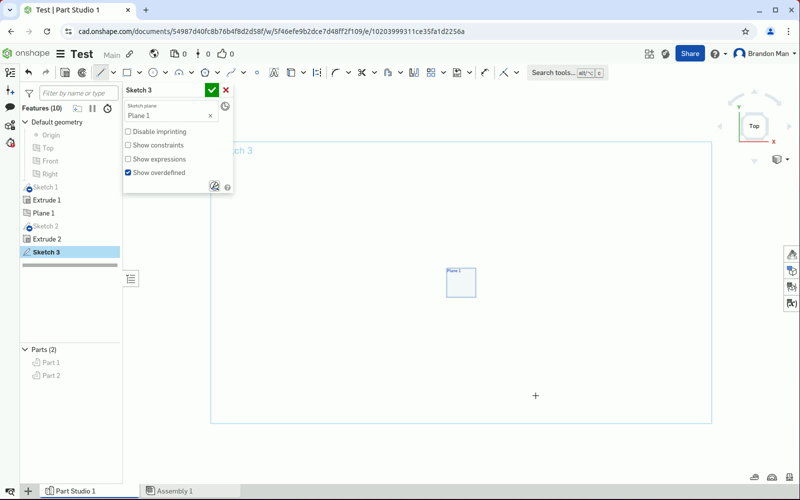
click(535, 395)
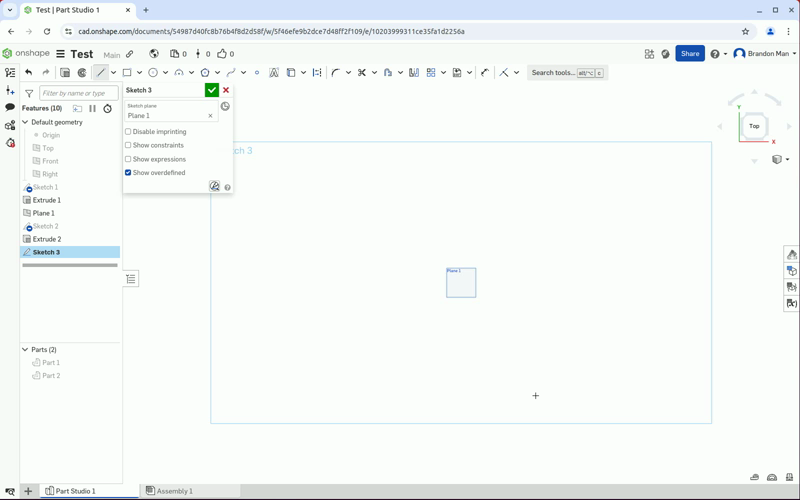
key_up(shift)
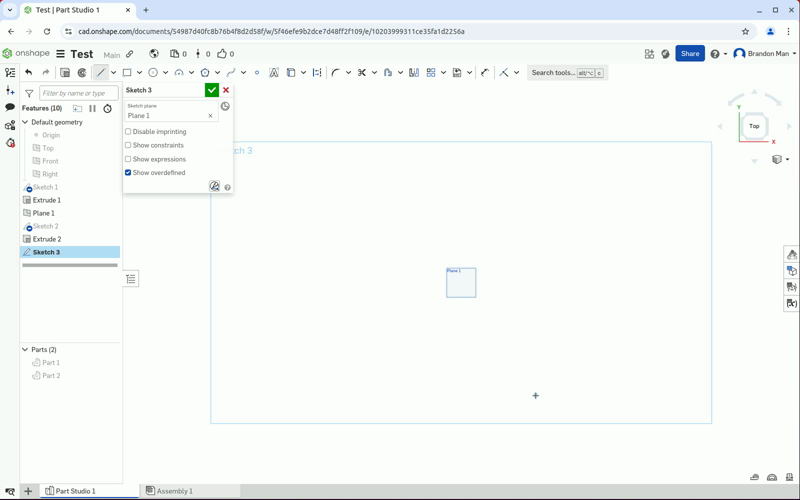
key_down(shift)
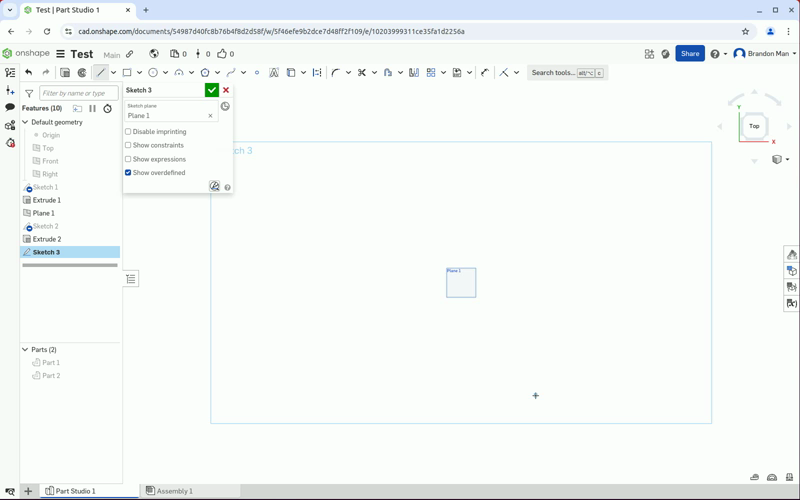
mouse_move(565, 395)
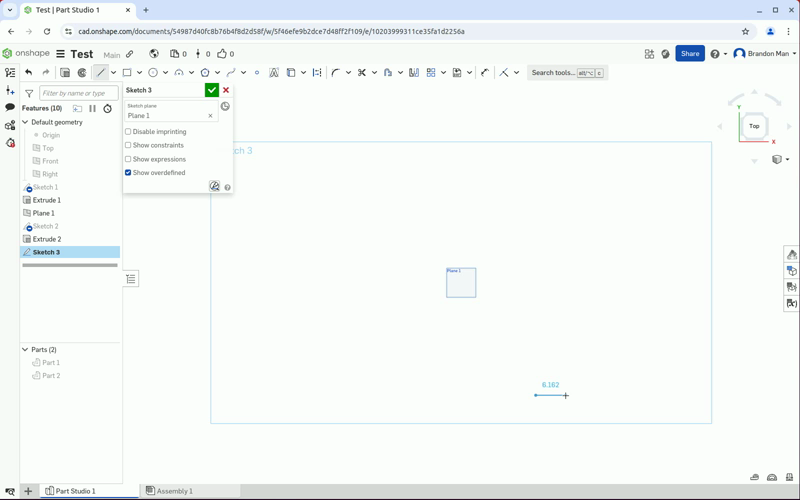
mouse_move(574, 395)
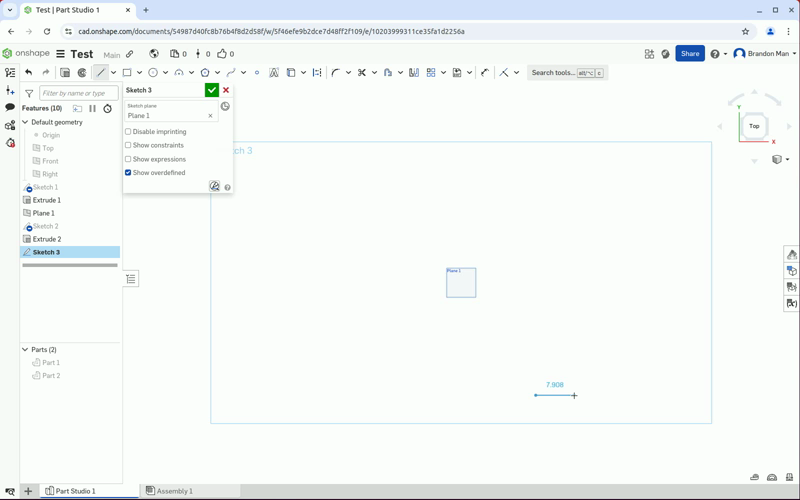
click(574, 395)
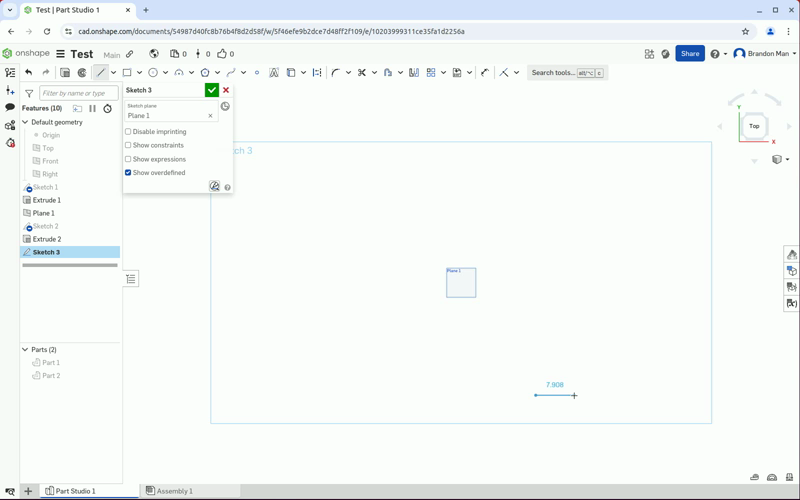
key_up(shift)
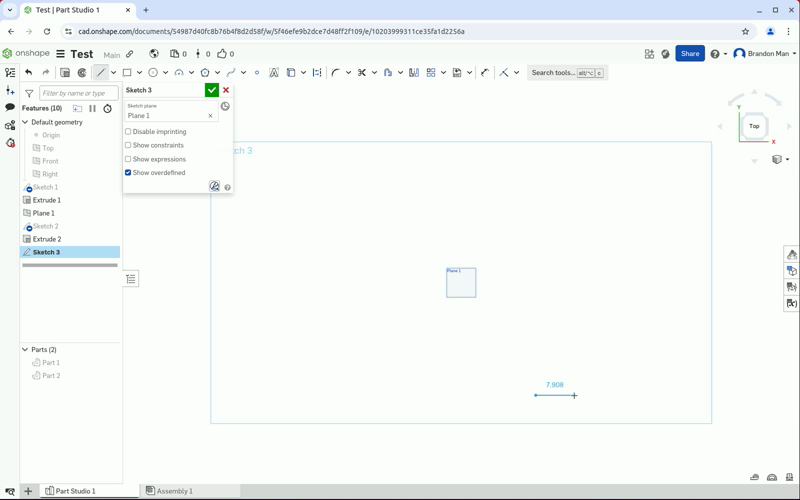
key_down(shift)
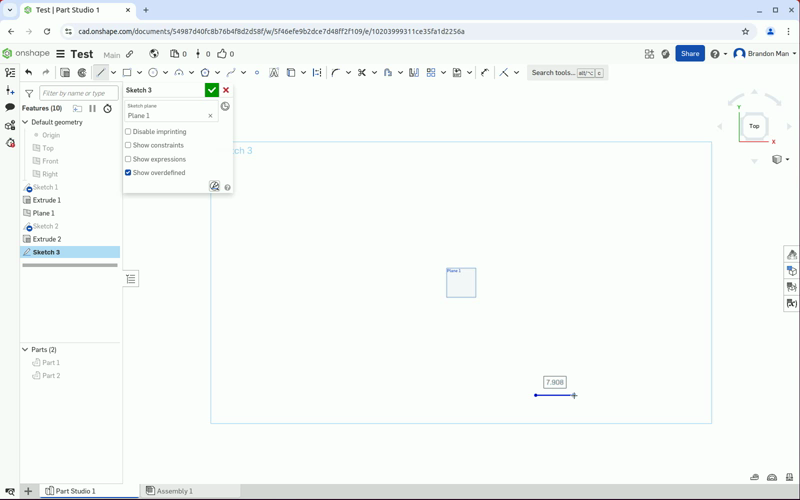
mouse_move(589, 395)
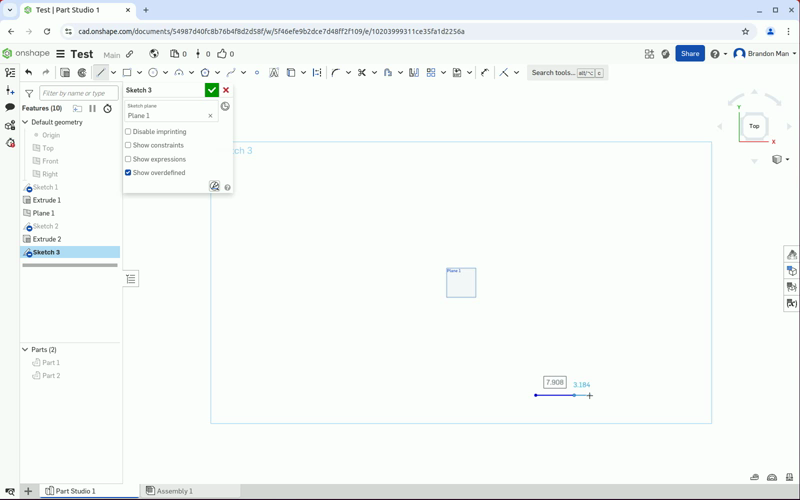
mouse_move(574, 357)
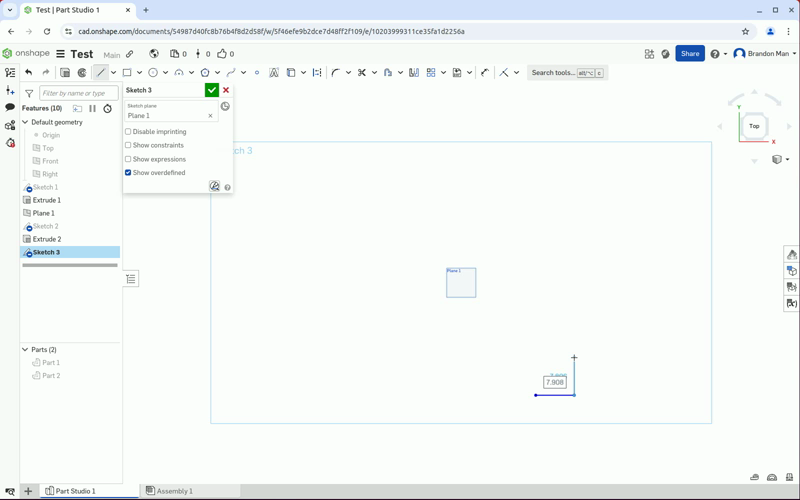
click(574, 357)
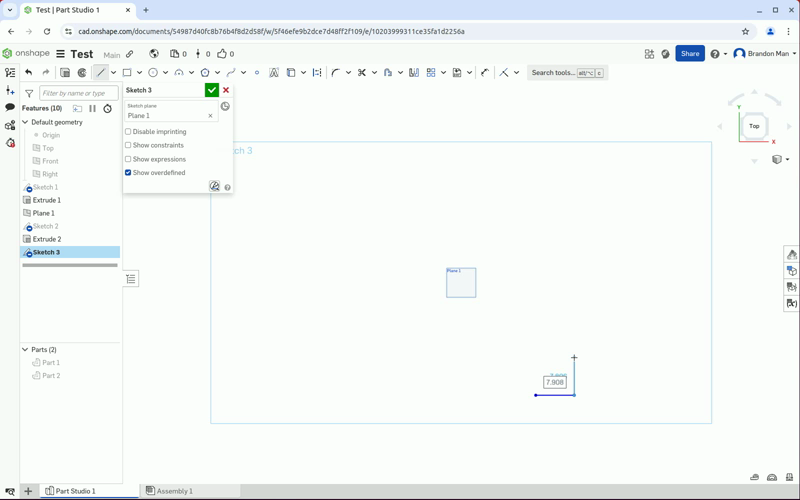
key_up(shift)
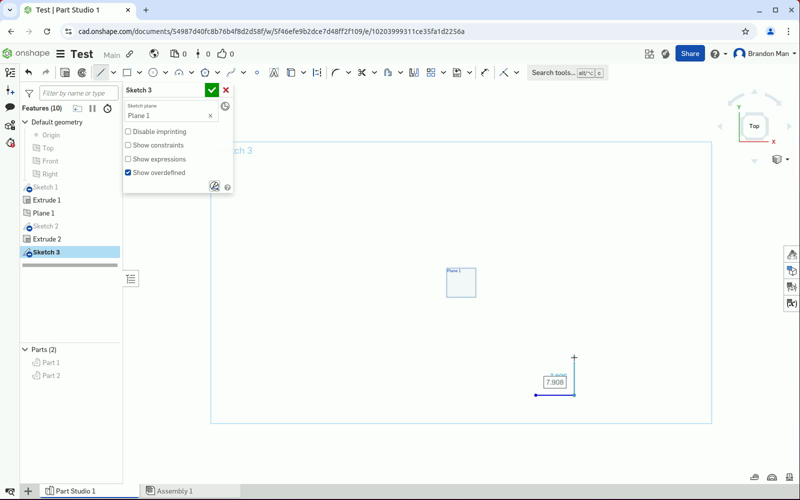
key_down(shift)
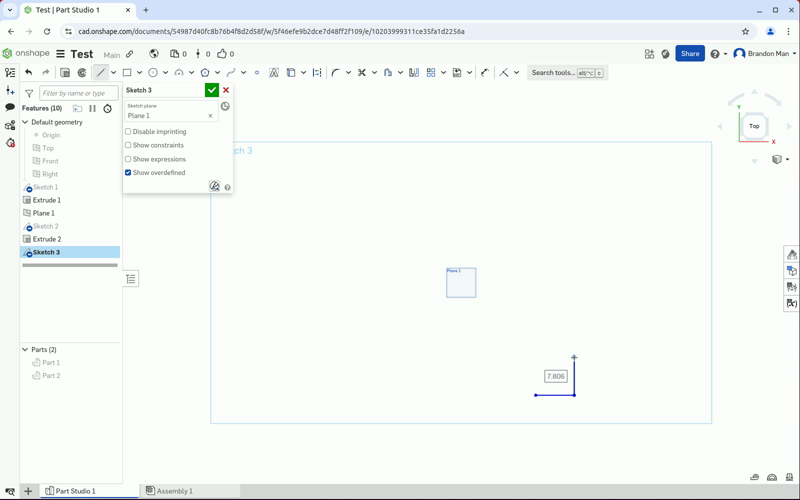
mouse_move(589, 357)
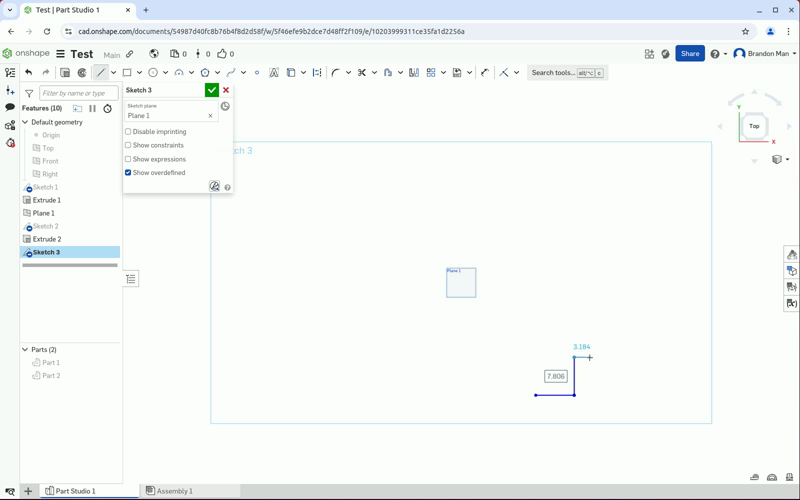
mouse_move(535, 357)
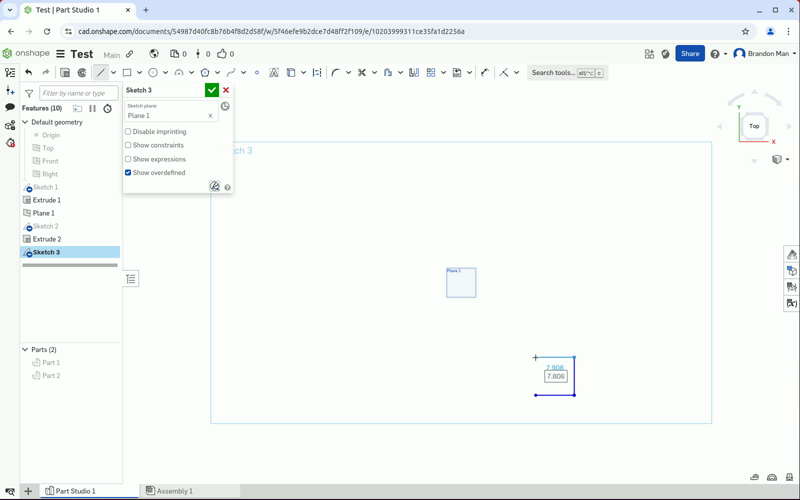
click(535, 357)
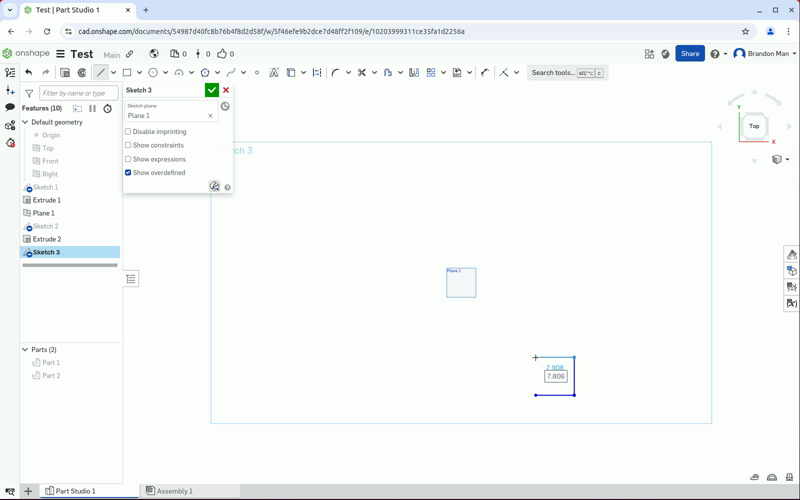
key_up(shift)
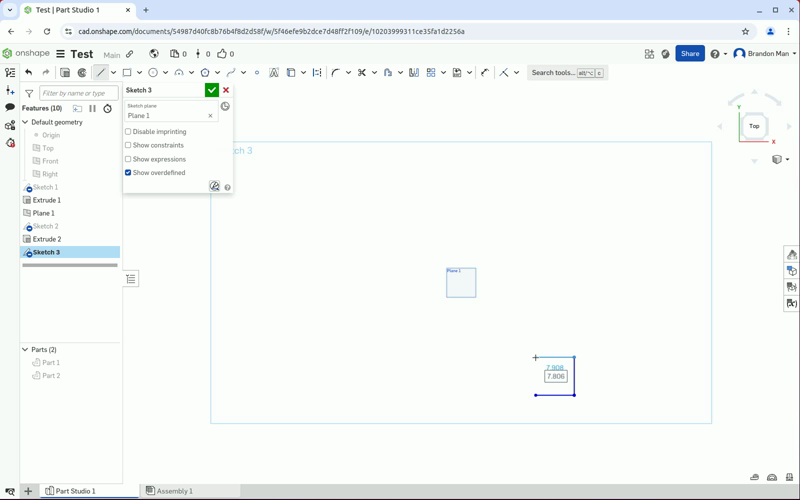
mouse_move(565, 357)
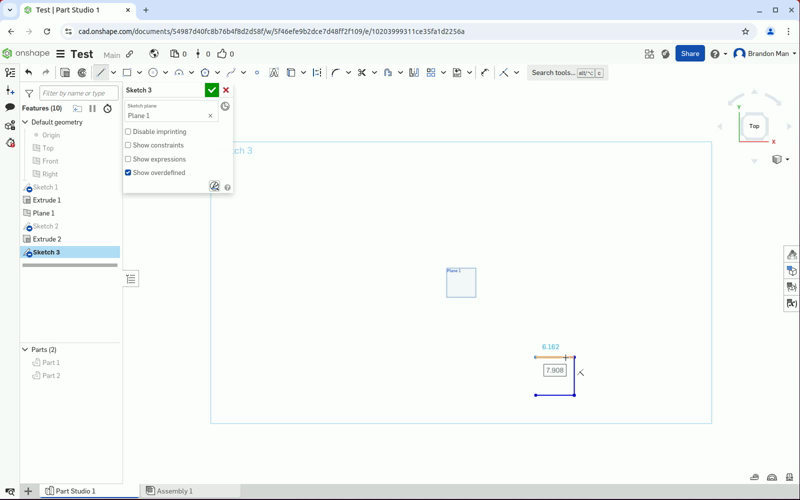
key_down(shift)
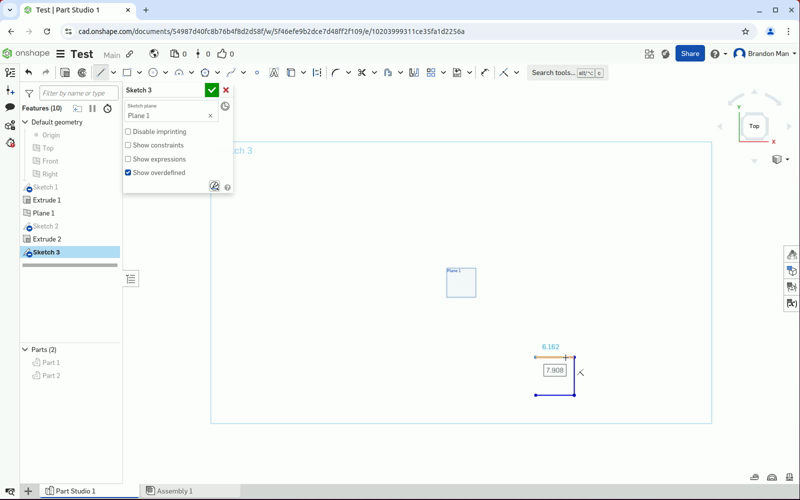
mouse_move(535, 395)
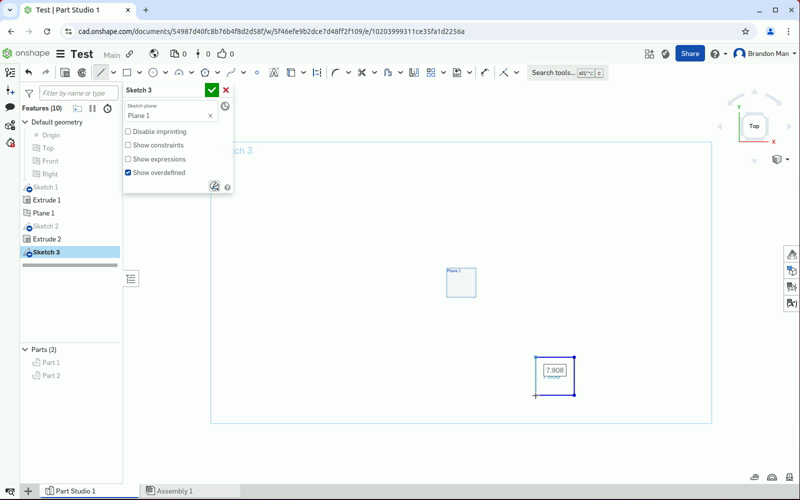
key_up(shift)
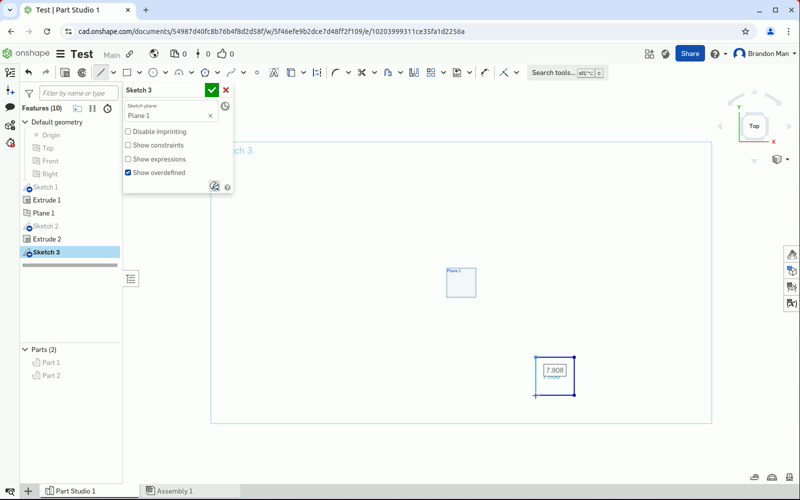
click(535, 395)
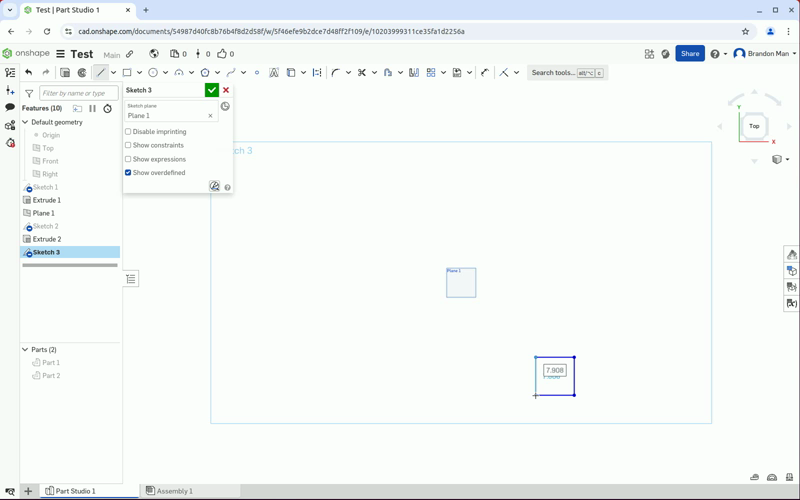
key(esc)
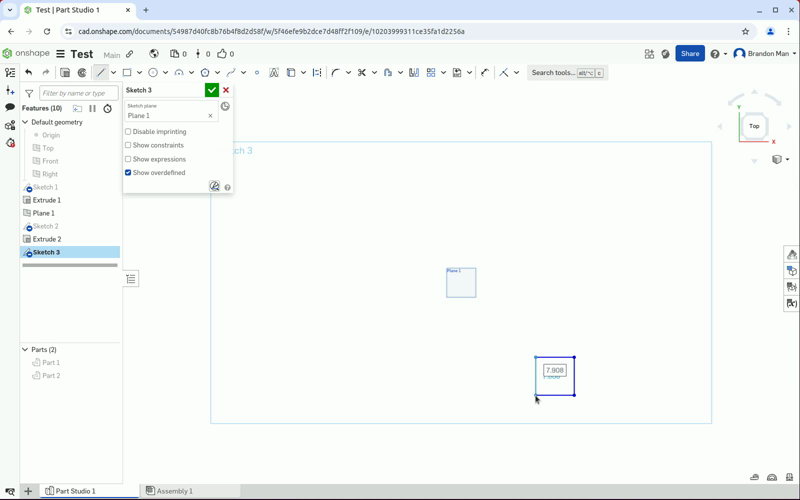
mouse_move(550, 390)
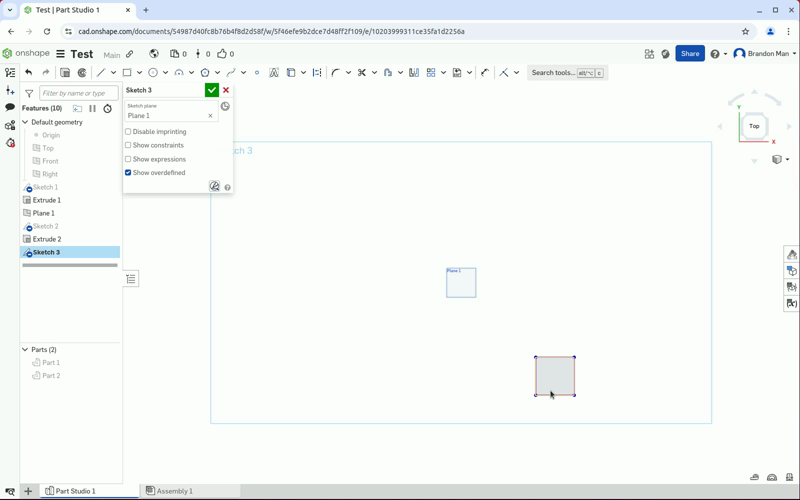
scroll(6)
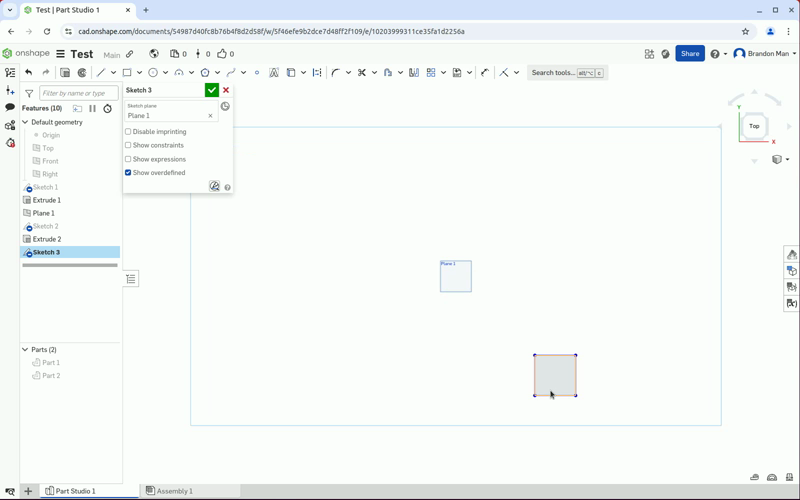
scroll(6)
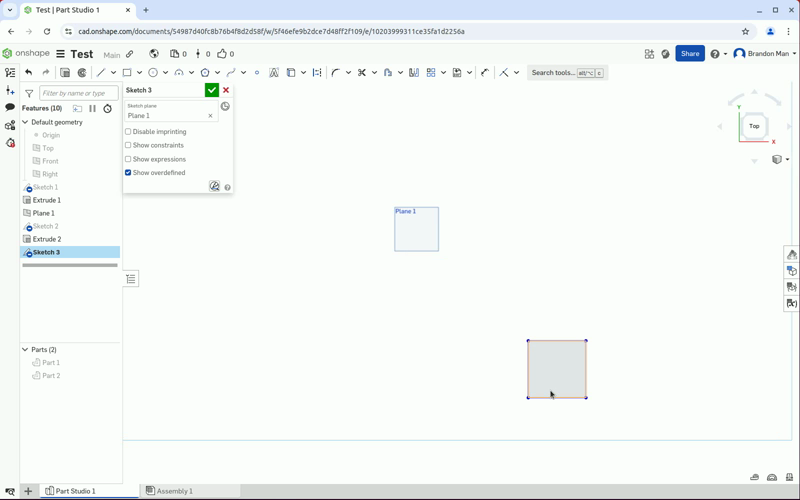
scroll(6)
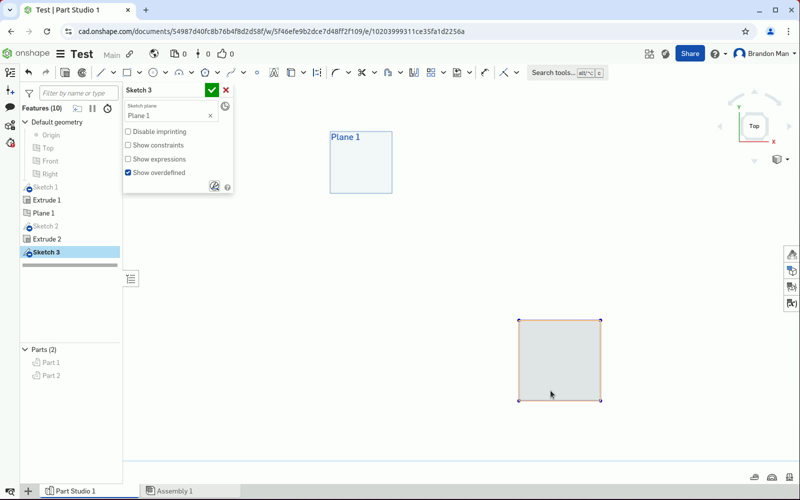
scroll(6)
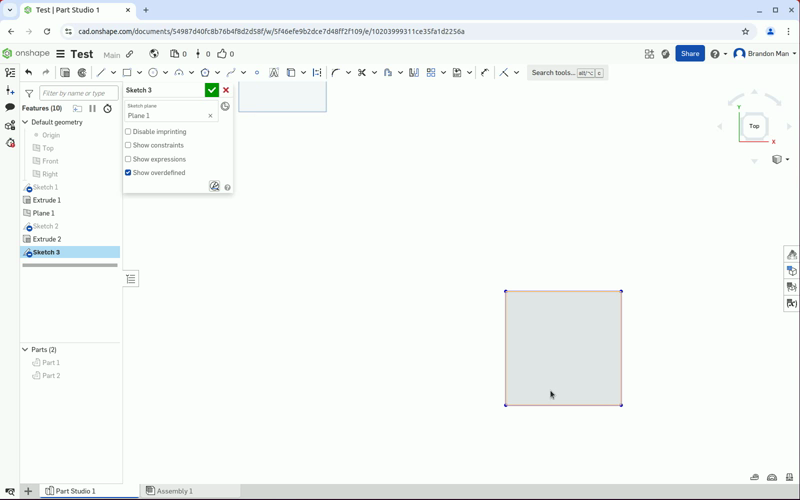
scroll(6)
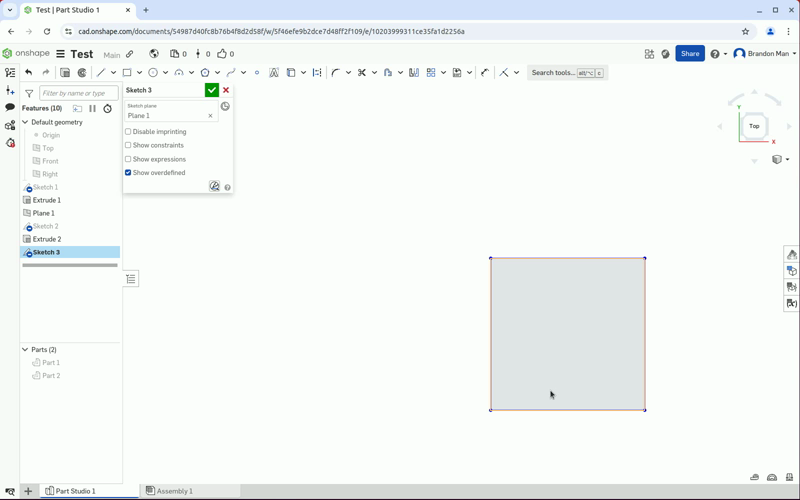
scroll(6)
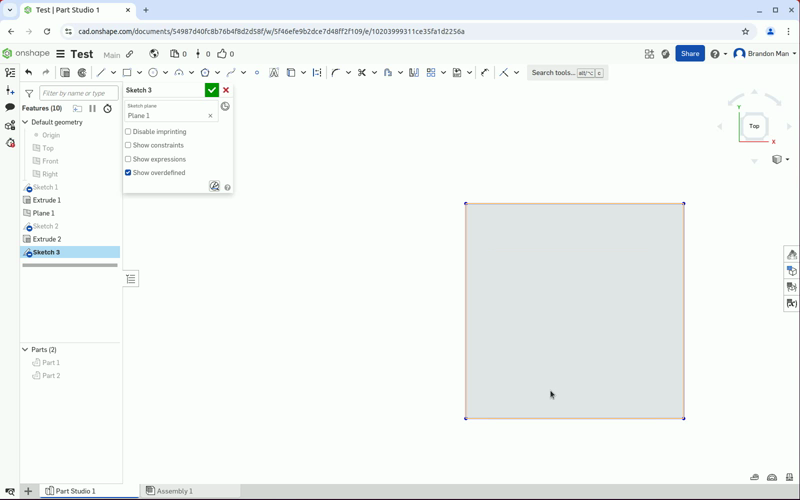
scroll(6)
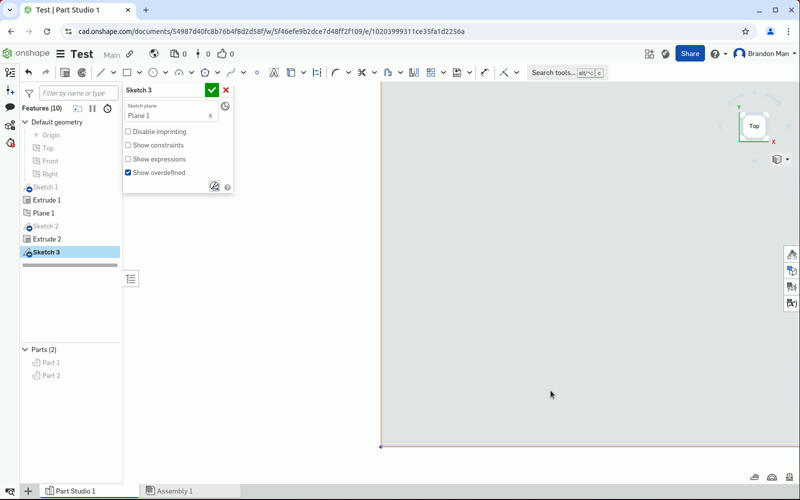
click(550, 390)
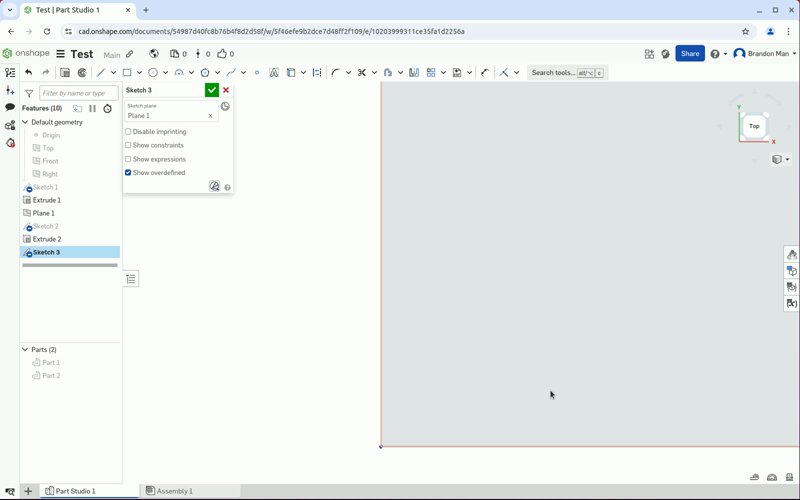
scroll(-6)
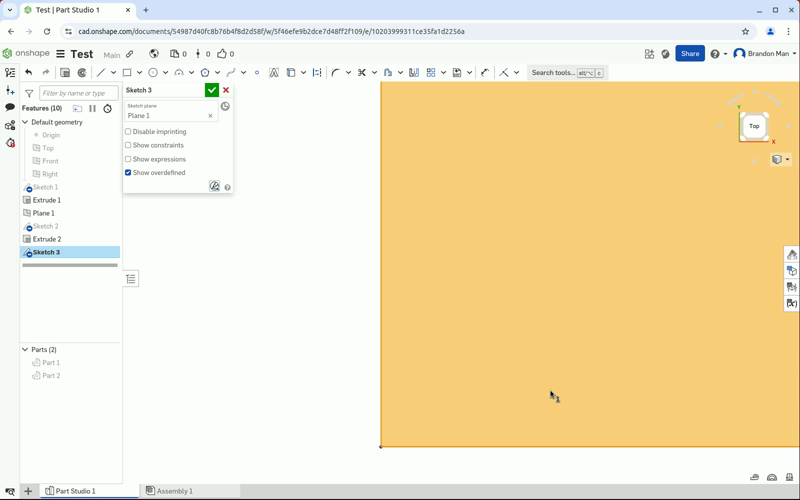
scroll(-6)
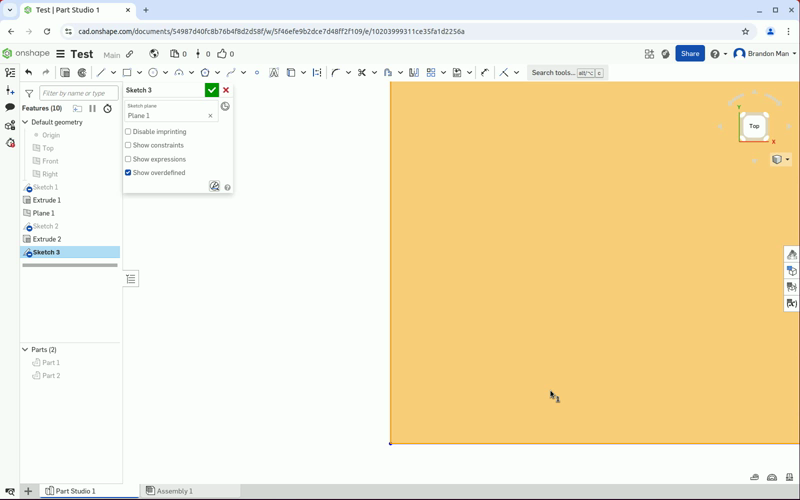
scroll(-6)
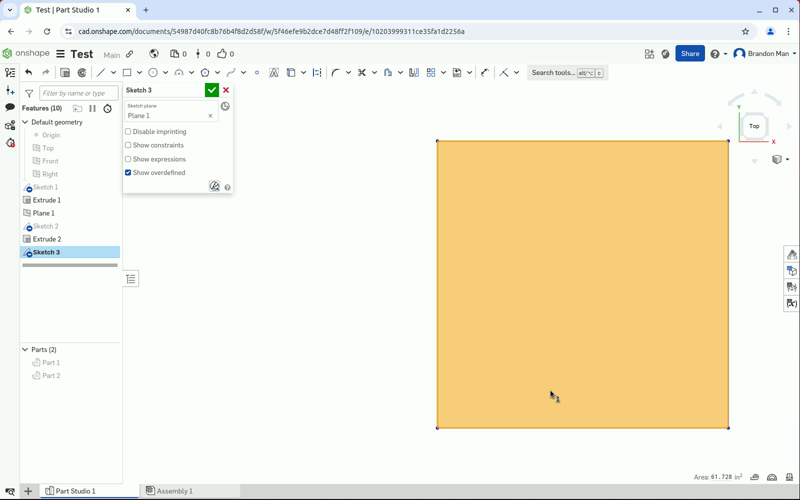
scroll(-6)
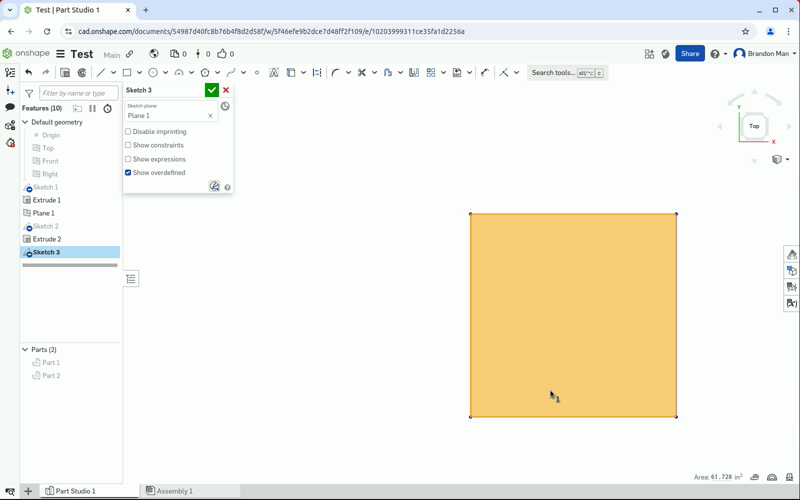
scroll(-6)
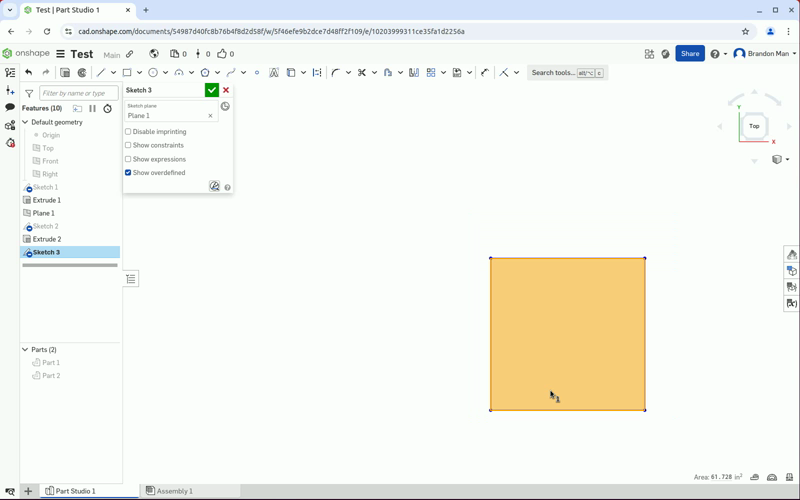
scroll(-6)
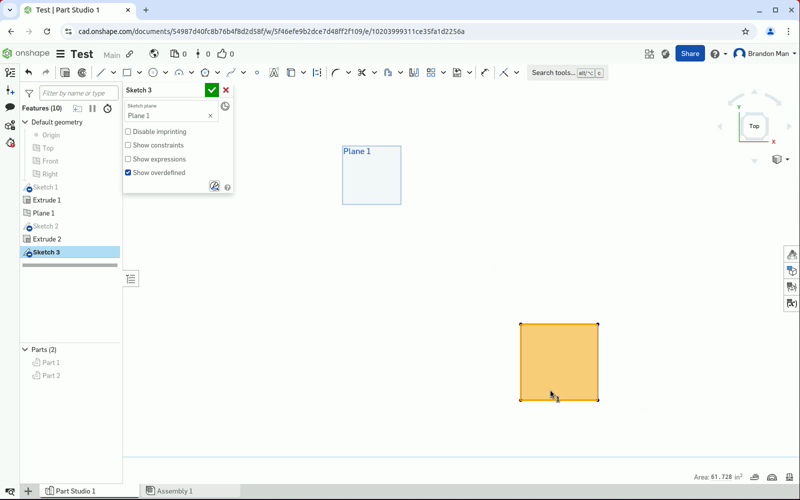
scroll(-6)
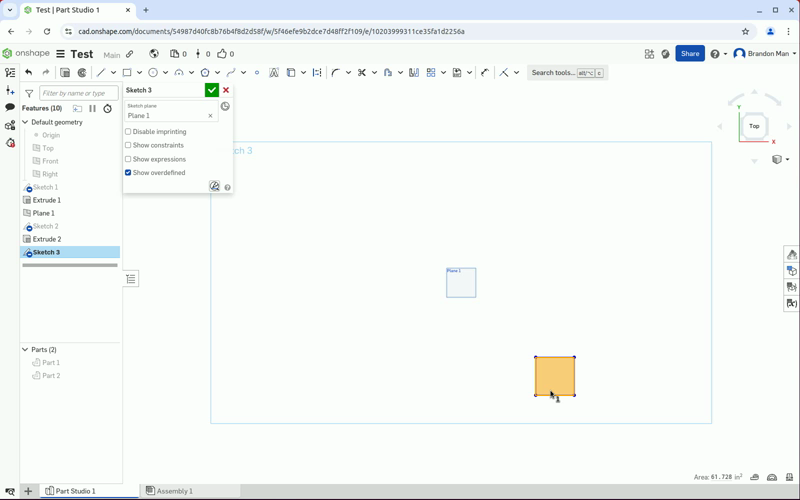
mouse_move(73, 352)
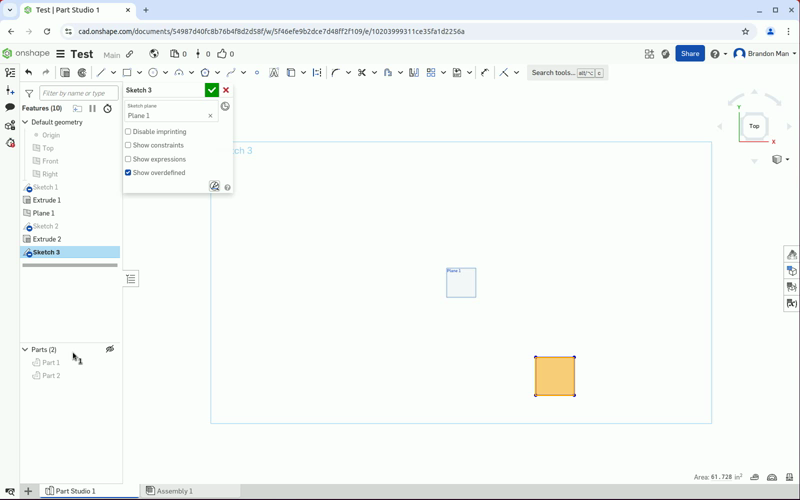
key(shift+y)
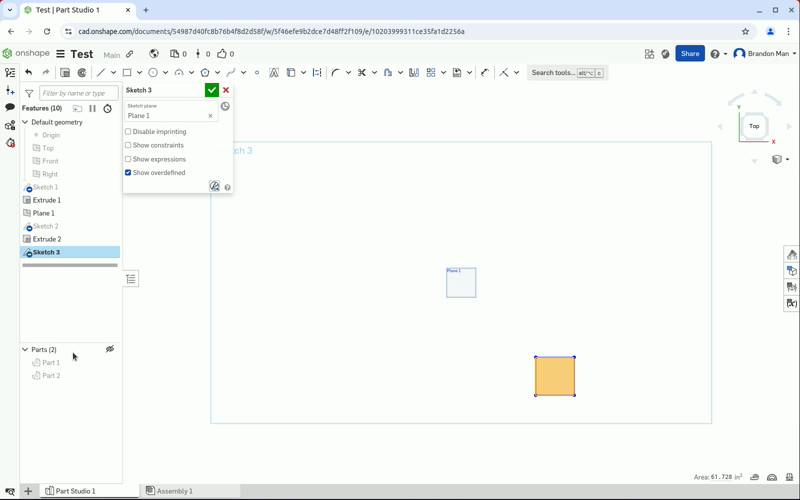
key(shift+e)
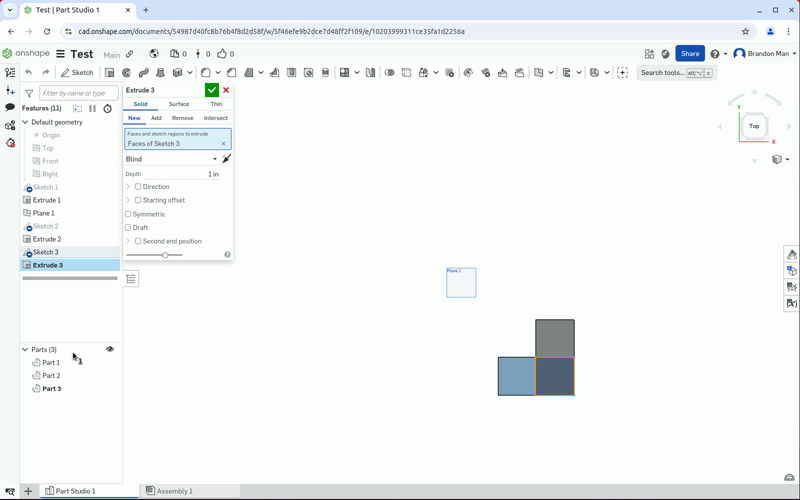
mouse_move(143, 106)
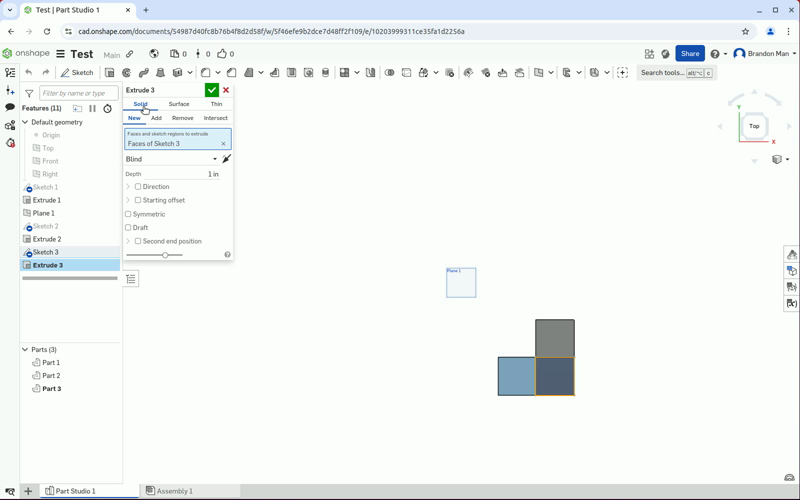
click(143, 106)
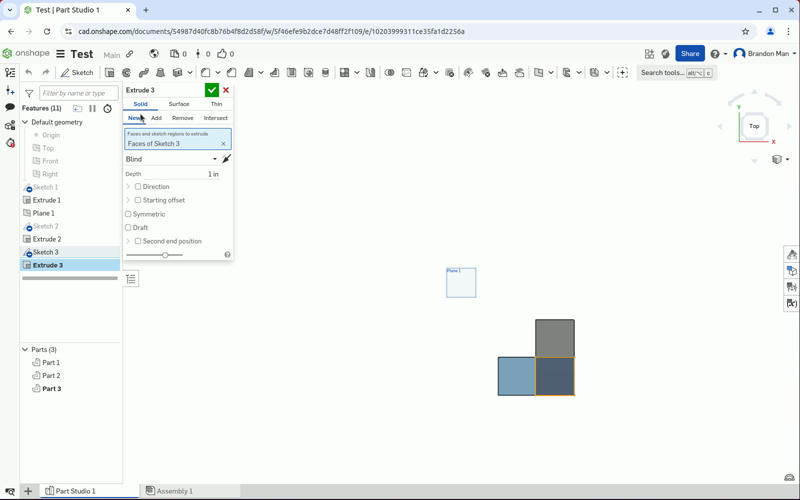
mouse_move(137, 120)
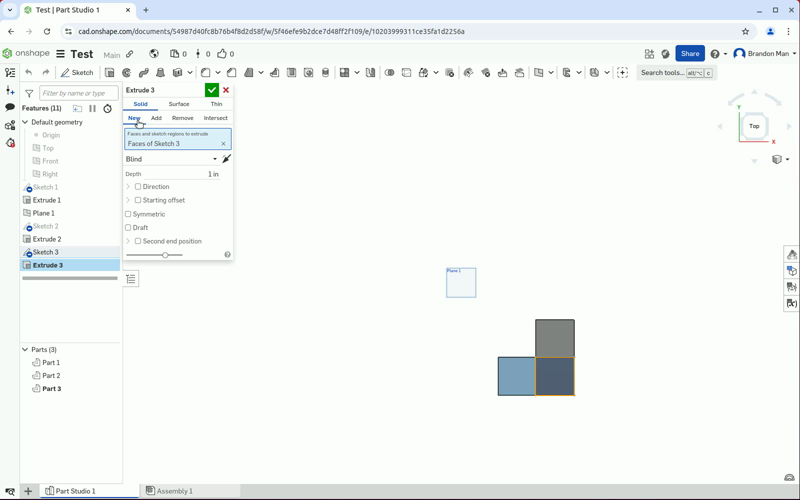
click(137, 120)
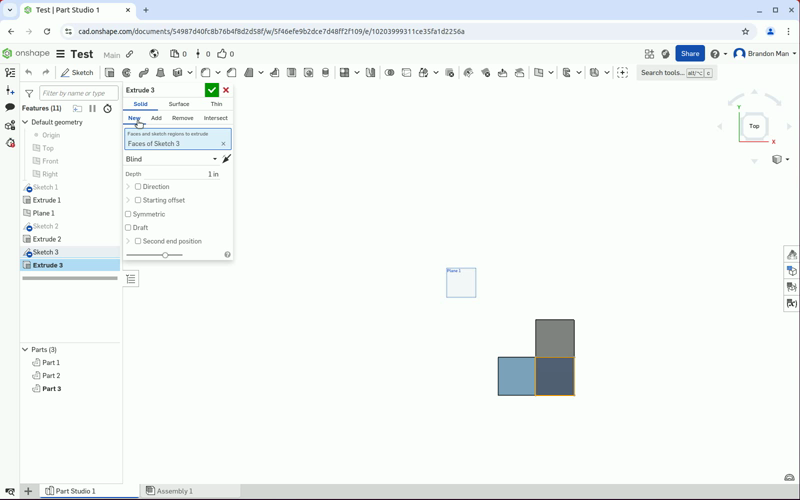
key(tab, 4)
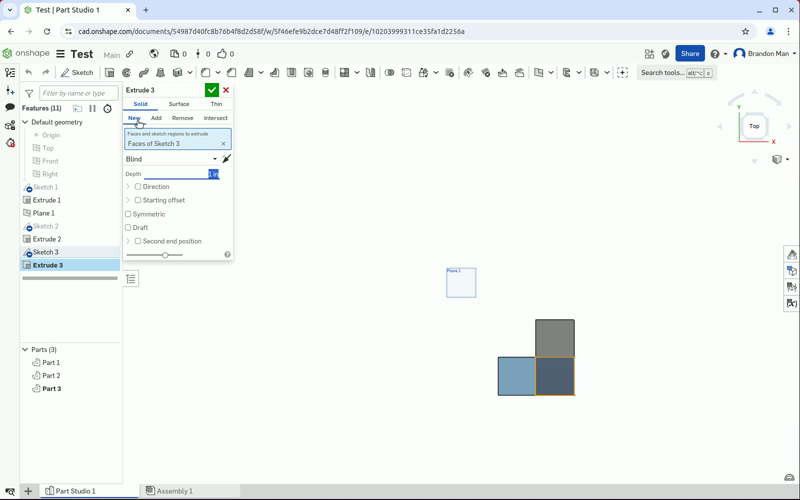
text(7.703)
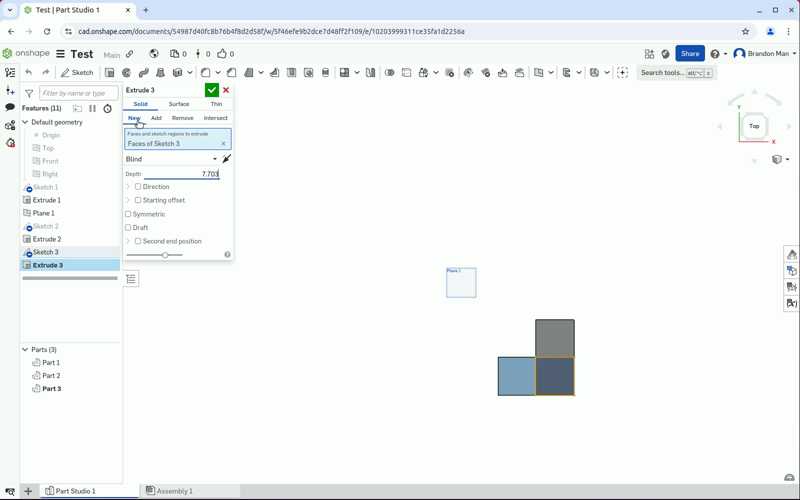
key(enter)
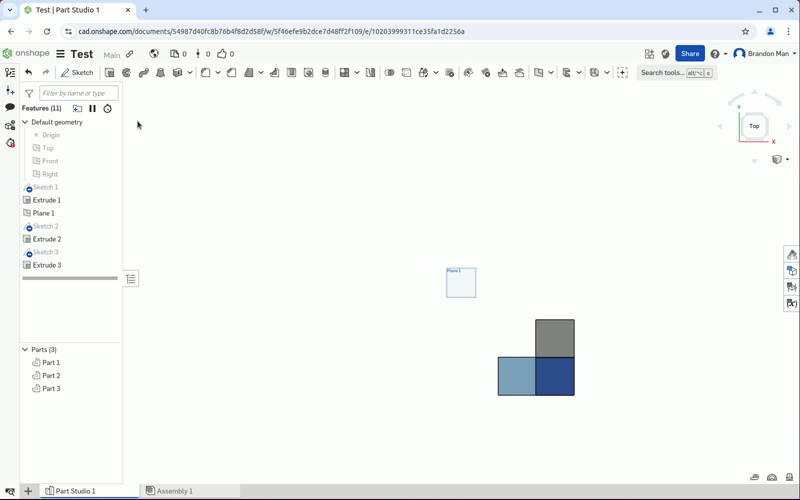
key(shift+h)
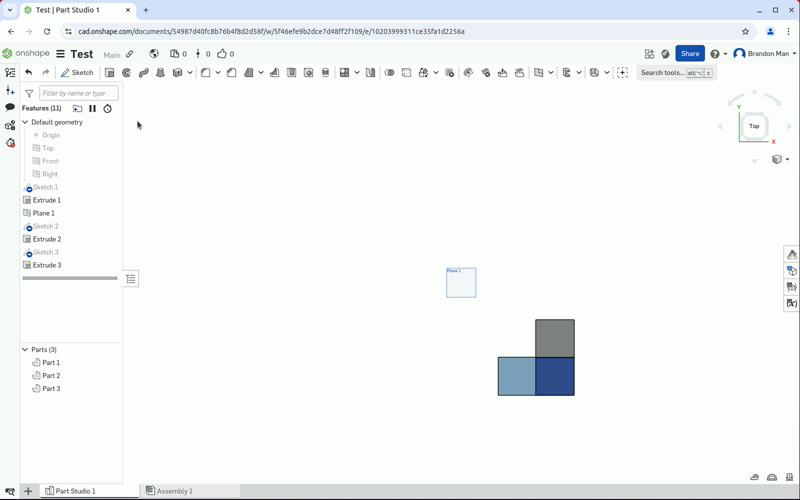
key(shift+h)
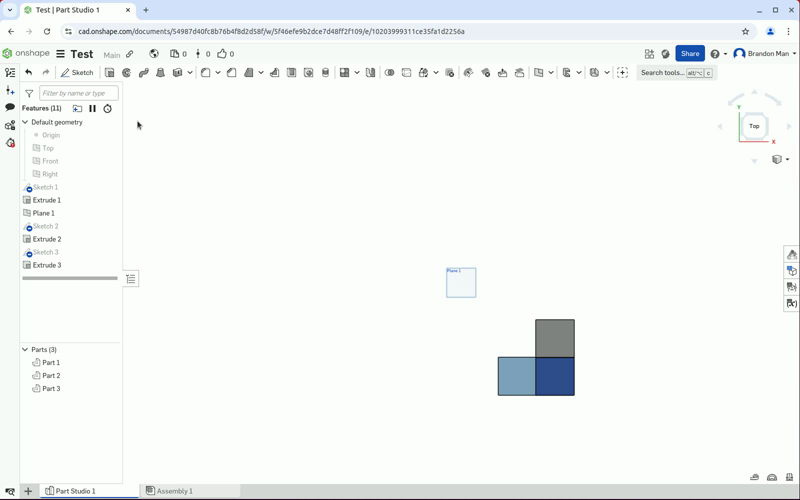
mouse_move(73, 189)
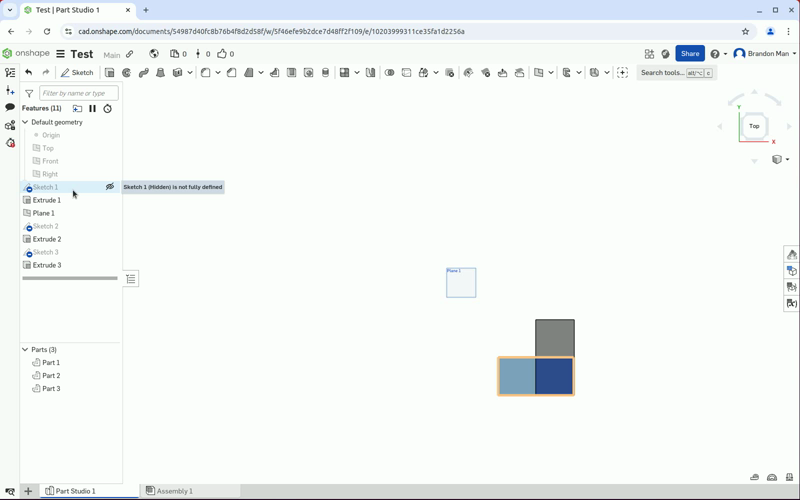
click(73, 189)
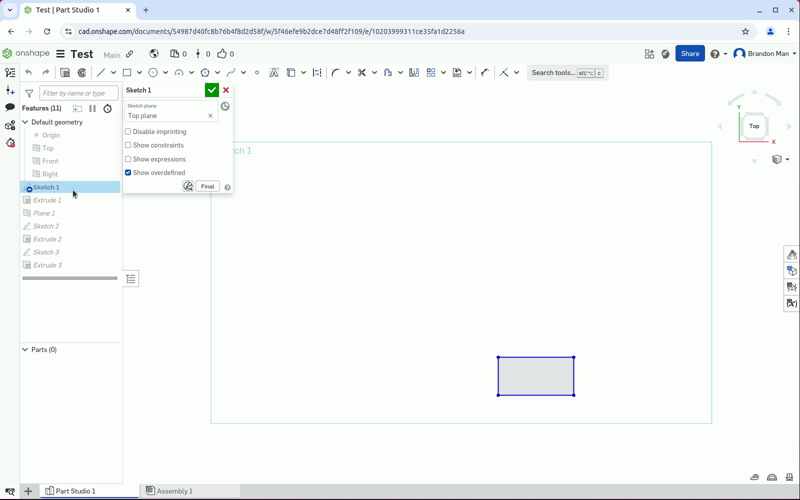
mouse_move(229, 92)
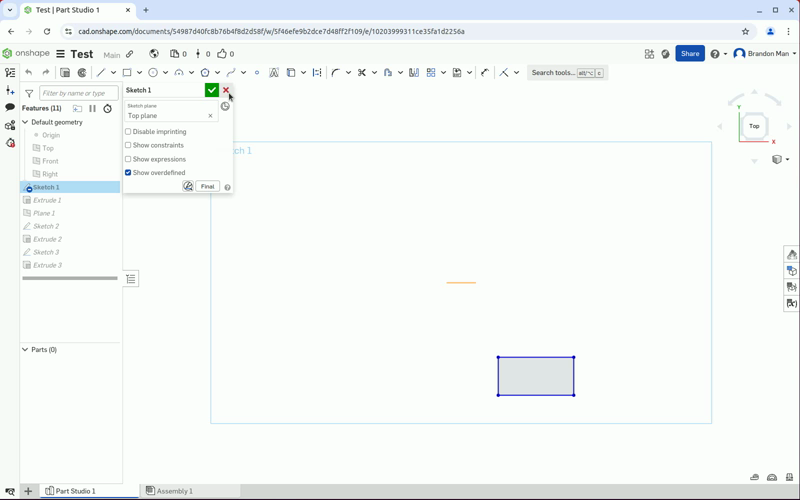
click(229, 92)
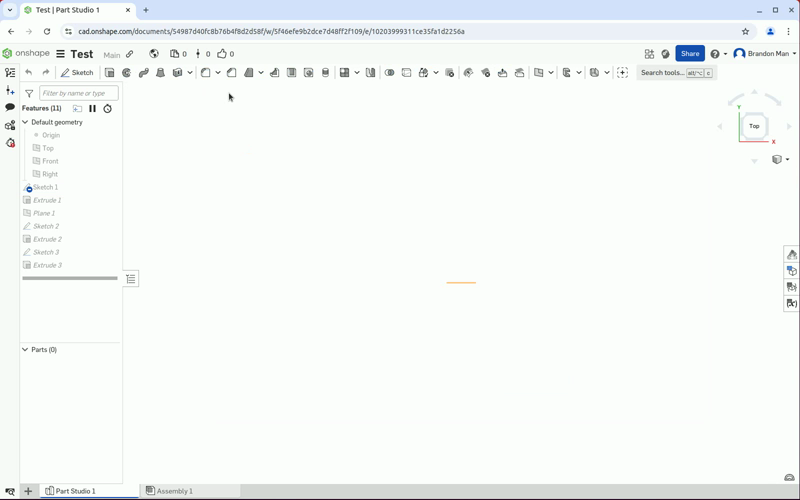
key(shift+s)
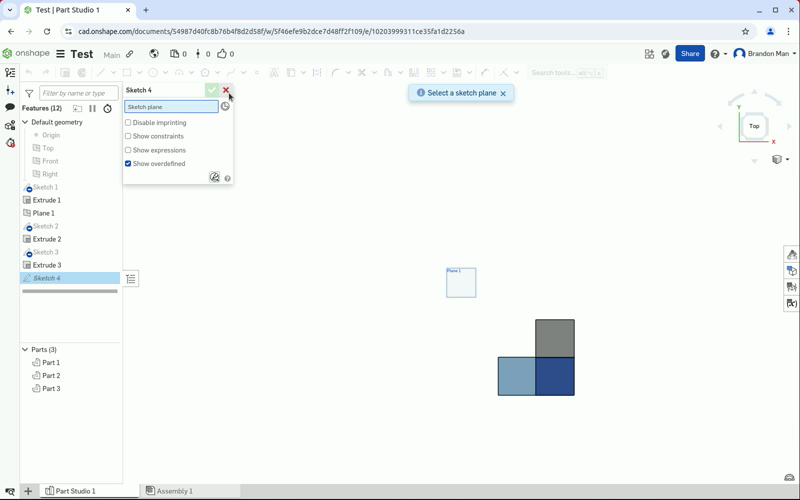
mouse_move(73, 215)
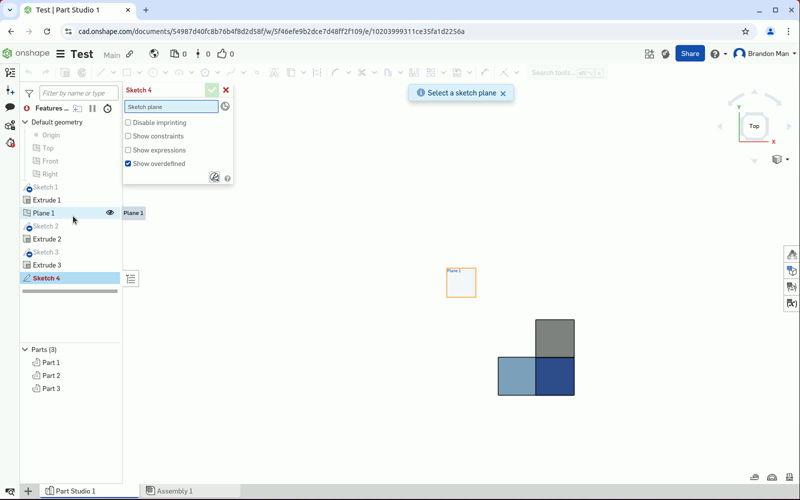
click(73, 215)
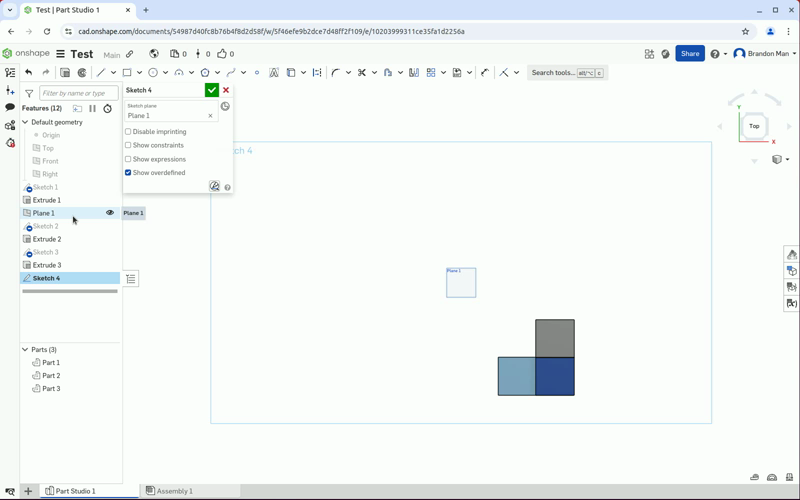
mouse_move(73, 352)
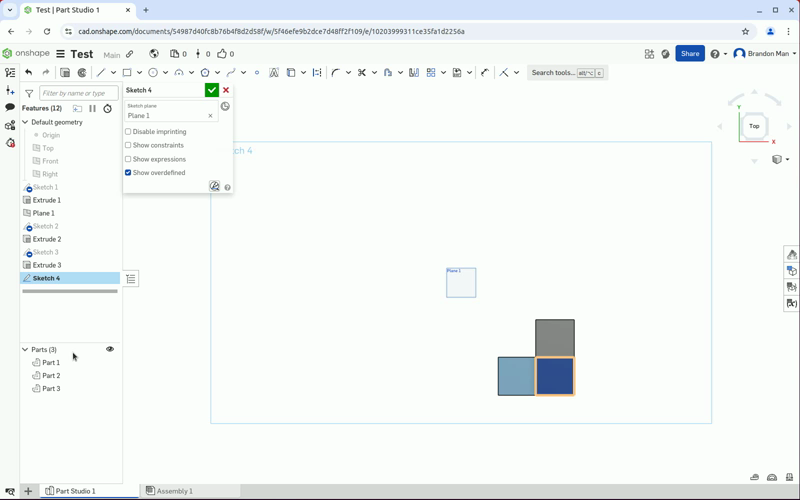
key(y)
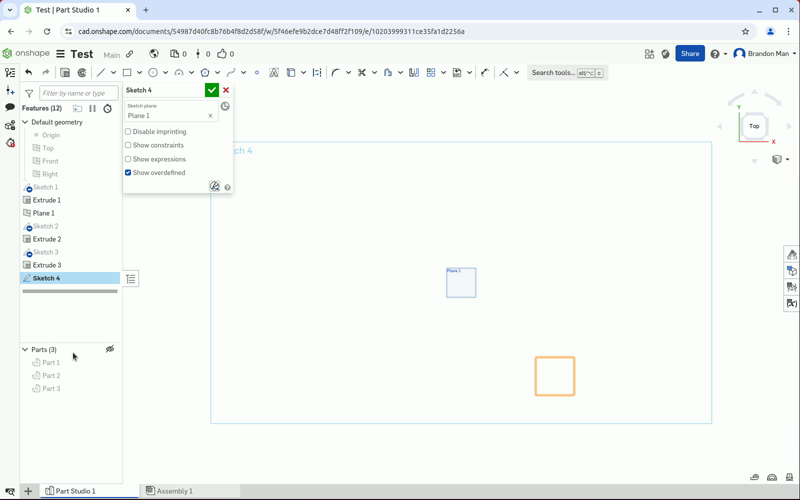
key(l)
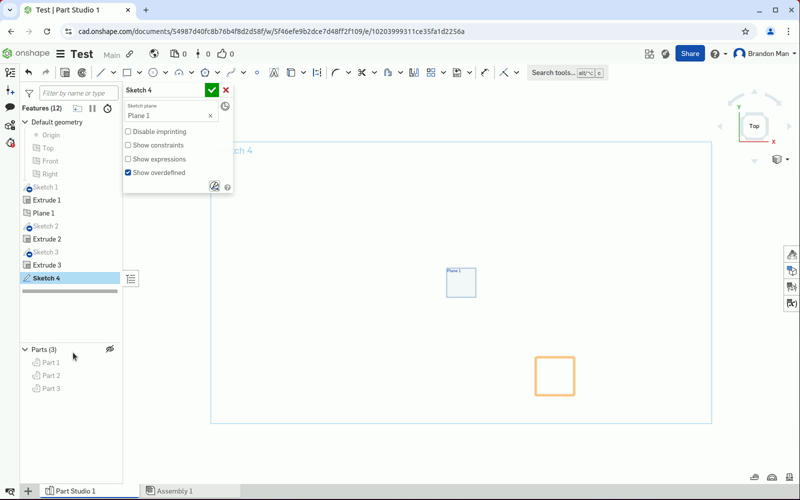
key_down(shift)
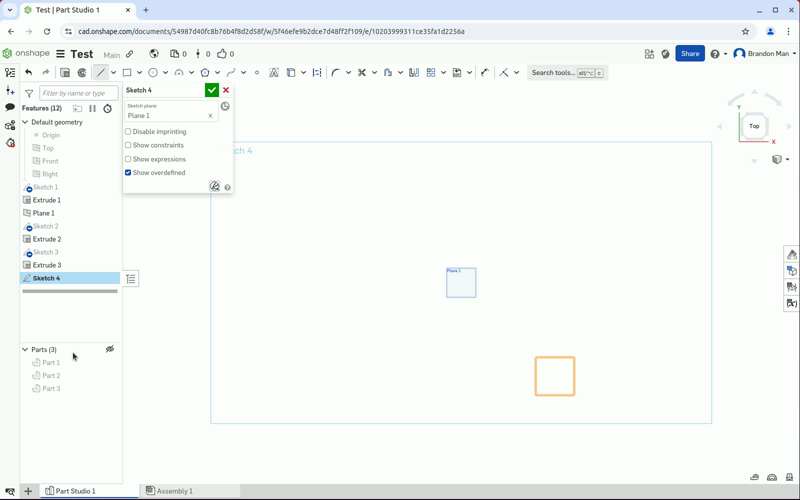
mouse_move(535, 357)
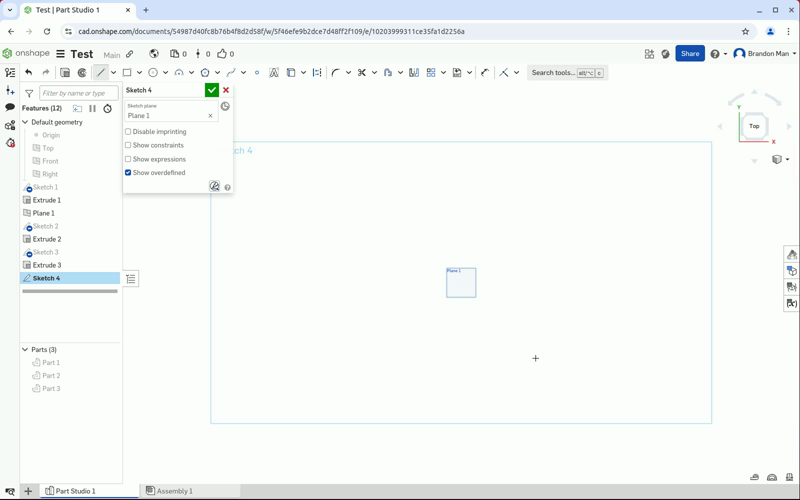
click(535, 357)
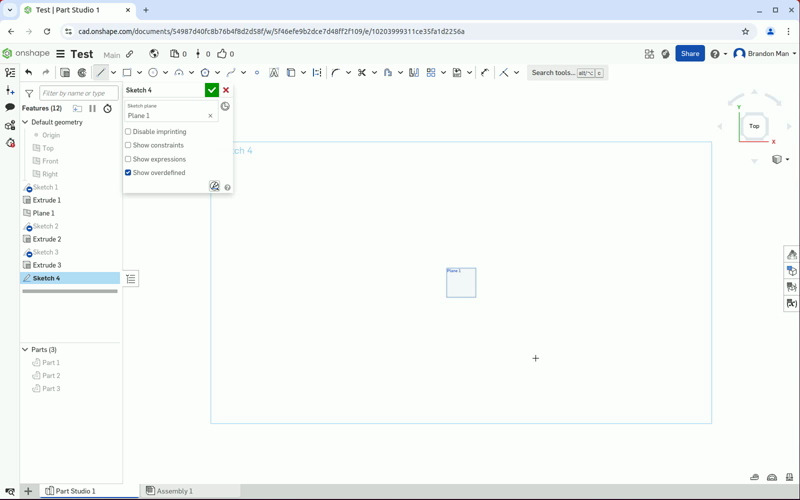
key_up(shift)
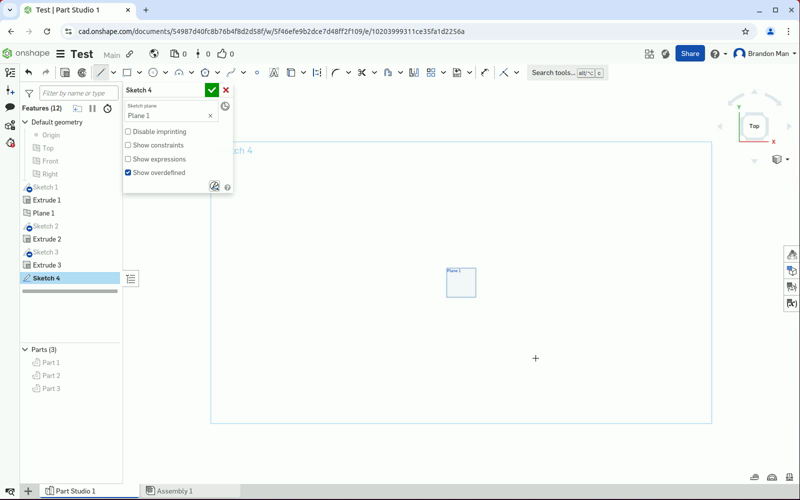
key_down(shift)
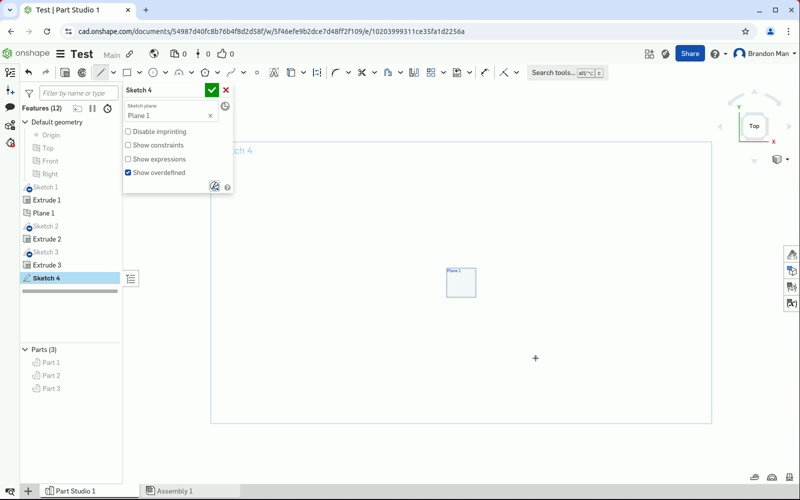
mouse_move(565, 357)
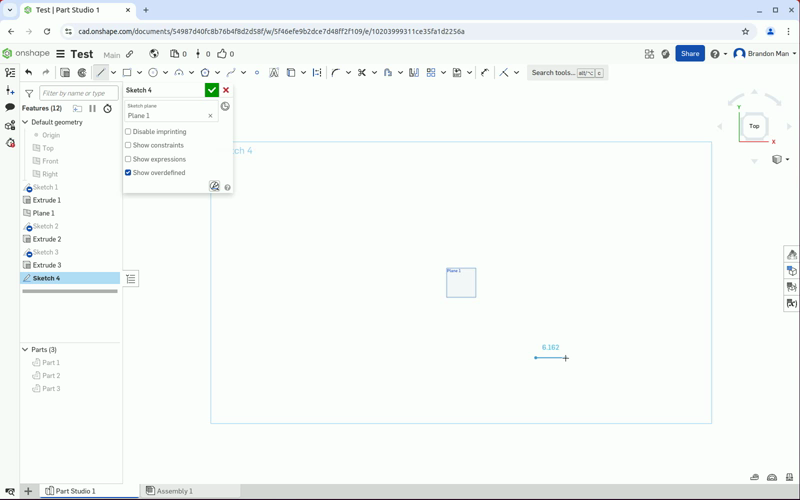
mouse_move(574, 357)
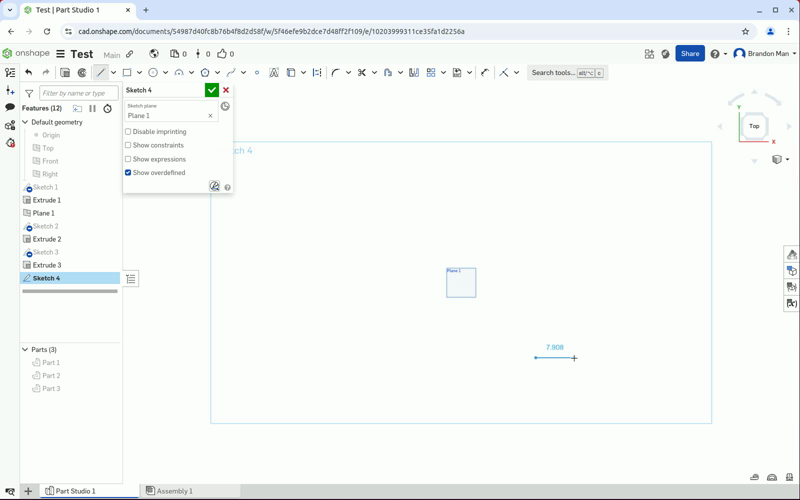
click(574, 357)
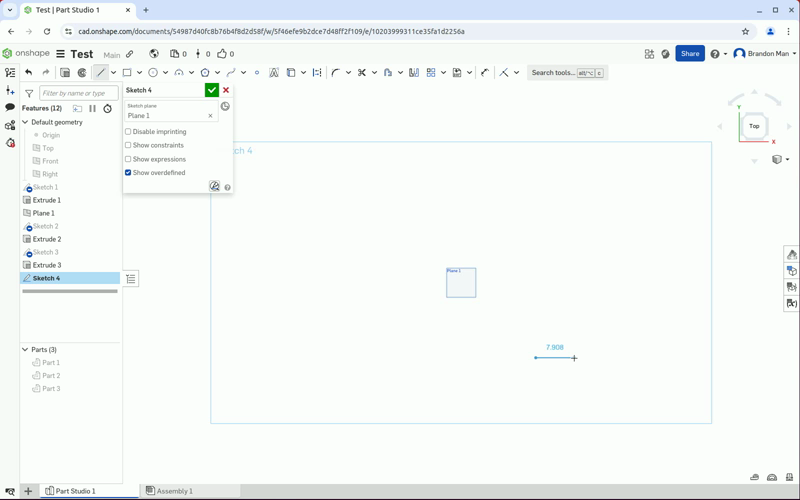
key_up(shift)
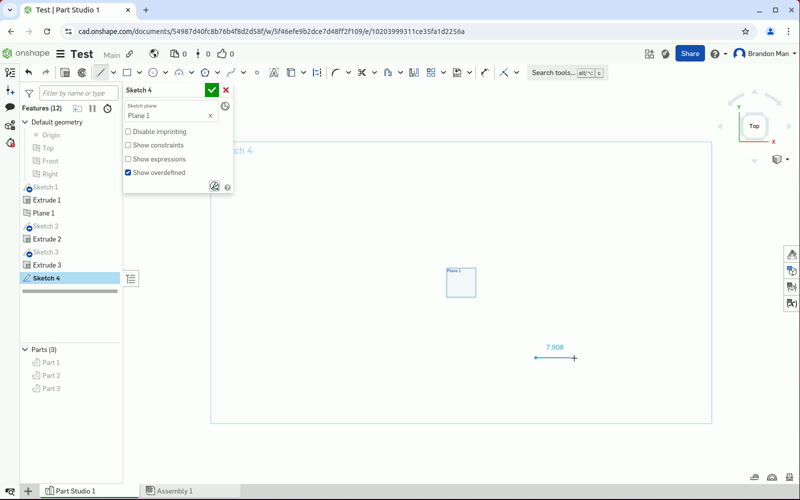
key_down(shift)
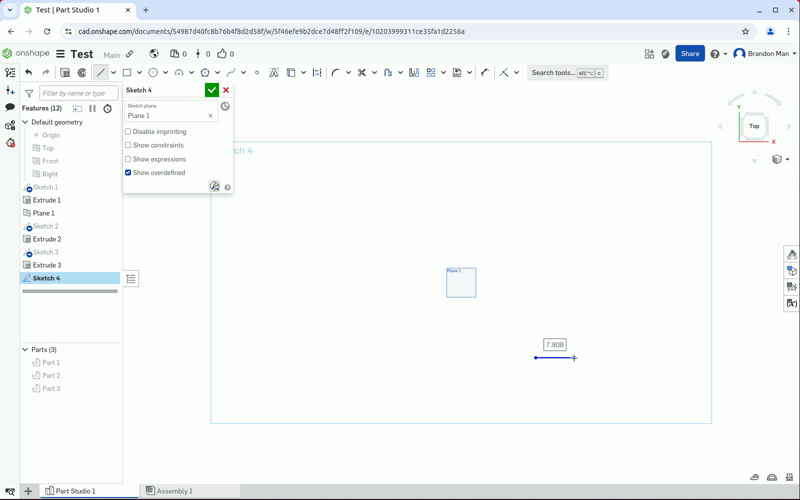
mouse_move(589, 357)
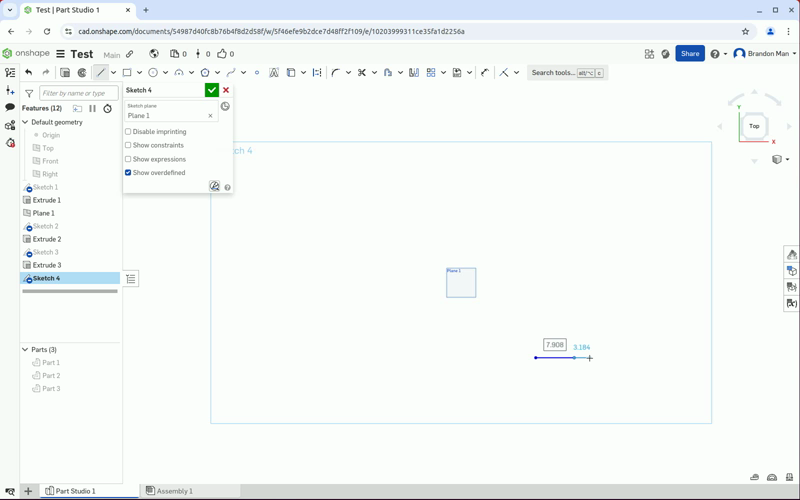
mouse_move(574, 319)
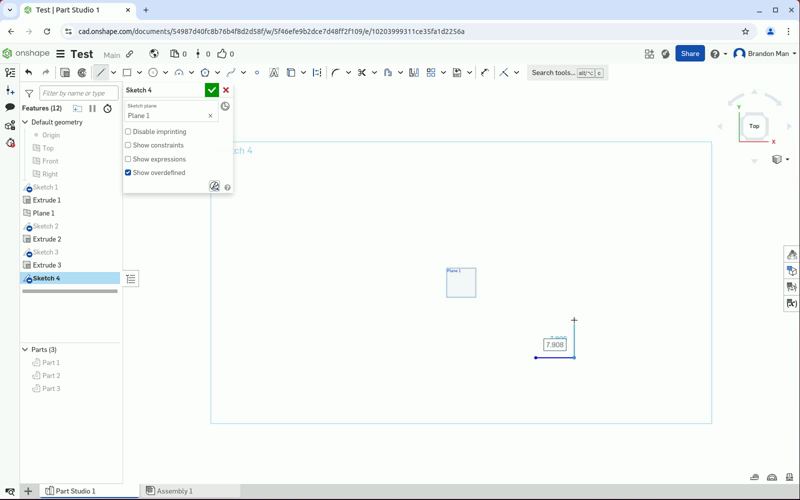
click(574, 319)
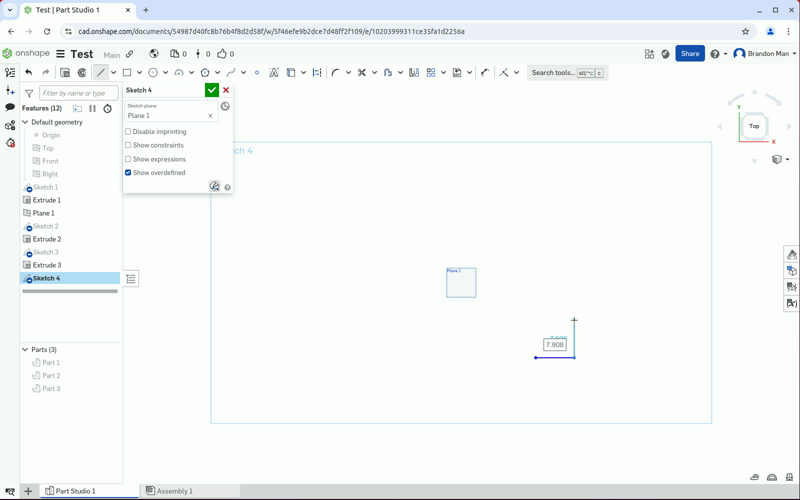
key_up(shift)
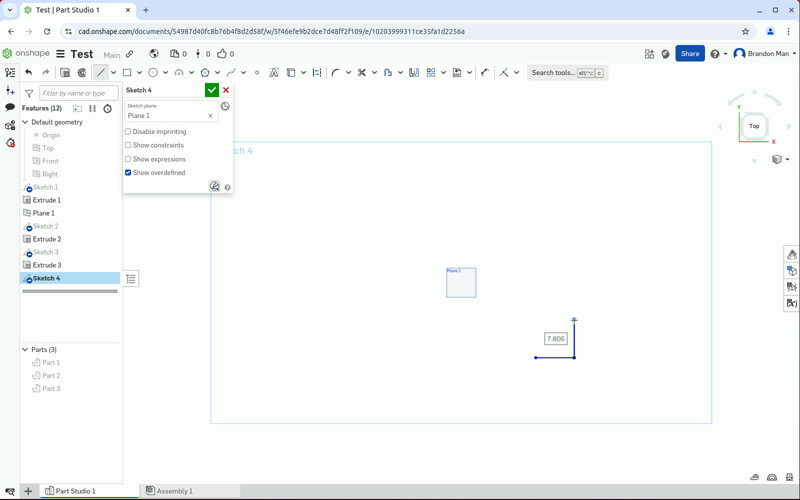
key_down(shift)
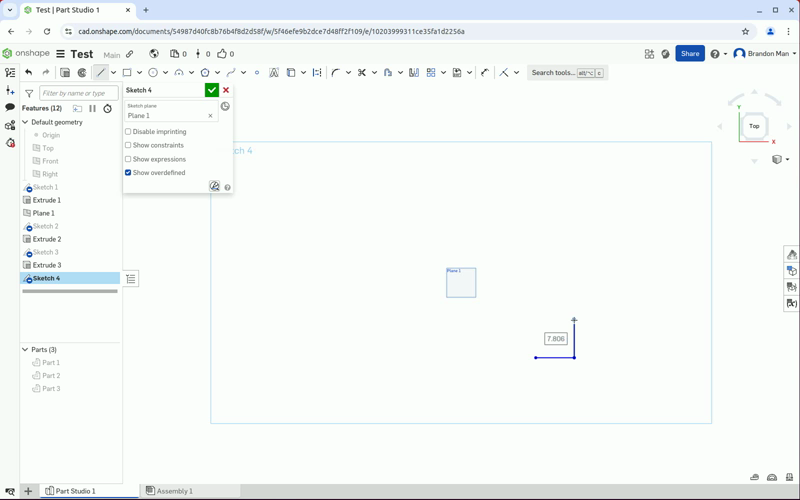
mouse_move(589, 319)
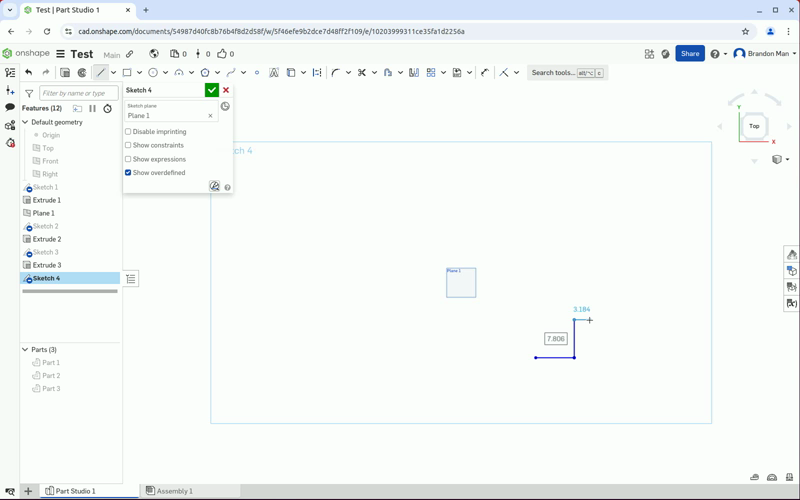
mouse_move(535, 319)
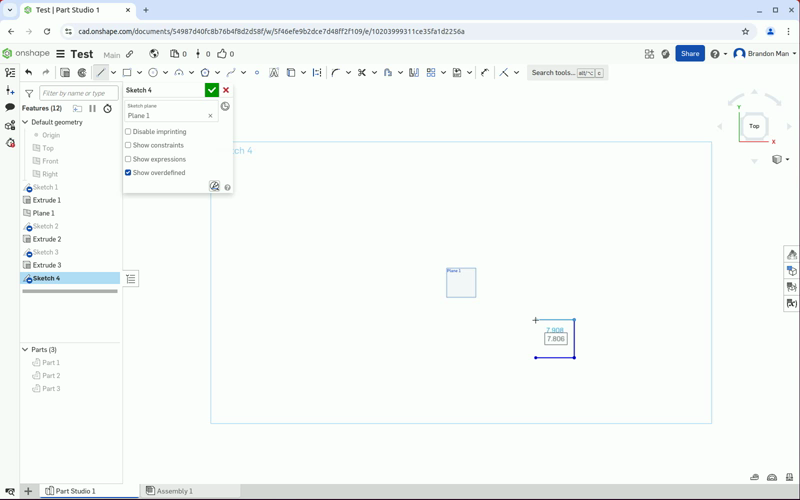
click(535, 319)
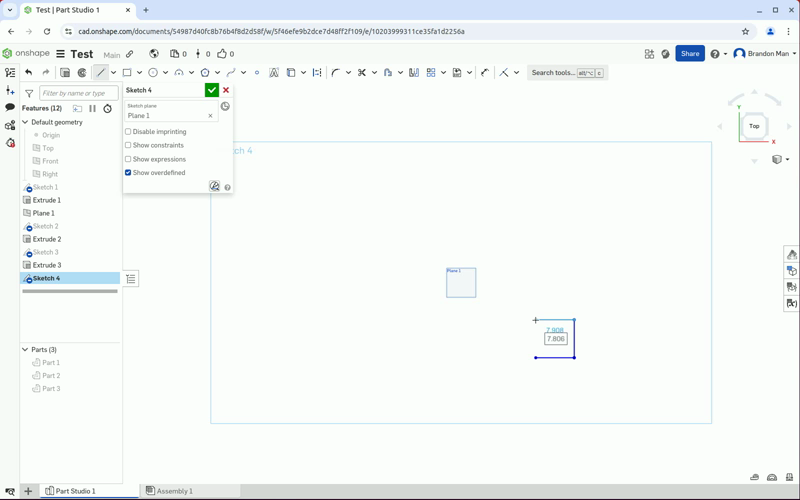
key_up(shift)
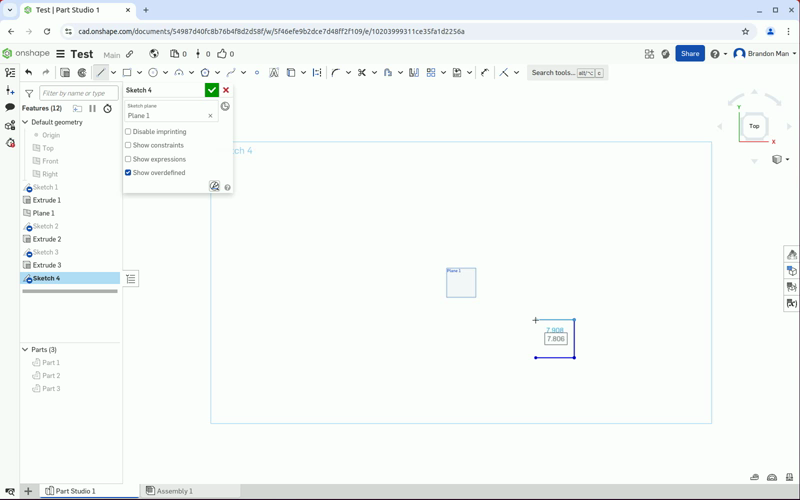
mouse_move(565, 319)
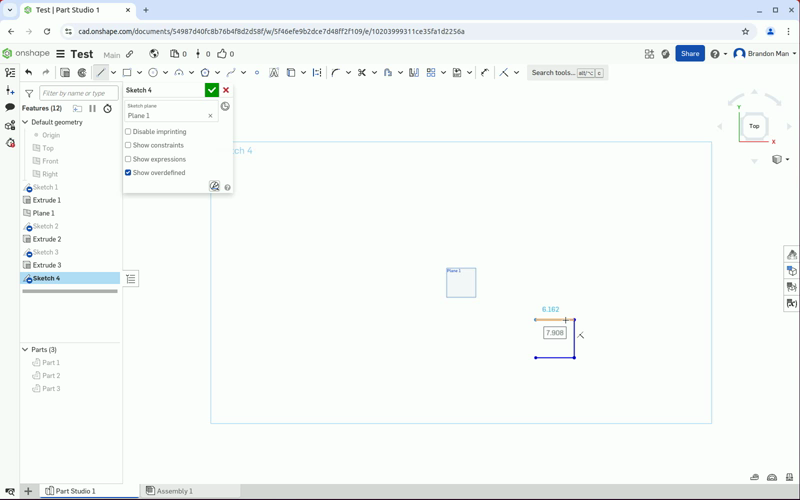
key_down(shift)
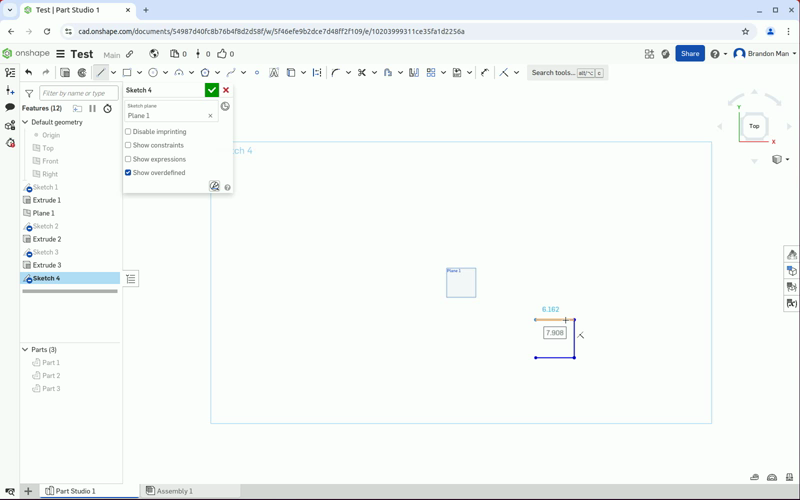
mouse_move(535, 357)
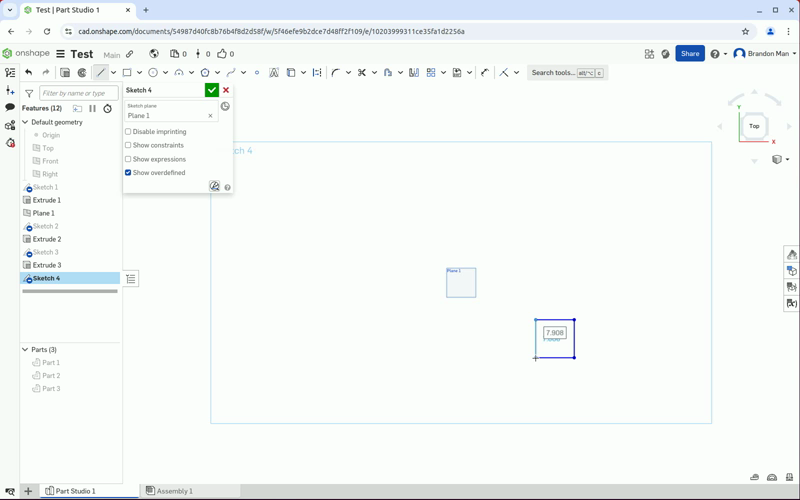
key_up(shift)
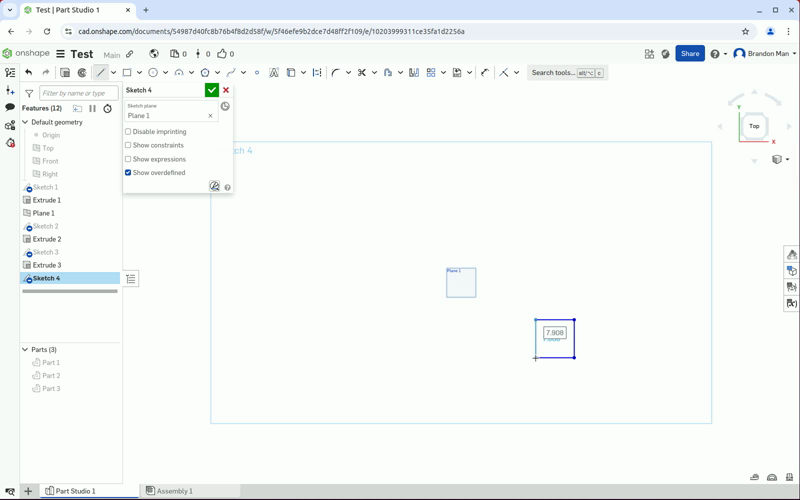
click(535, 357)
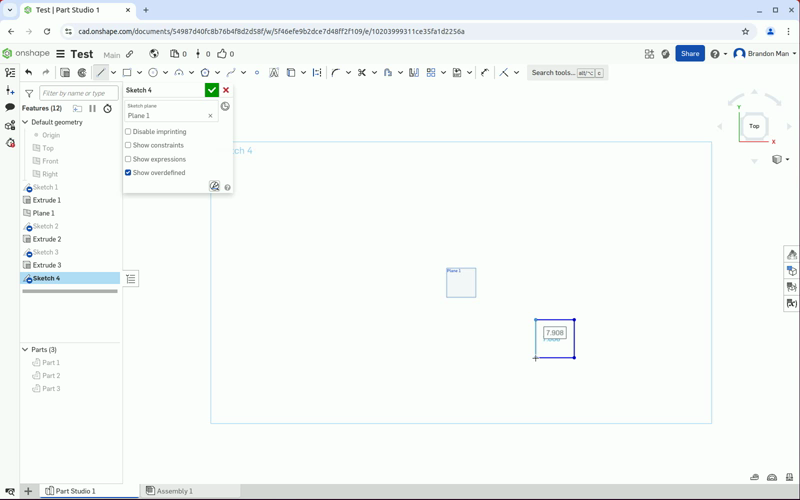
key(esc)
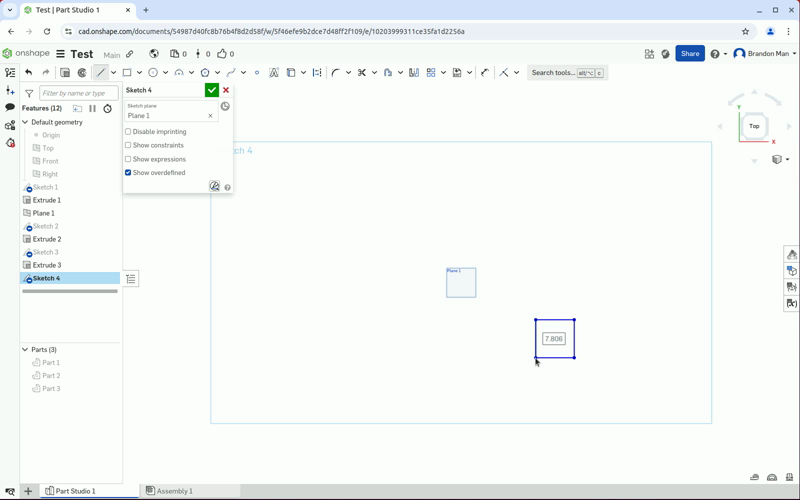
mouse_move(545, 331)
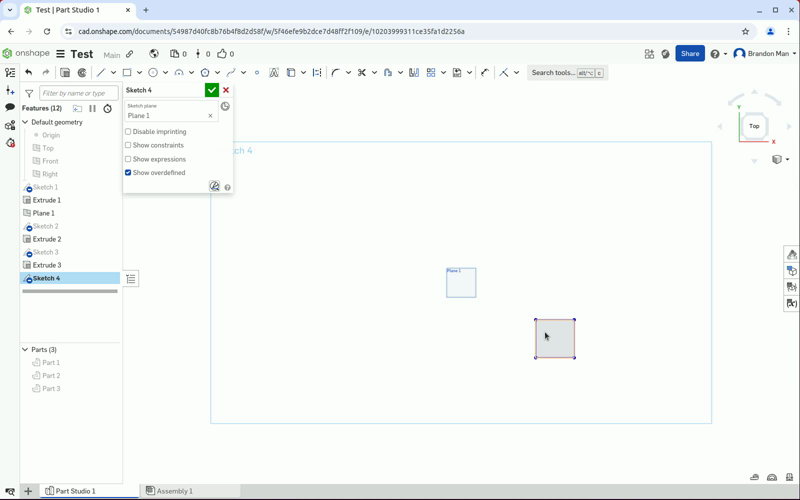
scroll(6)
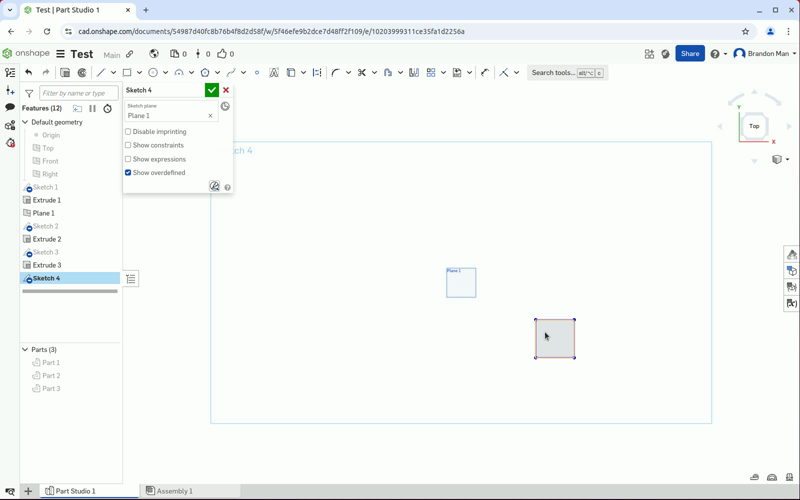
scroll(6)
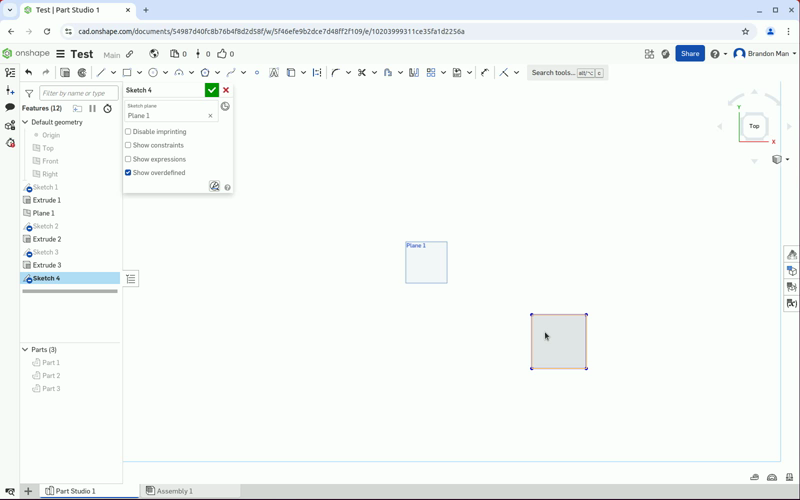
scroll(6)
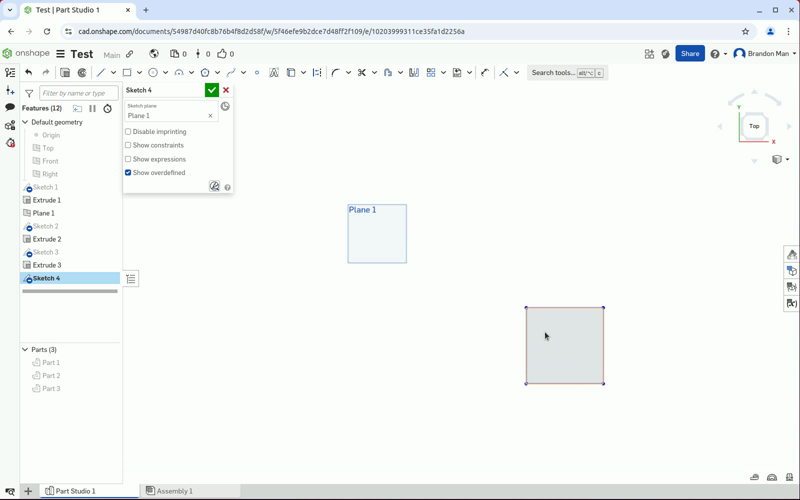
scroll(6)
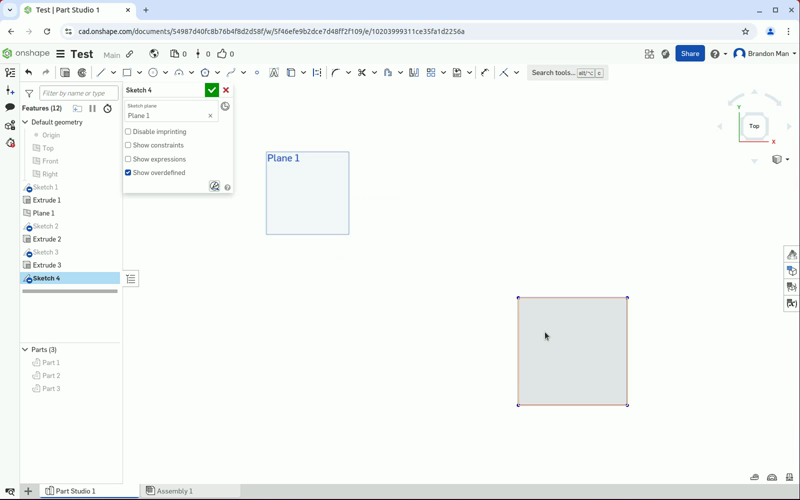
scroll(6)
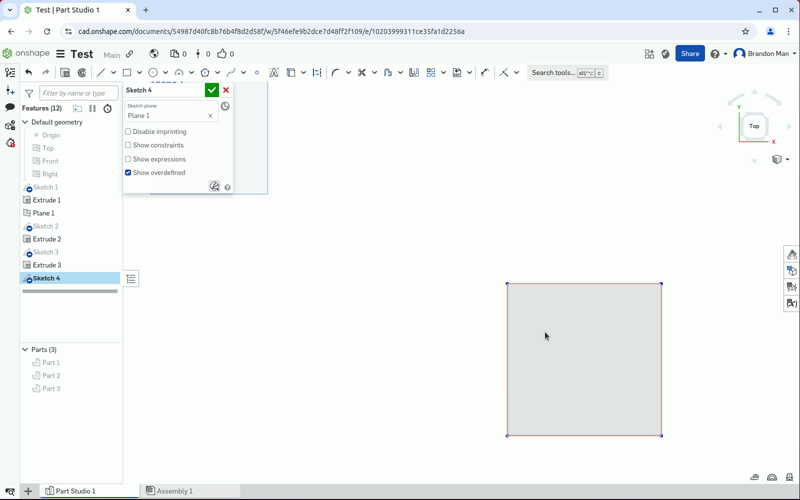
scroll(6)
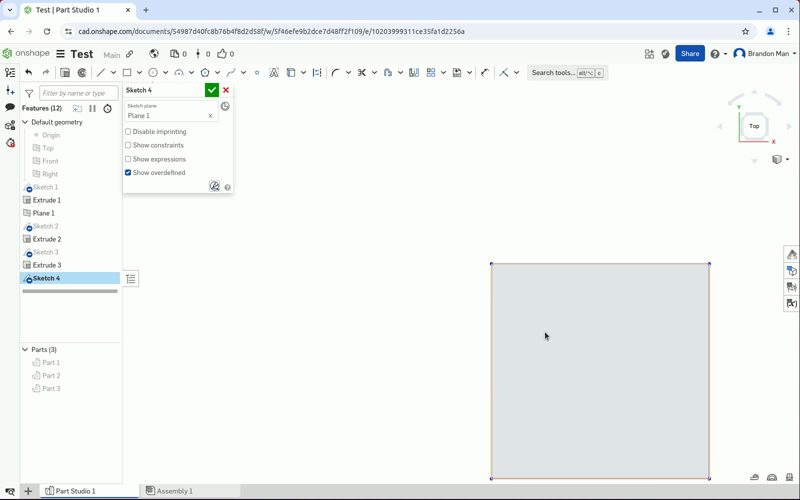
scroll(6)
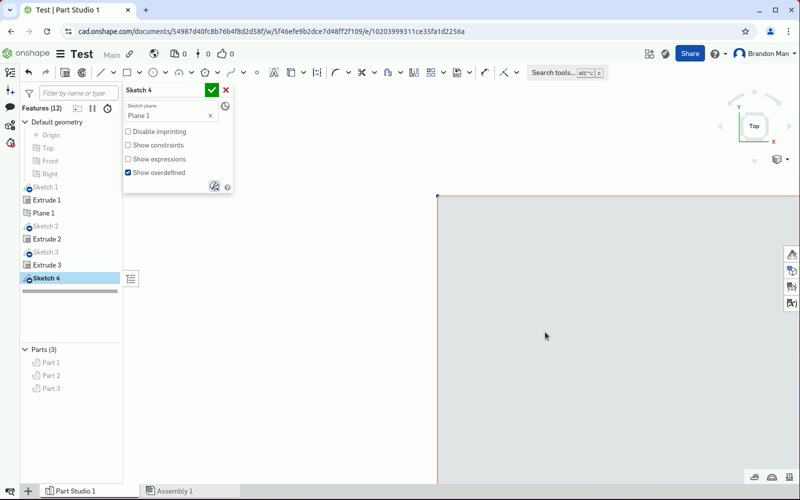
click(545, 331)
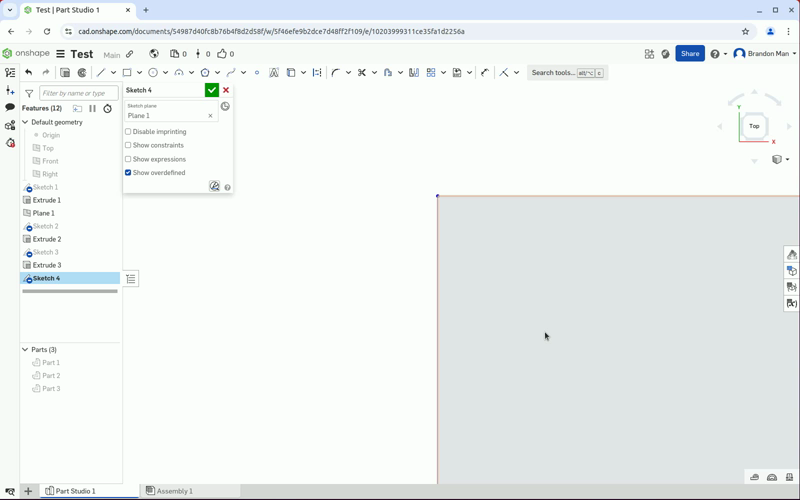
scroll(-6)
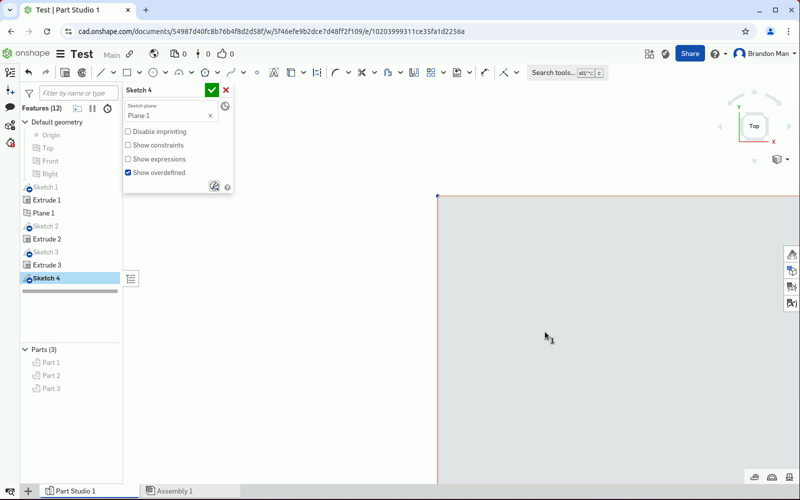
scroll(-6)
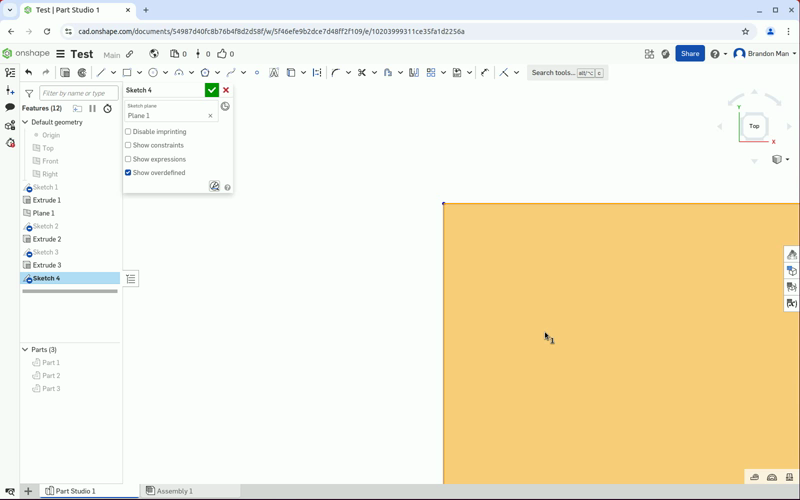
scroll(-6)
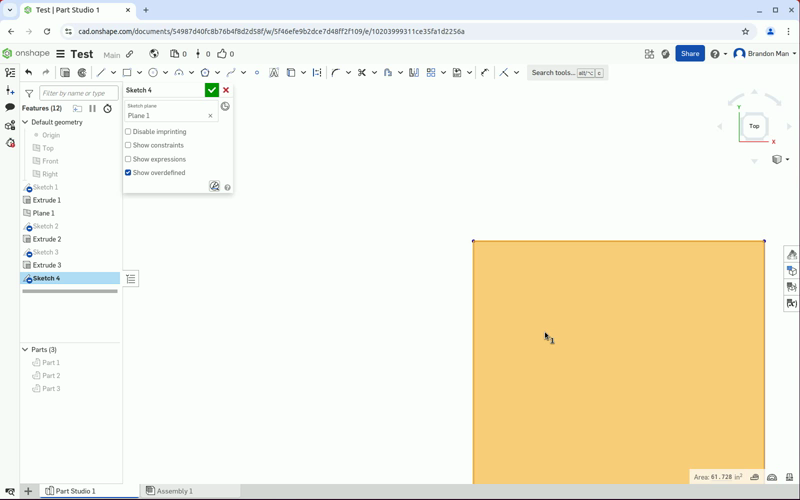
scroll(-6)
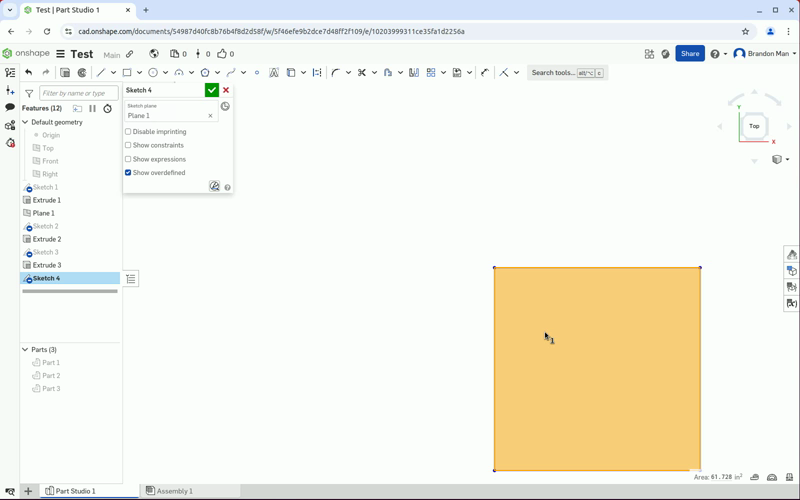
scroll(-6)
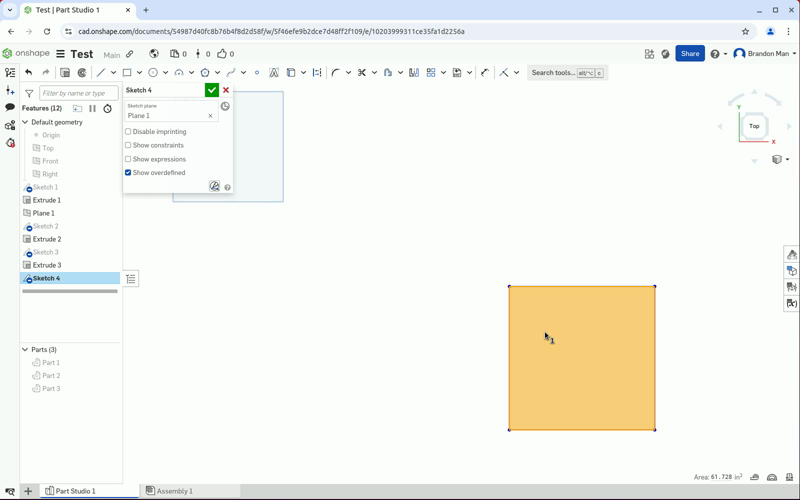
scroll(-6)
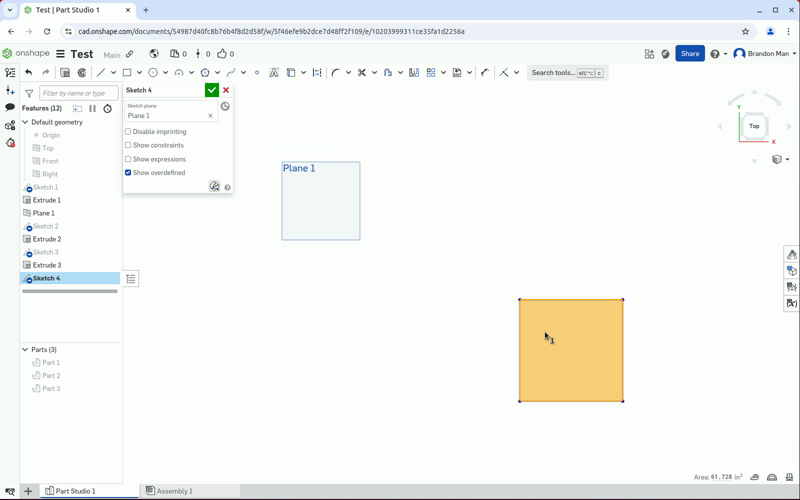
scroll(-6)
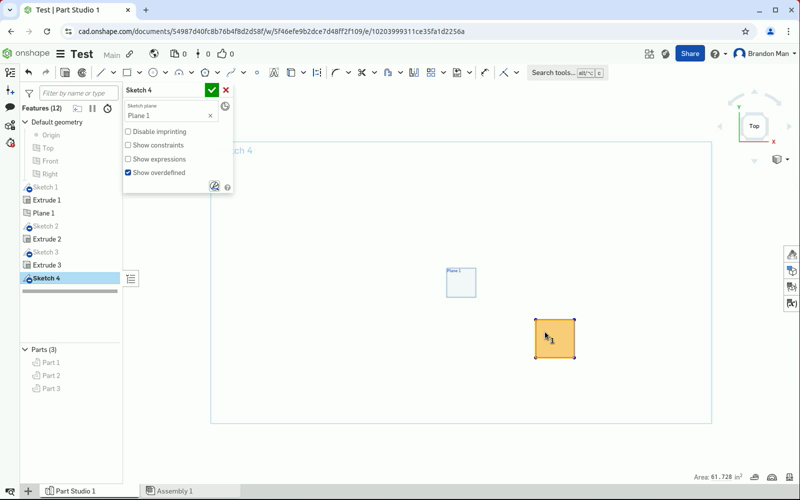
mouse_move(73, 352)
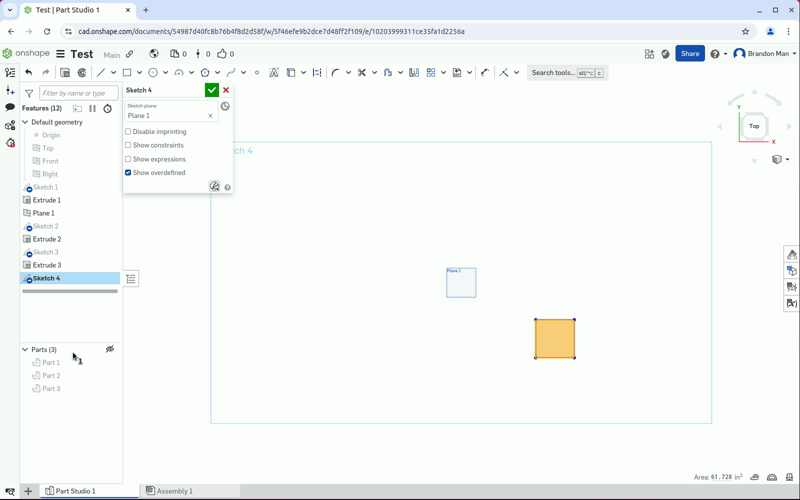
key(shift+y)
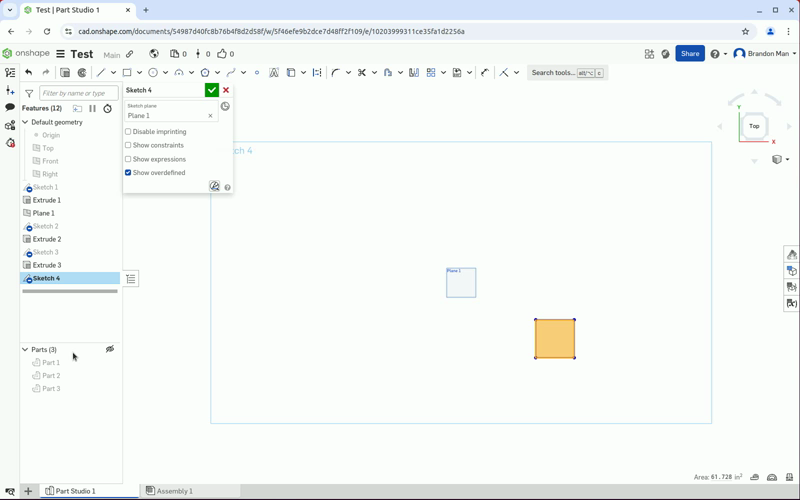
key(shift+e)
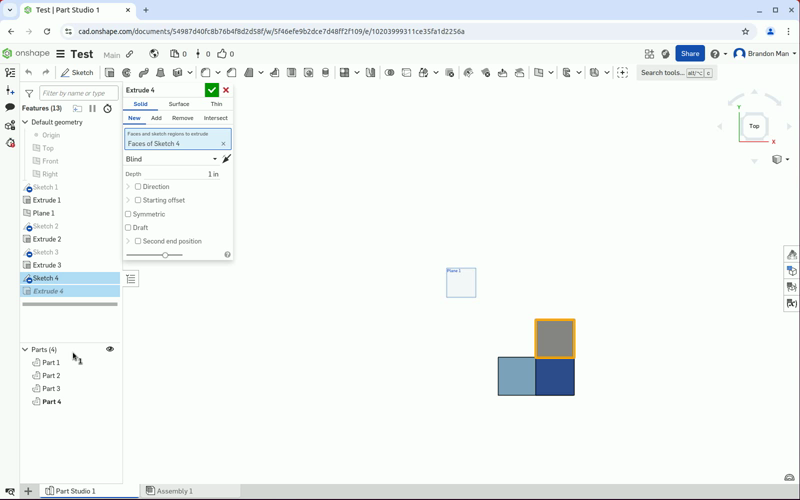
mouse_move(143, 106)
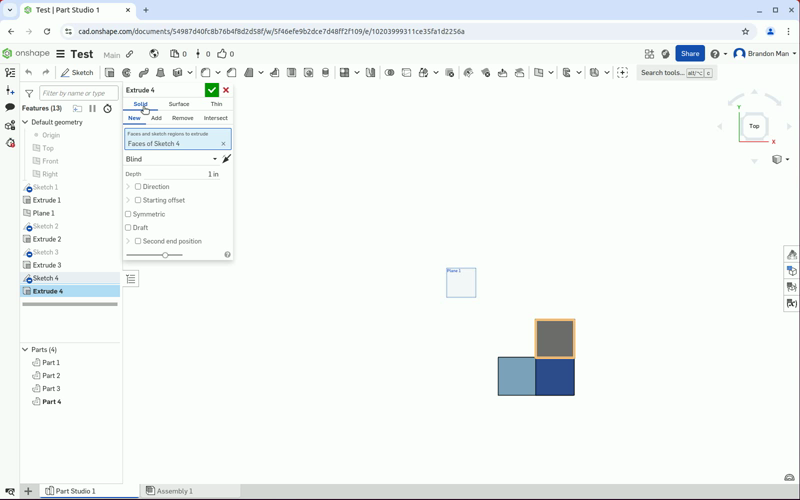
click(143, 106)
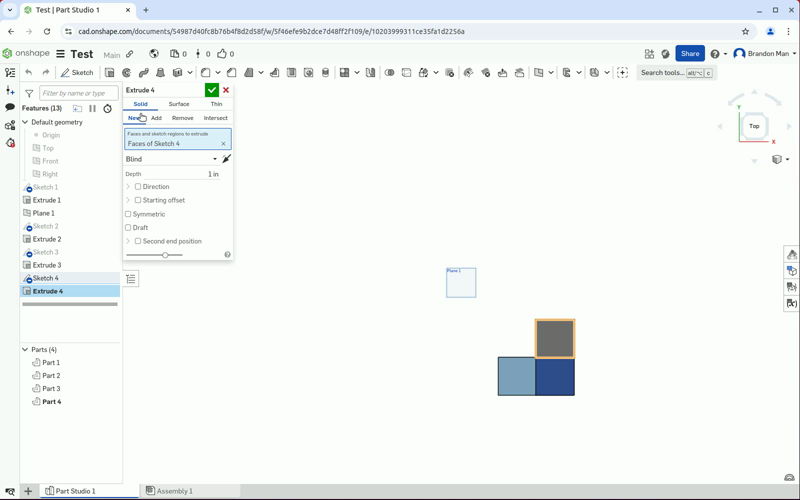
mouse_move(137, 120)
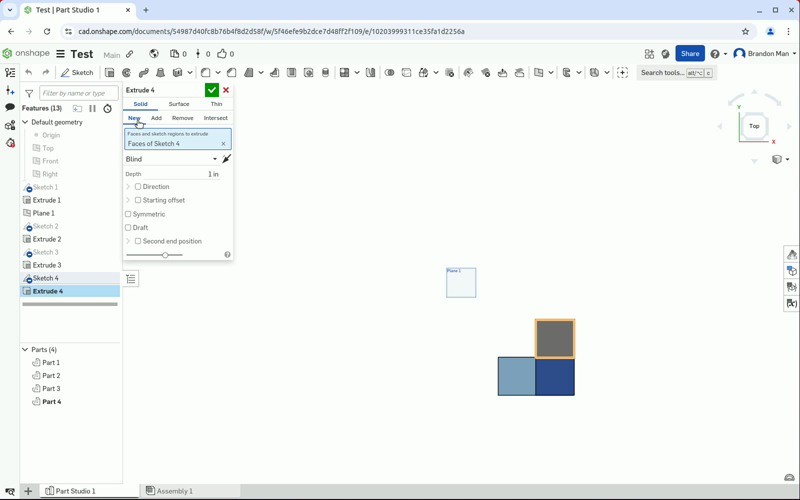
click(137, 120)
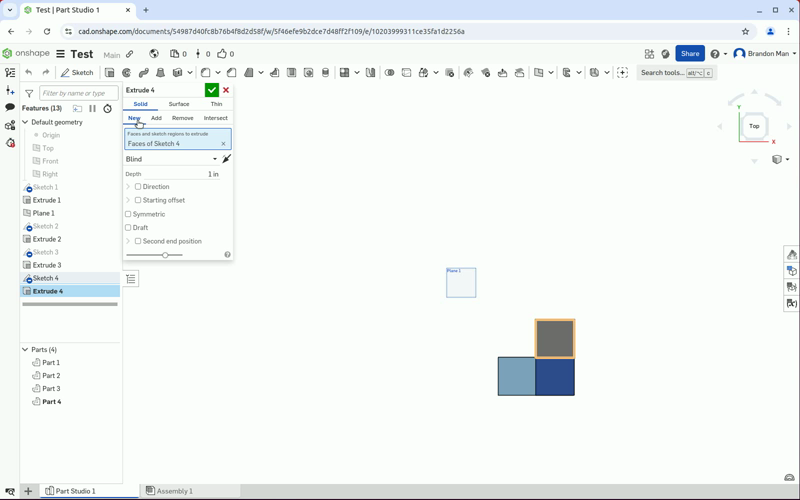
key(tab, 4)
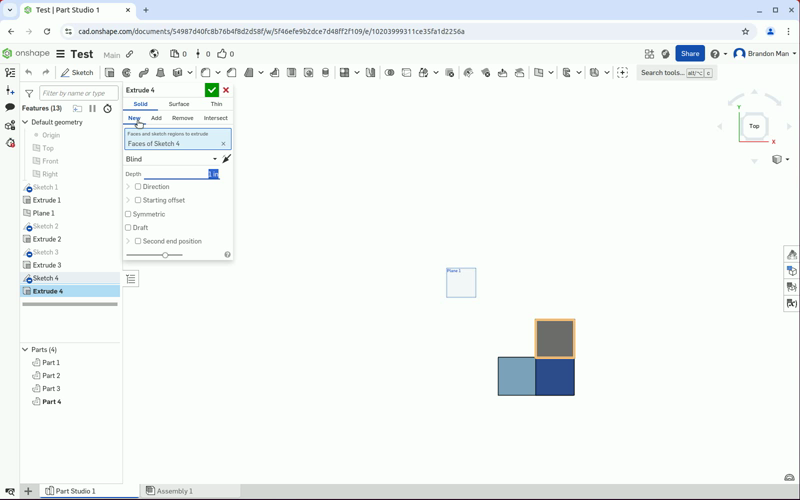
text(7.703)
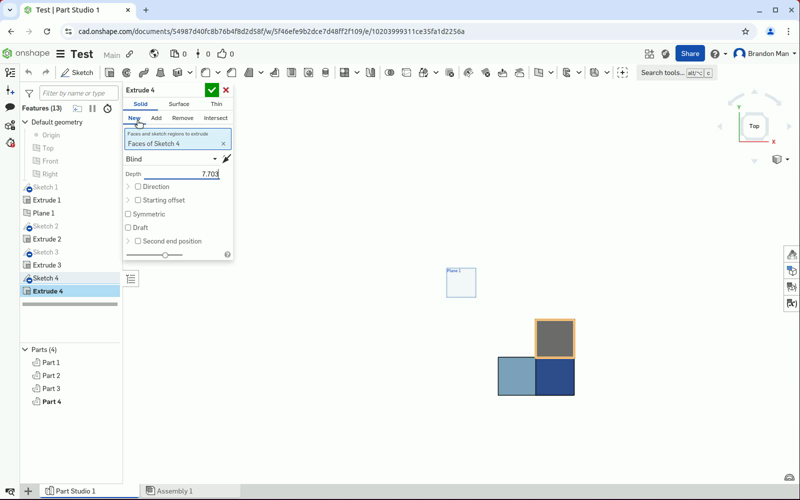
key(enter)
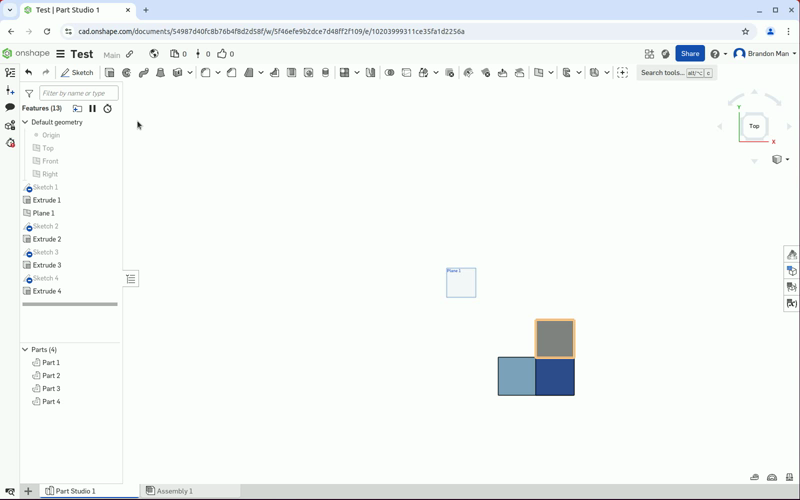
key(shift+h)
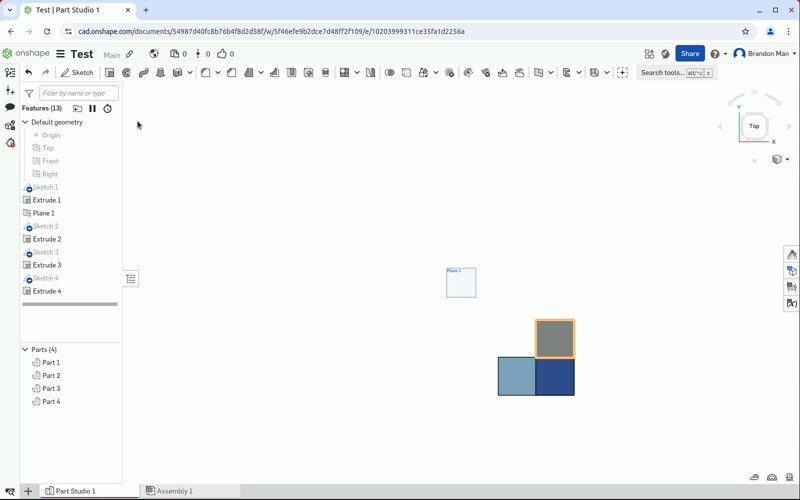
key(shift+h)
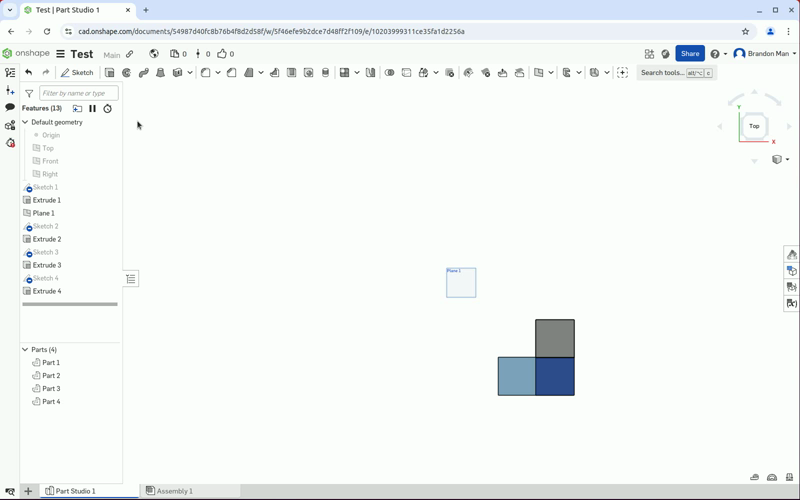
mouse_move(73, 189)
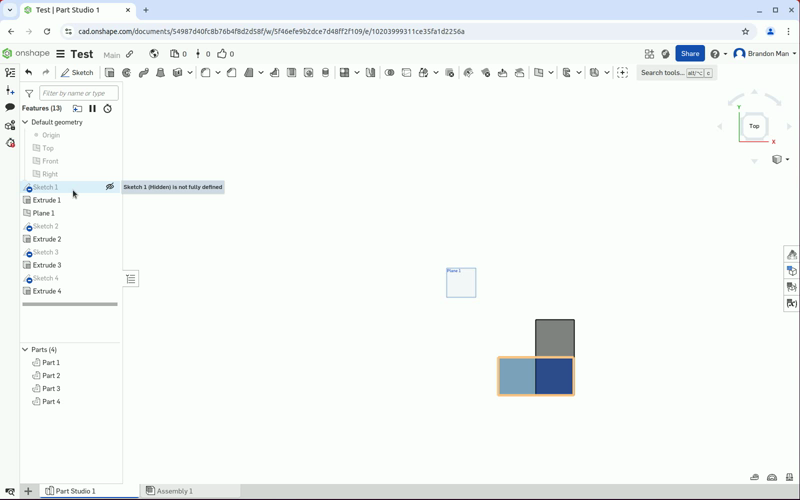
click(73, 189)
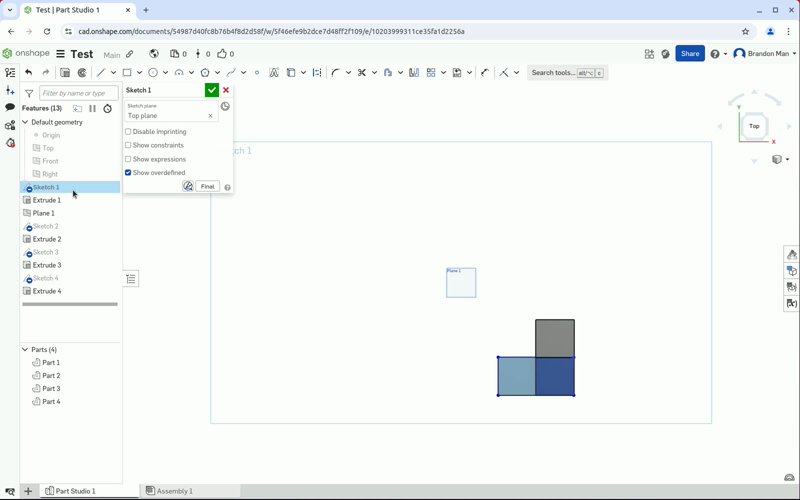
mouse_move(229, 92)
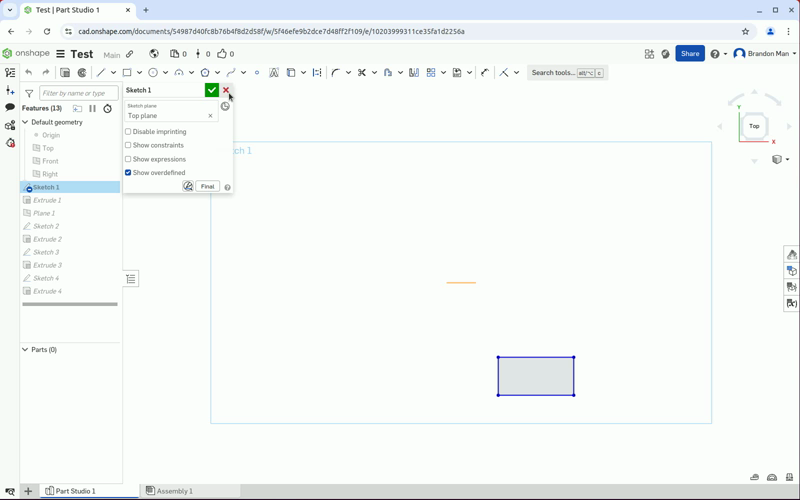
click(229, 92)
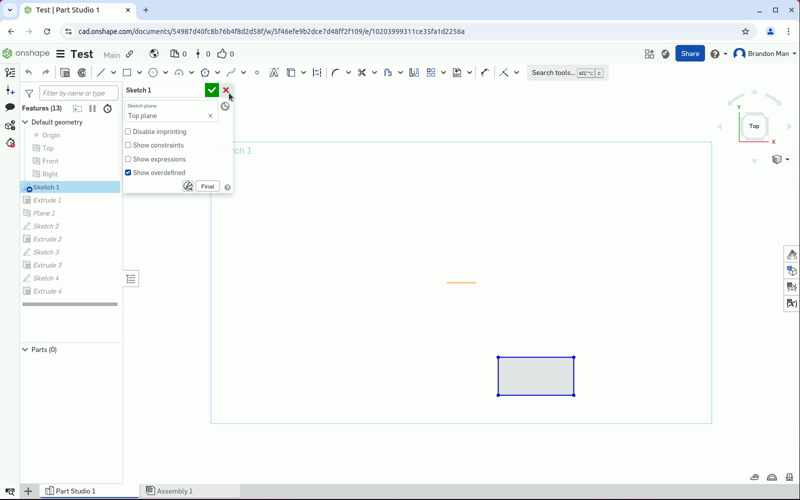
key(shift+s)
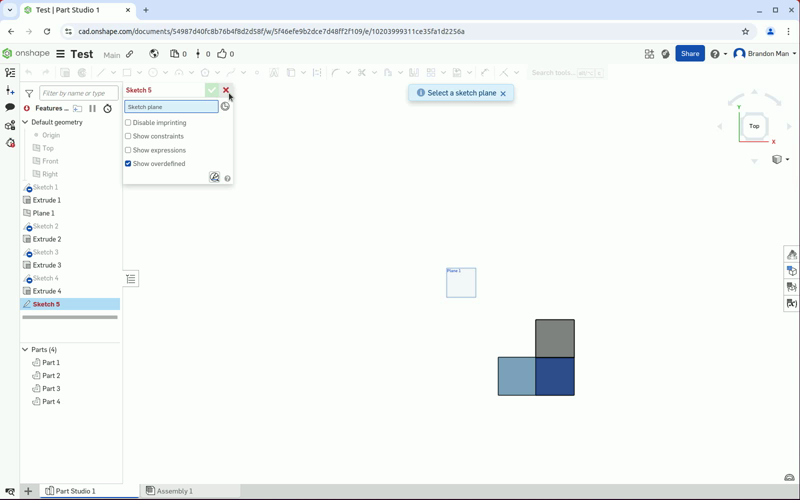
mouse_move(73, 215)
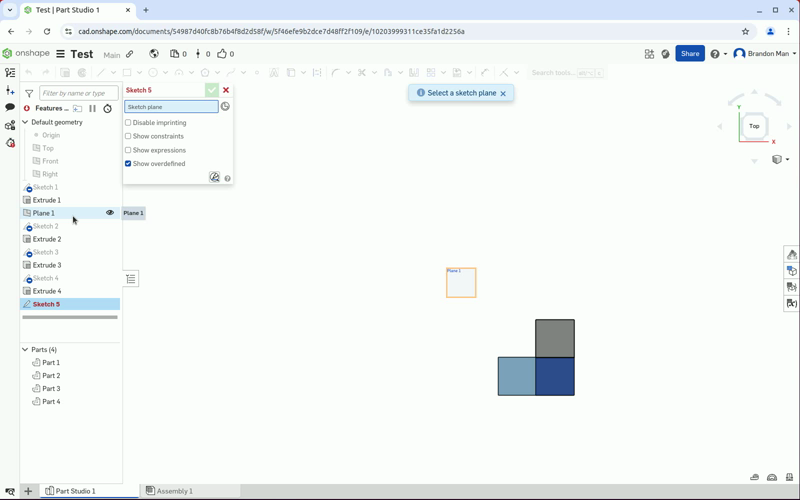
click(73, 215)
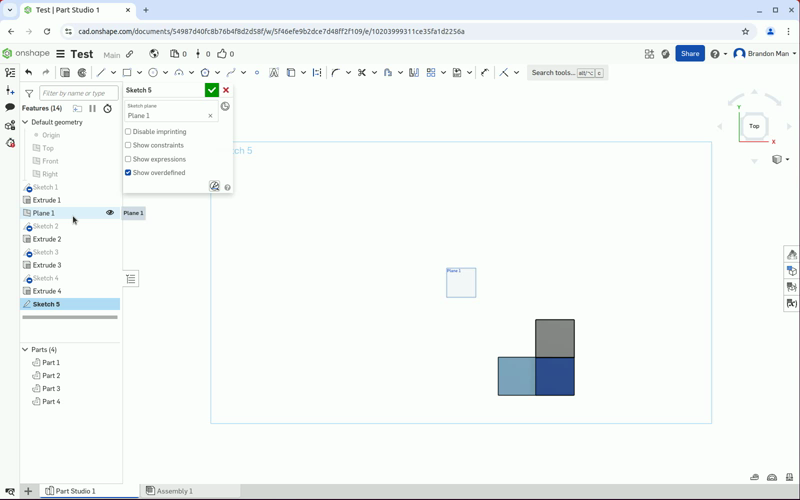
mouse_move(73, 352)
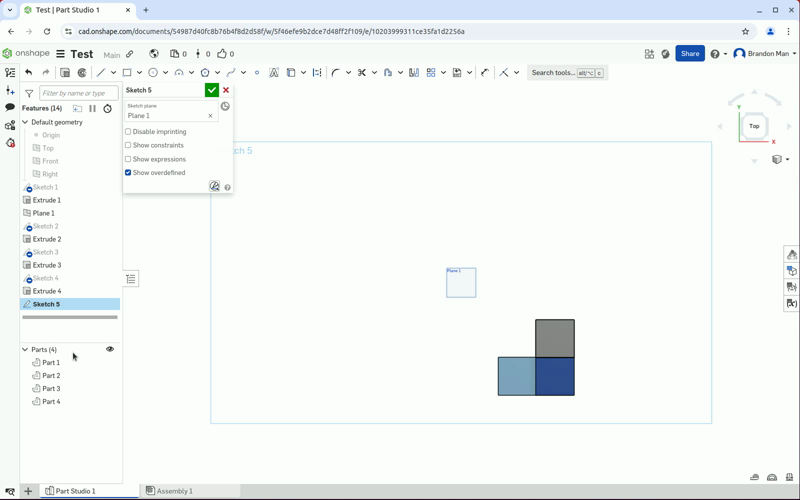
key(y)
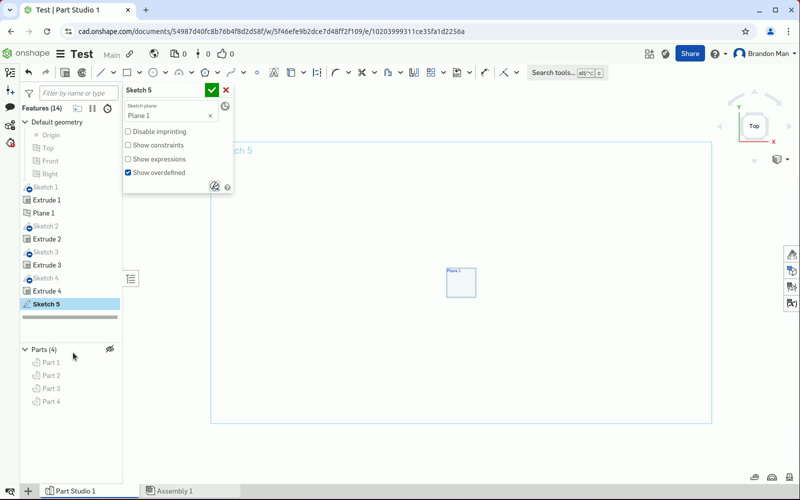
key(l)
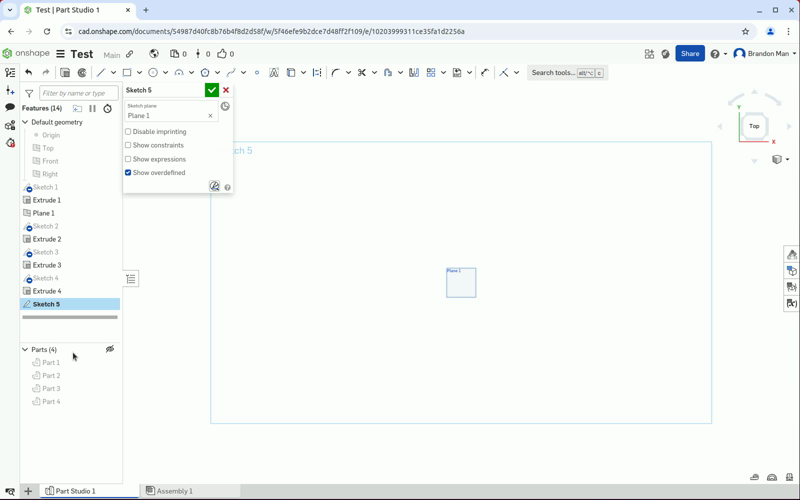
key_down(shift)
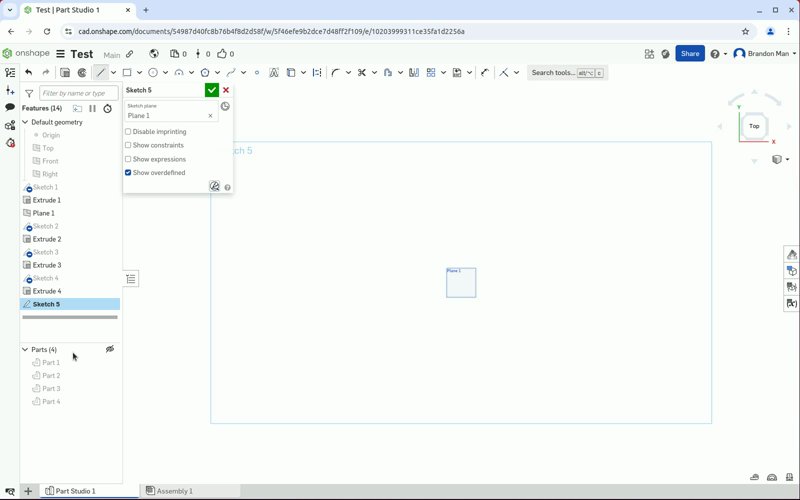
mouse_move(535, 395)
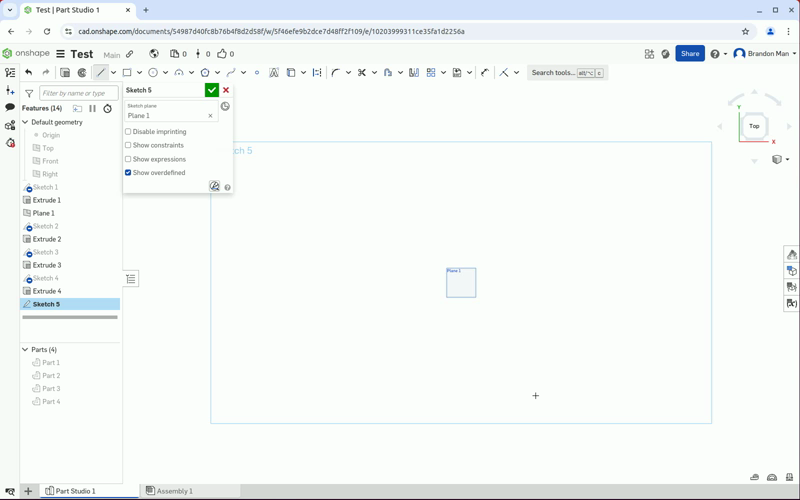
click(535, 395)
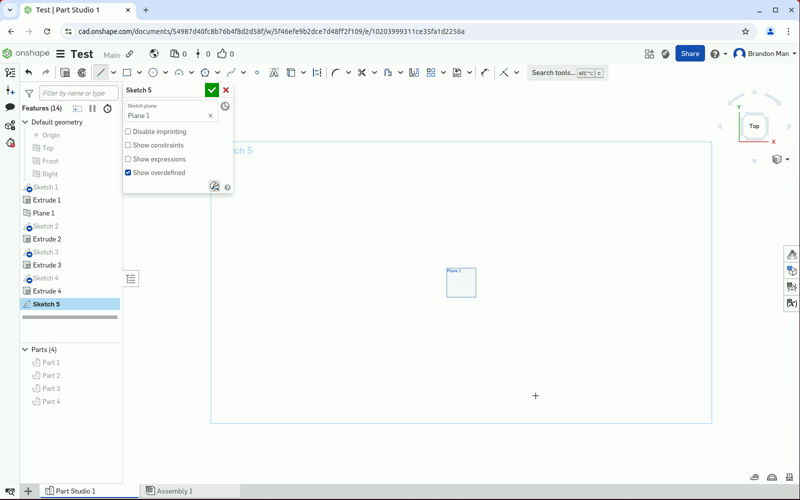
key_up(shift)
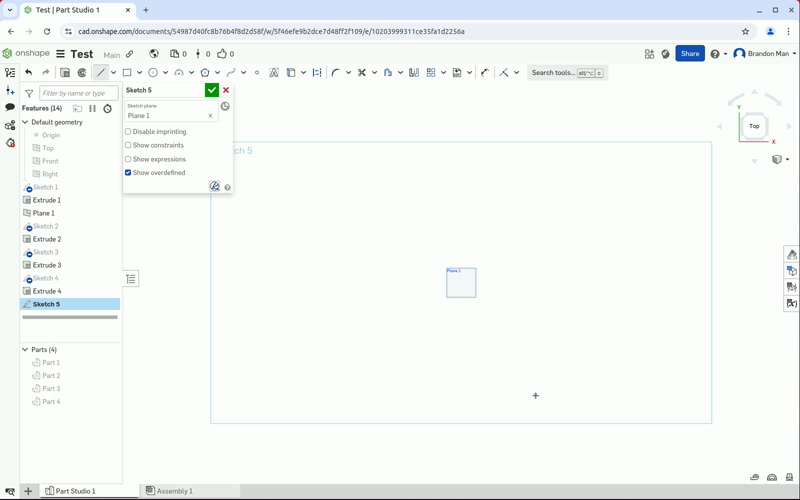
key_down(shift)
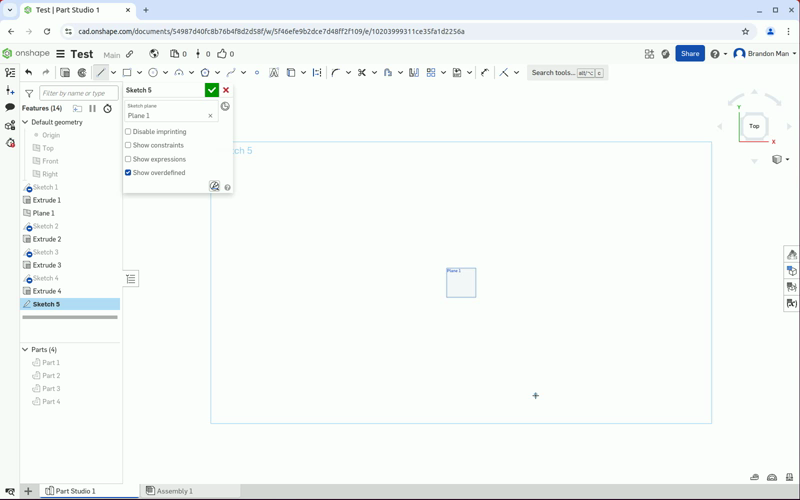
mouse_move(565, 395)
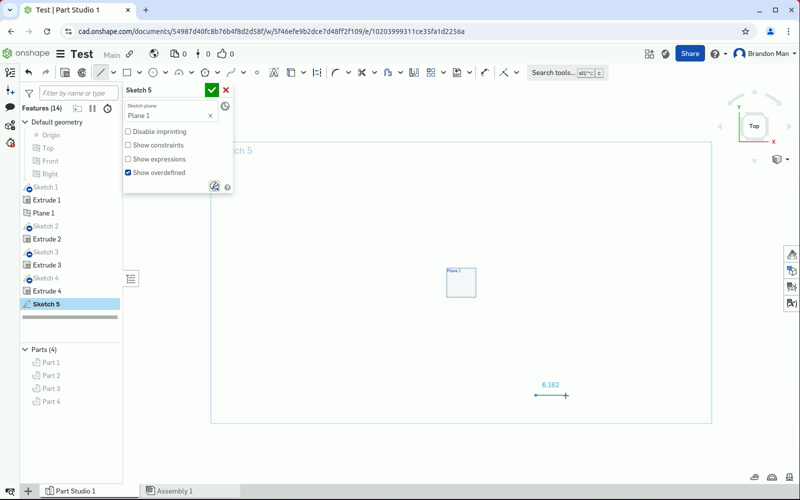
mouse_move(574, 395)
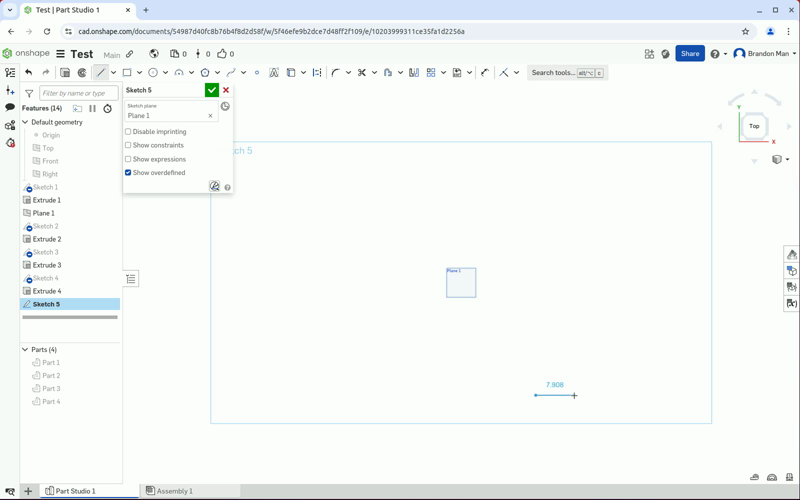
click(574, 395)
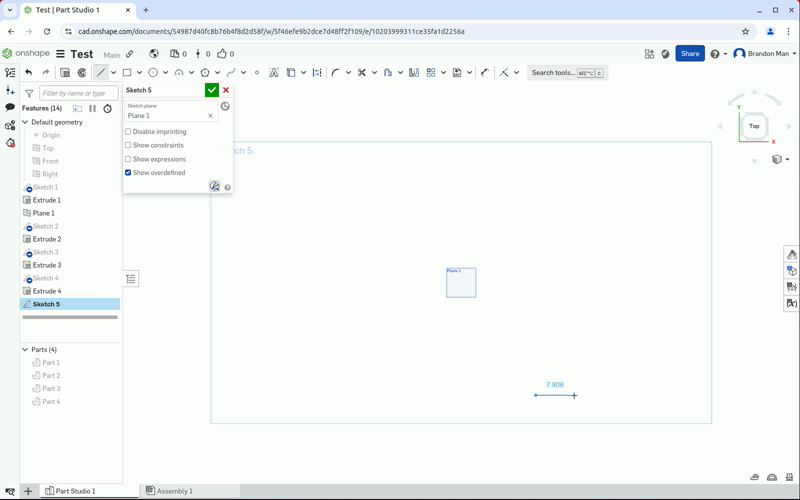
key_up(shift)
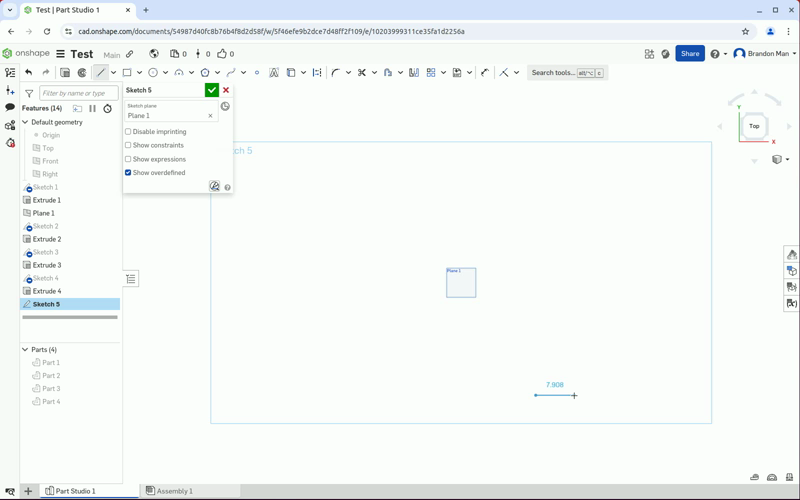
key_down(shift)
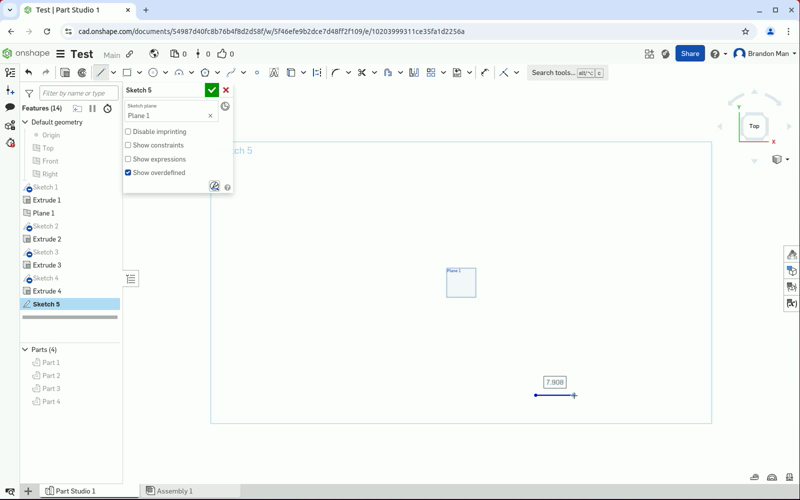
mouse_move(589, 395)
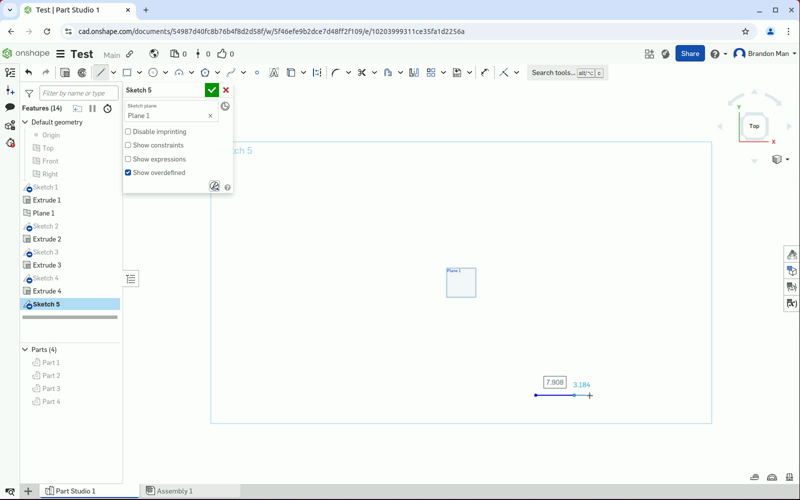
mouse_move(574, 357)
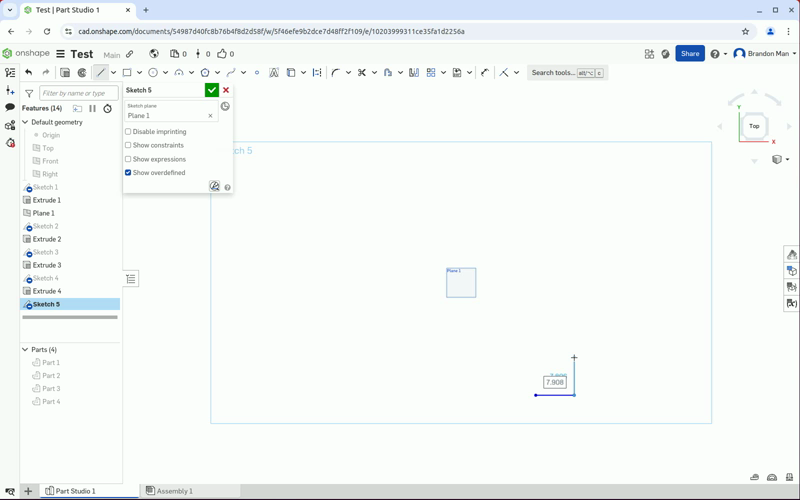
click(574, 357)
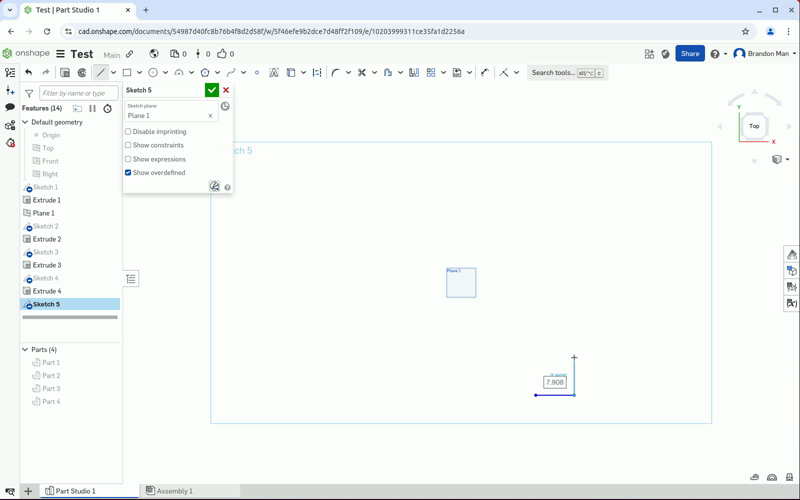
key_up(shift)
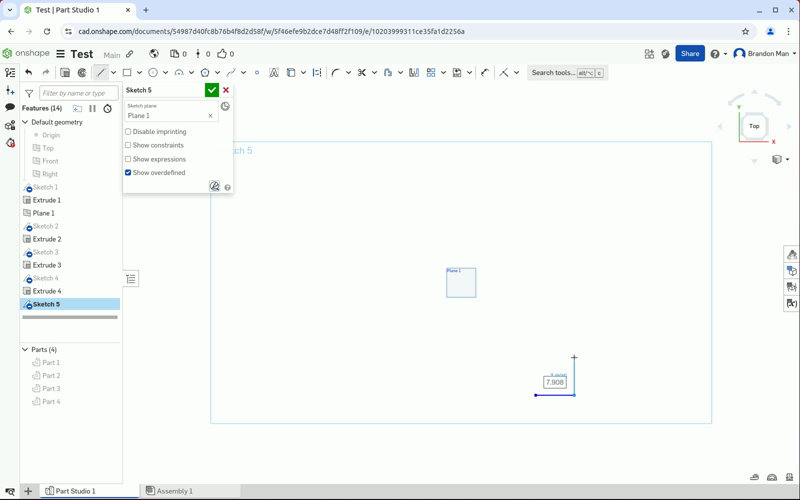
key_down(shift)
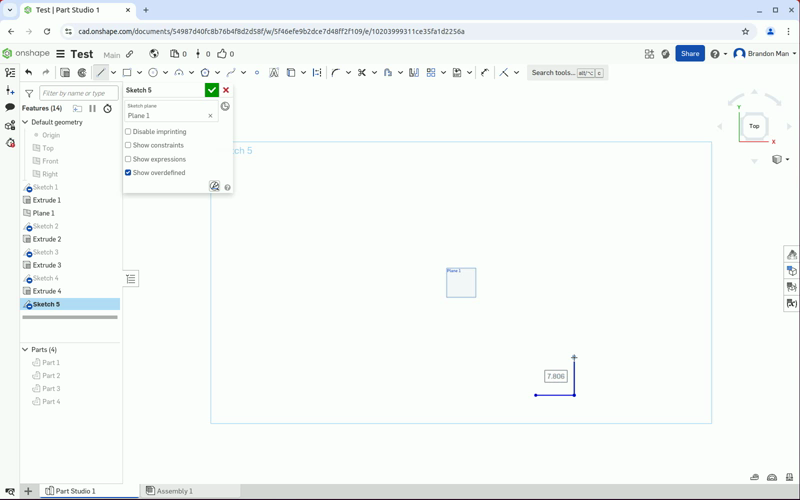
mouse_move(589, 357)
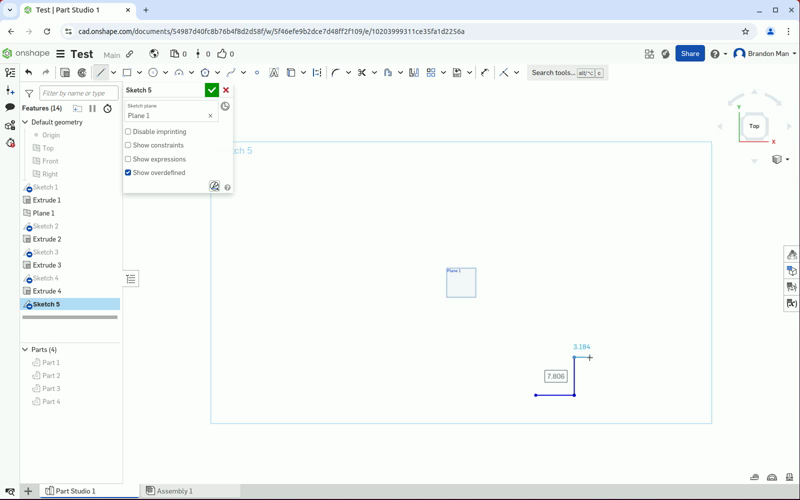
mouse_move(535, 357)
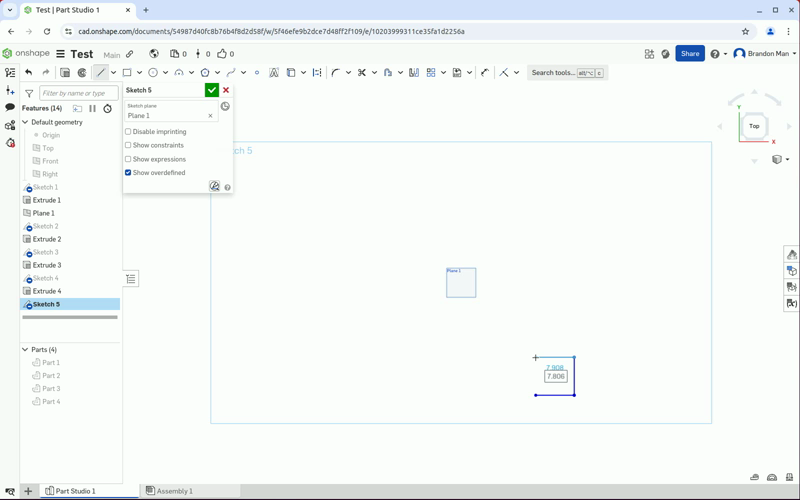
click(535, 357)
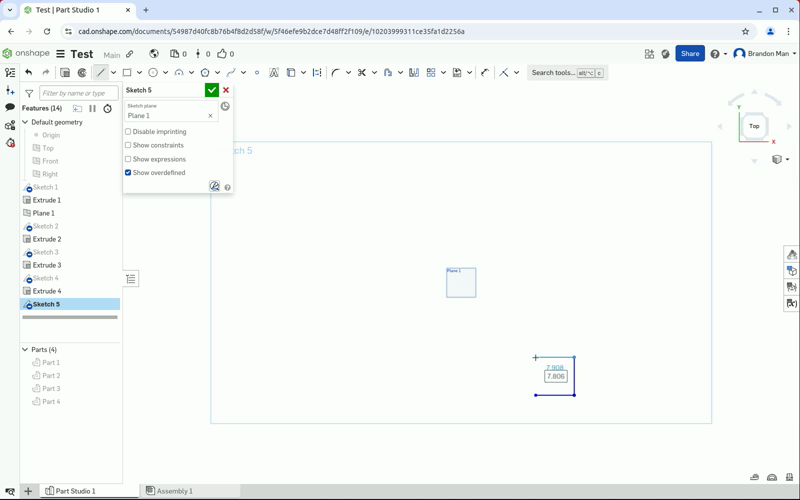
key_up(shift)
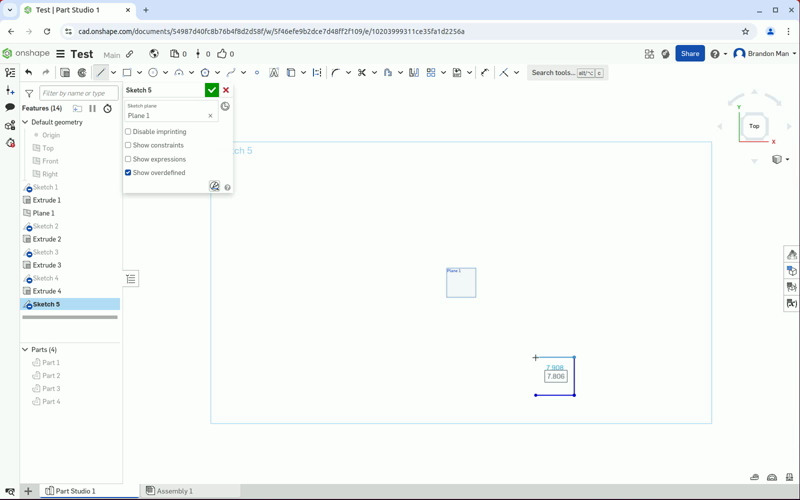
mouse_move(565, 357)
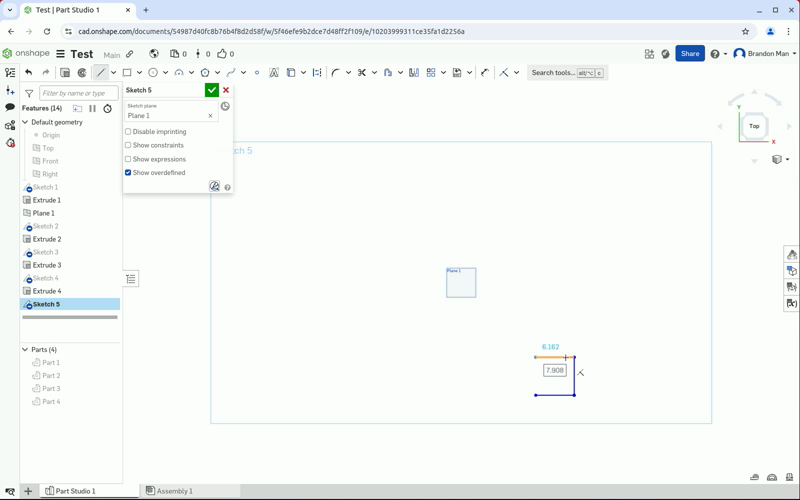
key_down(shift)
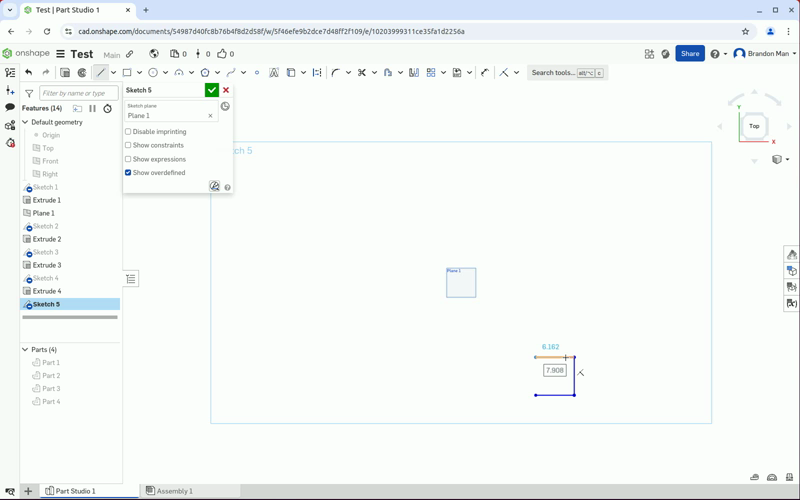
mouse_move(535, 395)
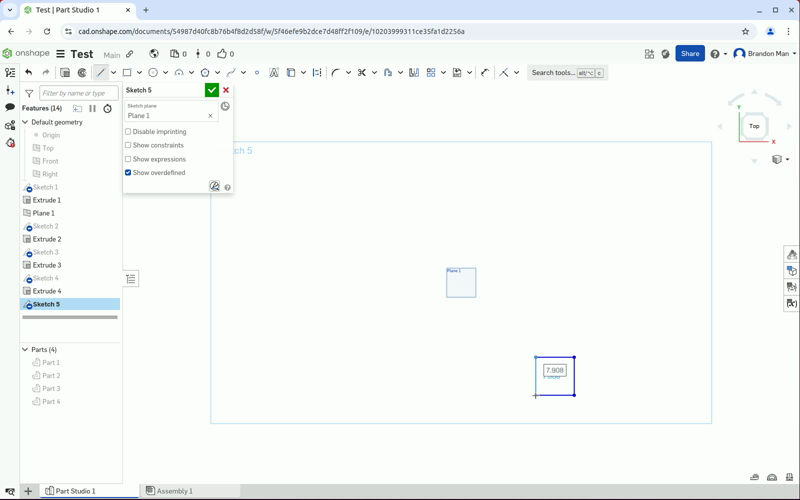
key_up(shift)
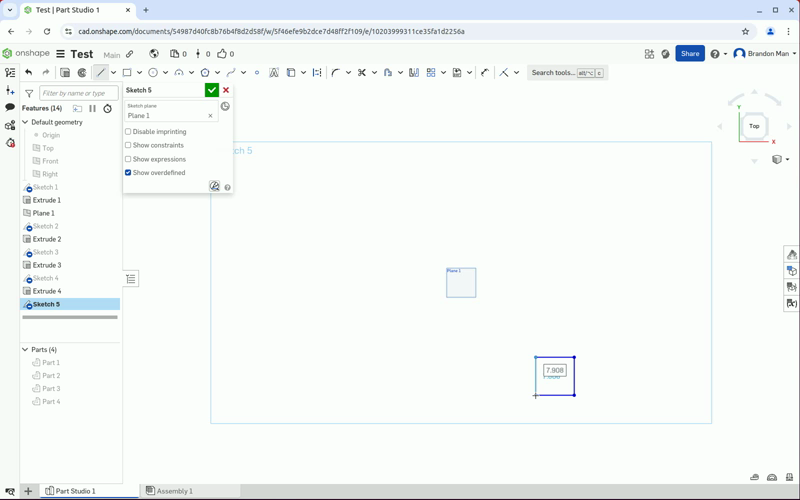
click(535, 395)
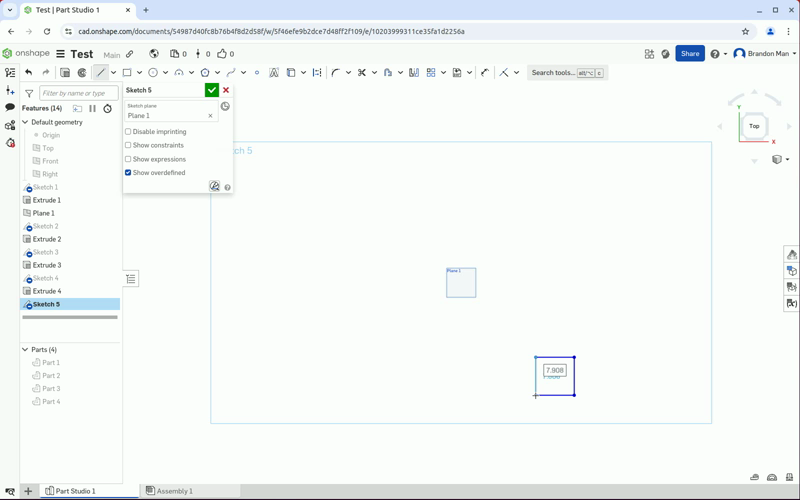
key(esc)
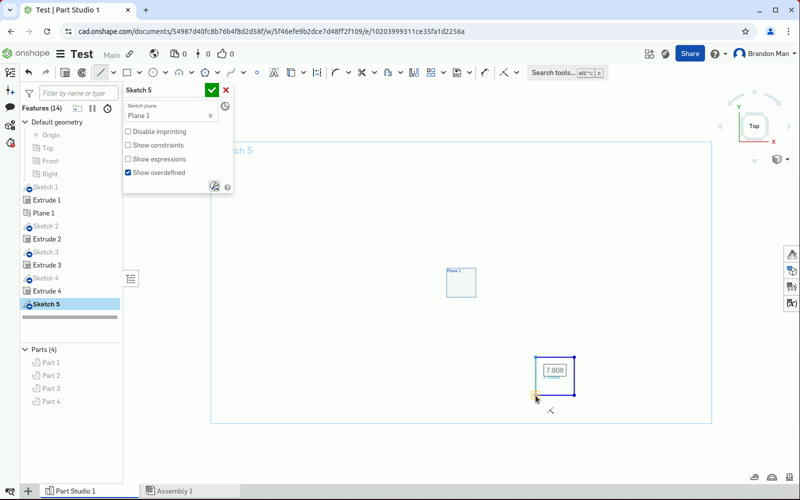
mouse_move(558, 383)
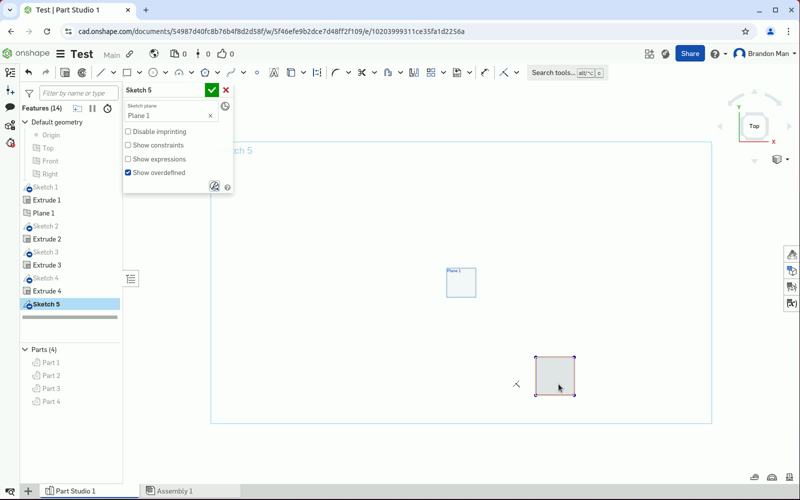
scroll(6)
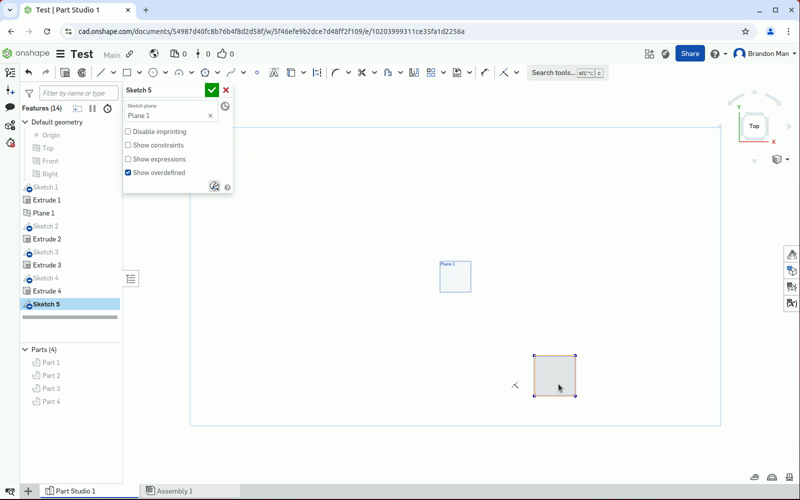
scroll(6)
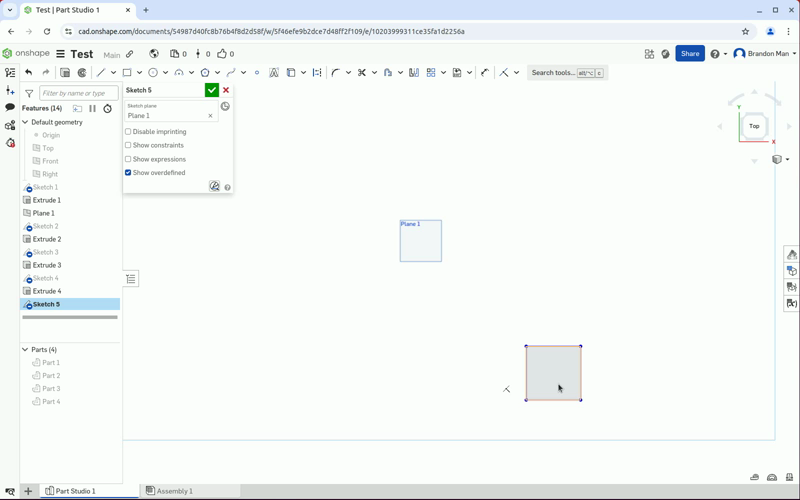
scroll(6)
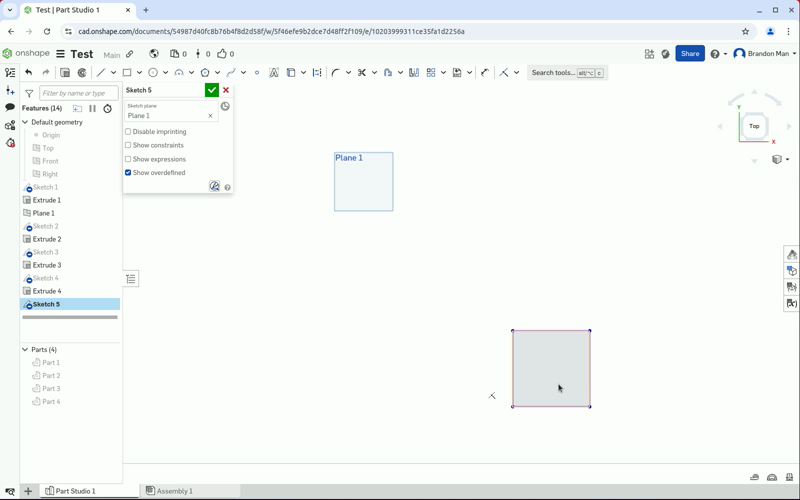
scroll(6)
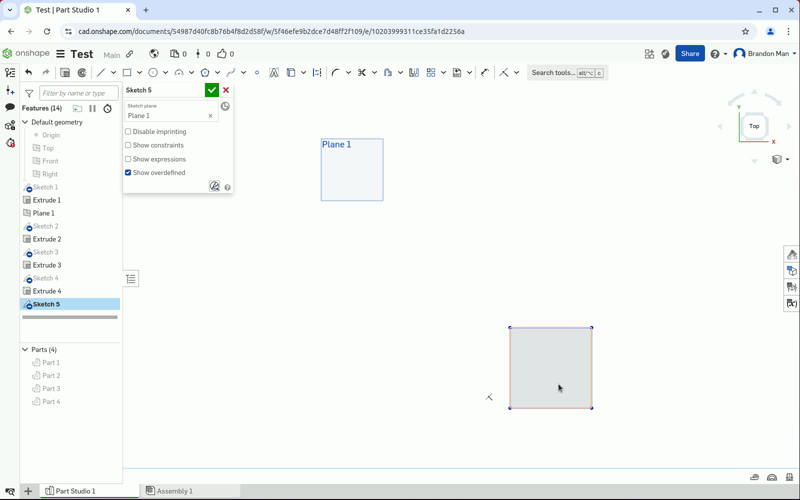
scroll(6)
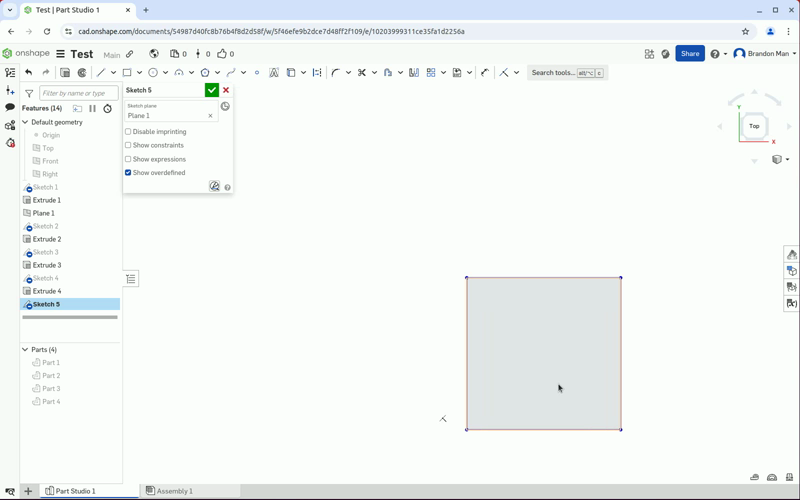
scroll(6)
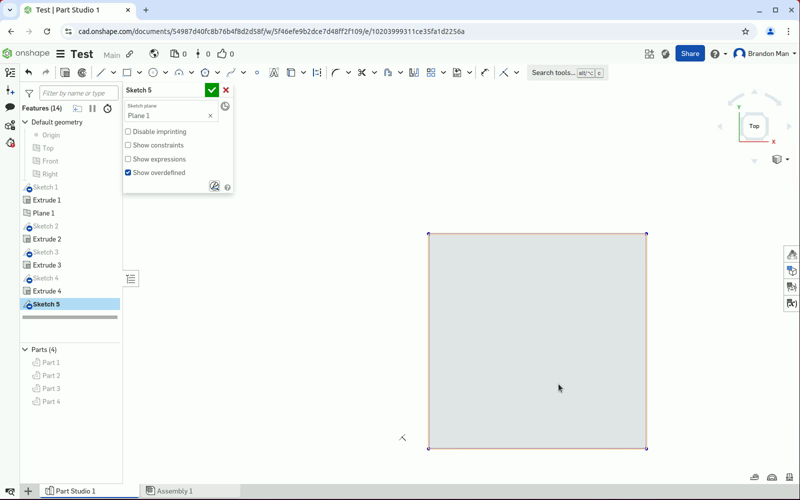
scroll(6)
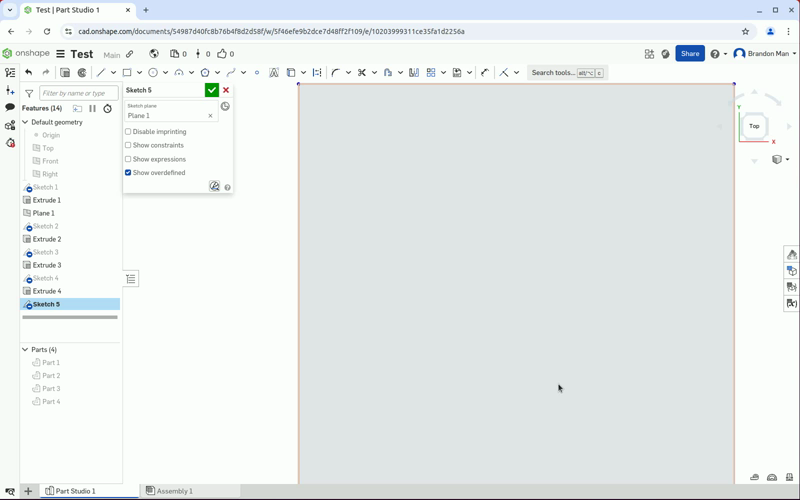
click(558, 383)
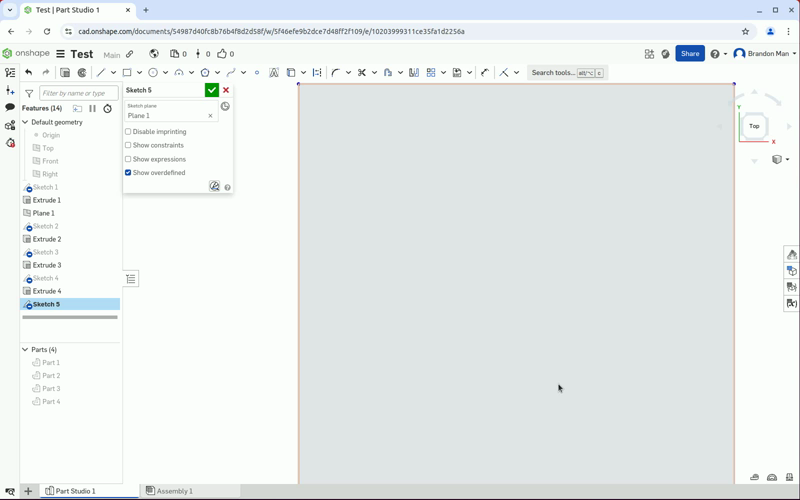
scroll(-6)
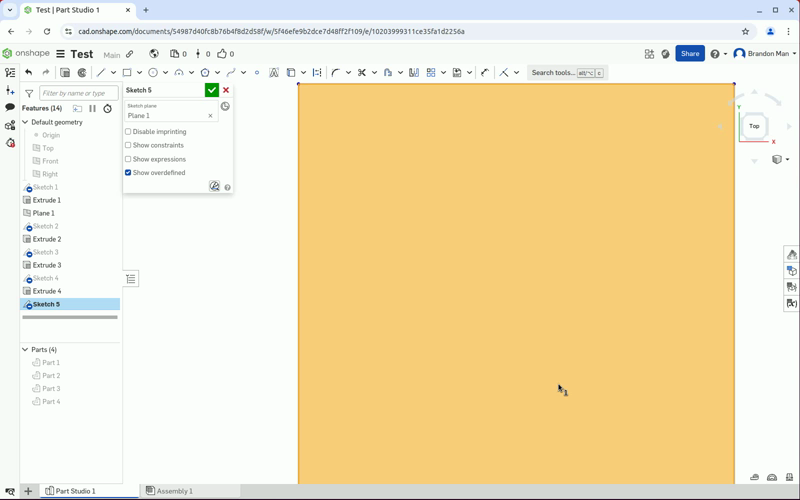
scroll(-6)
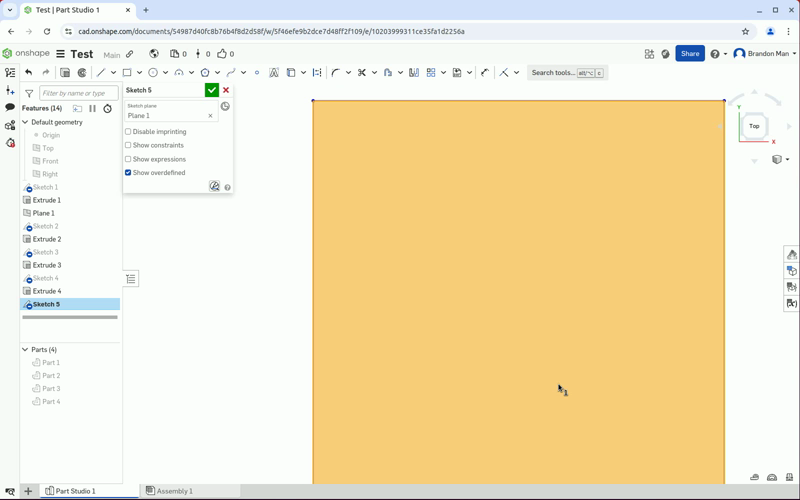
scroll(-6)
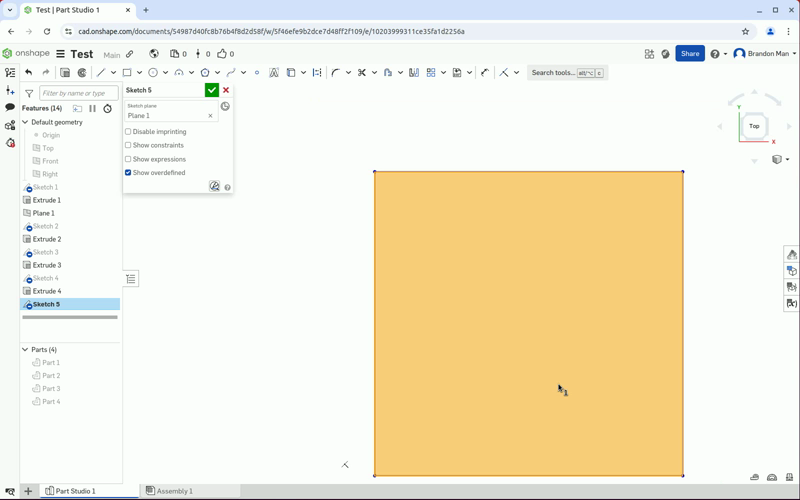
scroll(-6)
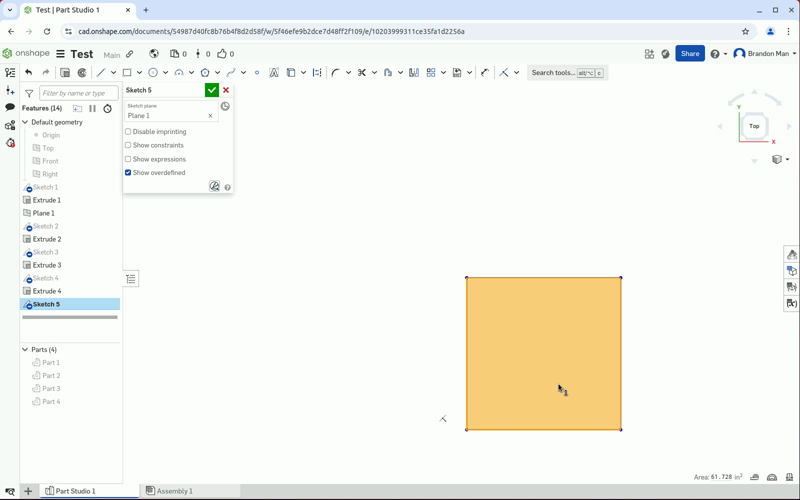
scroll(-6)
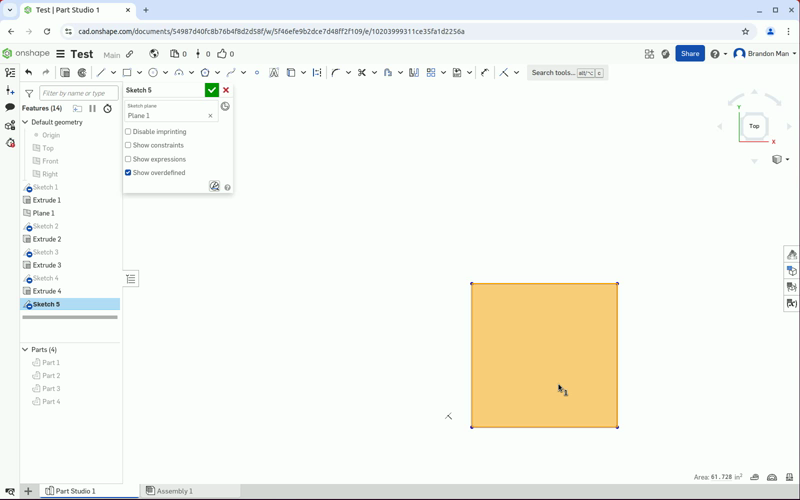
scroll(-6)
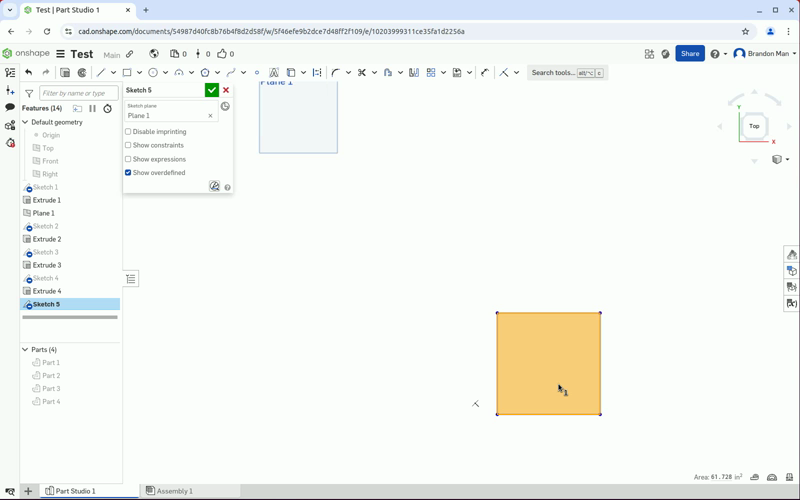
scroll(-6)
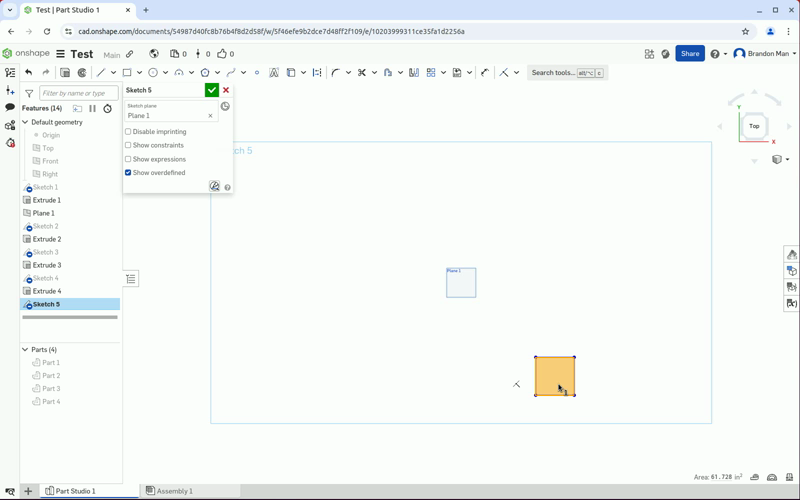
mouse_move(73, 352)
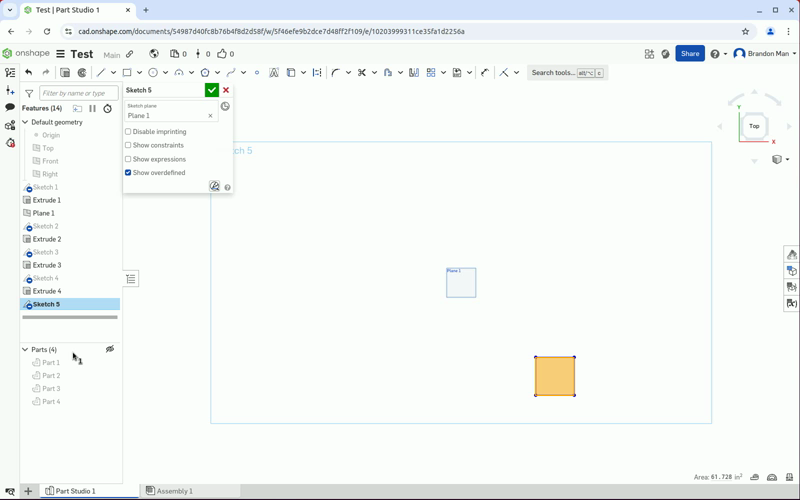
key(shift+y)
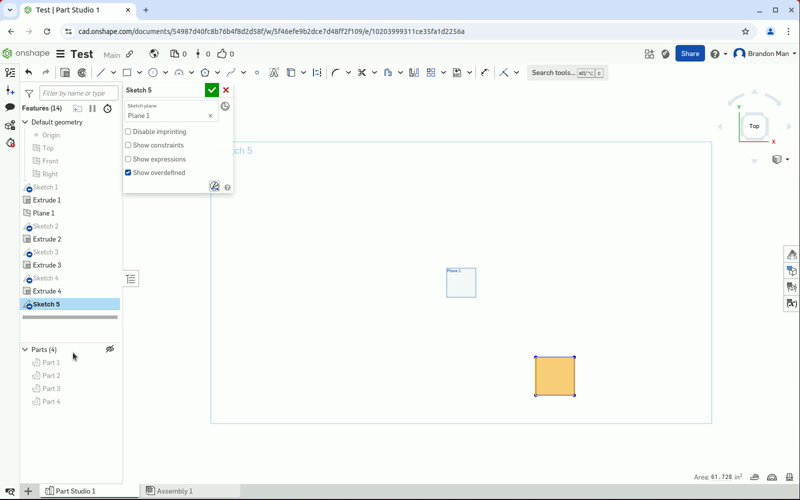
key(shift+e)
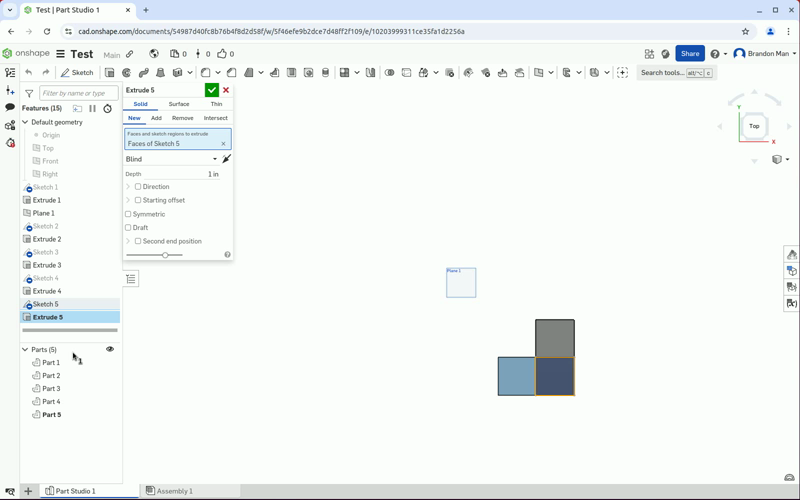
mouse_move(143, 106)
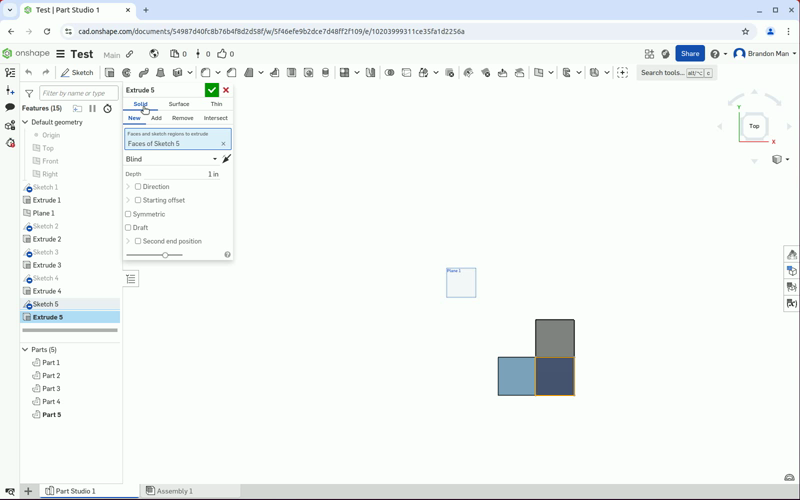
click(143, 106)
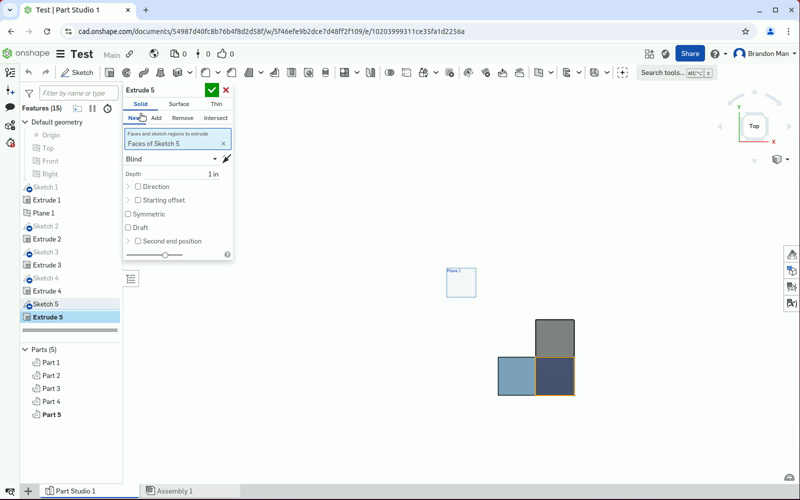
mouse_move(137, 120)
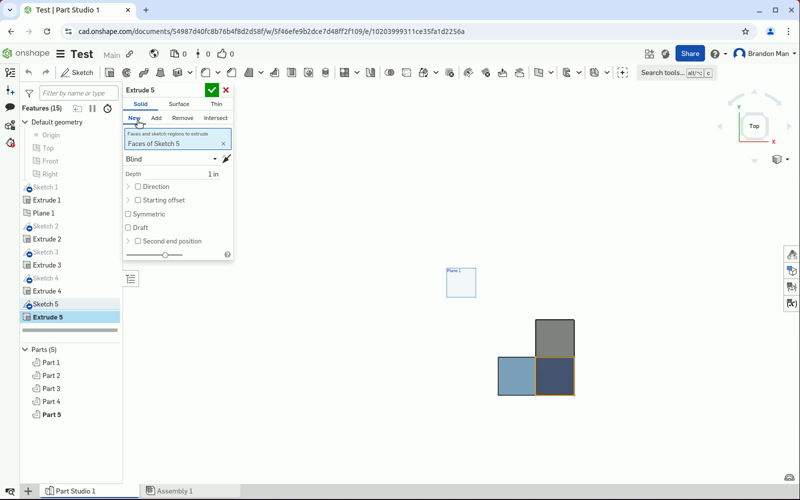
click(137, 120)
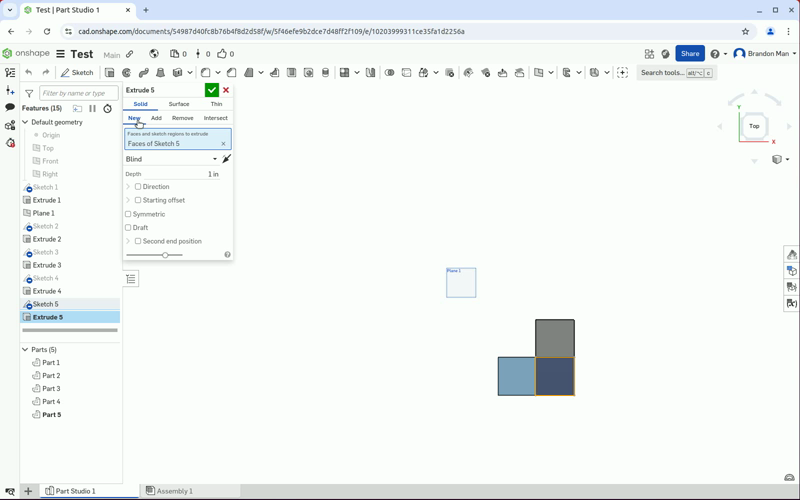
key(tab, 4)
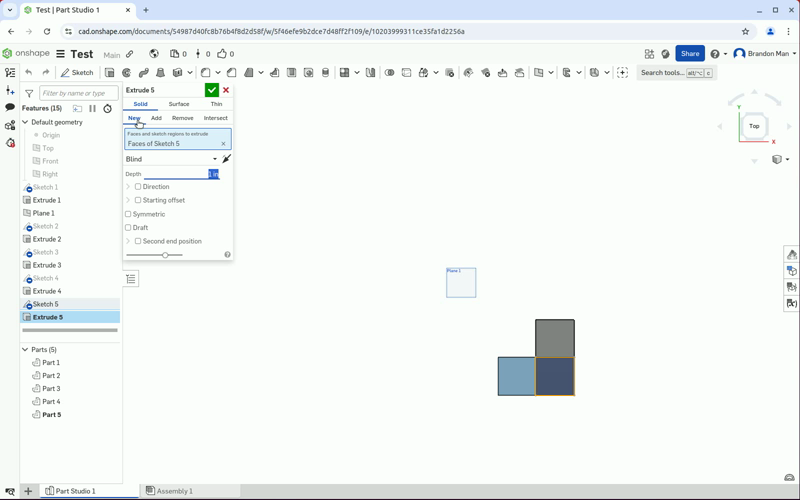
text(7.703)
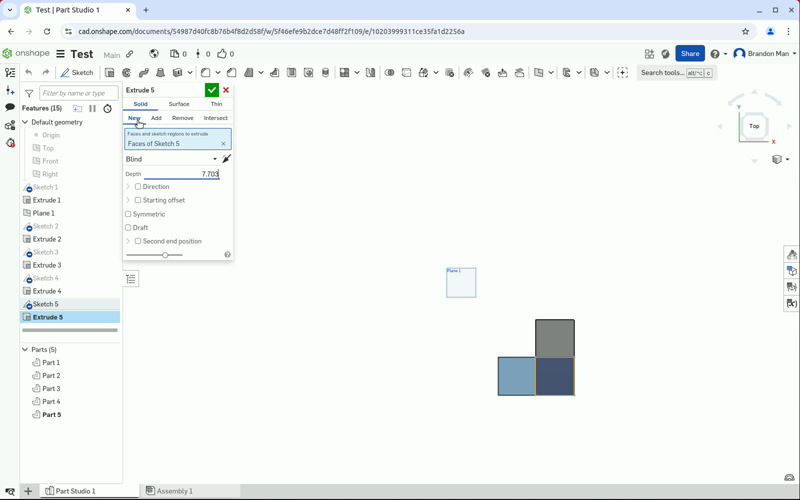
key(enter)
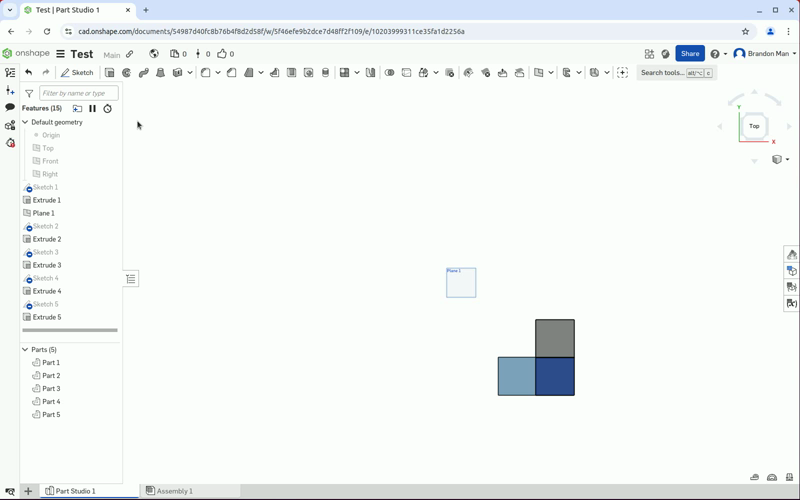
key(shift+h)
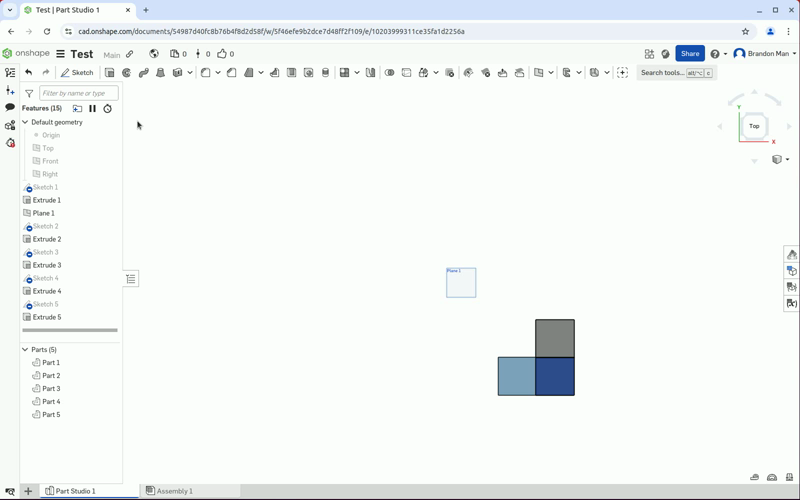
key(shift+h)
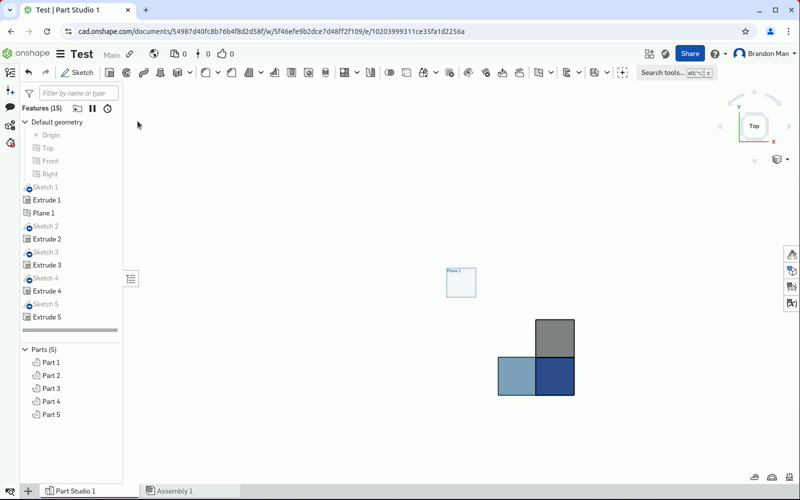
mouse_move(73, 189)
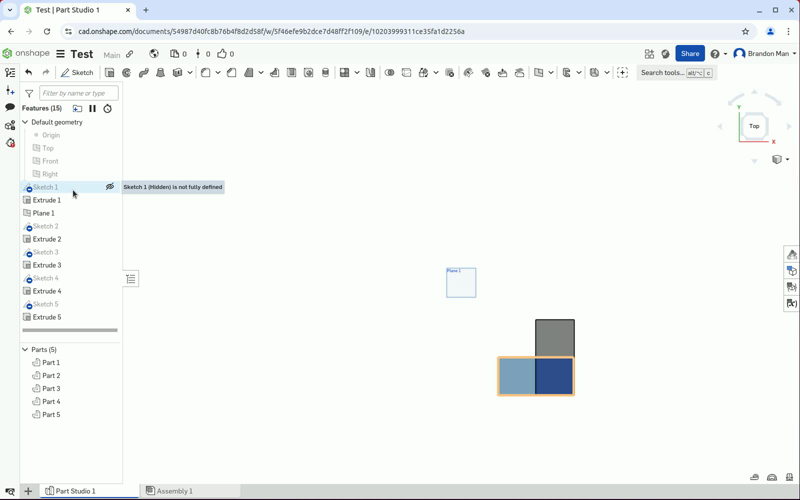
click(73, 189)
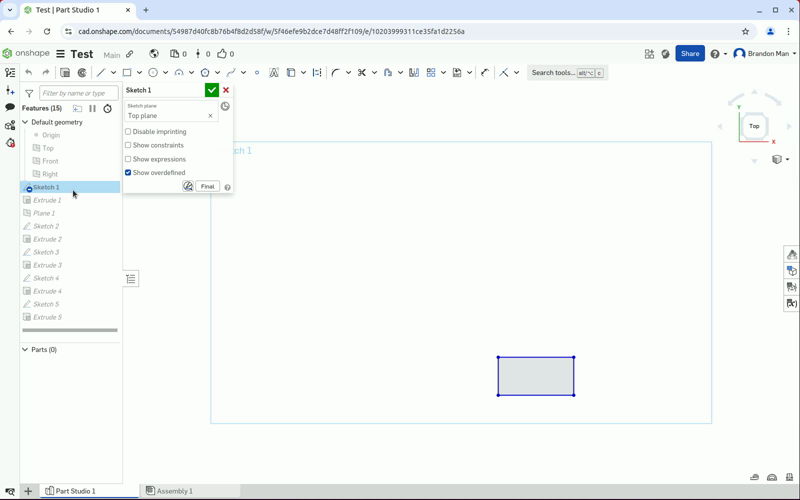
mouse_move(229, 92)
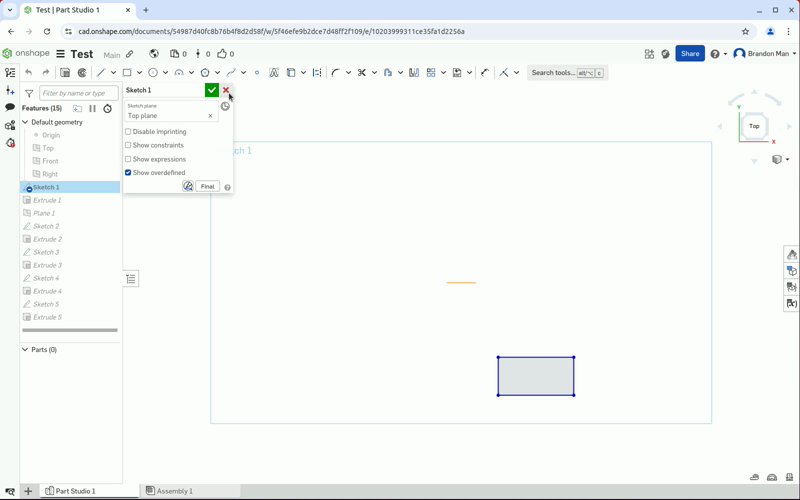
click(229, 92)
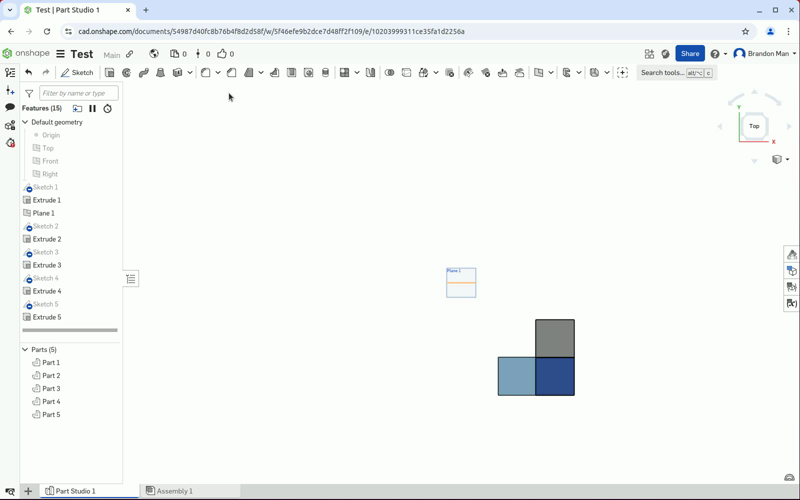
mouse_move(541, 75)
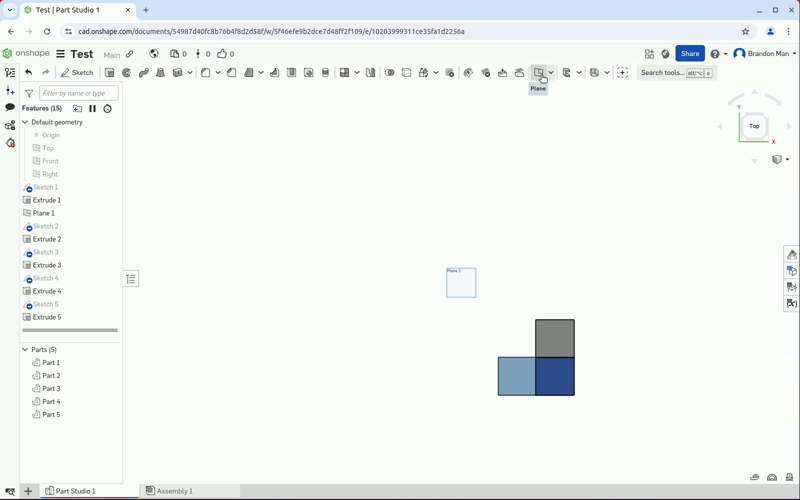
click(541, 75)
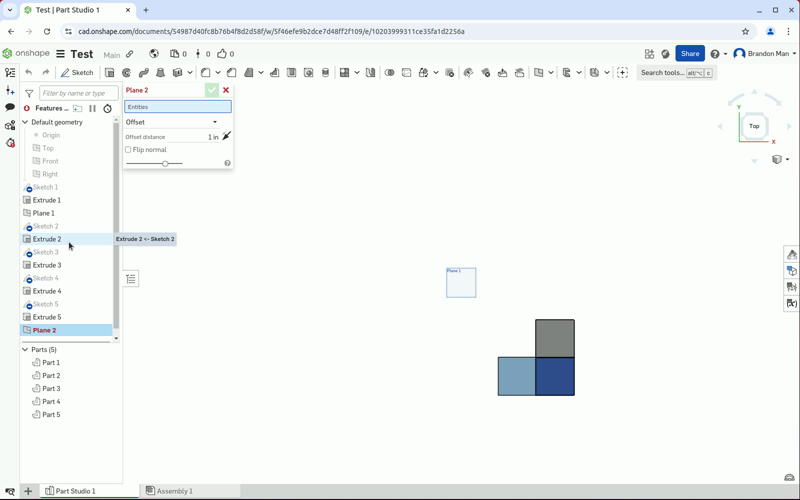
scroll(3)
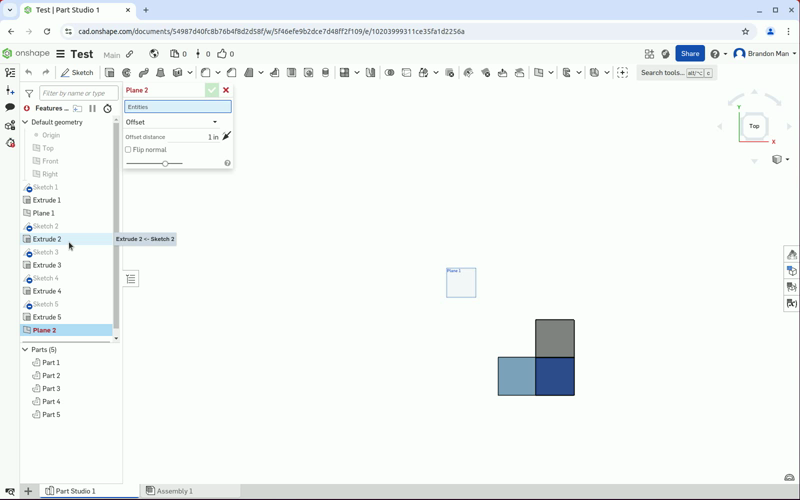
mouse_move(69, 150)
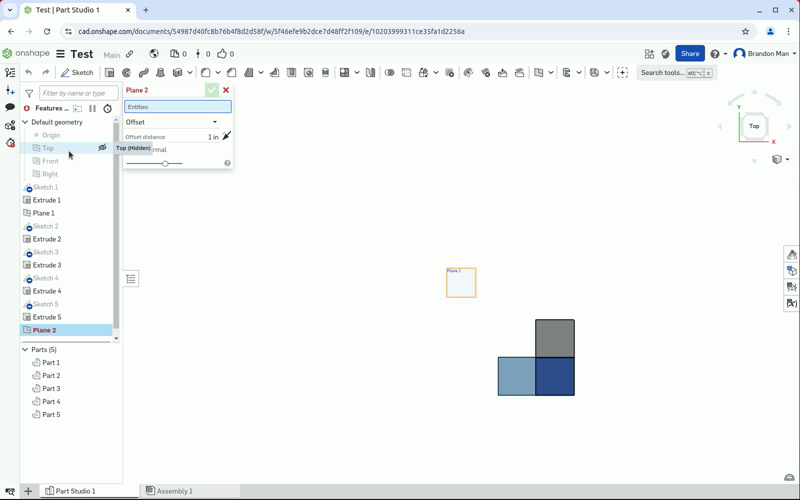
click(69, 150)
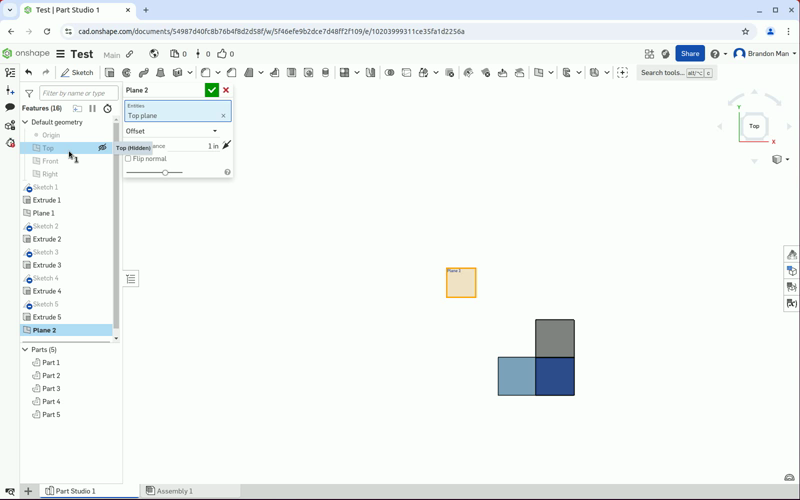
key(tab, 2)
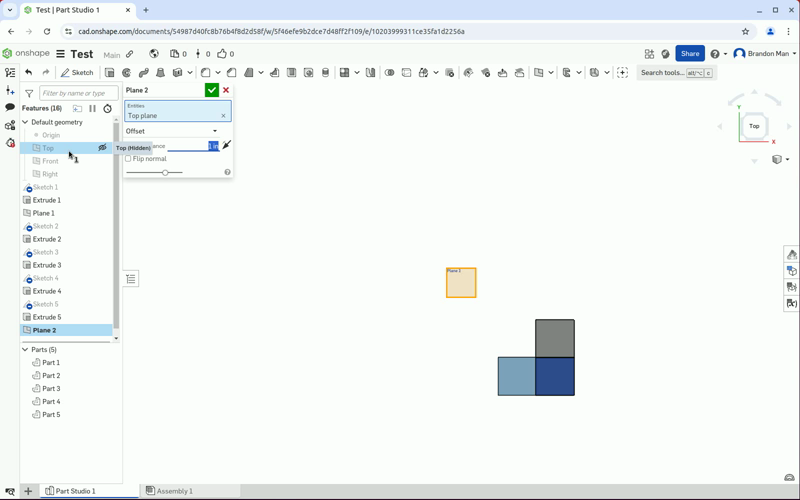
text(15.405)
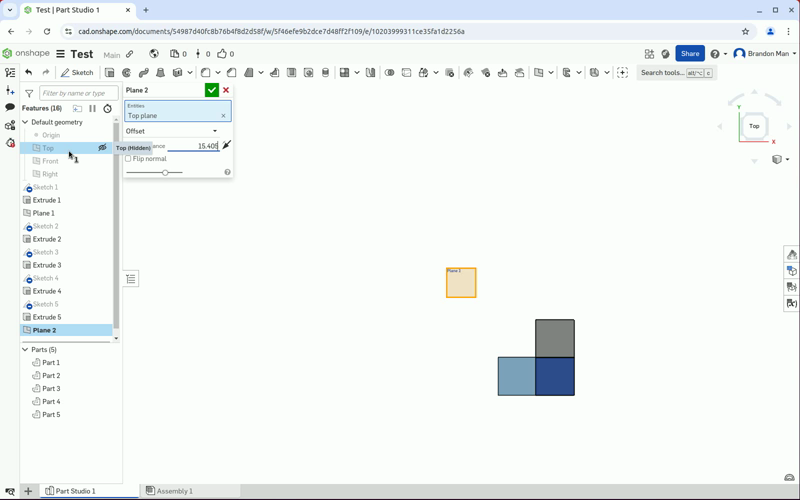
key(enter, 2)
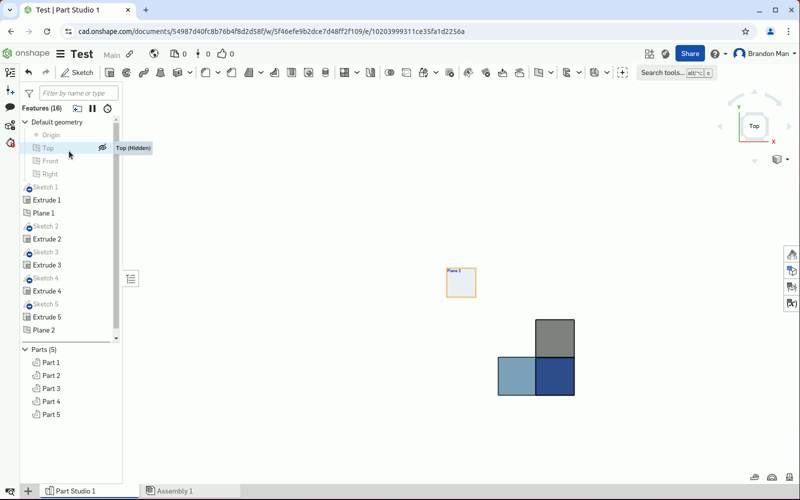
key(shift+s)
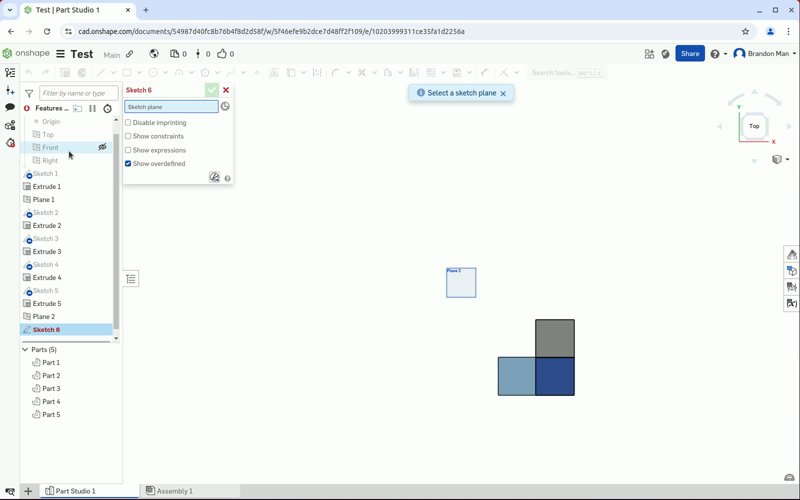
mouse_move(69, 319)
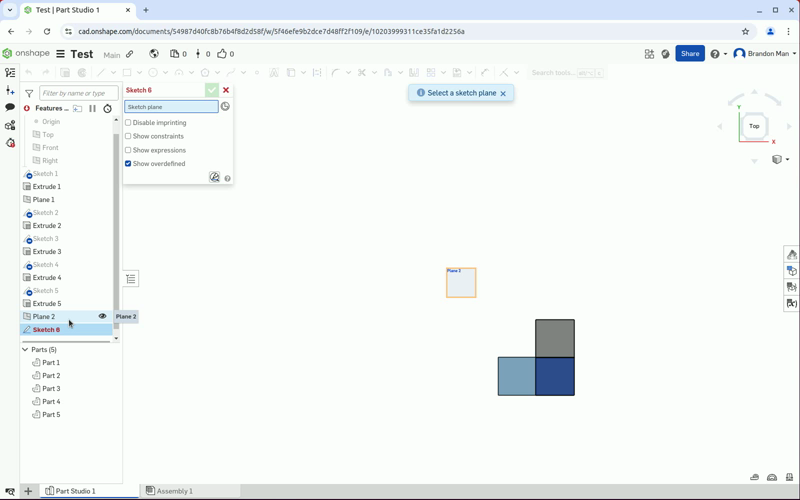
click(69, 319)
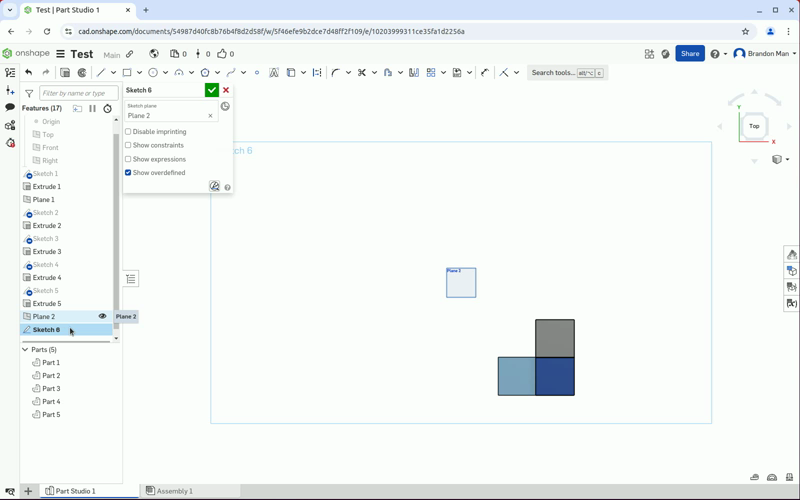
mouse_move(73, 352)
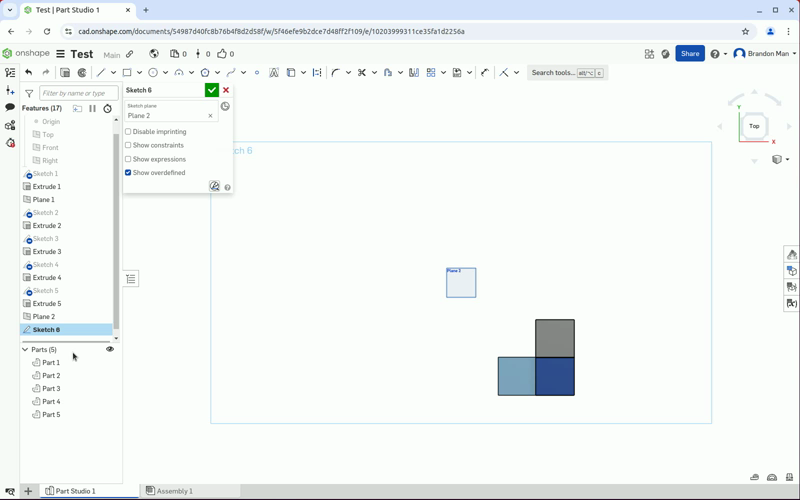
key(y)
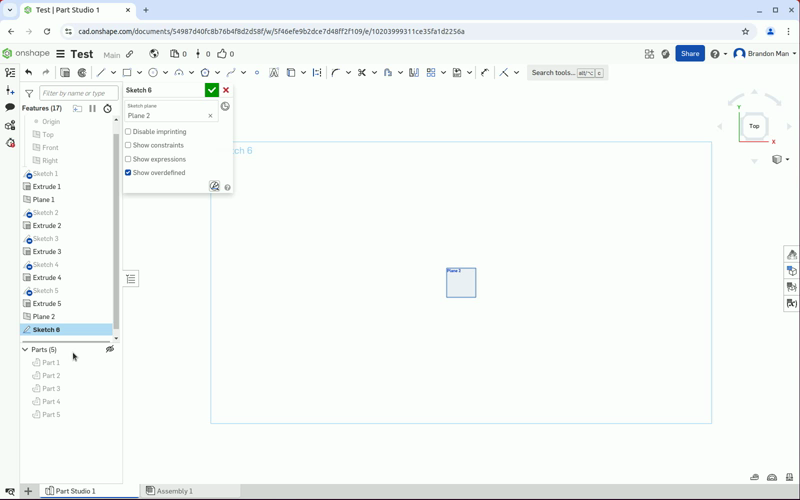
key(l)
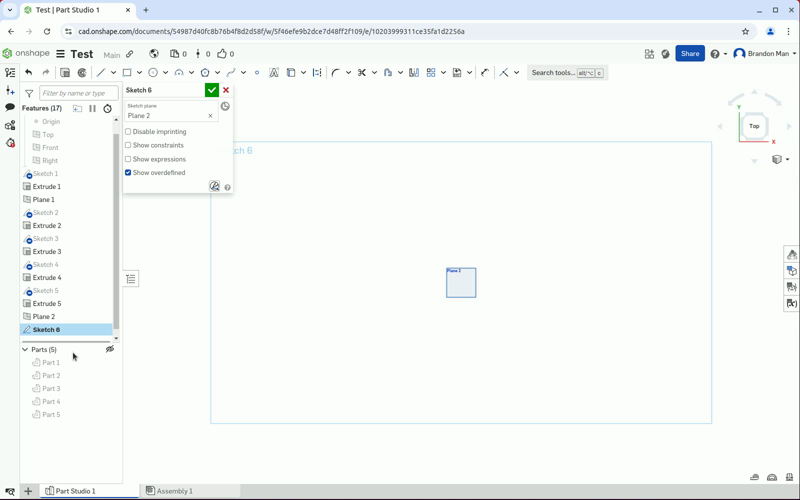
key_down(shift)
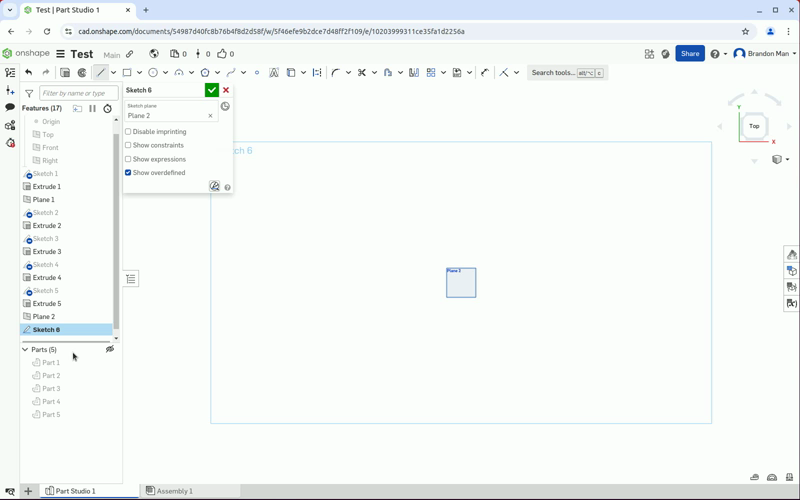
mouse_move(498, 357)
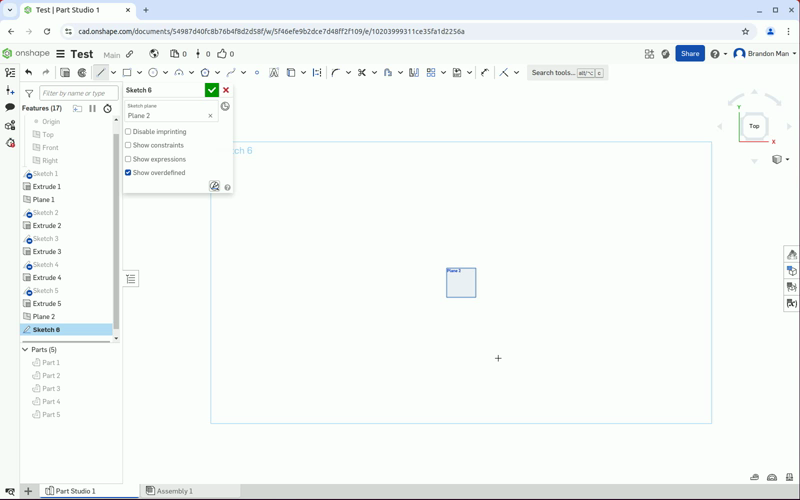
click(498, 357)
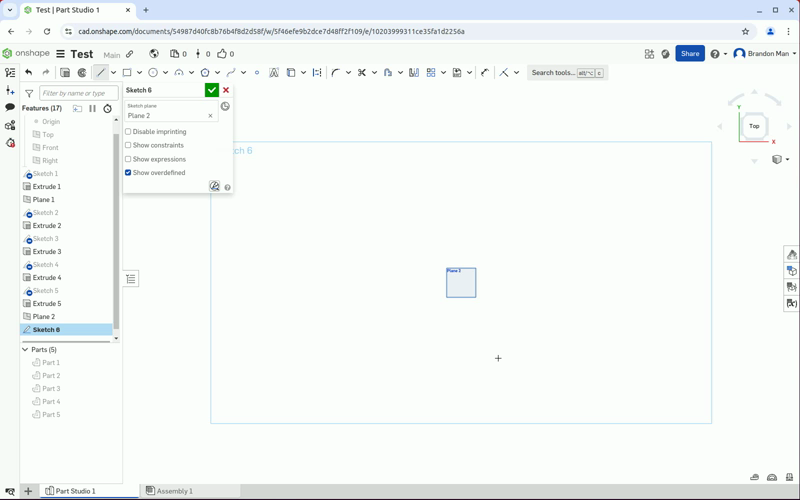
key_up(shift)
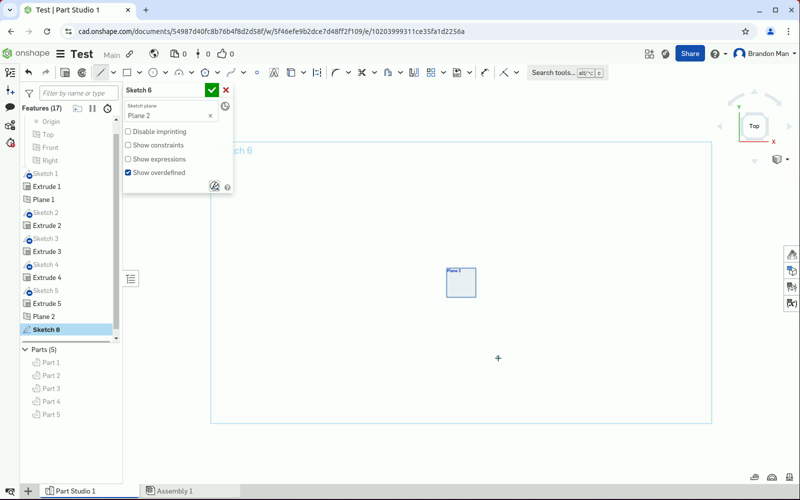
key_down(shift)
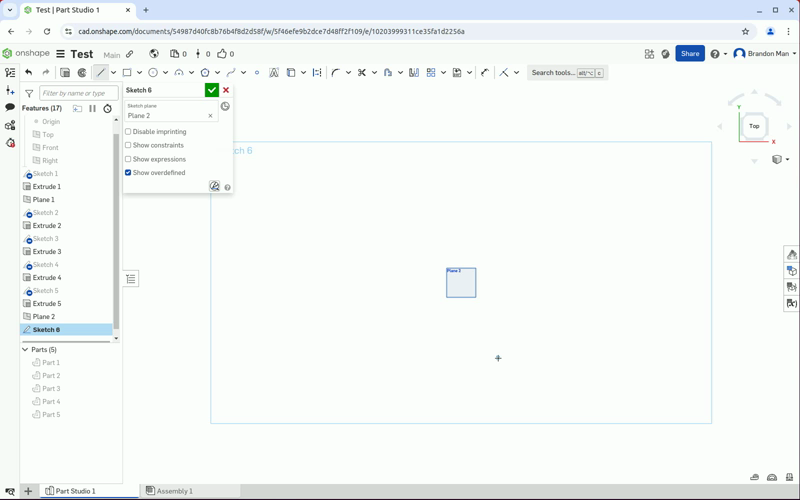
mouse_move(528, 357)
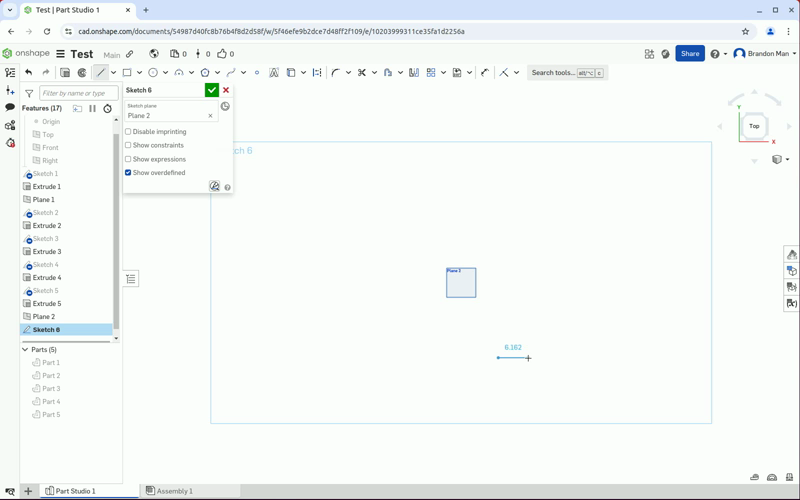
mouse_move(536, 357)
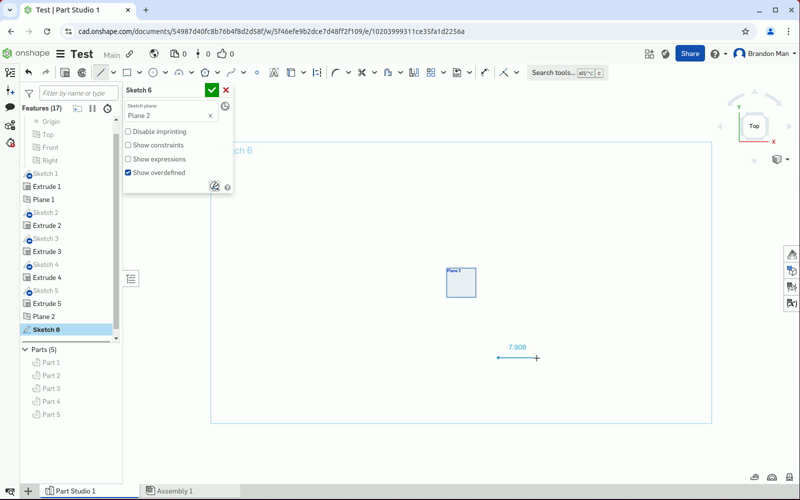
click(536, 357)
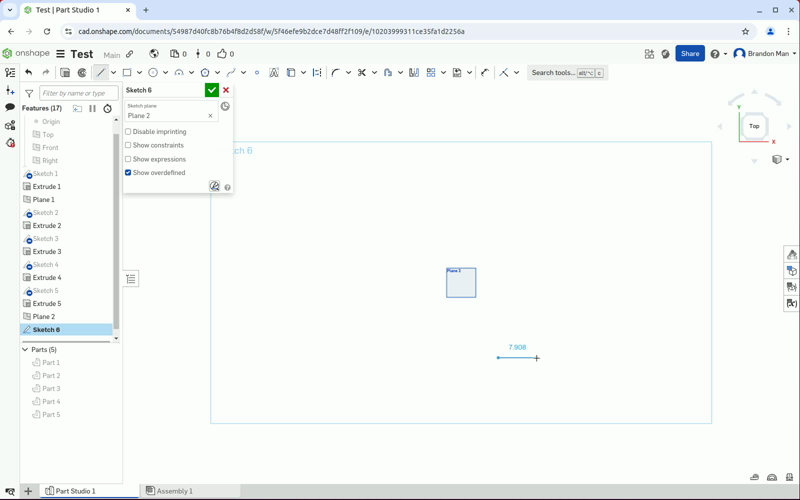
key_up(shift)
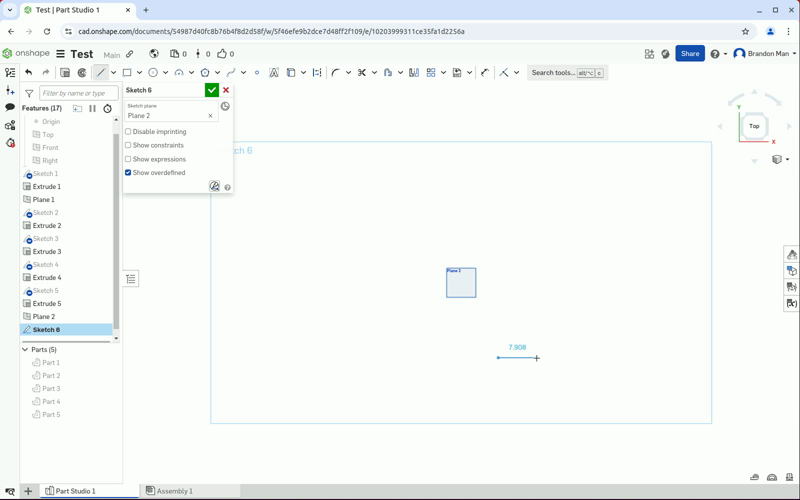
key_down(shift)
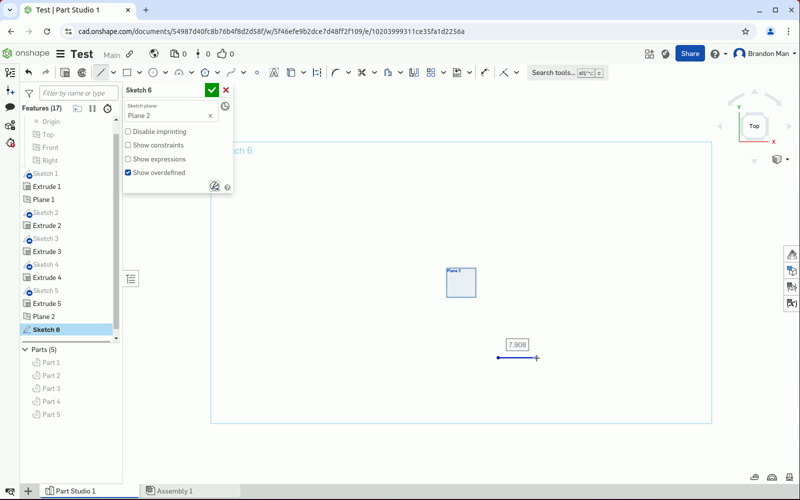
mouse_move(566, 357)
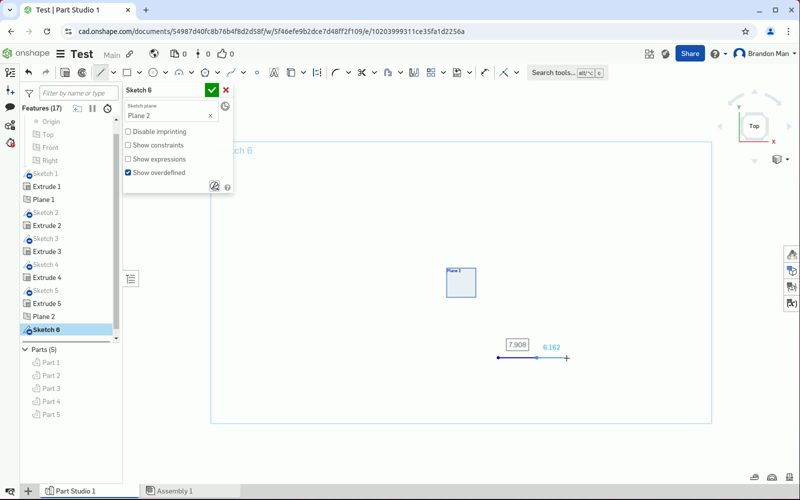
mouse_move(536, 319)
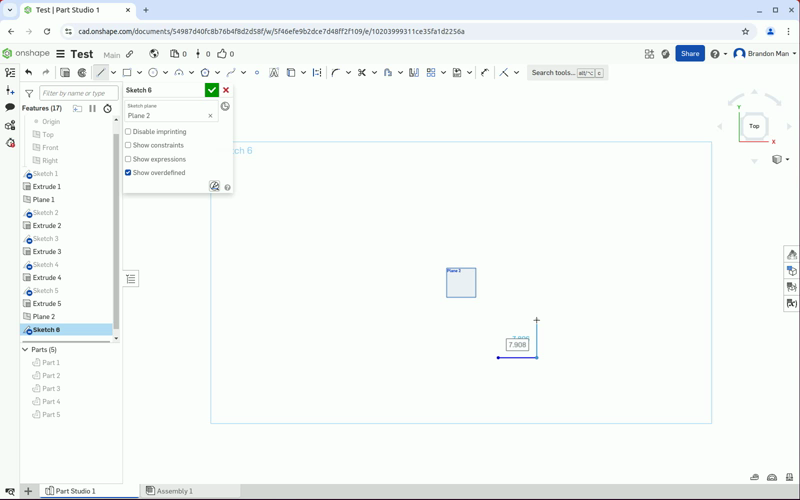
click(536, 319)
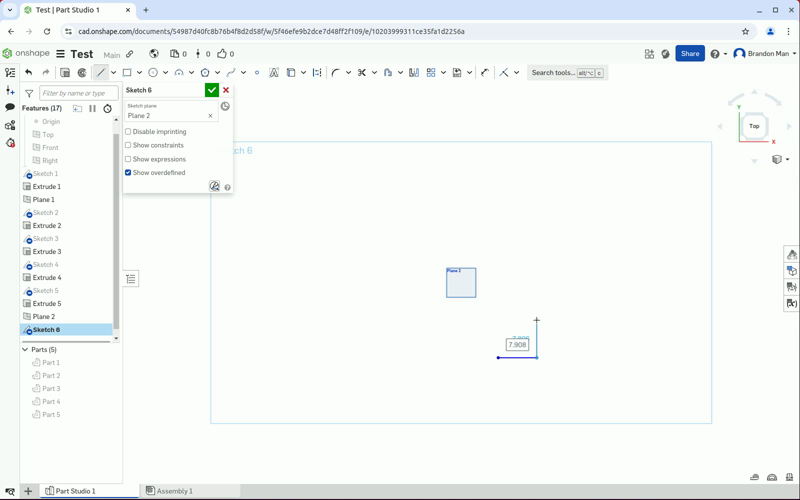
key_up(shift)
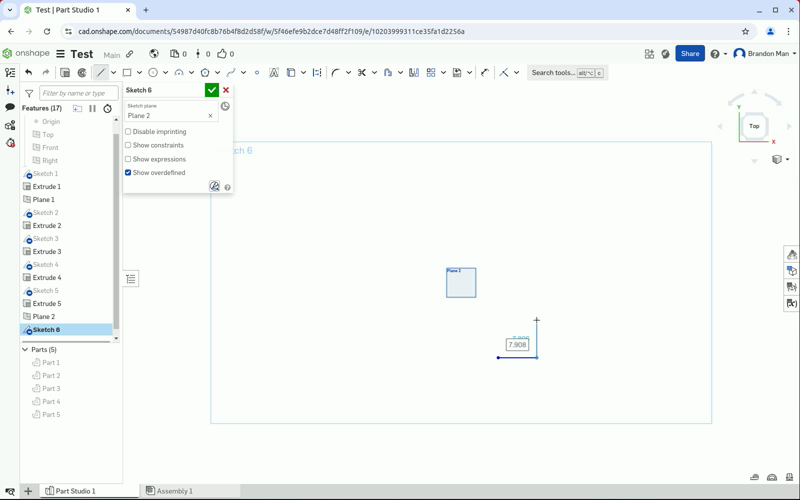
key_down(shift)
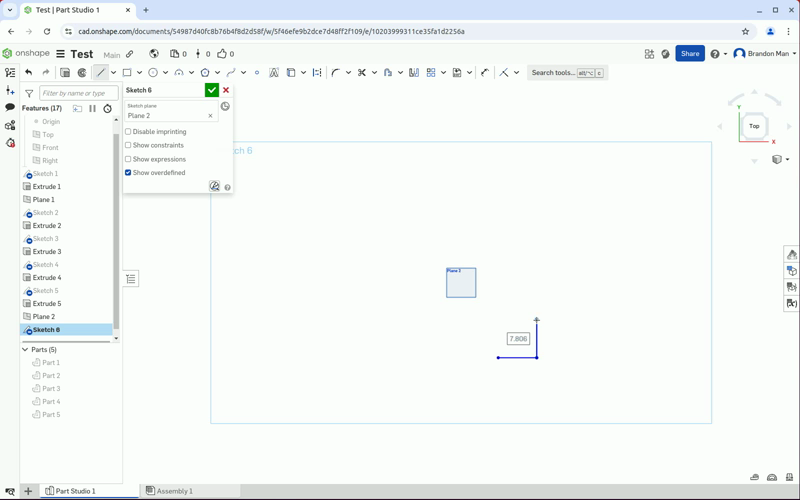
mouse_move(566, 319)
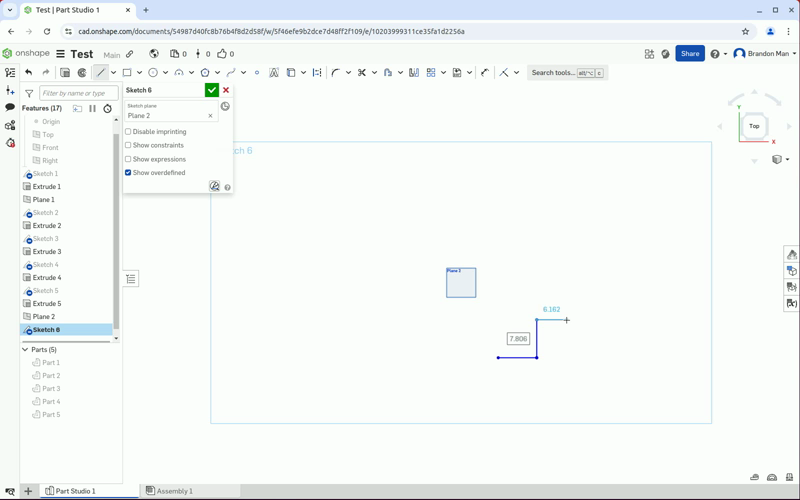
mouse_move(498, 319)
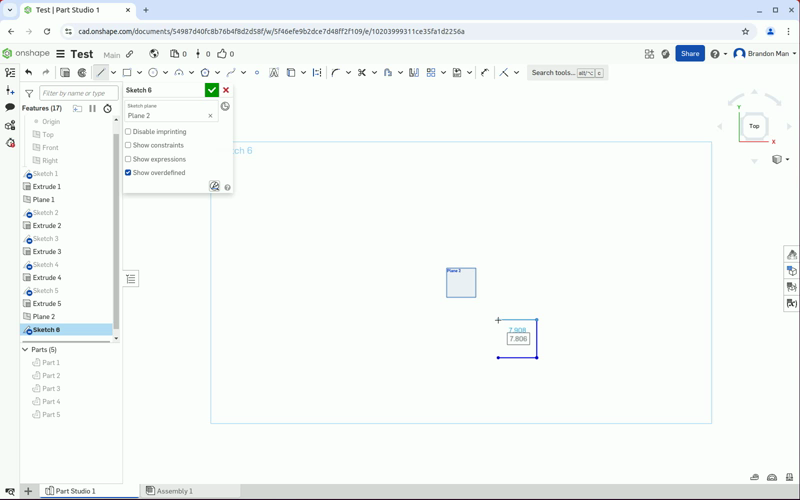
click(498, 319)
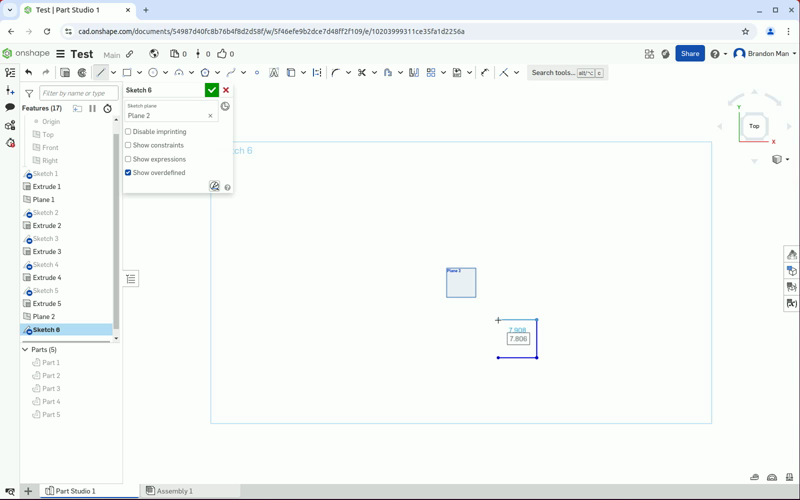
key_up(shift)
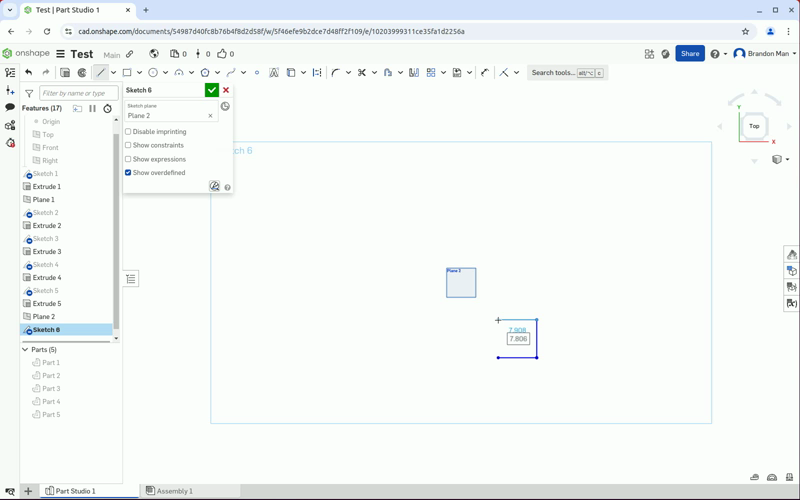
mouse_move(528, 319)
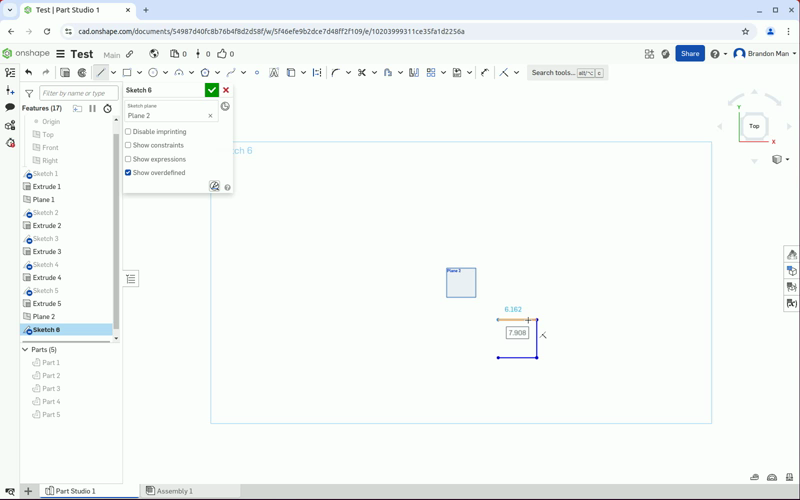
key_down(shift)
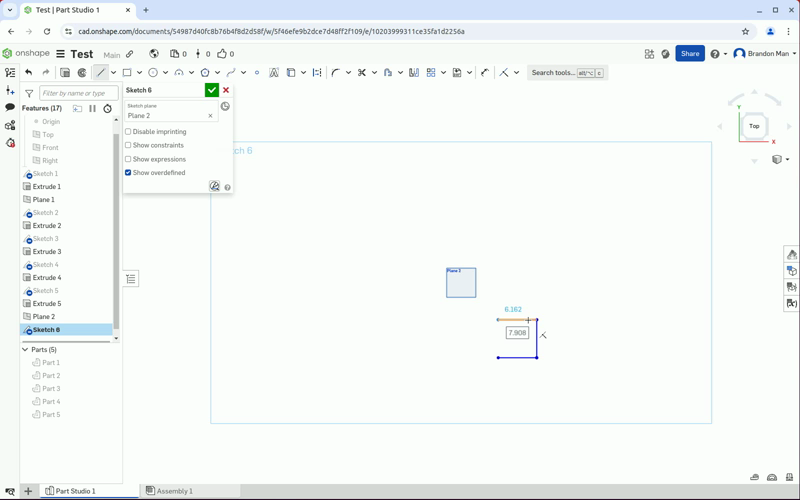
mouse_move(498, 357)
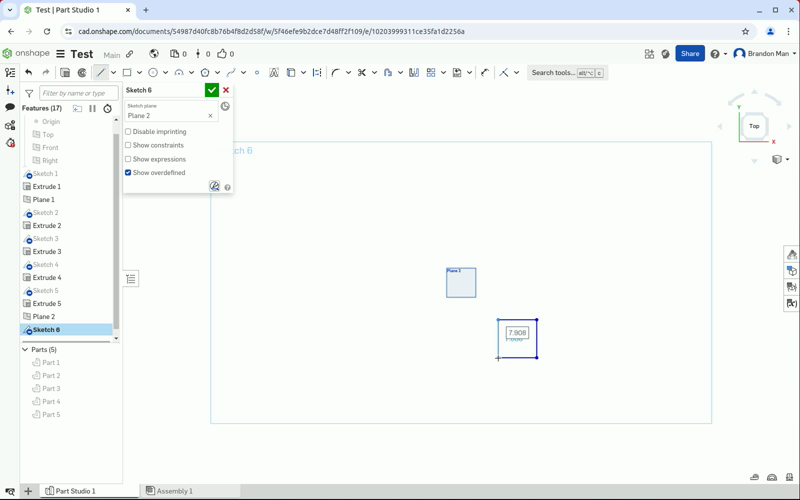
key_up(shift)
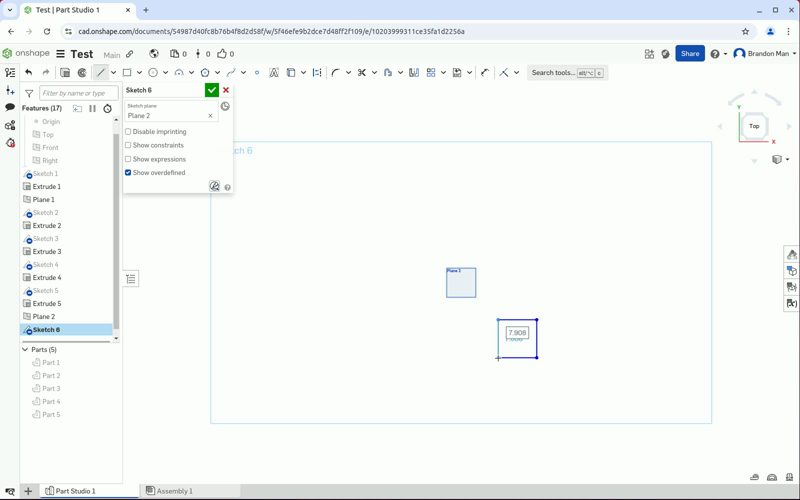
click(498, 357)
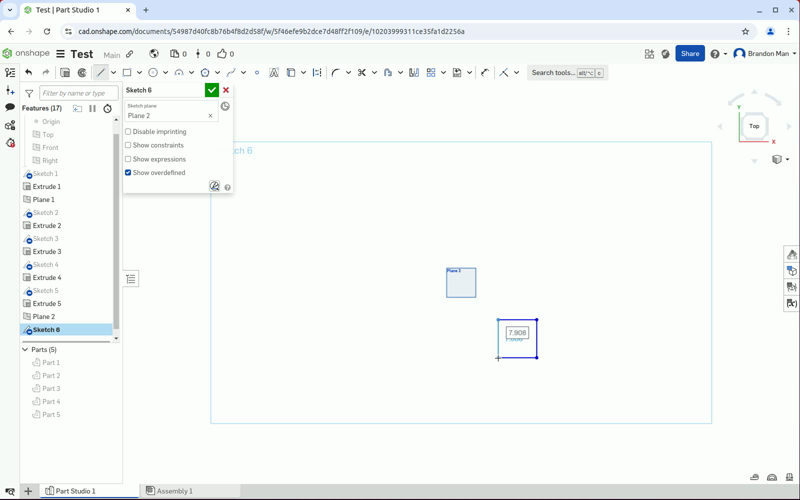
key(esc)
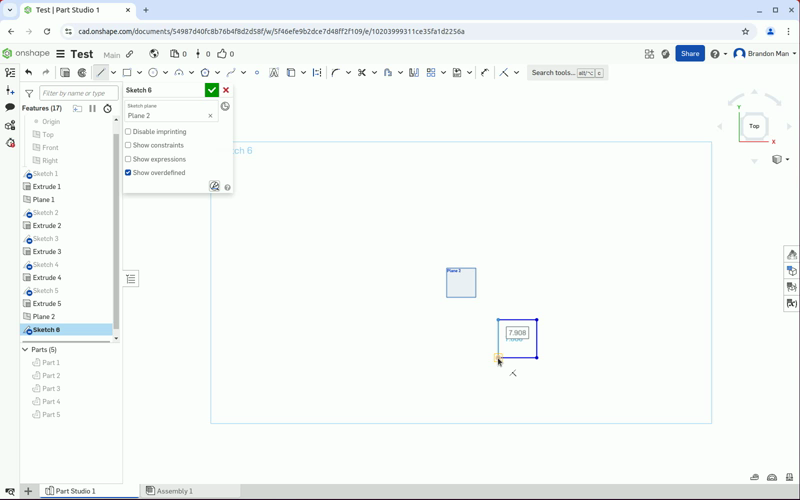
mouse_move(526, 335)
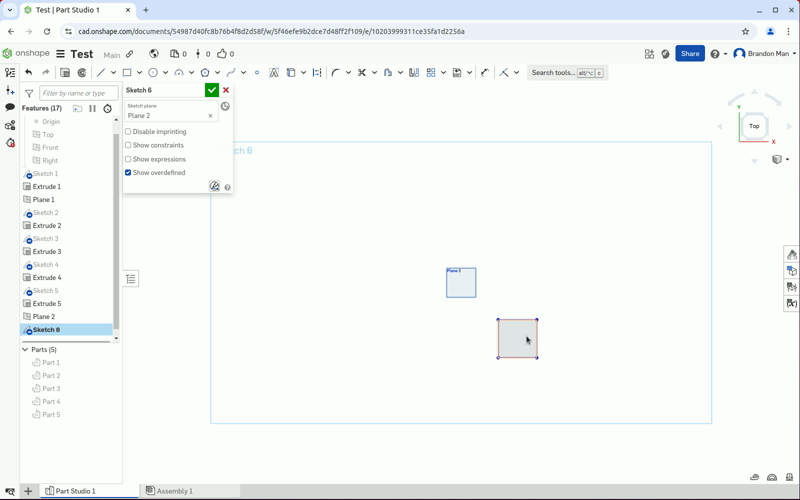
scroll(6)
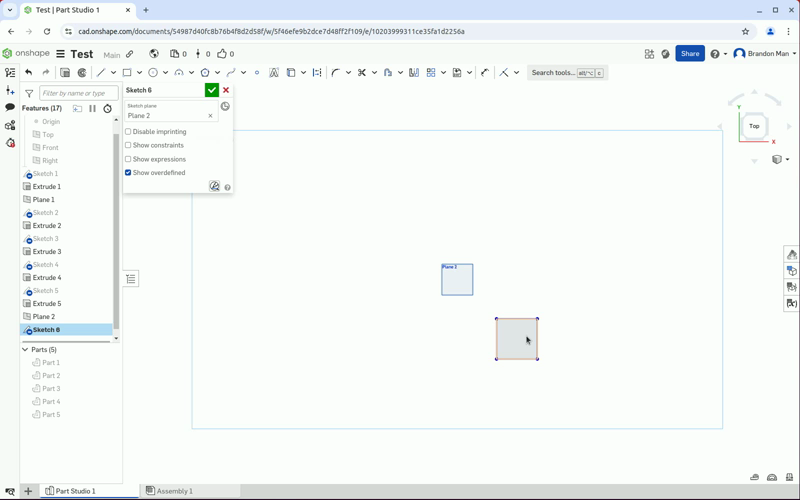
scroll(6)
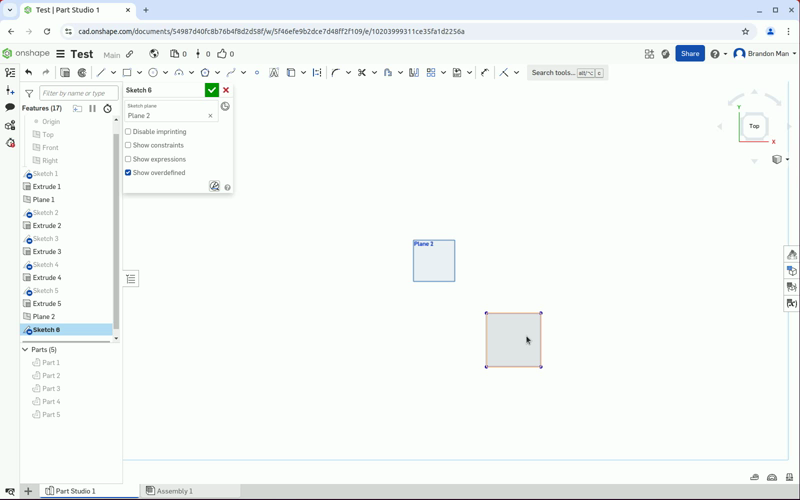
scroll(6)
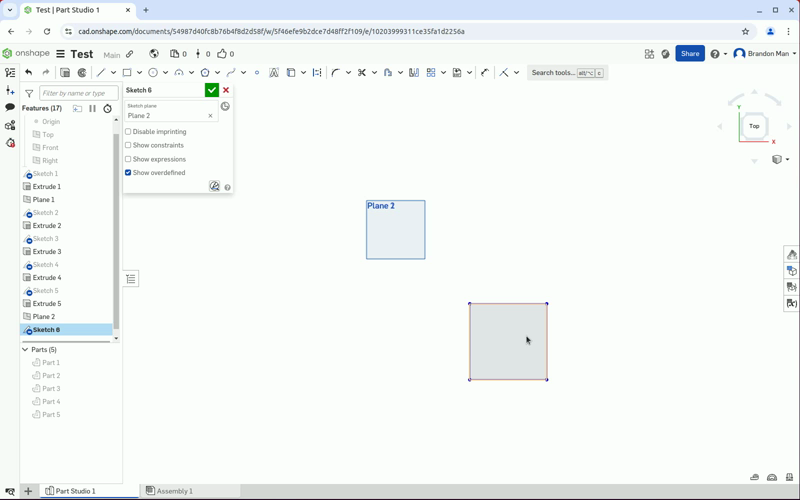
scroll(6)
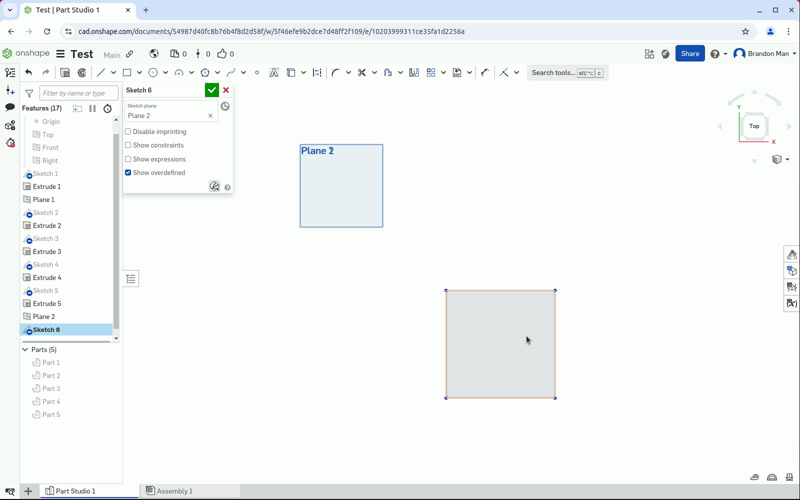
scroll(6)
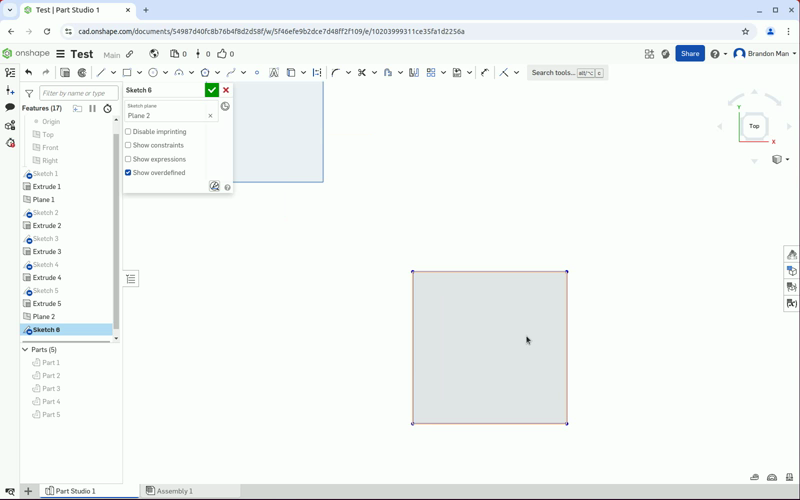
scroll(6)
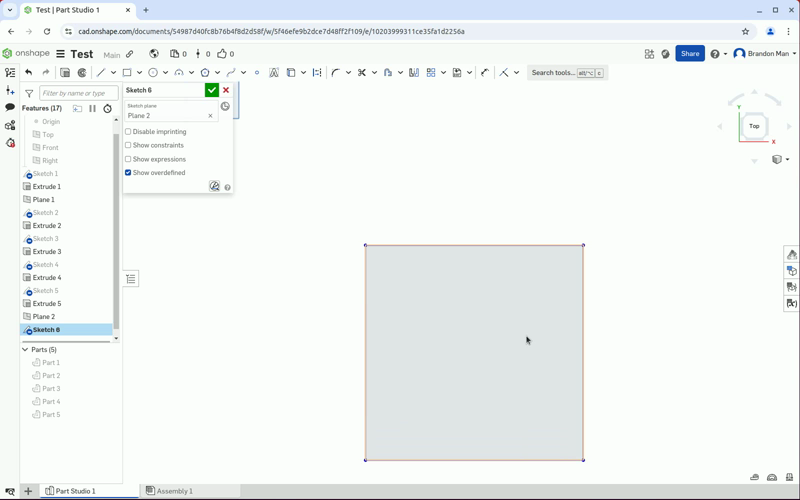
scroll(6)
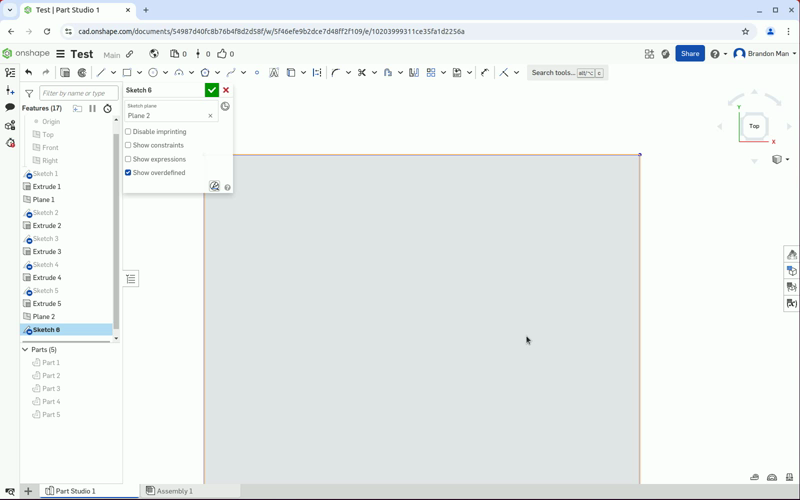
click(526, 335)
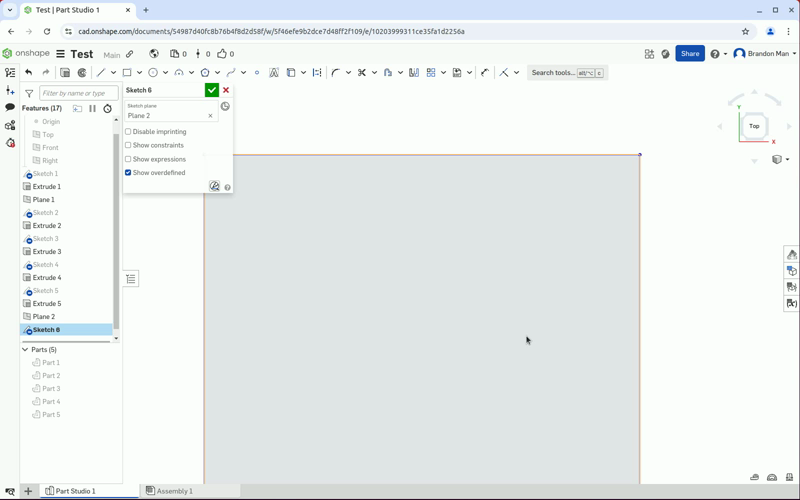
scroll(-6)
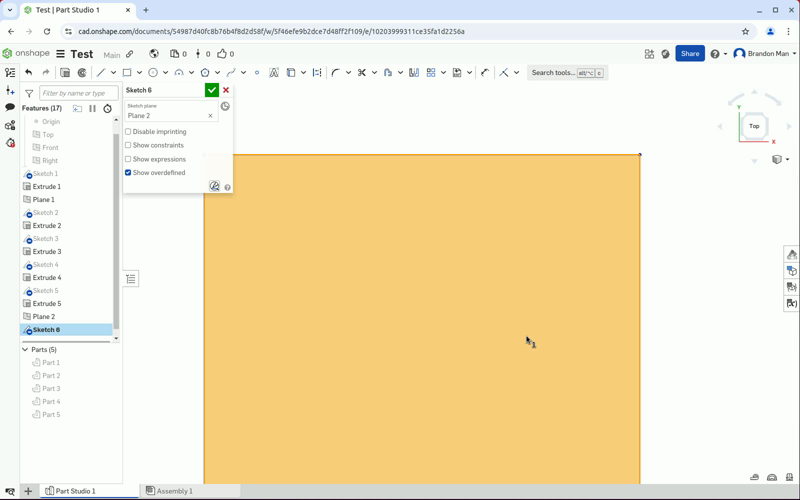
scroll(-6)
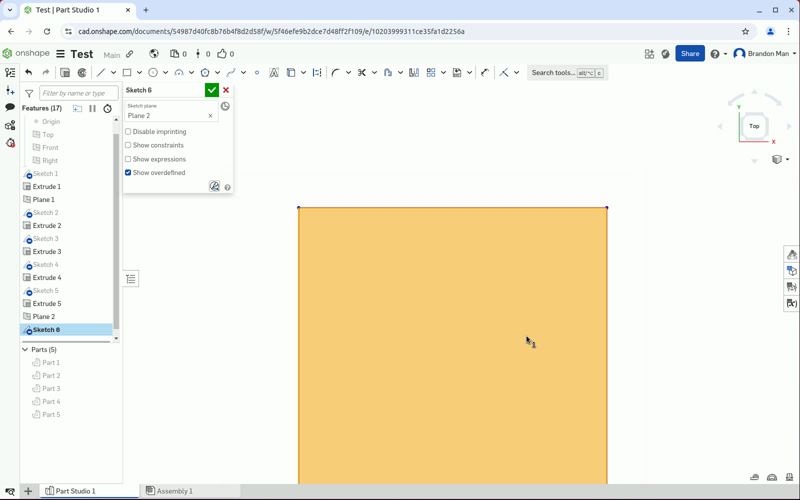
scroll(-6)
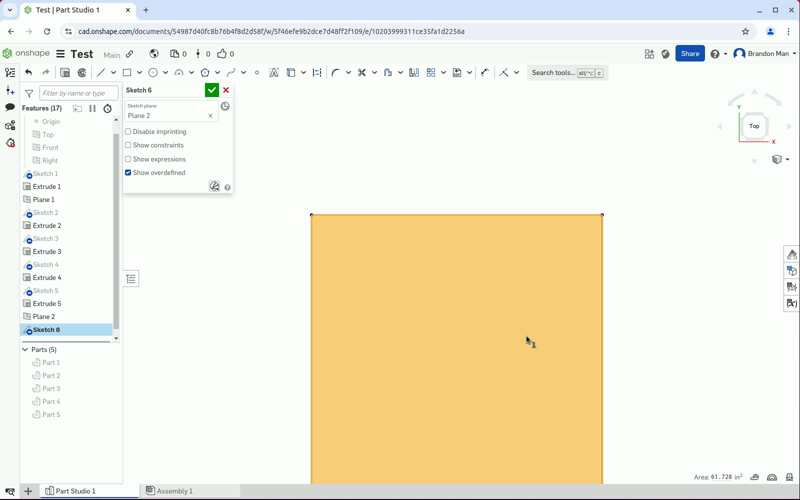
scroll(-6)
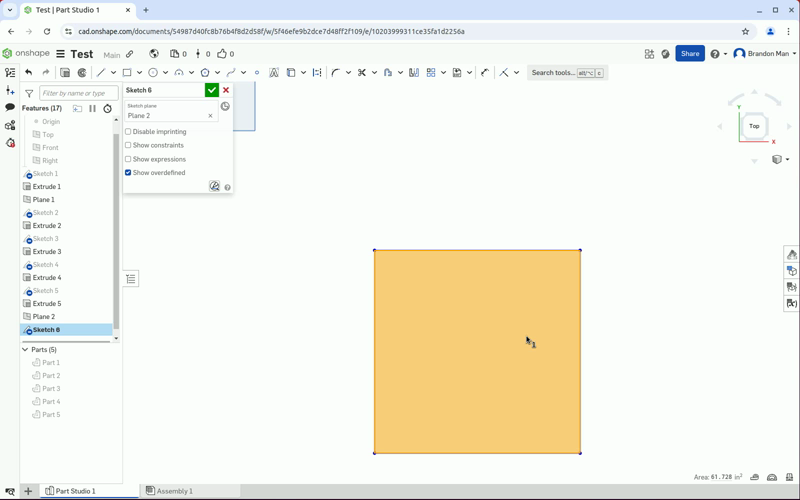
scroll(-6)
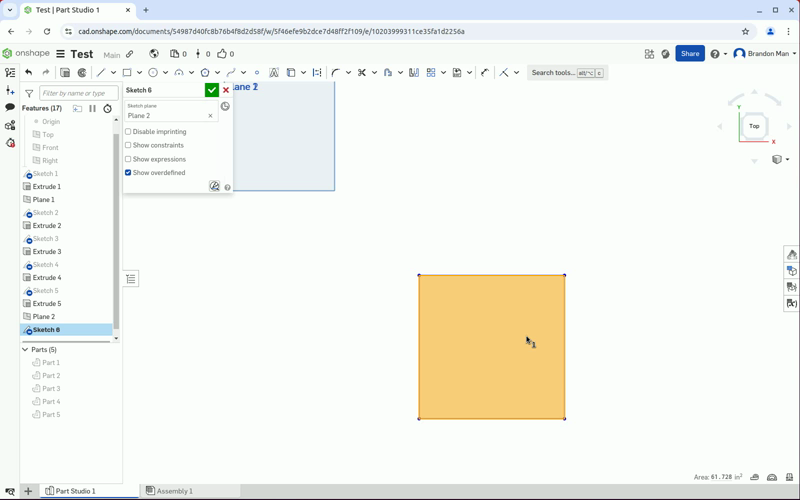
scroll(-6)
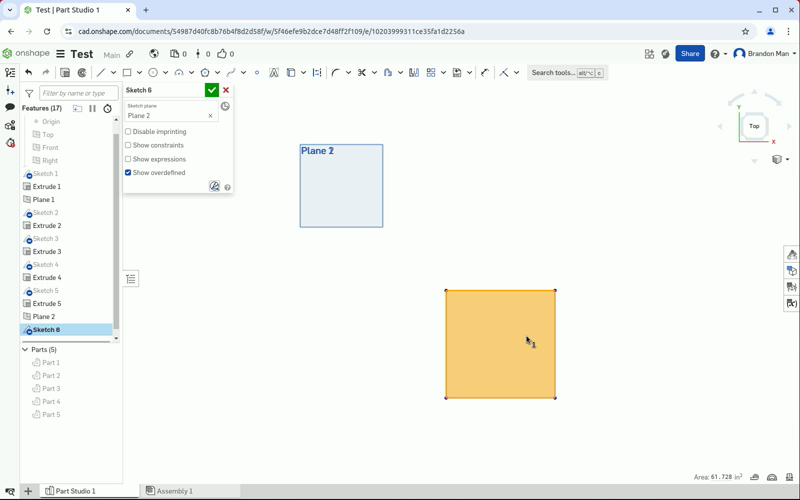
scroll(-6)
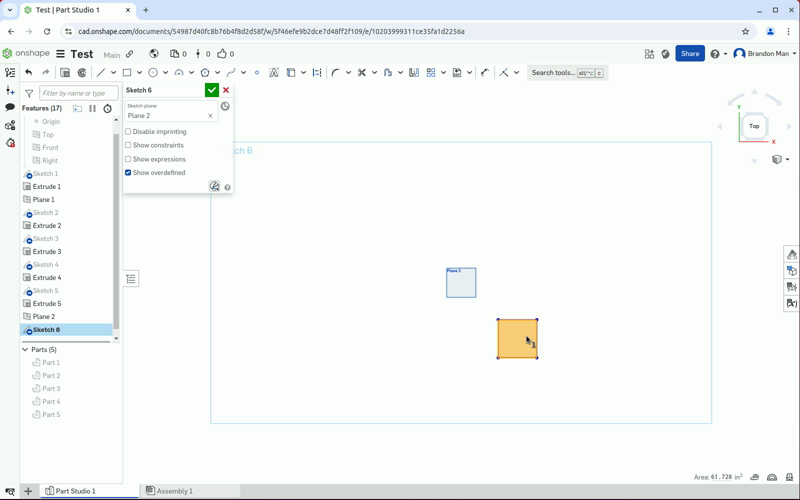
mouse_move(73, 352)
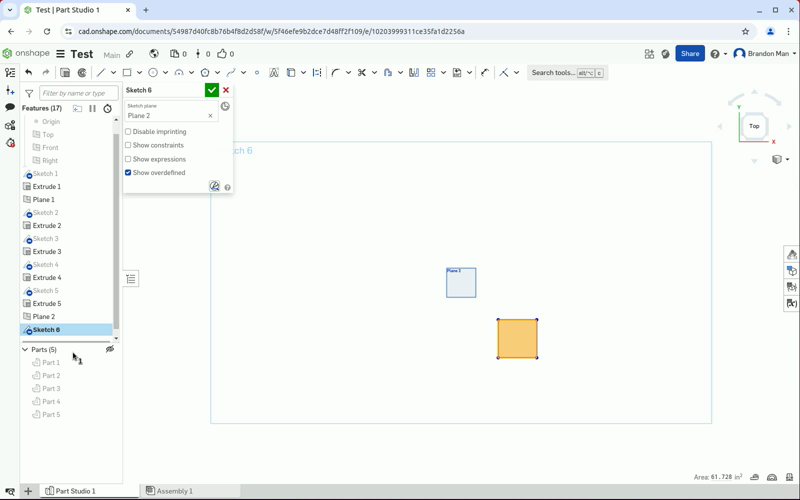
key(shift+y)
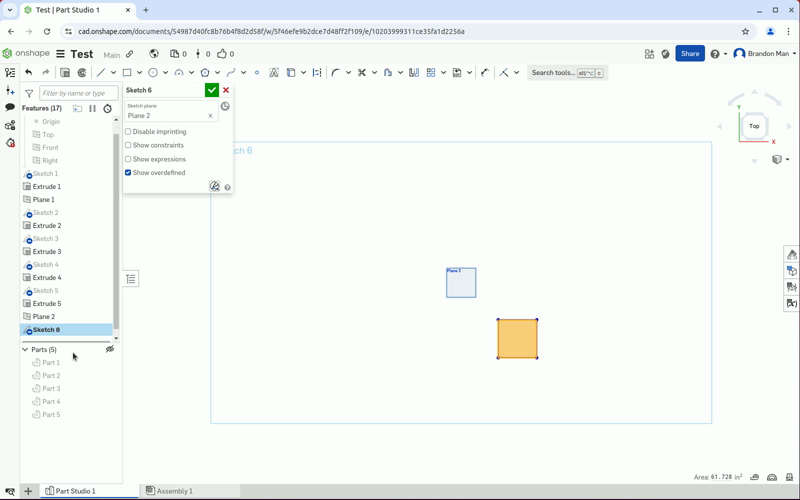
key(shift+e)
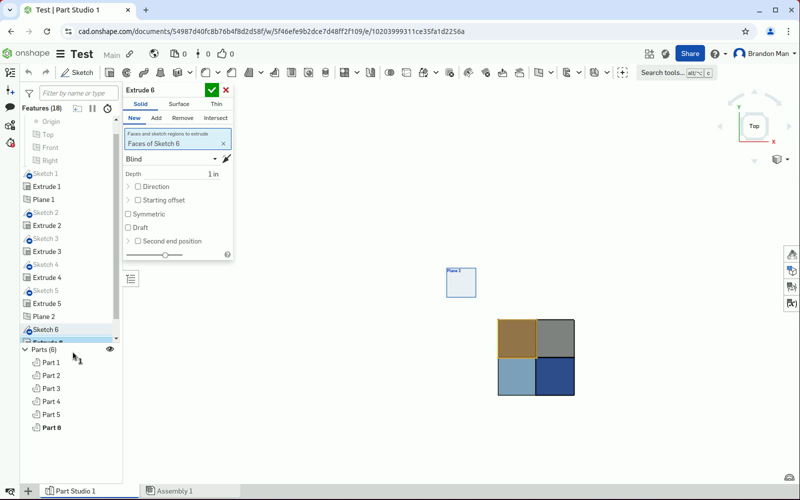
mouse_move(143, 106)
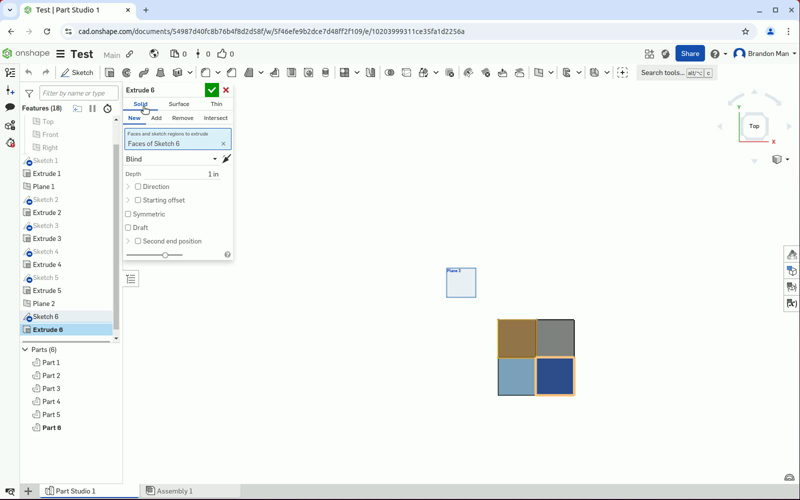
click(143, 106)
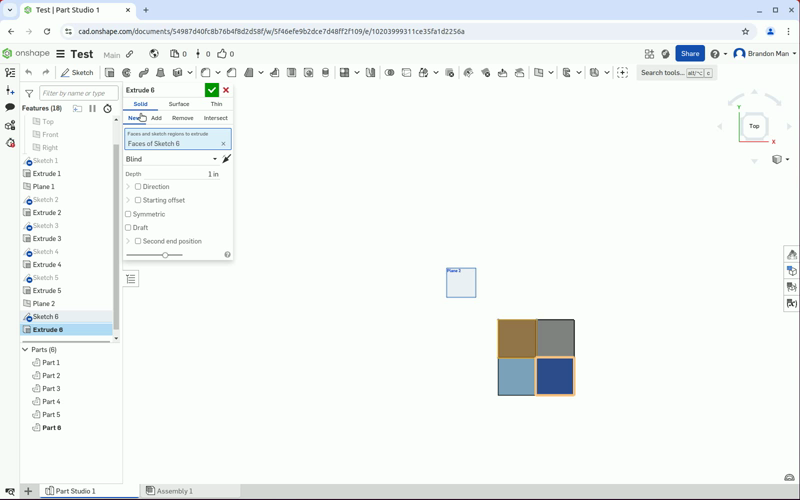
mouse_move(137, 120)
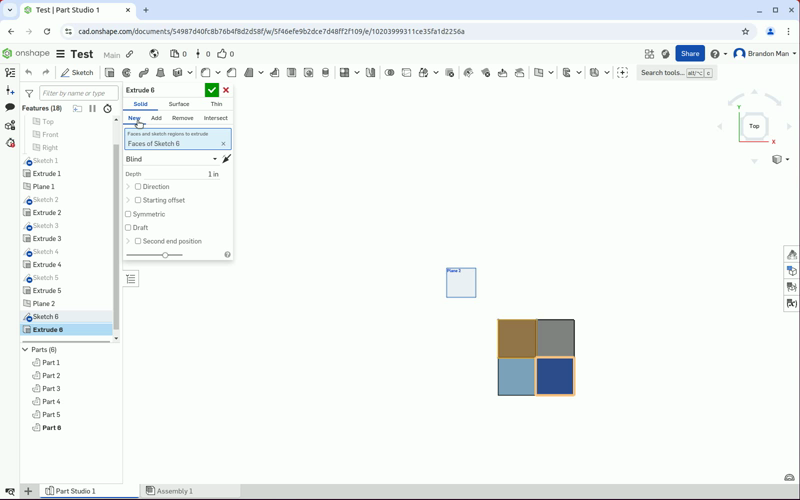
click(137, 120)
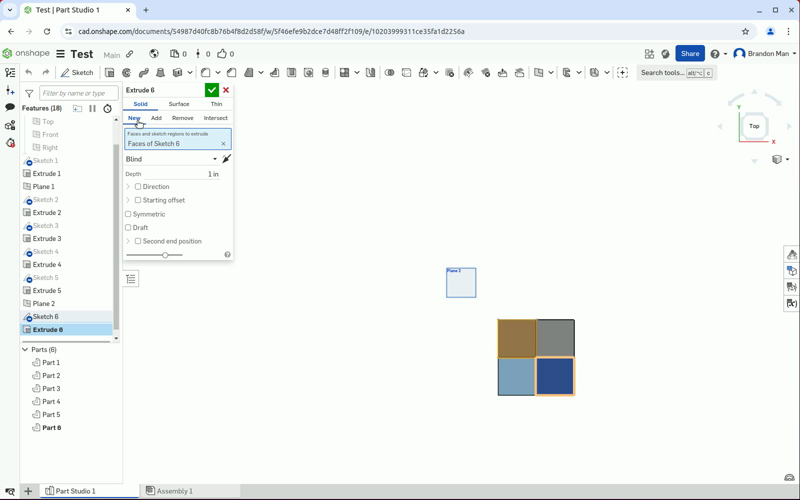
key(tab, 4)
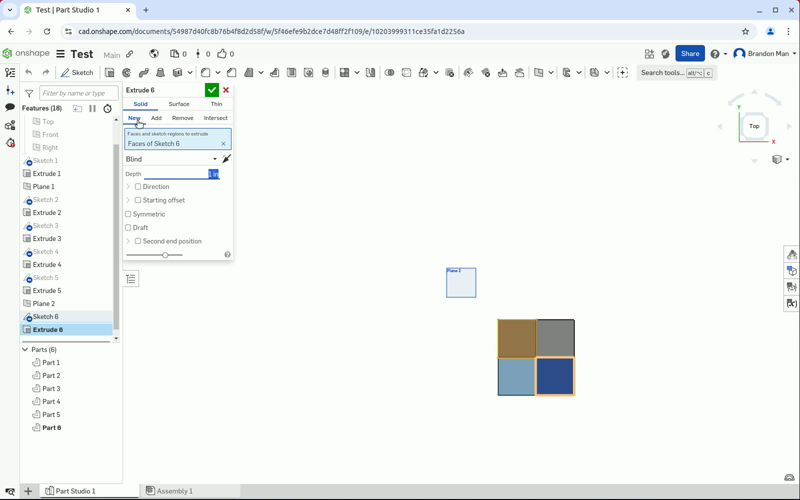
text(7.703)
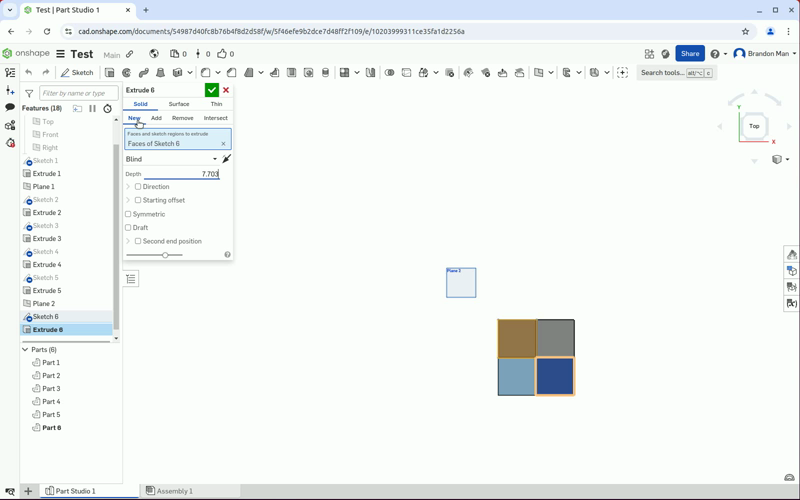
key(enter)
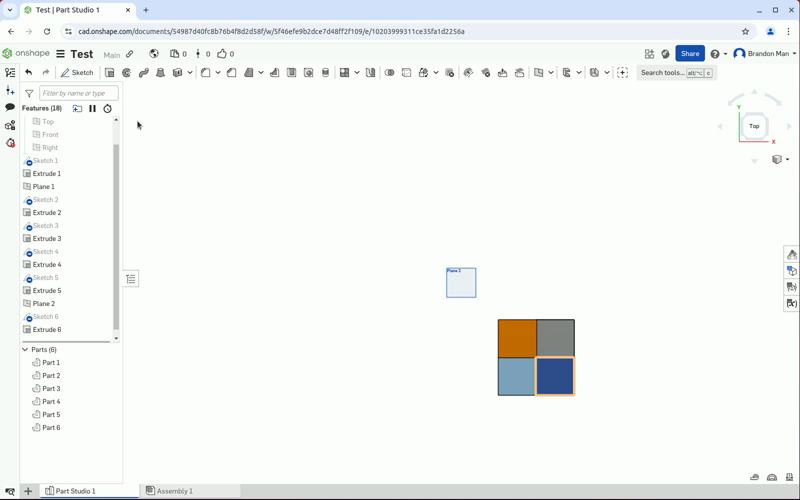
key(shift+h)
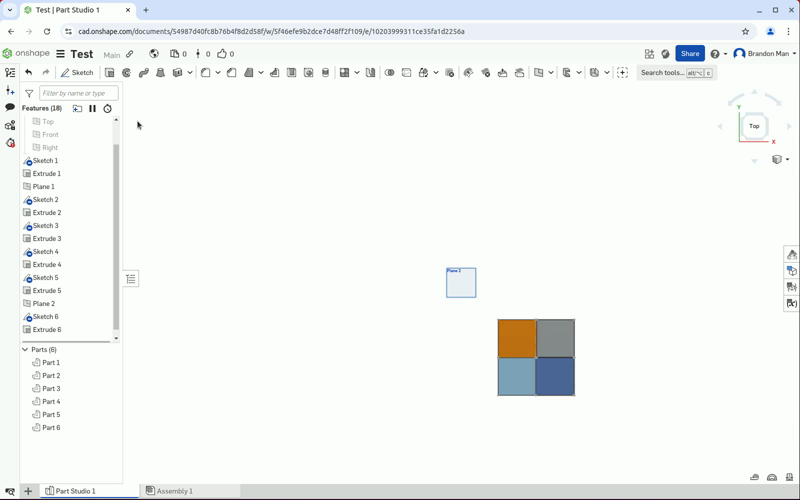
key(shift+h)
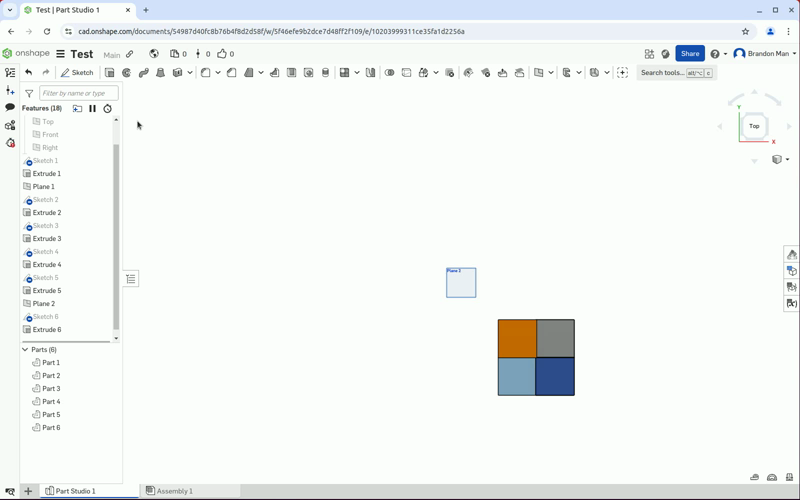
mouse_move(69, 163)
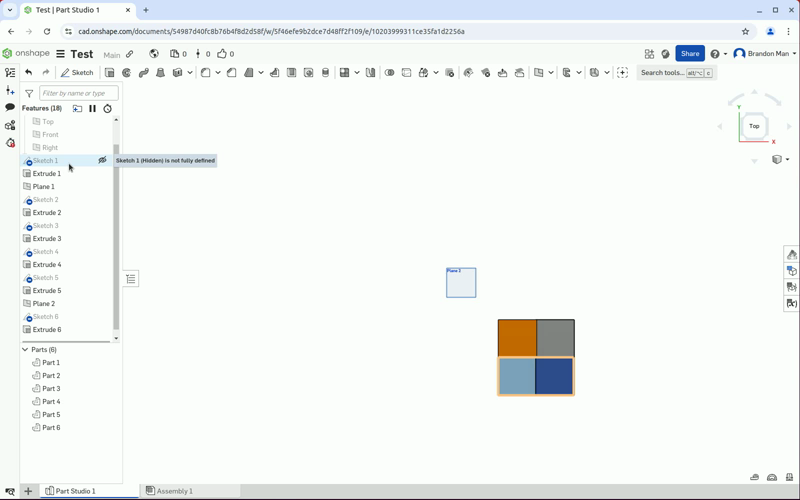
click(69, 163)
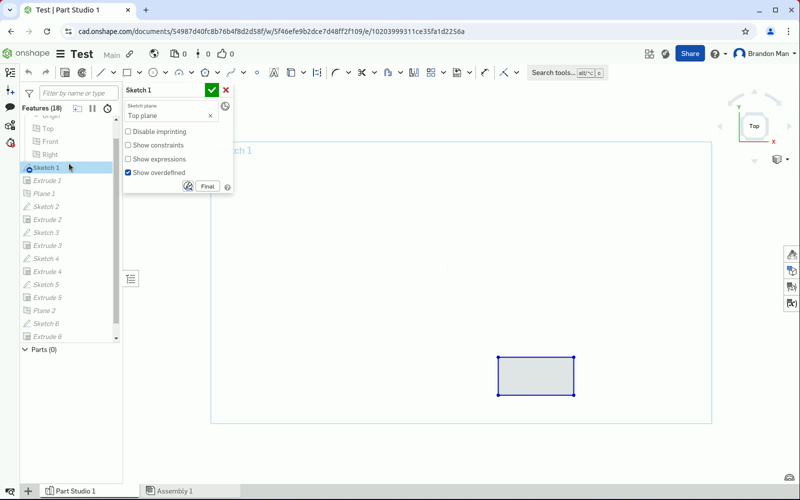
mouse_move(229, 92)
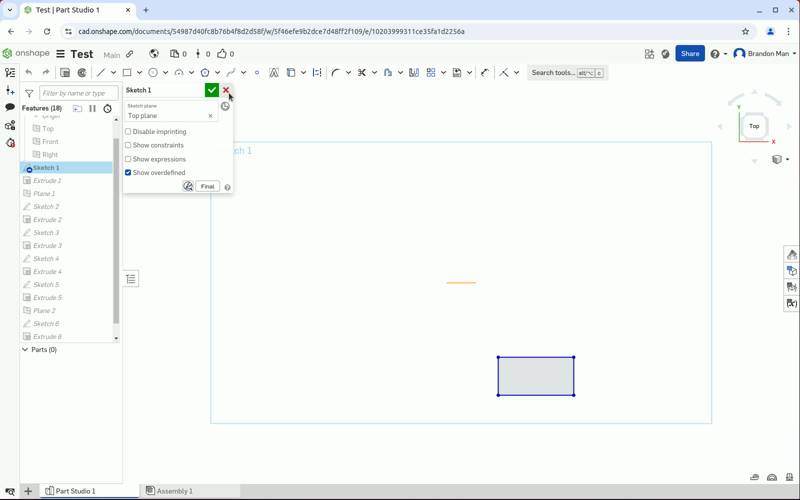
click(229, 92)
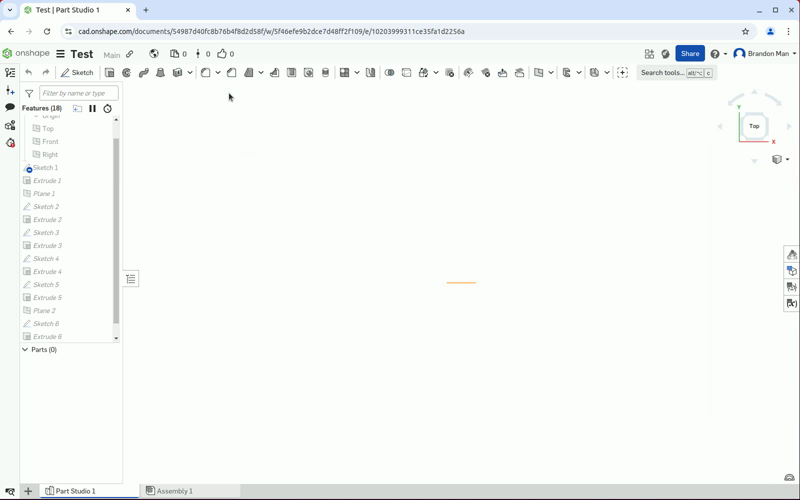
key(shift+s)
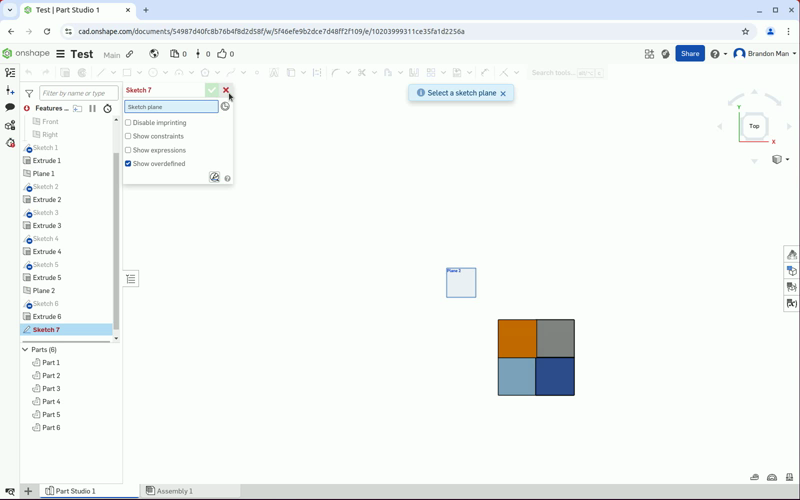
mouse_move(69, 293)
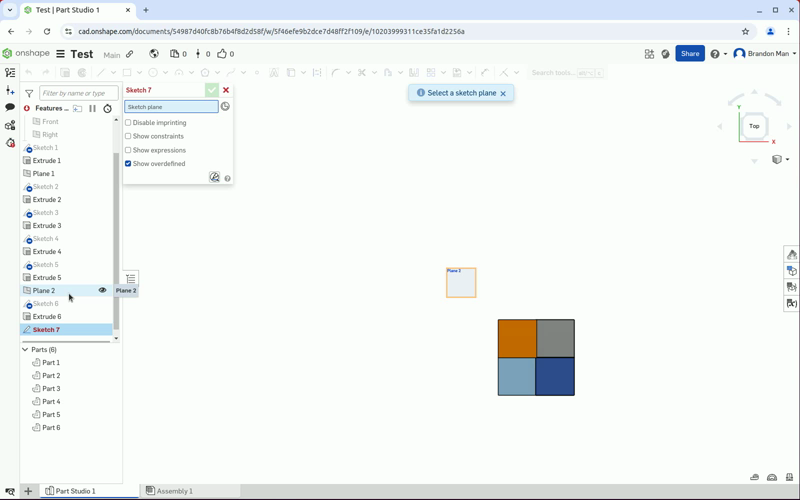
click(69, 293)
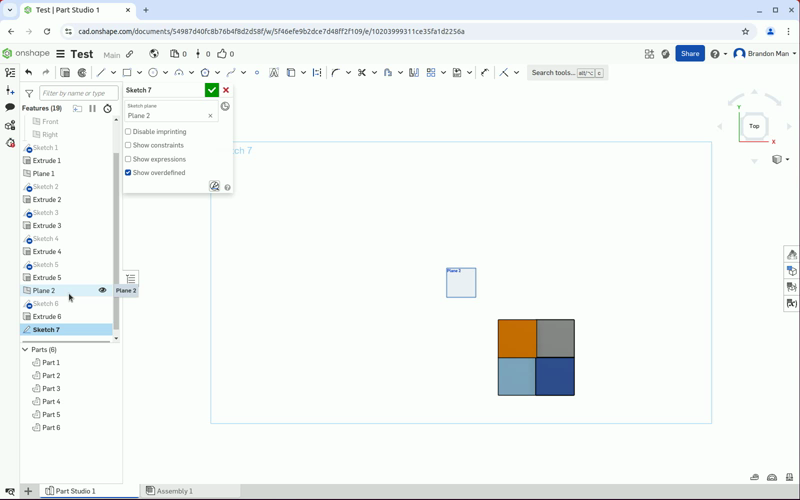
mouse_move(73, 352)
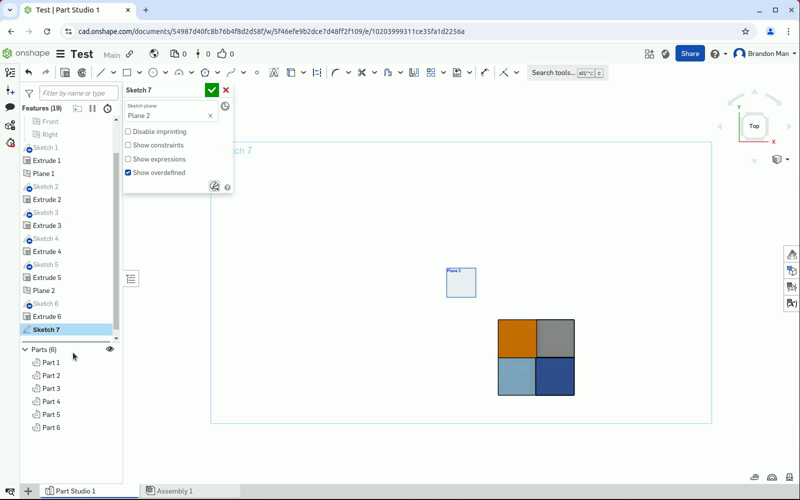
key(y)
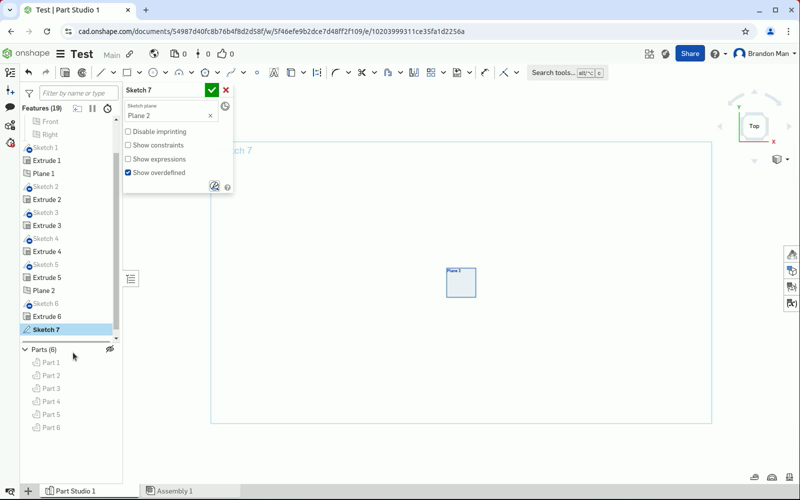
key(l)
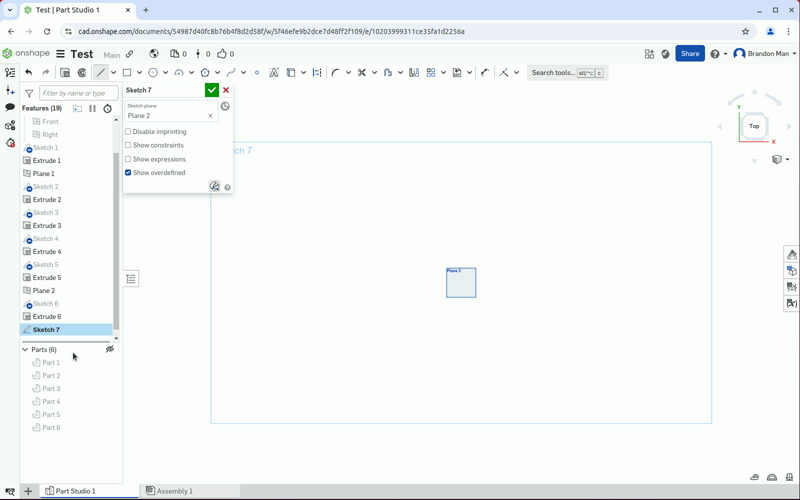
key_down(shift)
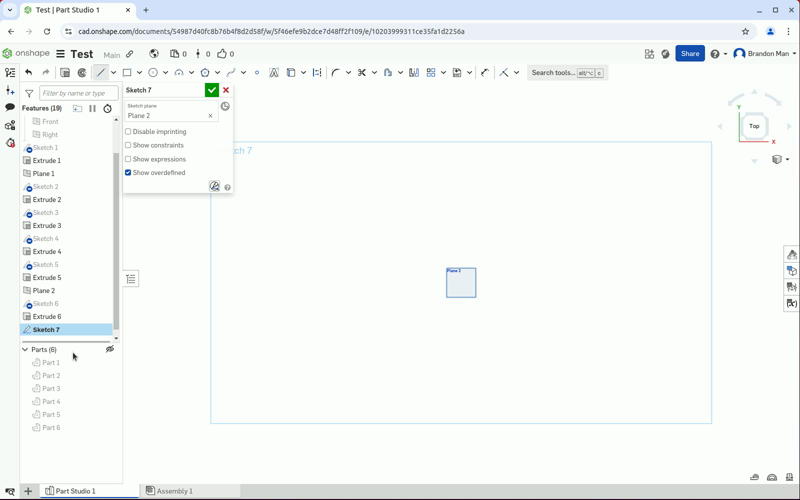
mouse_move(535, 357)
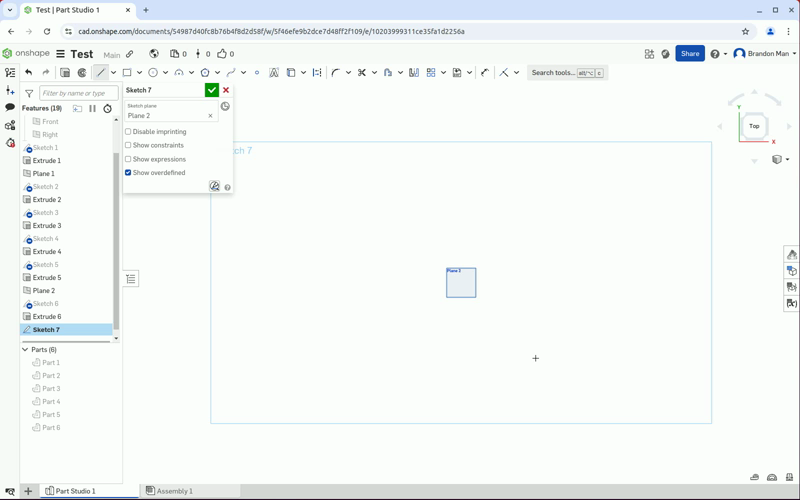
click(535, 357)
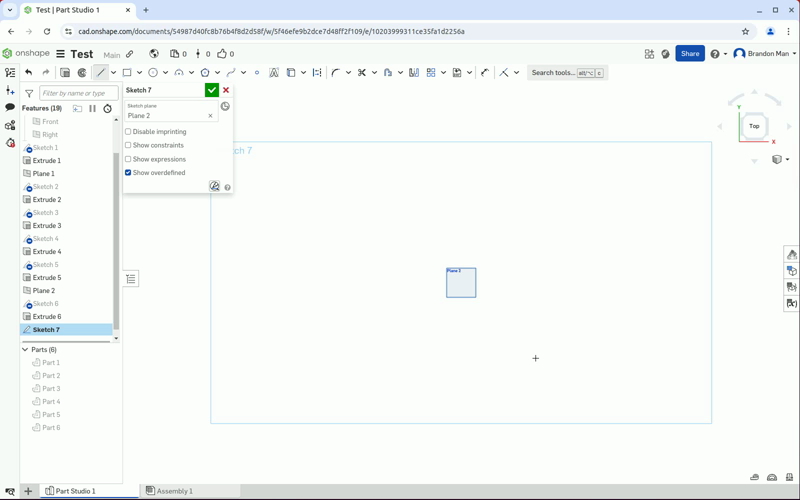
key_up(shift)
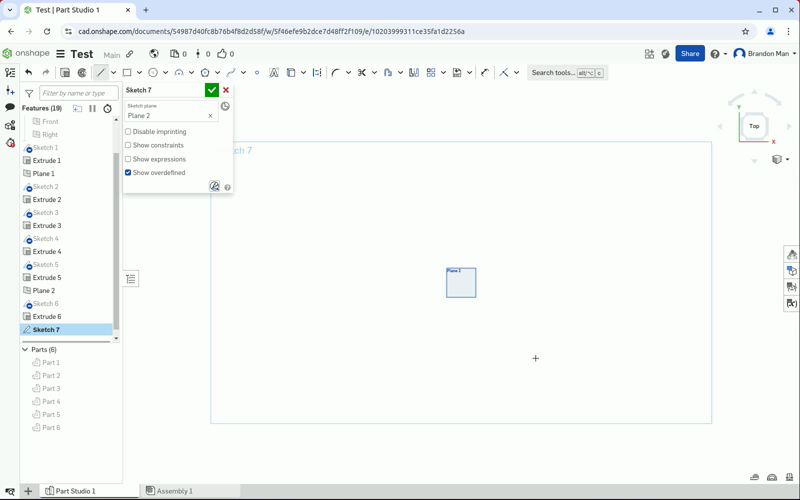
key_down(shift)
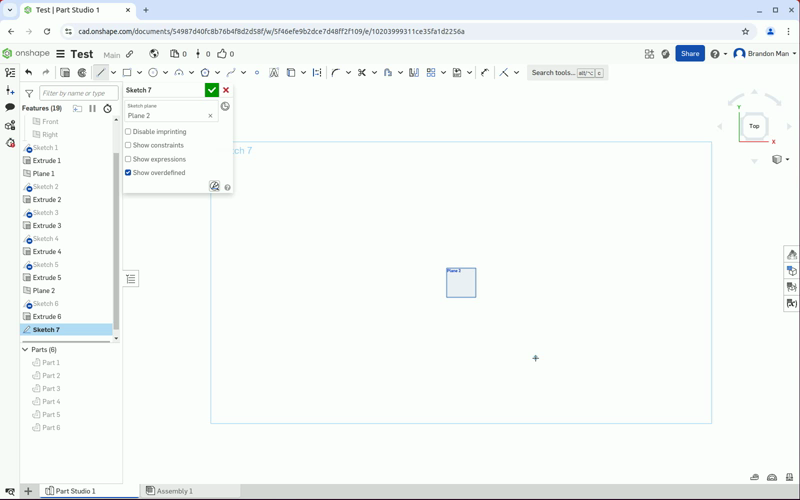
mouse_move(565, 357)
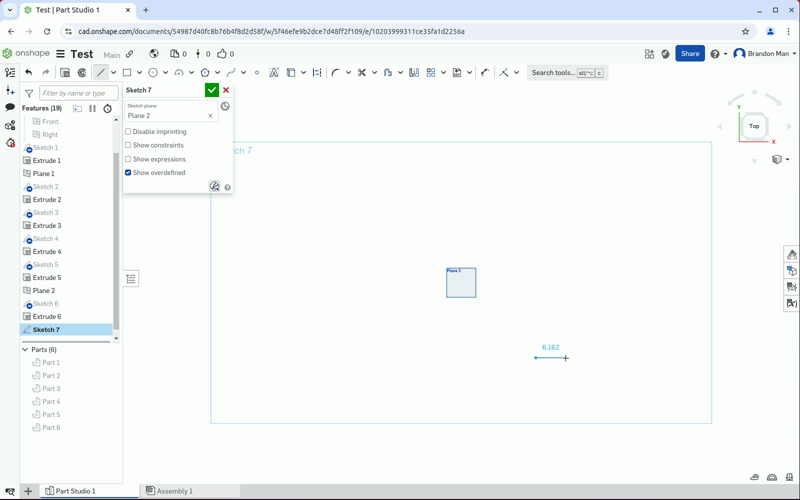
mouse_move(574, 357)
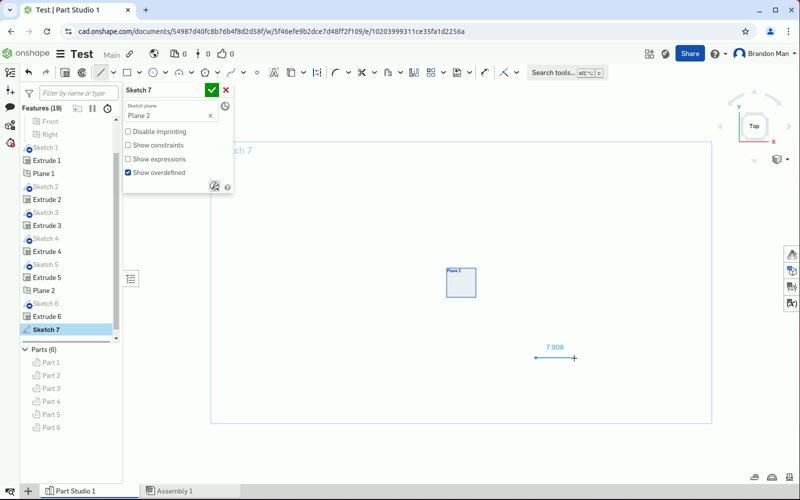
click(574, 357)
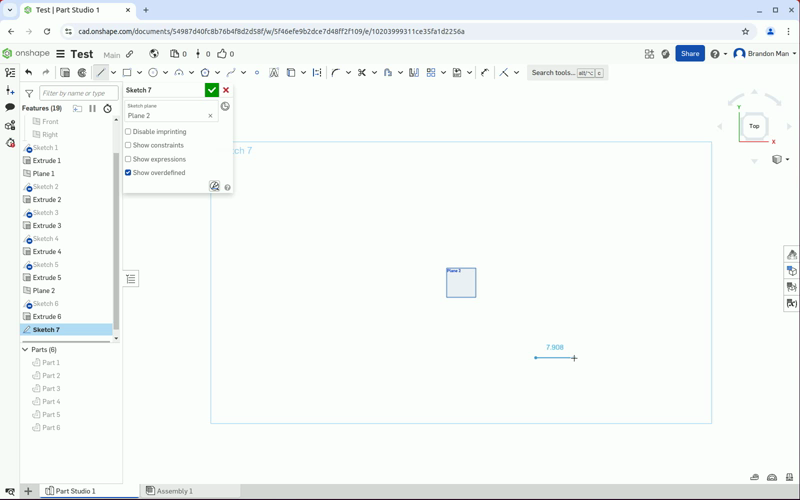
key_up(shift)
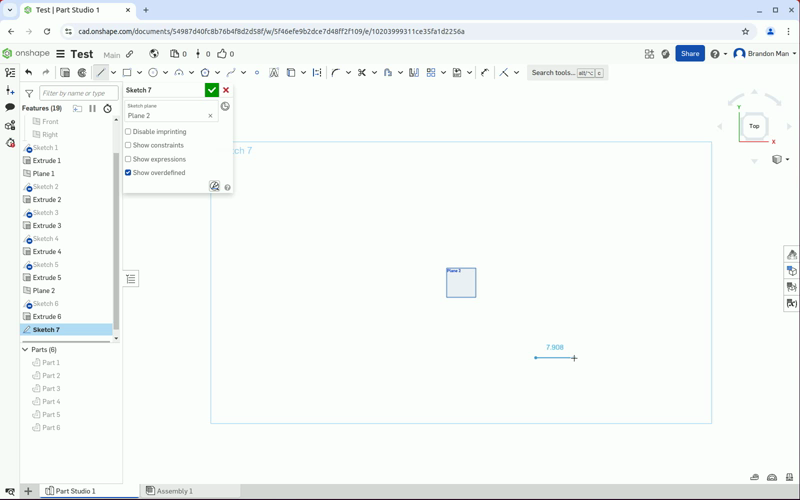
key_down(shift)
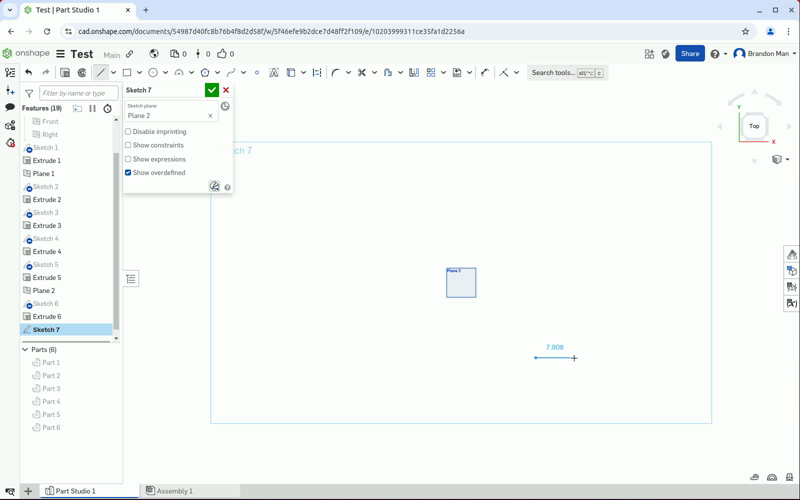
mouse_move(589, 357)
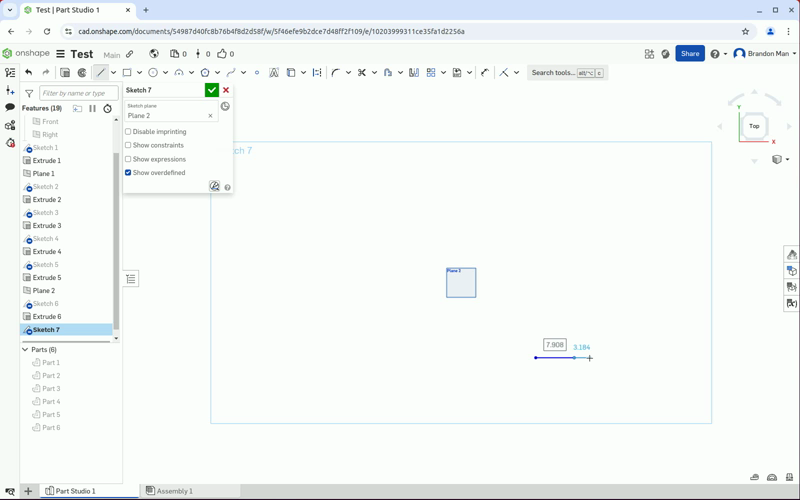
mouse_move(574, 319)
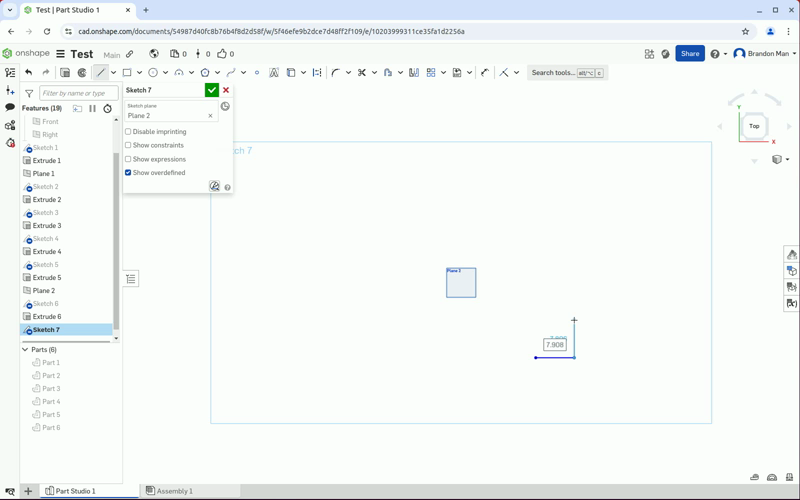
click(574, 319)
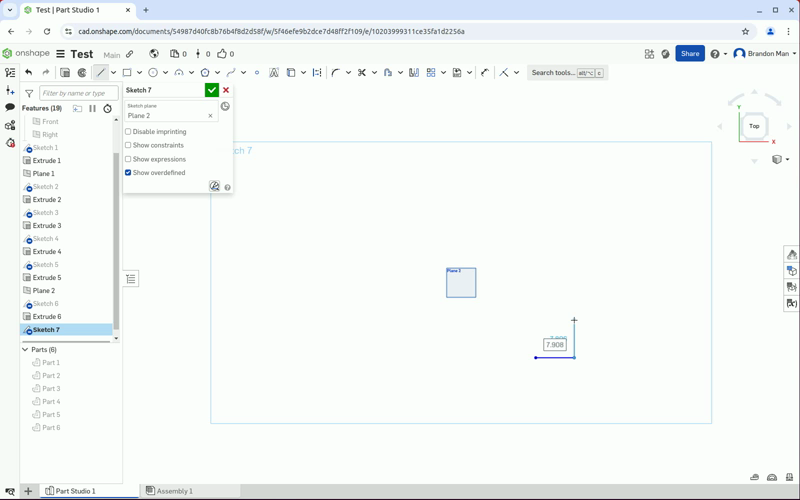
key_up(shift)
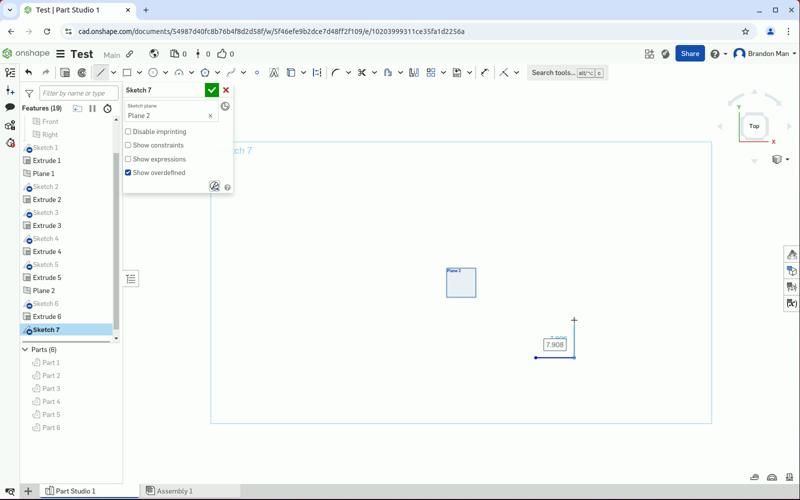
key_down(shift)
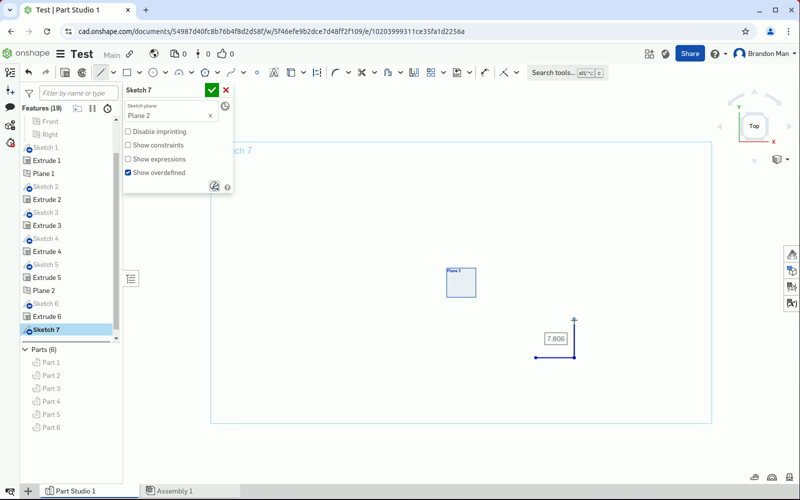
mouse_move(589, 319)
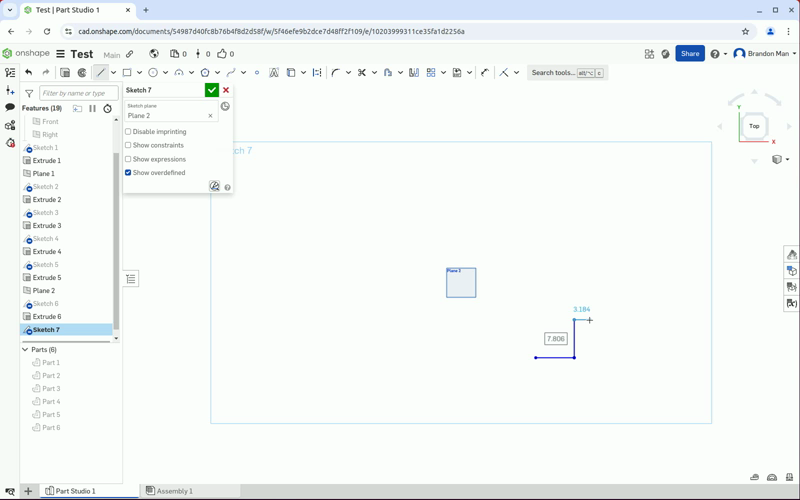
mouse_move(535, 319)
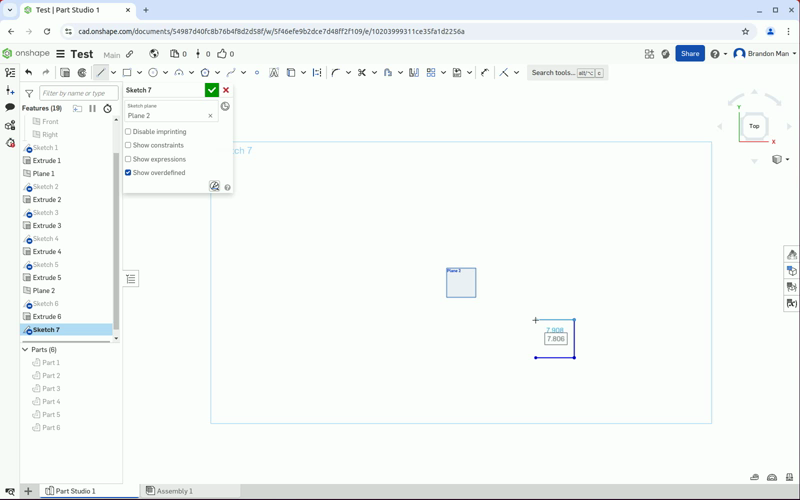
click(535, 319)
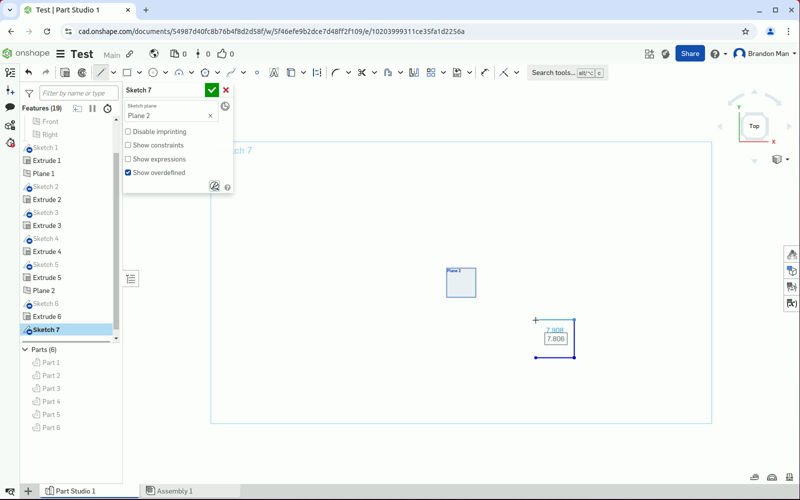
key_up(shift)
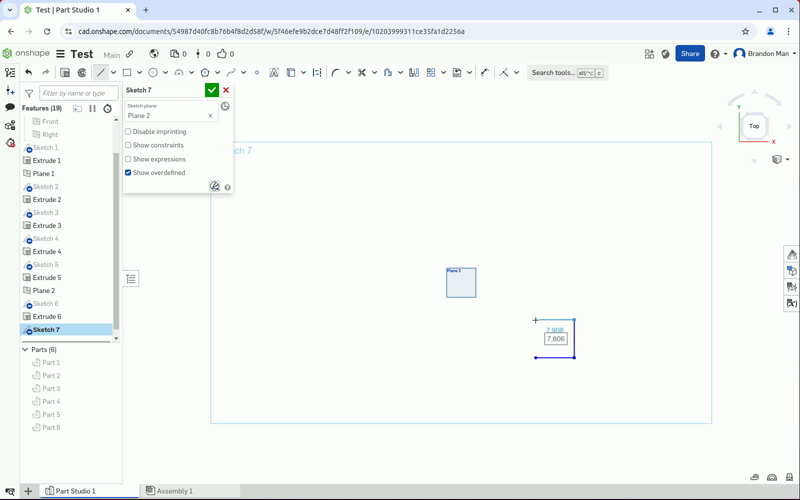
mouse_move(565, 319)
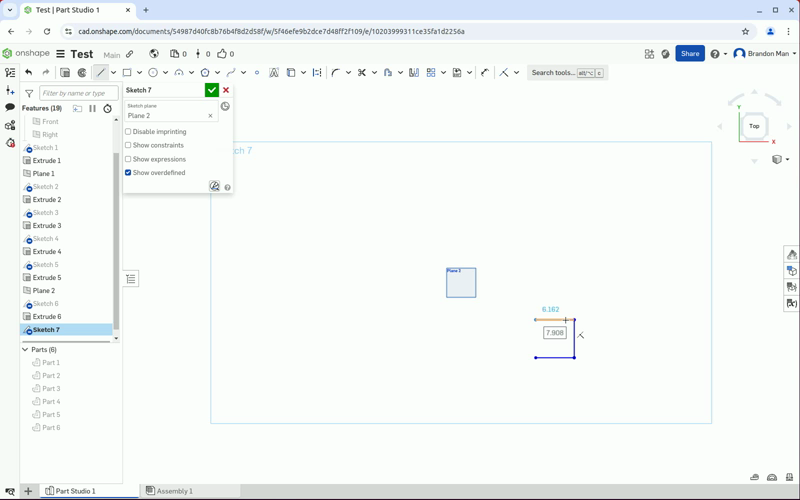
key_down(shift)
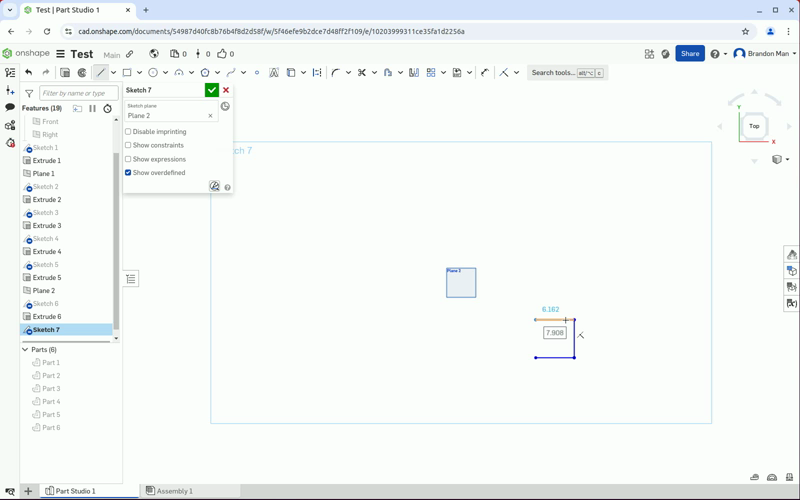
mouse_move(535, 357)
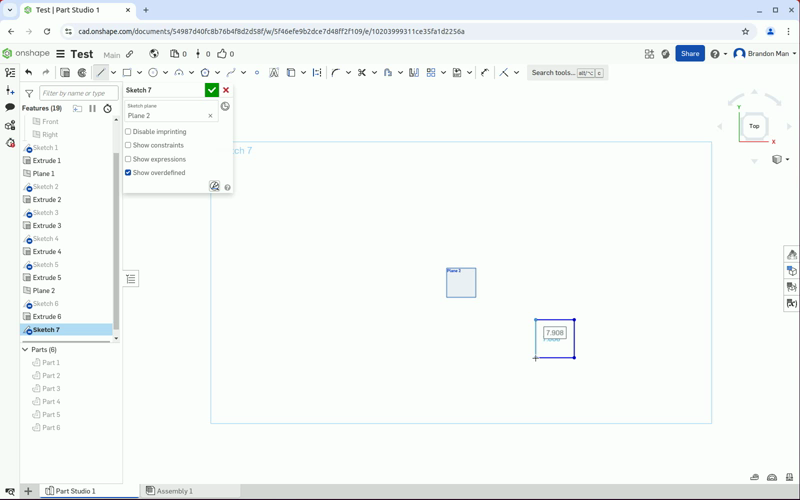
key_up(shift)
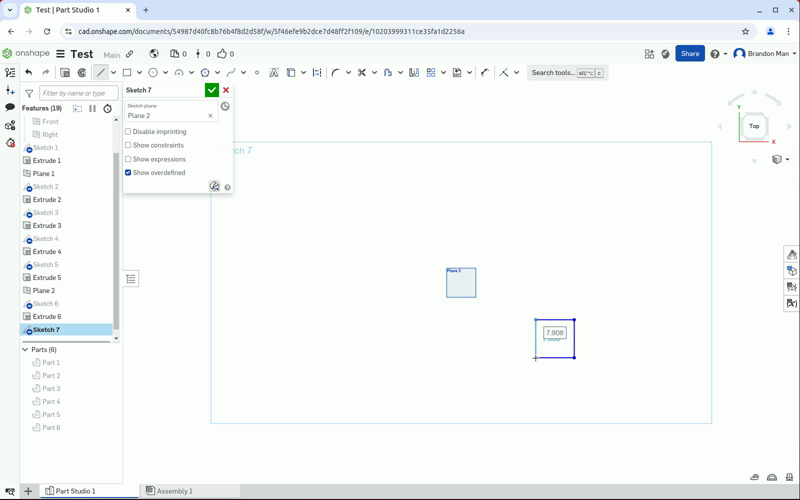
click(535, 357)
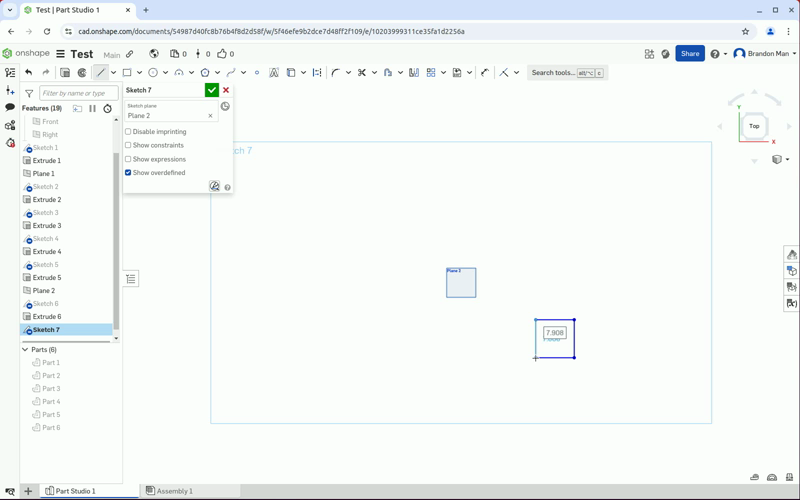
key(esc)
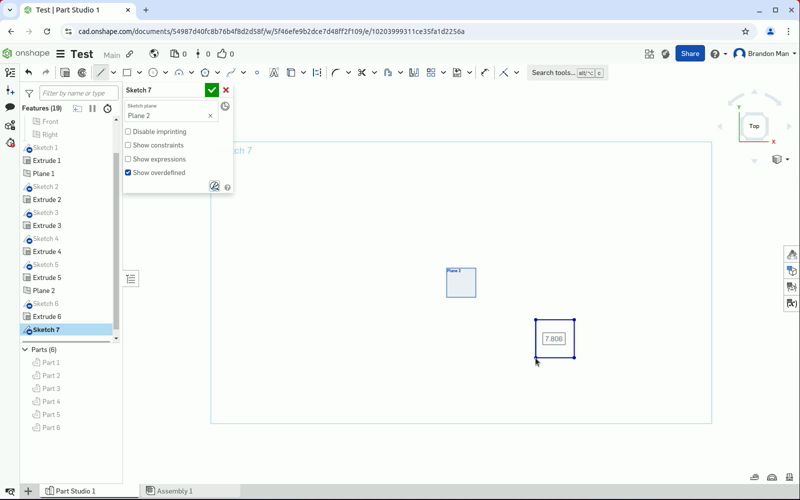
mouse_move(547, 339)
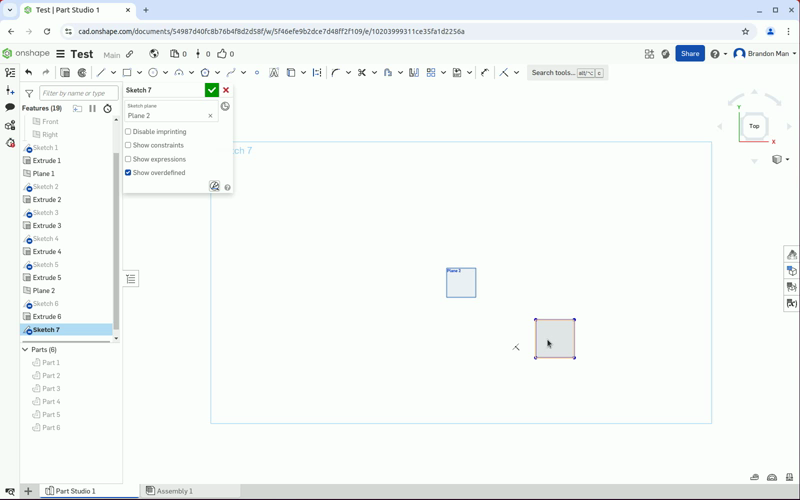
scroll(6)
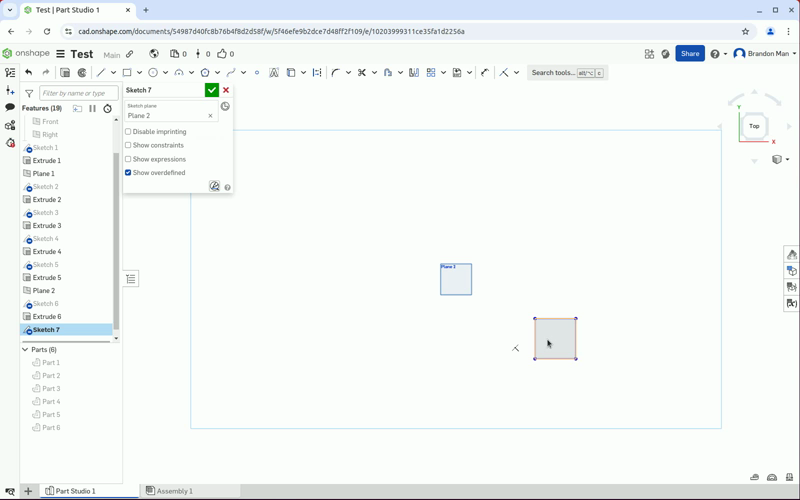
scroll(6)
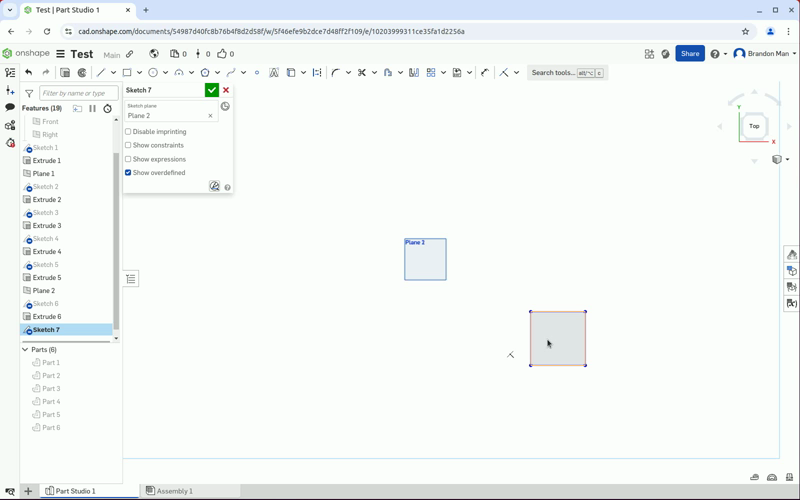
scroll(6)
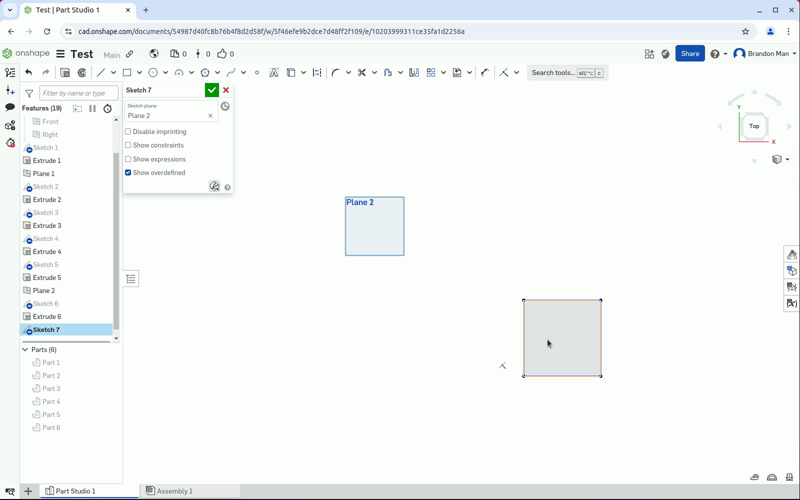
scroll(6)
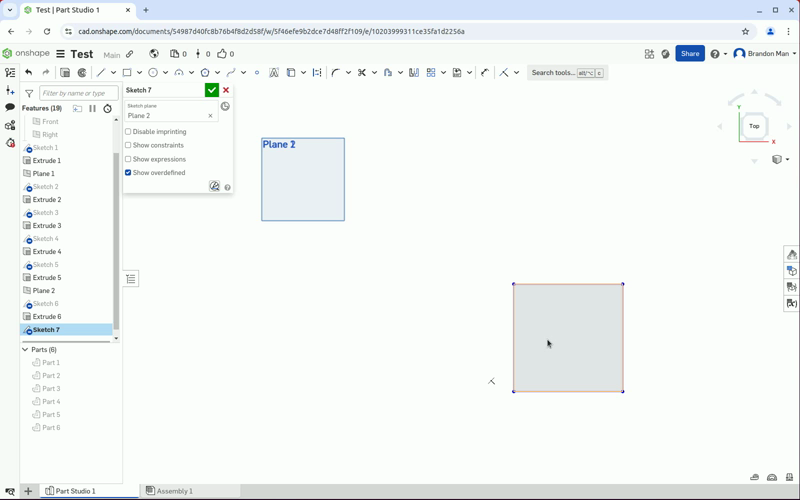
scroll(6)
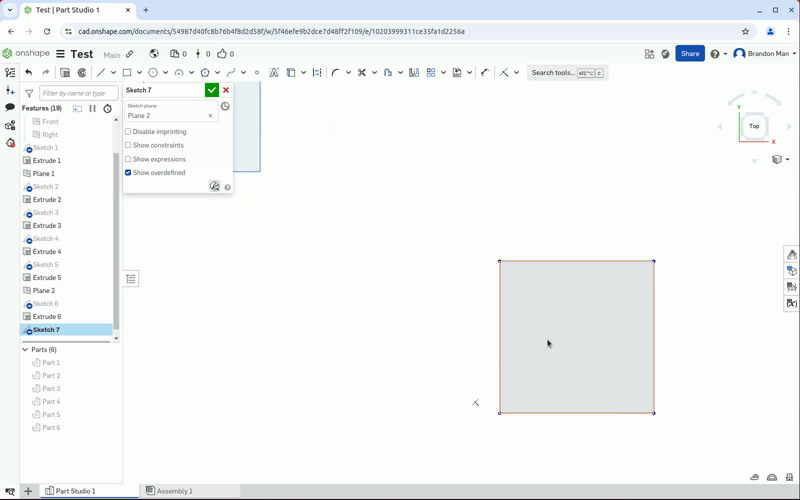
scroll(6)
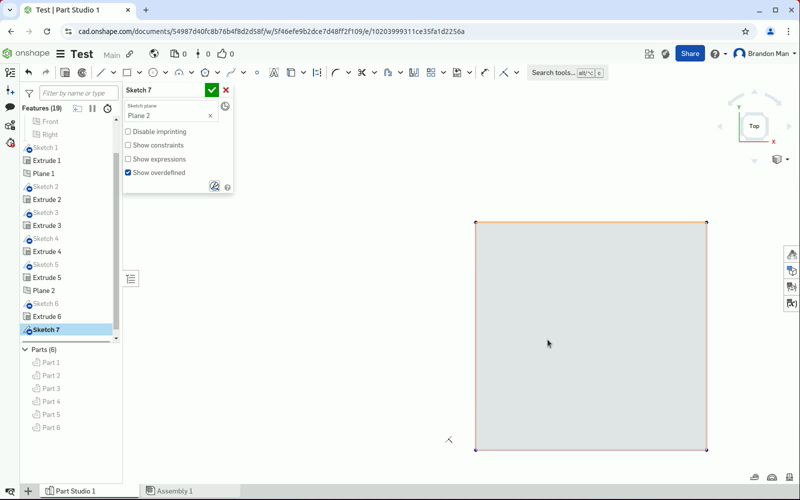
scroll(6)
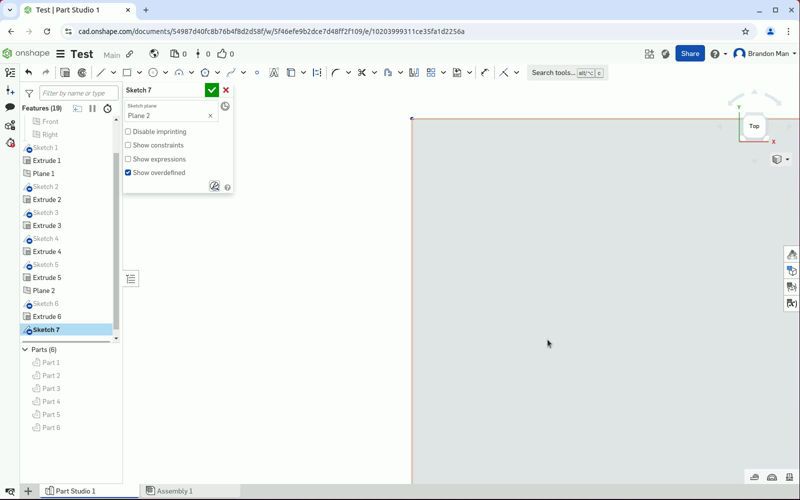
click(547, 339)
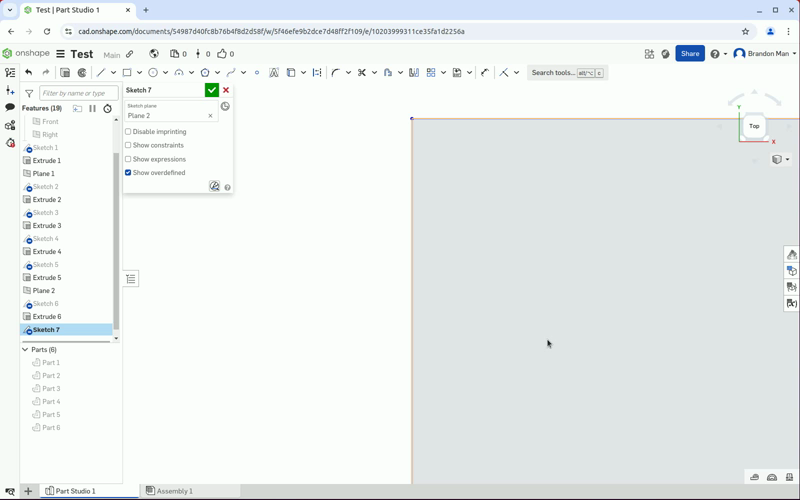
scroll(-6)
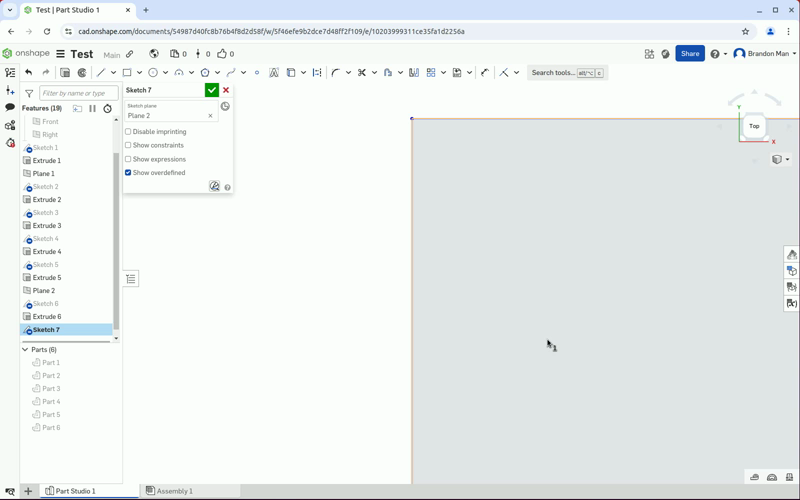
scroll(-6)
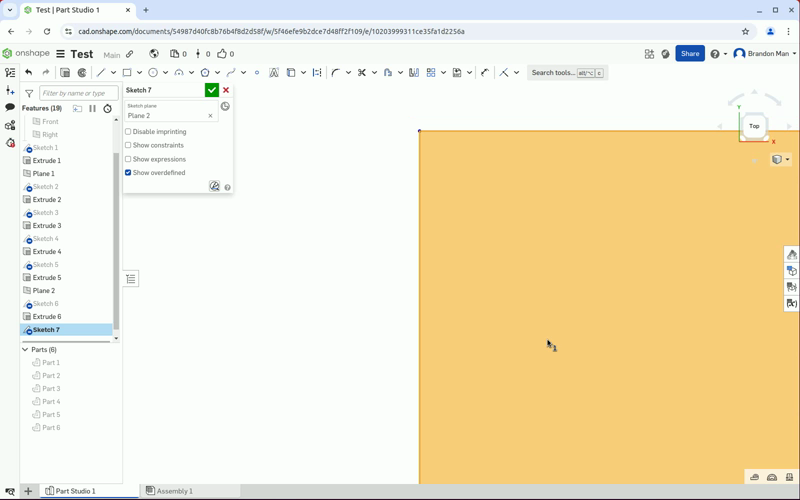
scroll(-6)
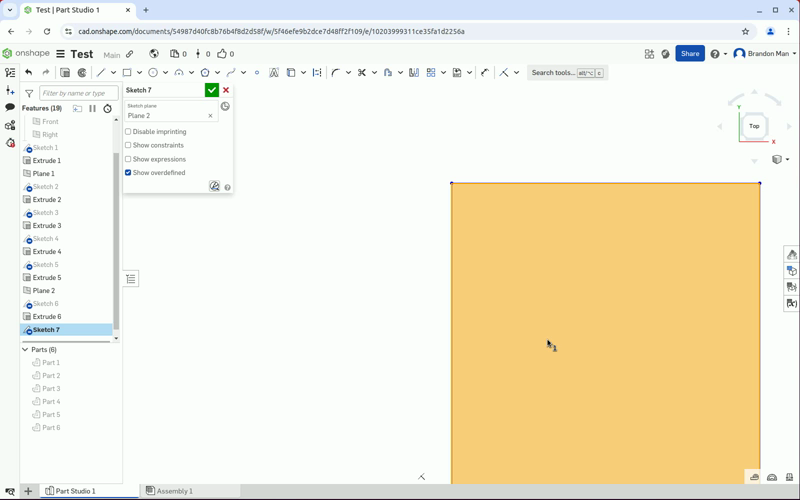
scroll(-6)
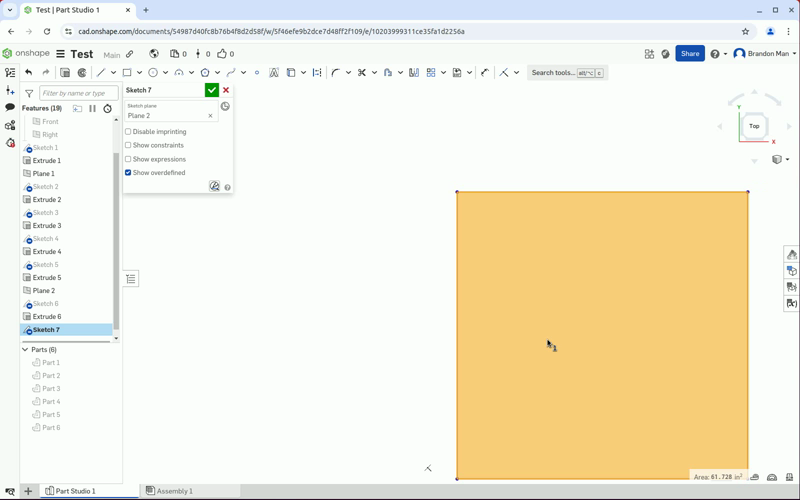
scroll(-6)
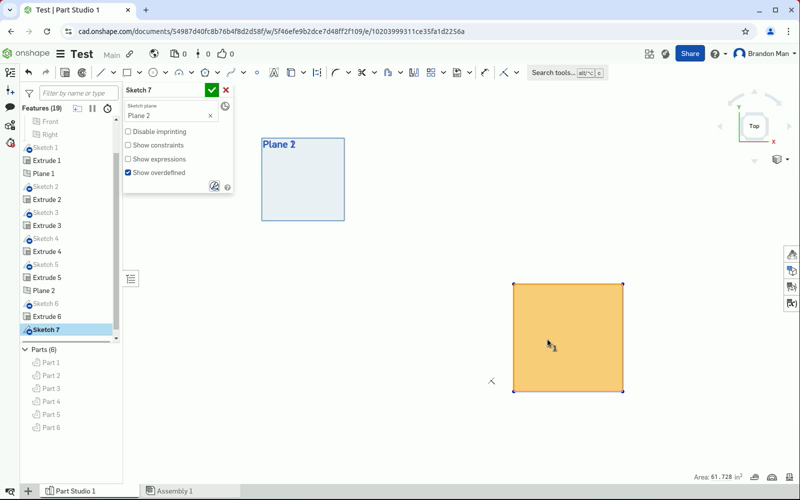
scroll(-6)
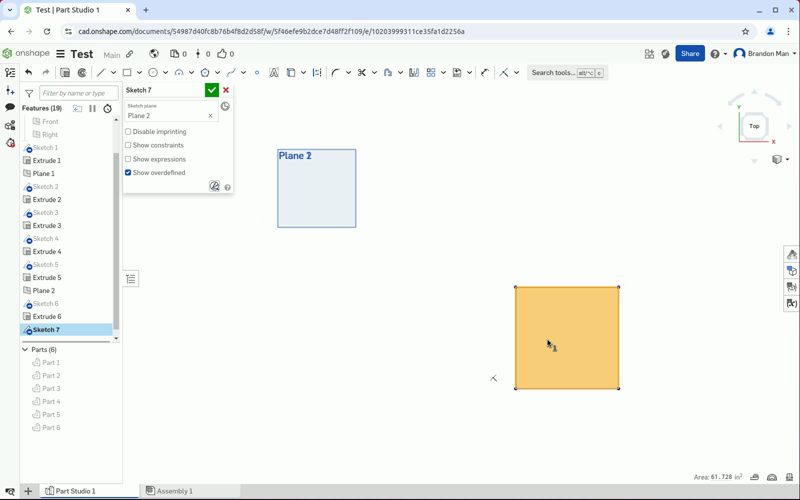
scroll(-6)
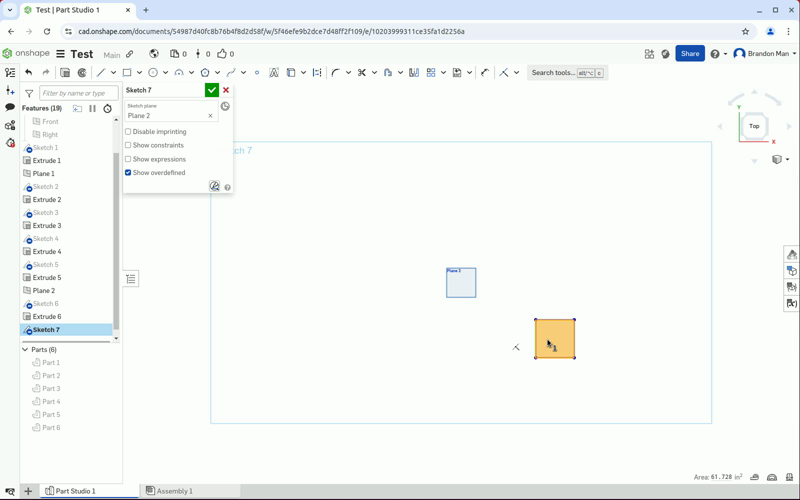
mouse_move(73, 352)
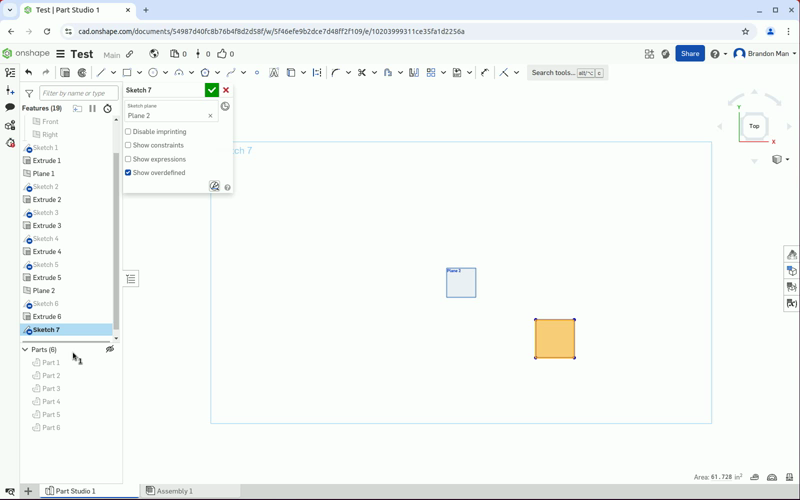
key(shift+y)
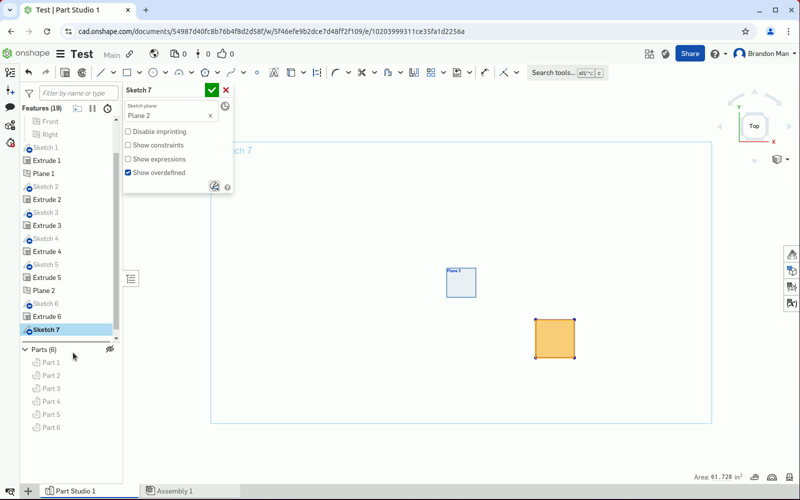
key(shift+e)
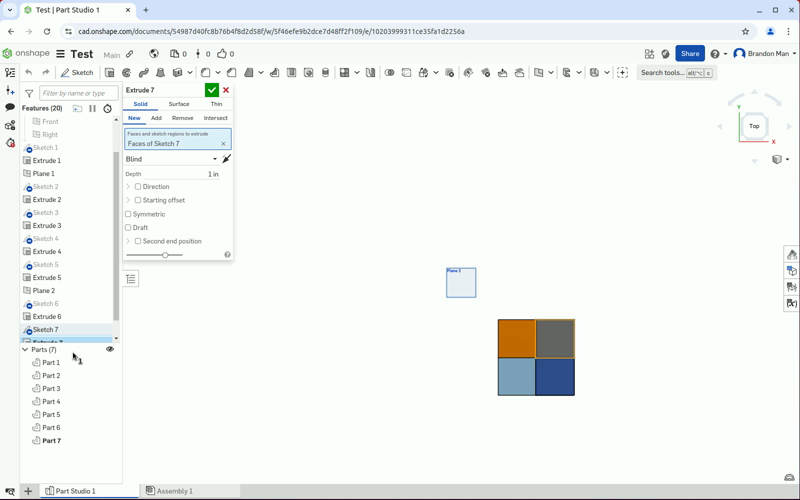
mouse_move(143, 106)
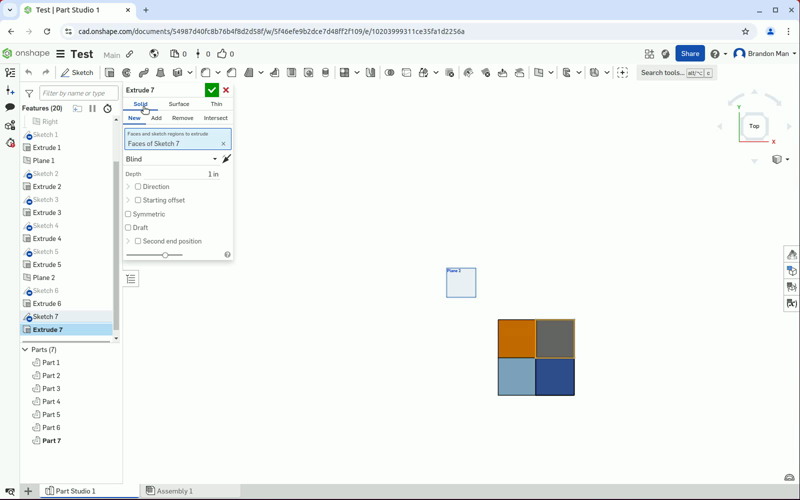
click(143, 106)
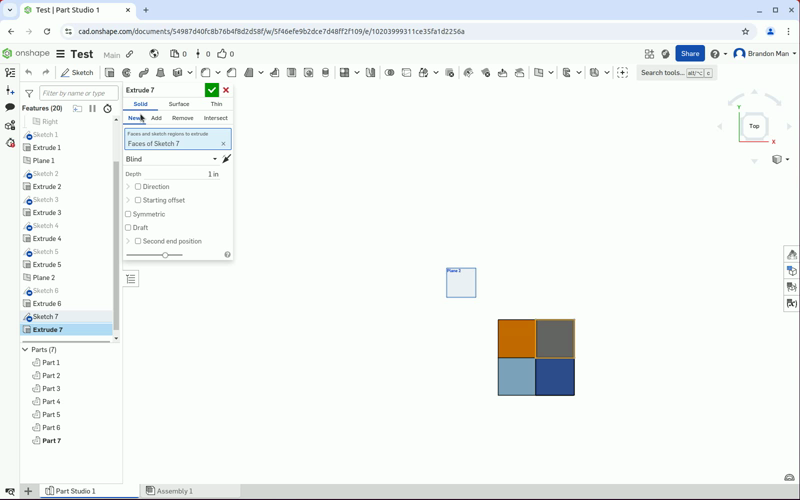
mouse_move(137, 120)
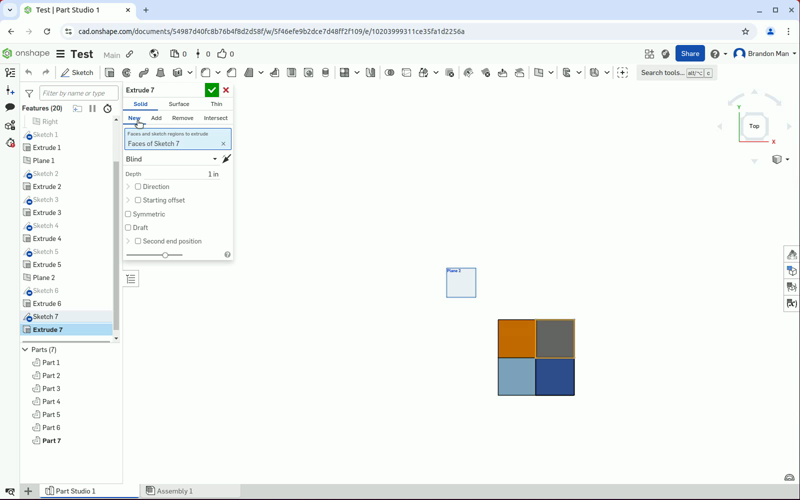
click(137, 120)
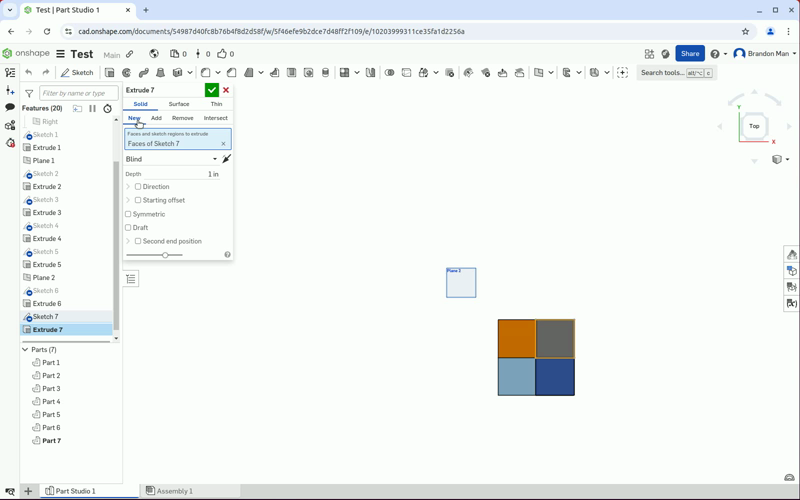
key(tab, 4)
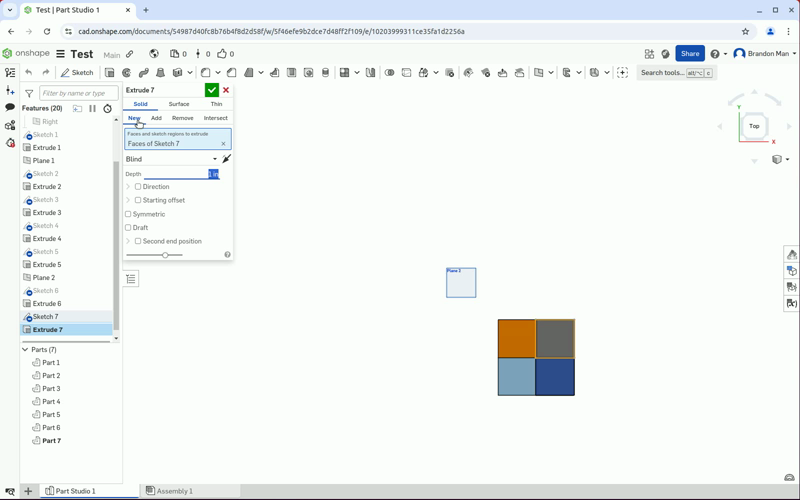
text(7.703)
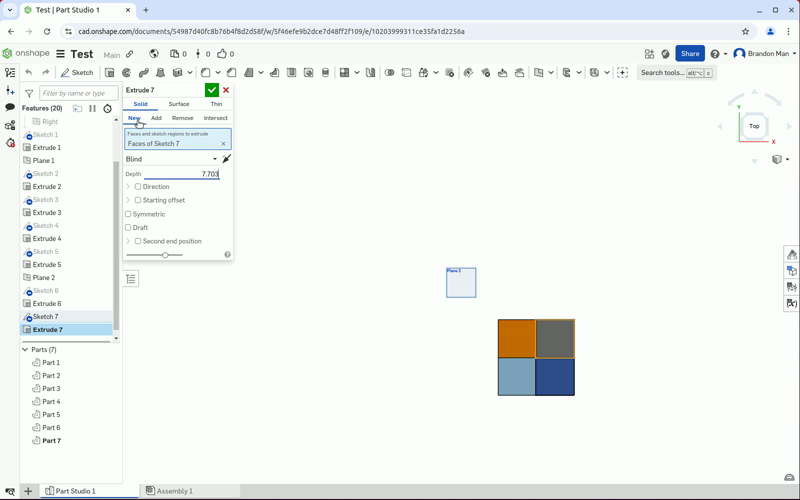
key(enter)
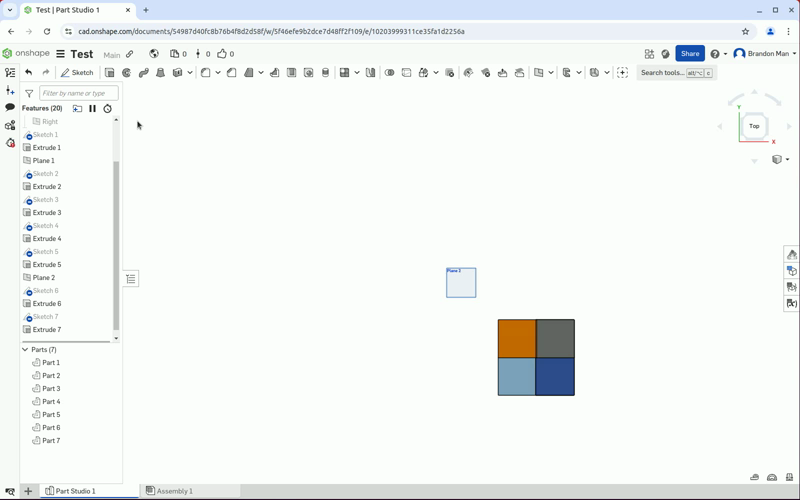
key(shift+h)
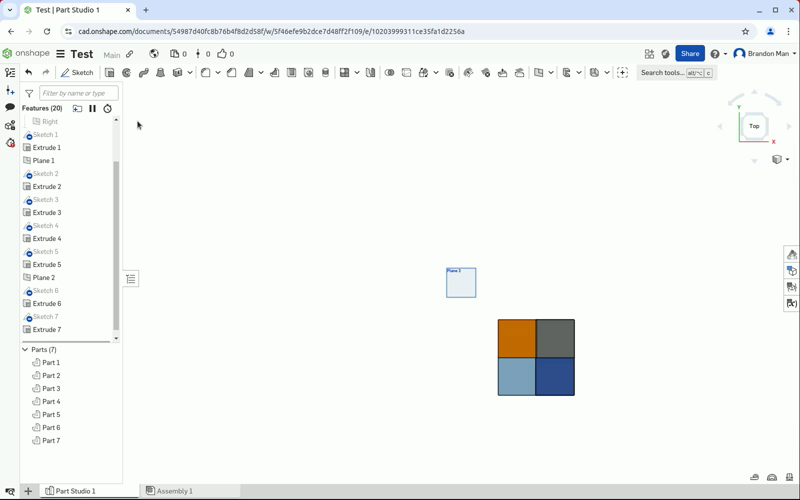
key(shift+h)
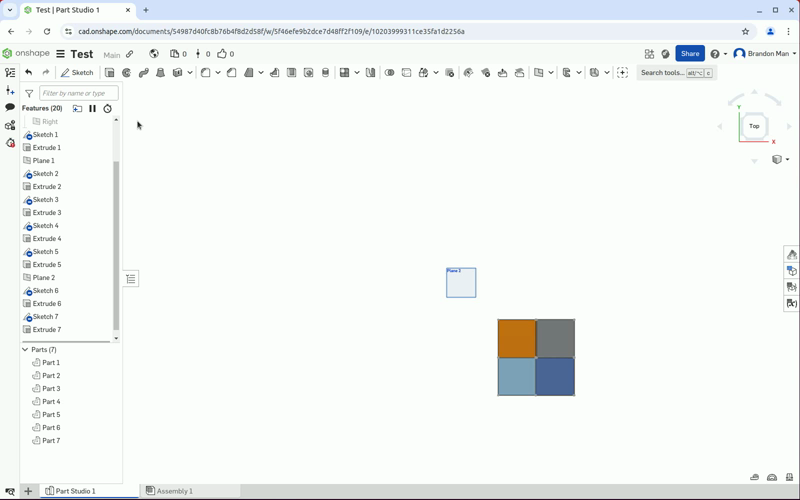
key(shift+7)
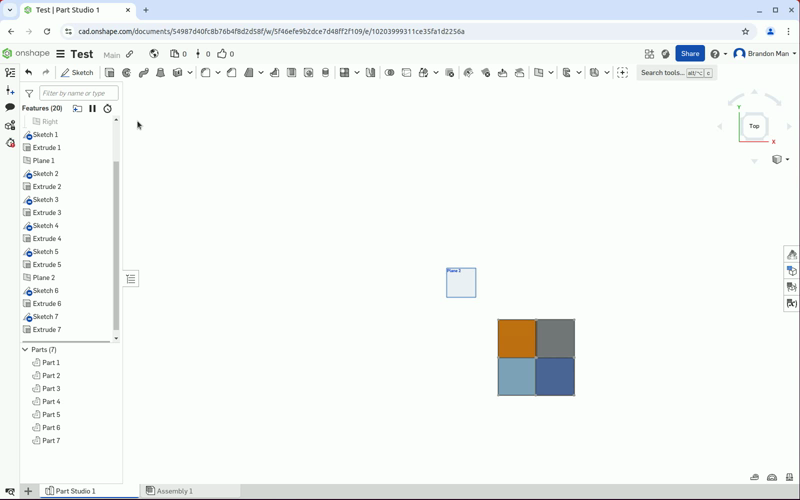
key(up, 3)
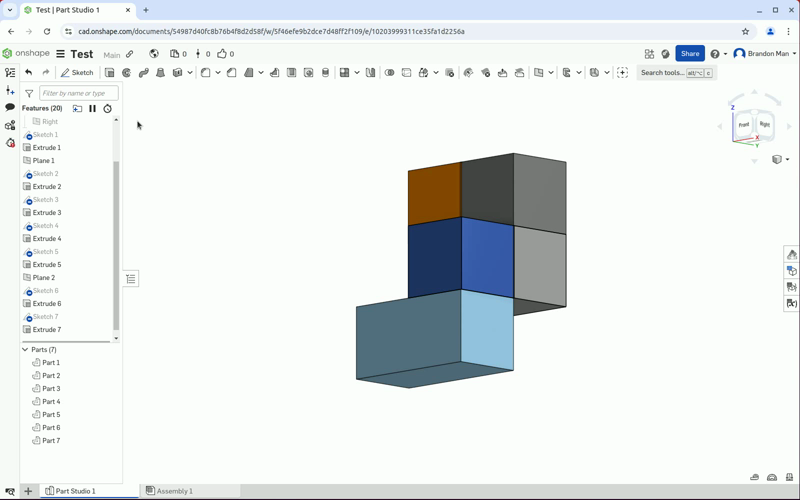
key(left, 3)
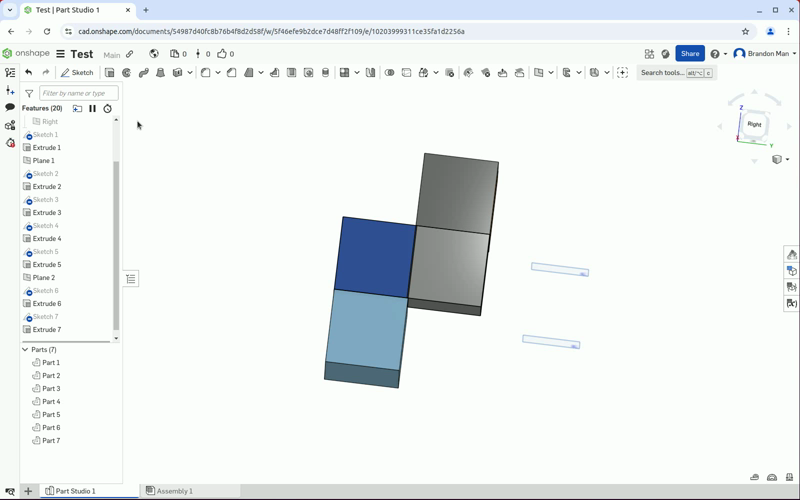
key(right, 3)
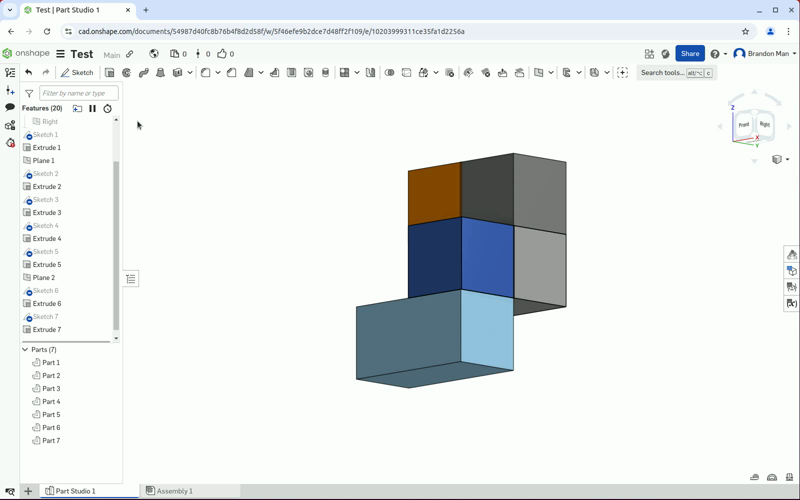
key(down, 3)
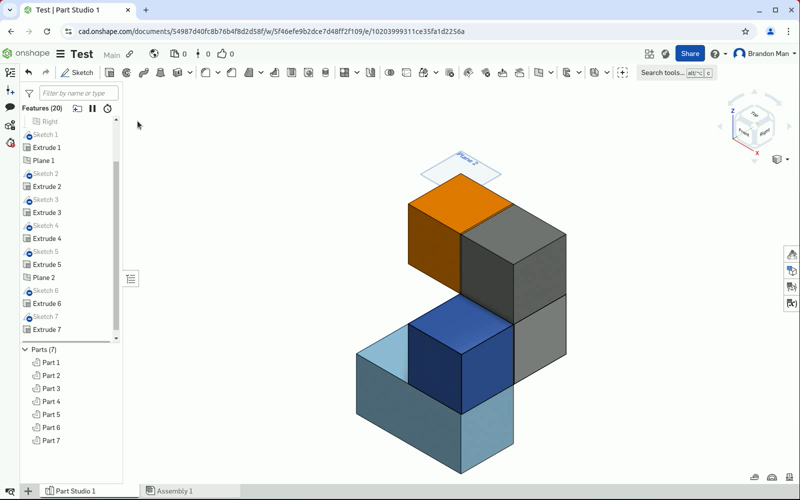
mouse_move(69, 137)
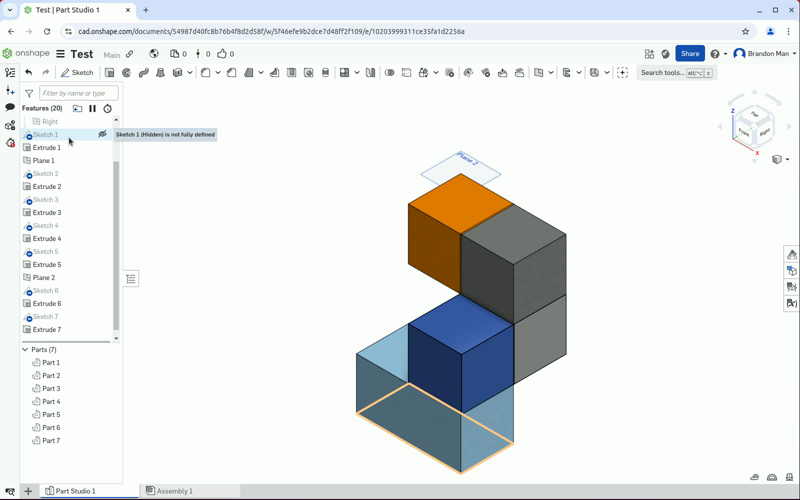
click(69, 137)